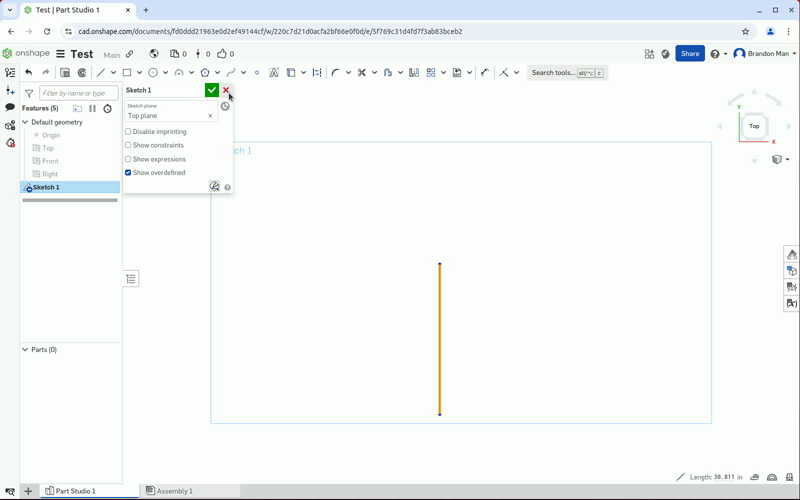
key(shift+h)
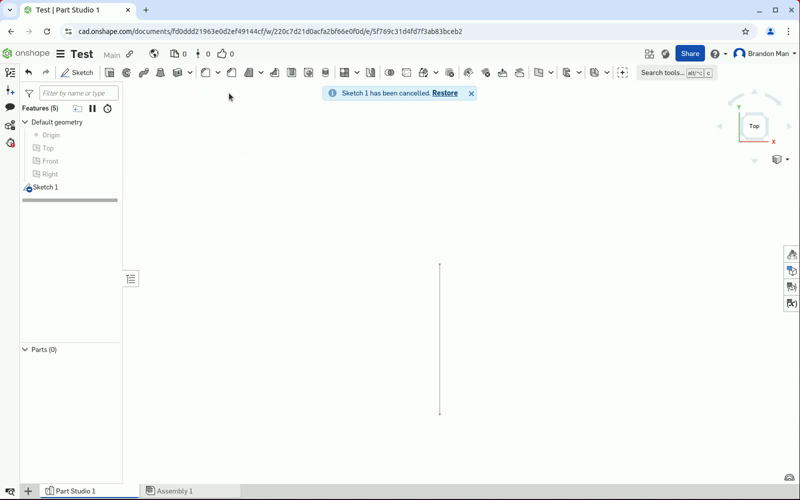
key(shift+s)
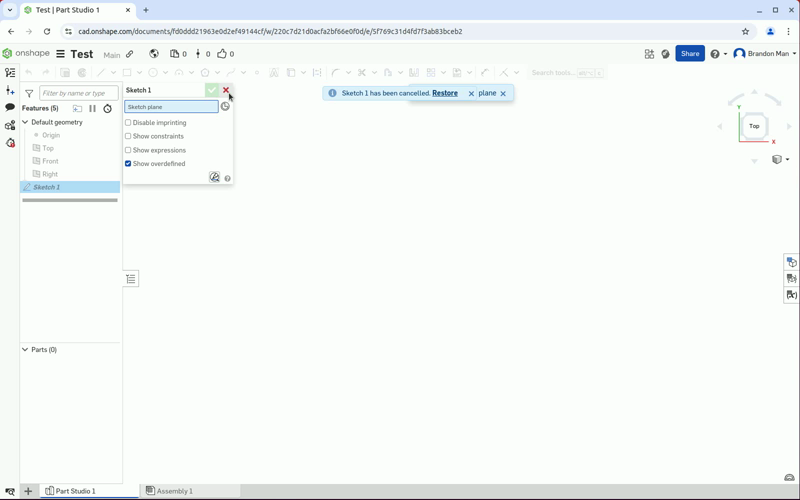
mouse_move(73, 150)
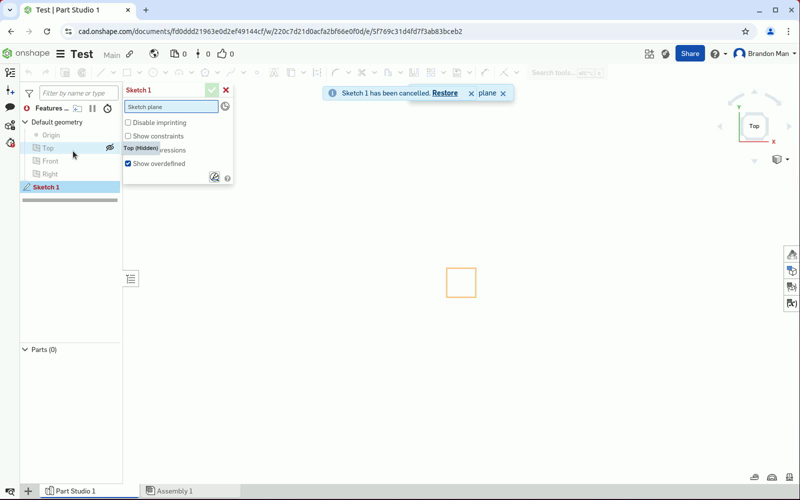
click(73, 150)
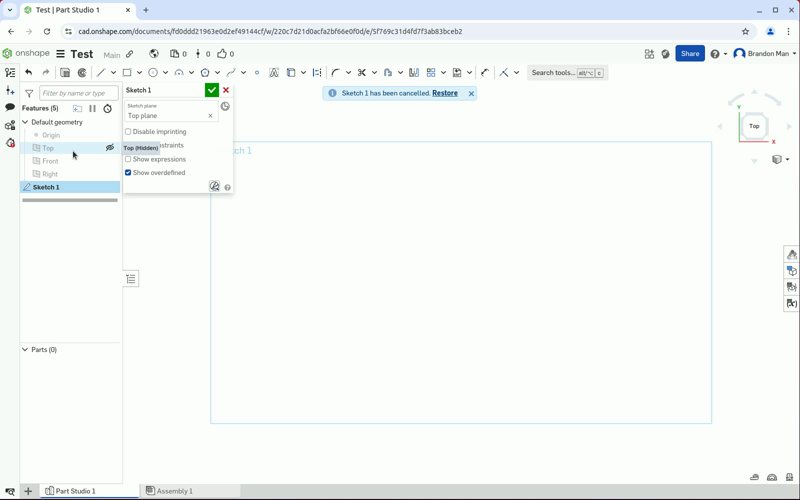
mouse_move(73, 352)
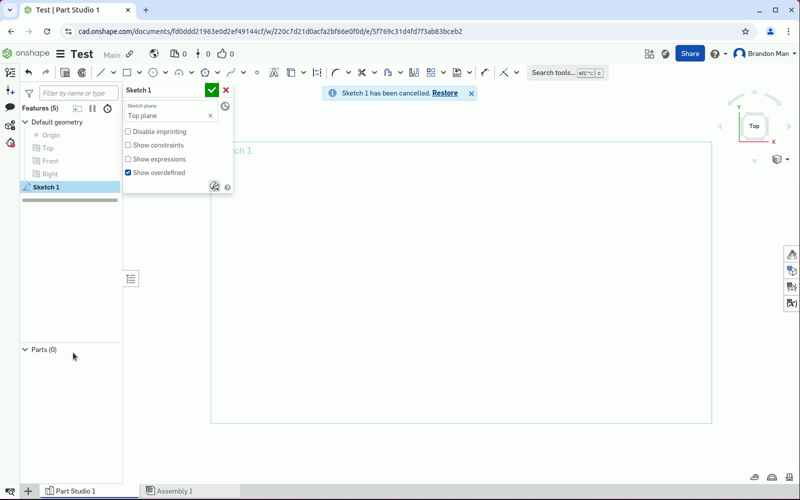
key(y)
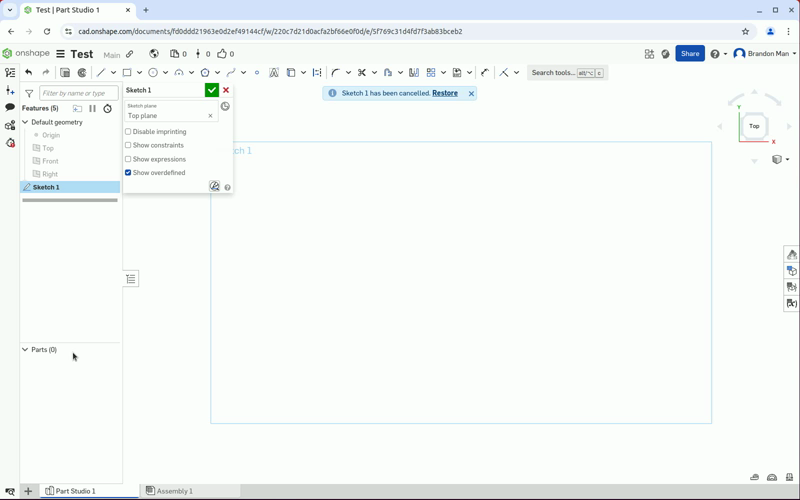
key(c)
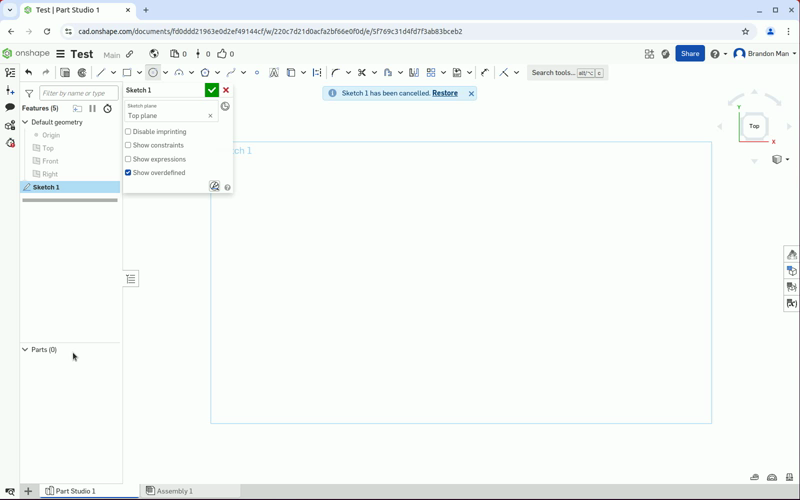
key_down(shift)
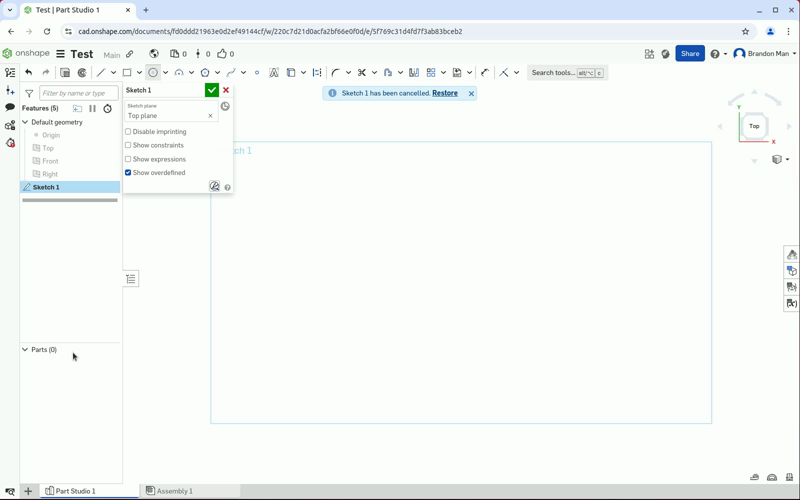
mouse_move(461, 282)
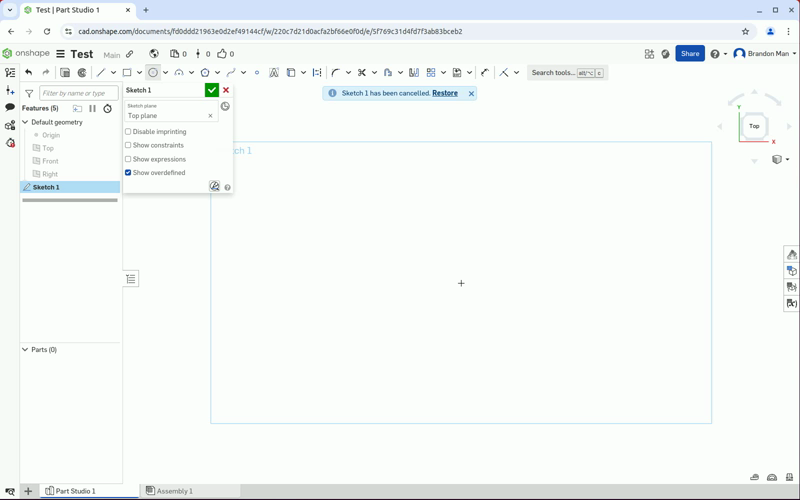
click(461, 282)
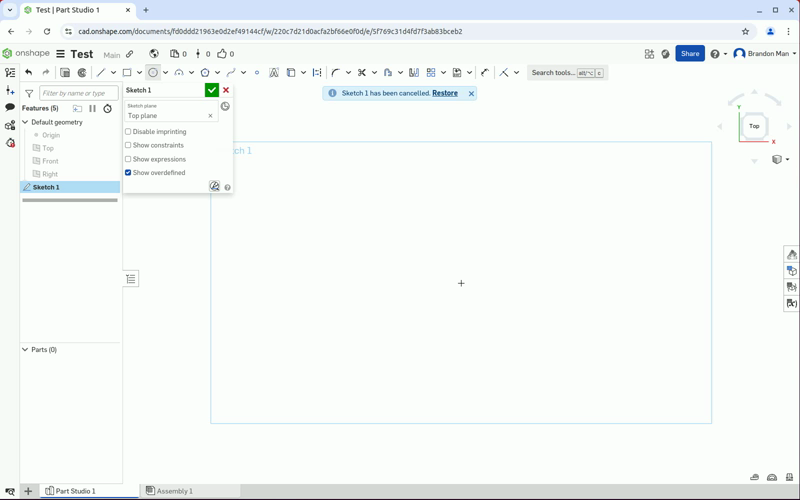
key_up(shift)
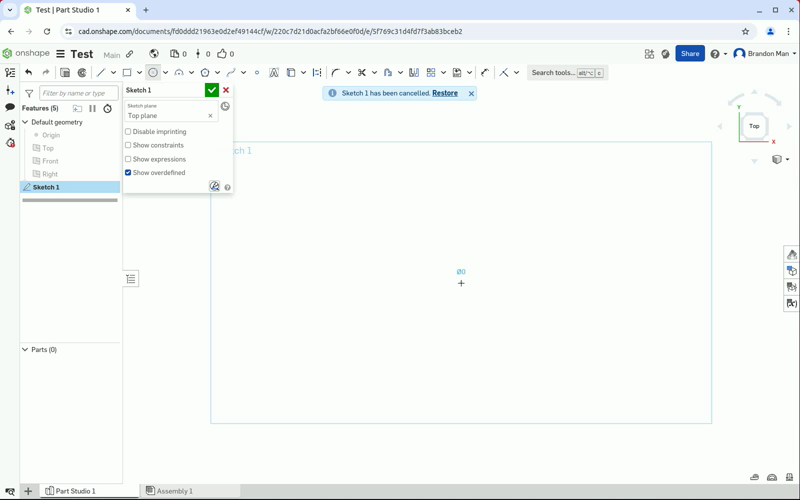
mouse_move(574, 282)
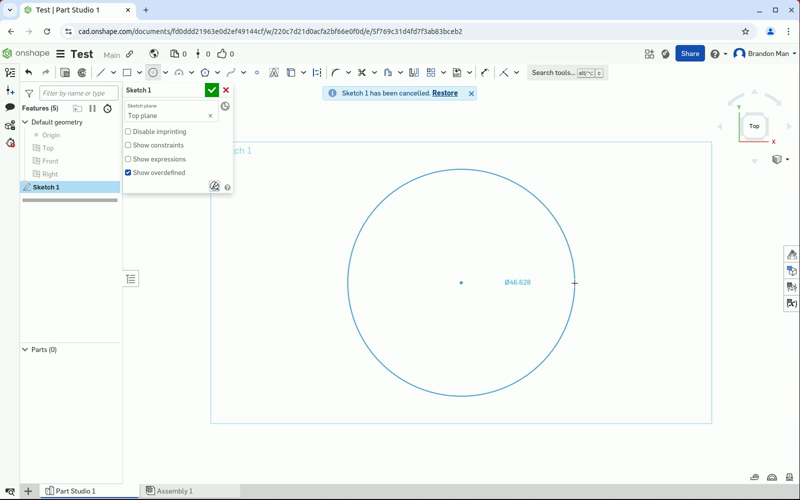
click(574, 282)
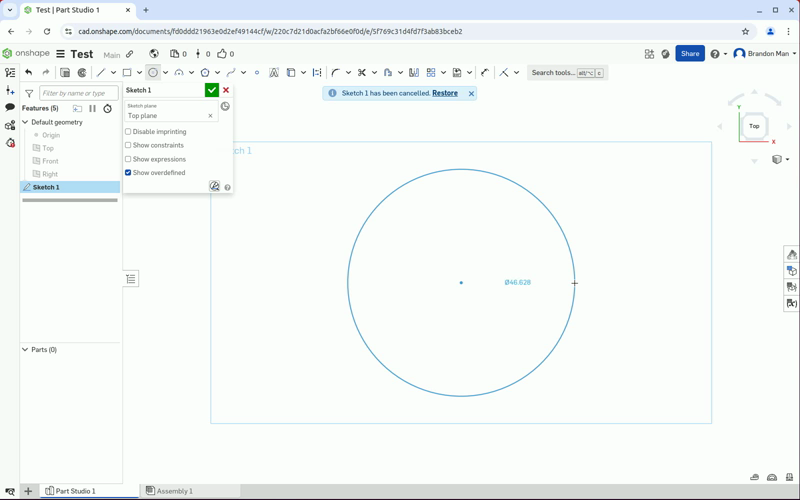
key(esc)
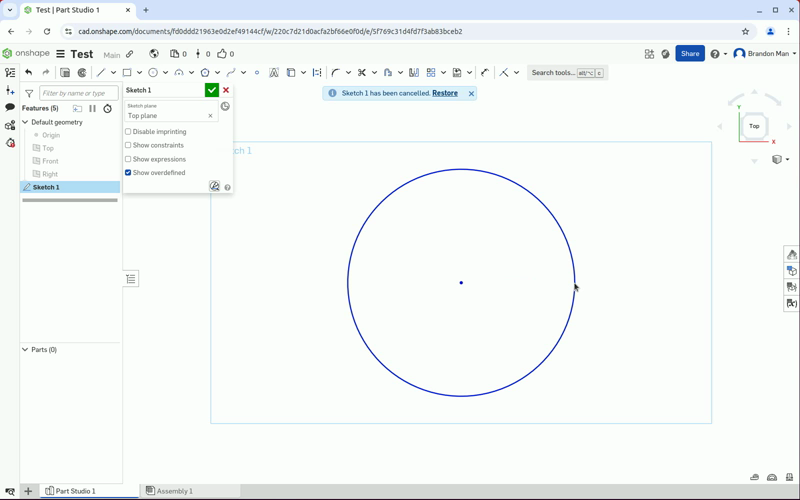
key(a)
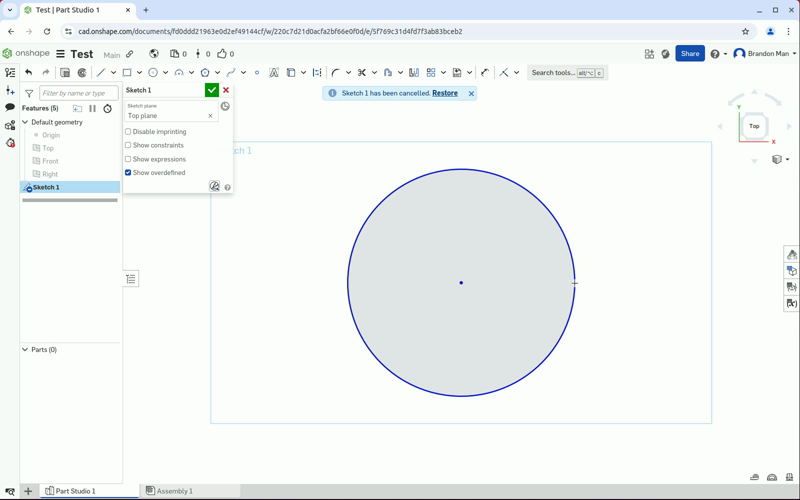
key_down(shift)
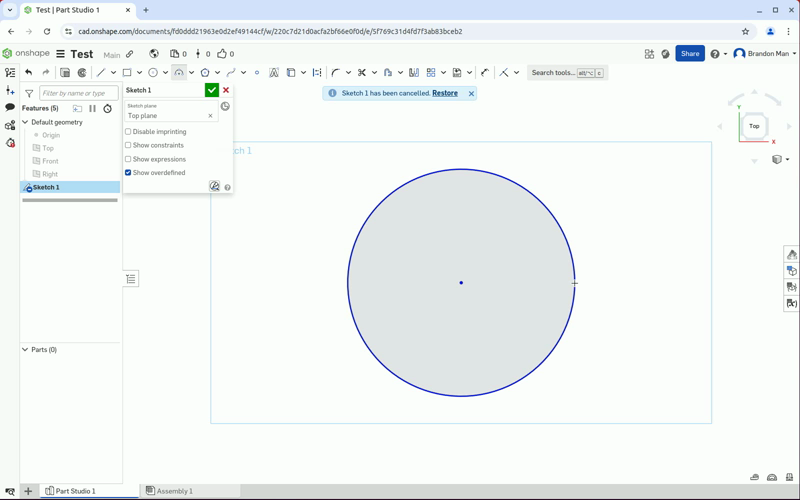
mouse_move(454, 188)
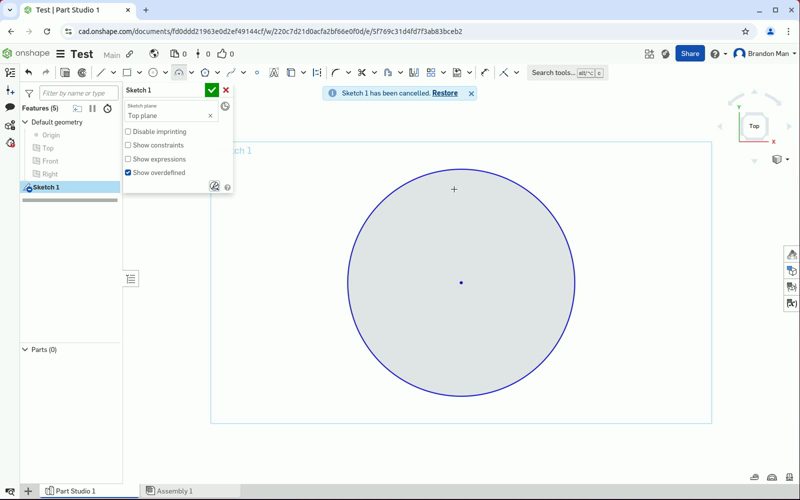
click(454, 188)
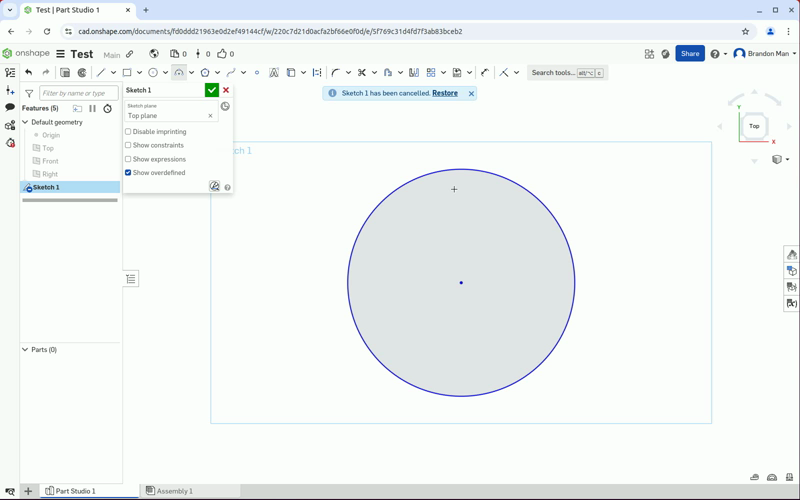
key_up(shift)
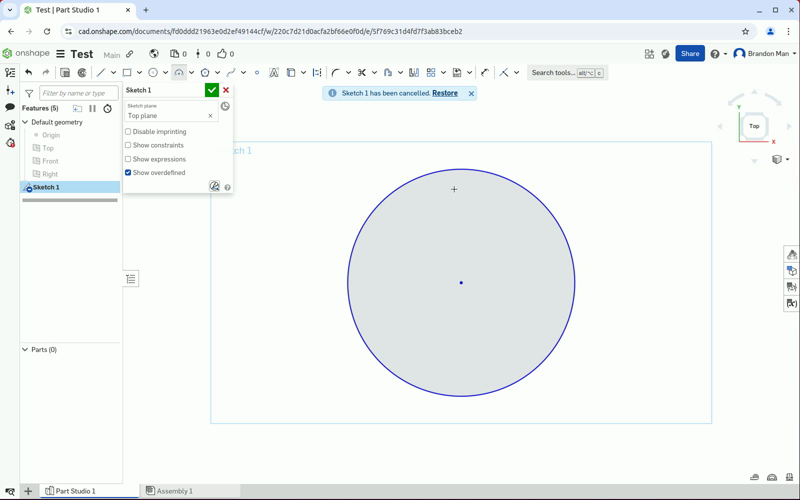
key_down(shift)
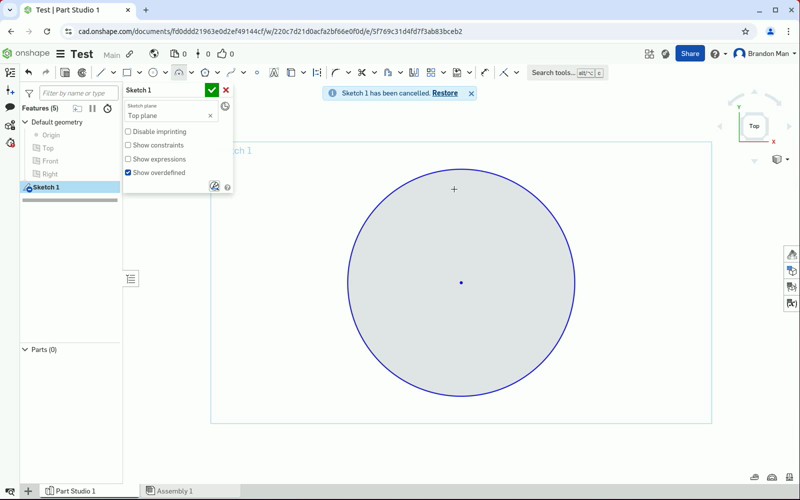
mouse_move(466, 188)
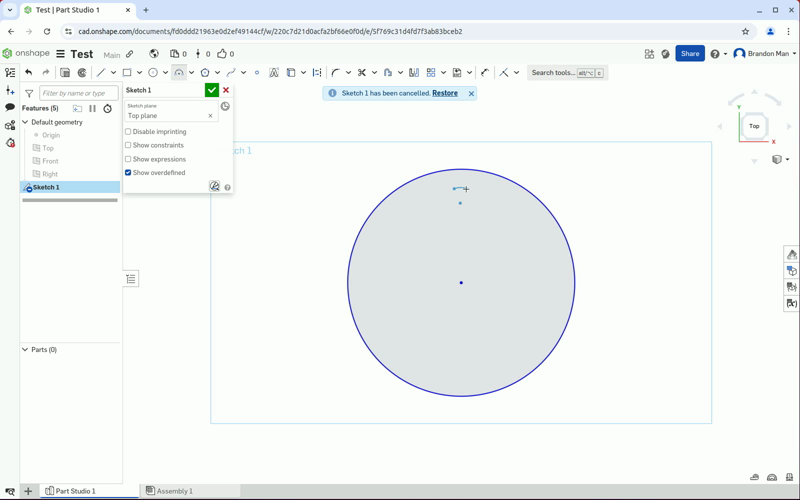
click(466, 188)
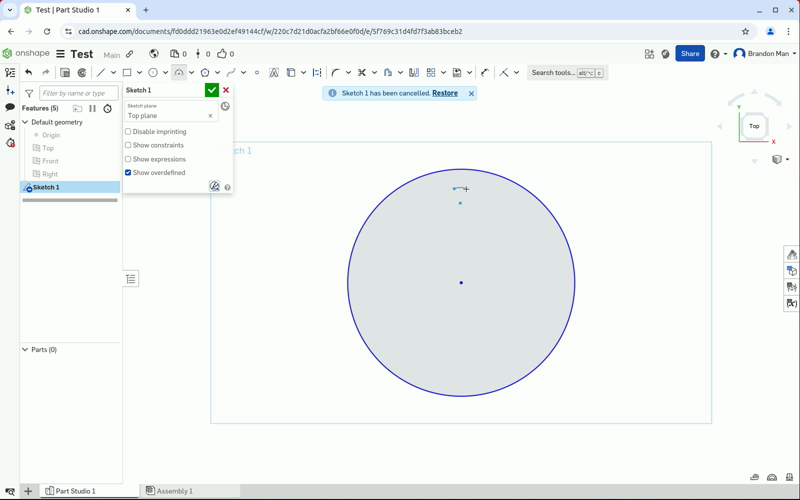
mouse_move(460, 380)
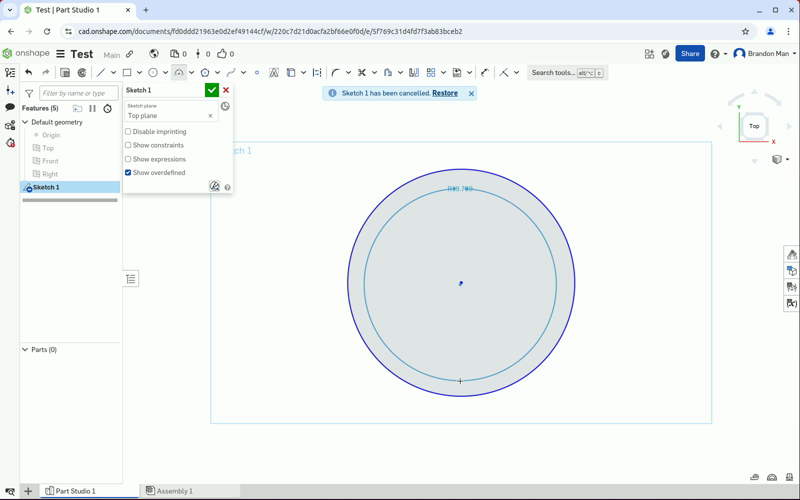
click(460, 380)
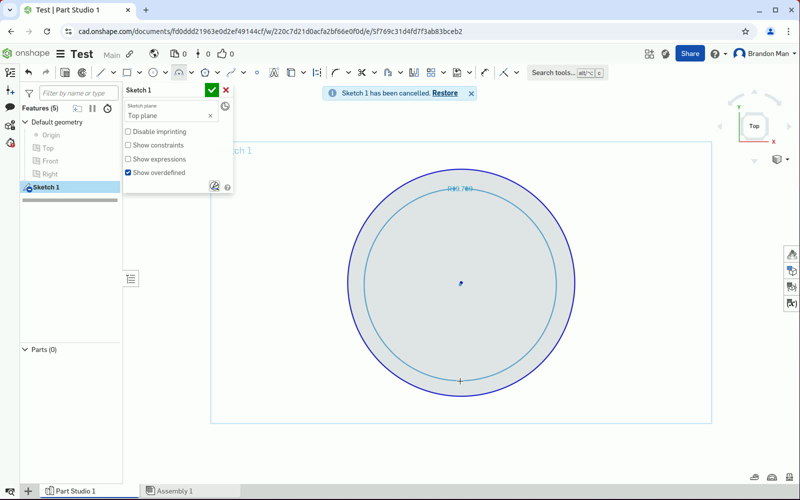
key_up(shift)
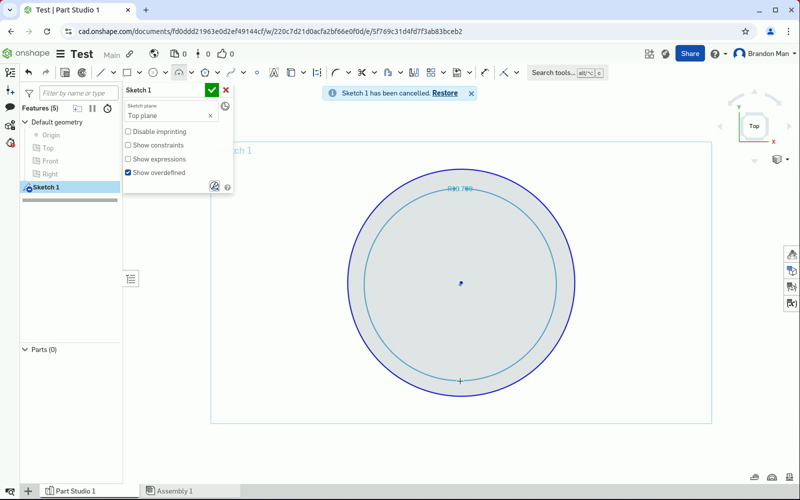
key(esc)
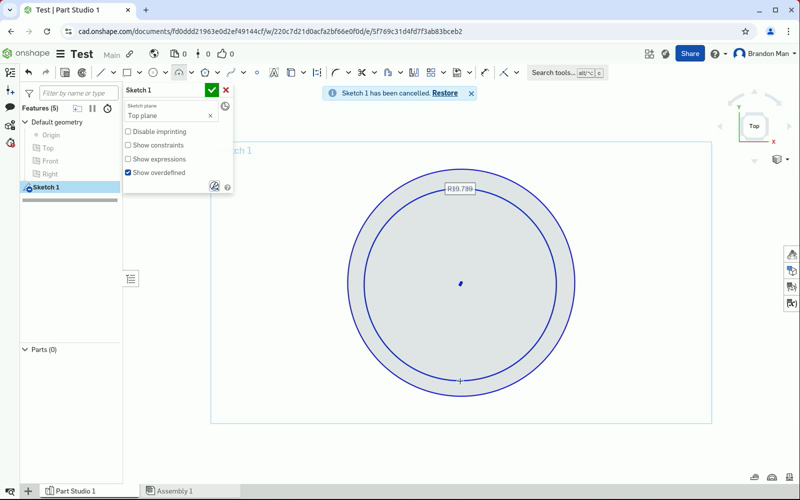
key(l)
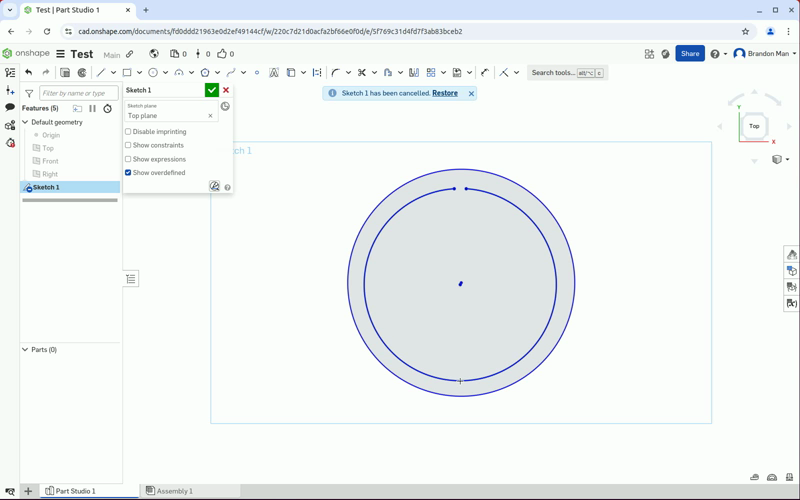
mouse_move(466, 188)
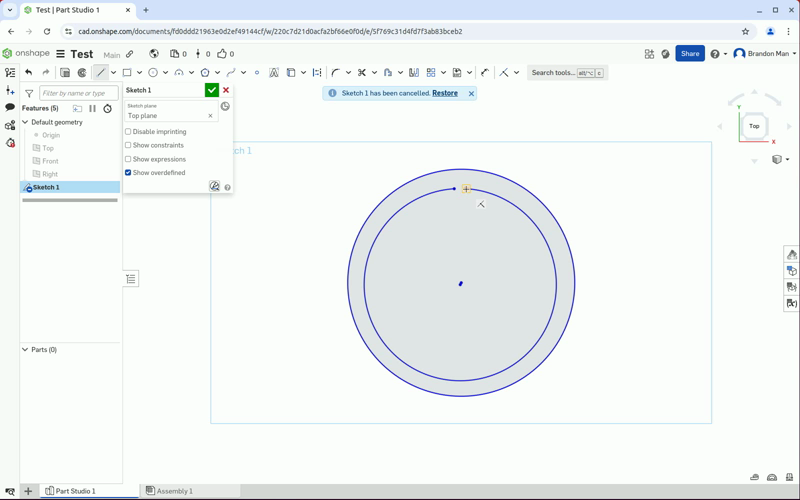
click(466, 188)
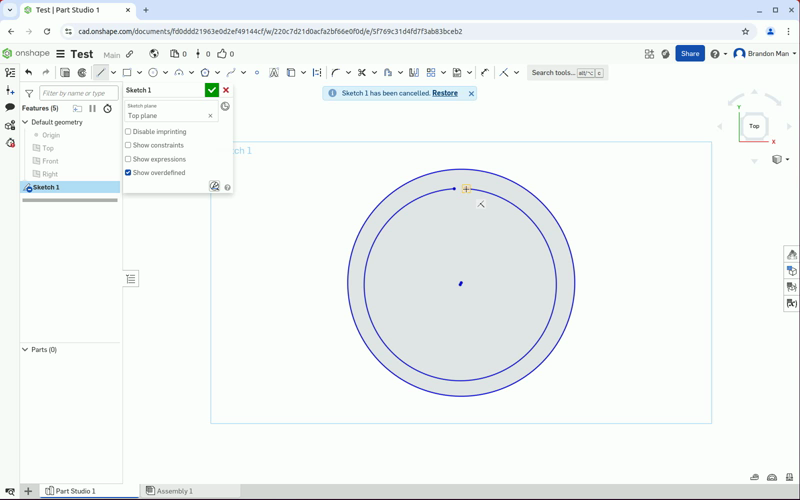
mouse_move(496, 188)
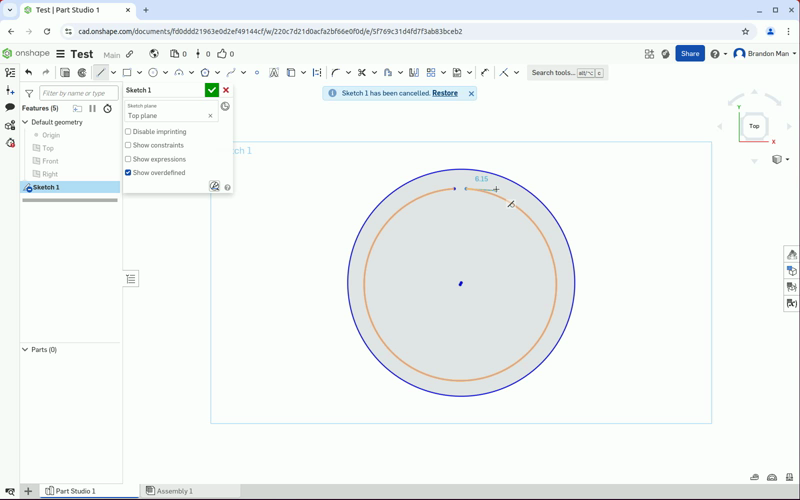
key_down(shift)
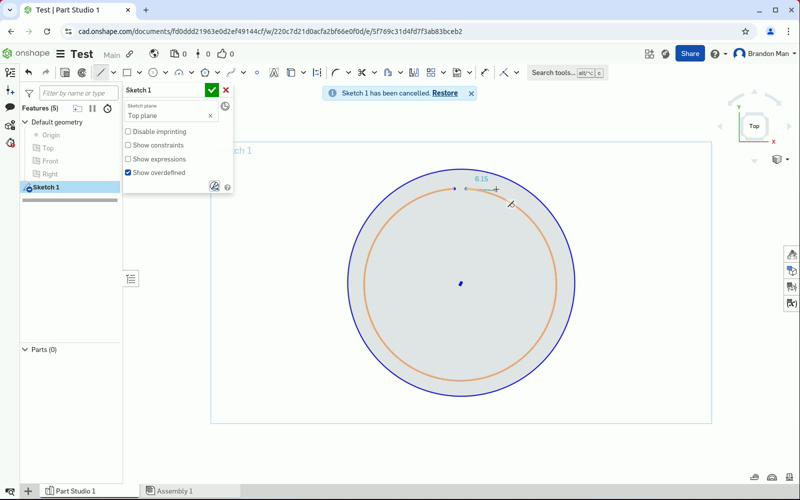
mouse_move(454, 188)
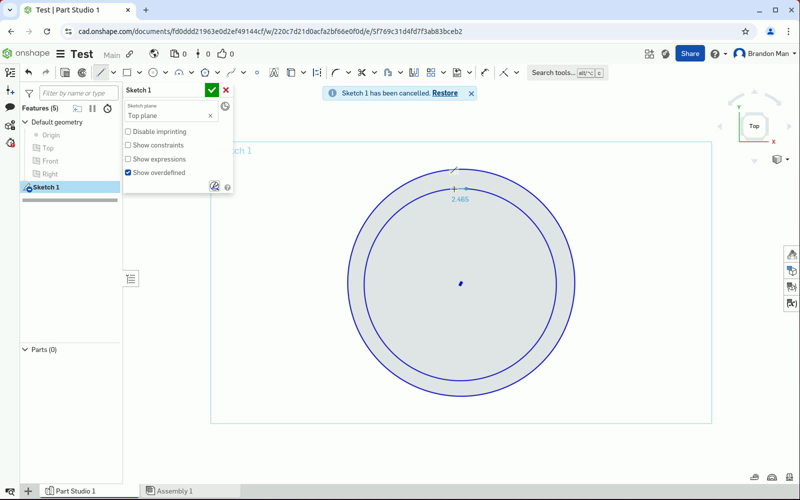
key_up(shift)
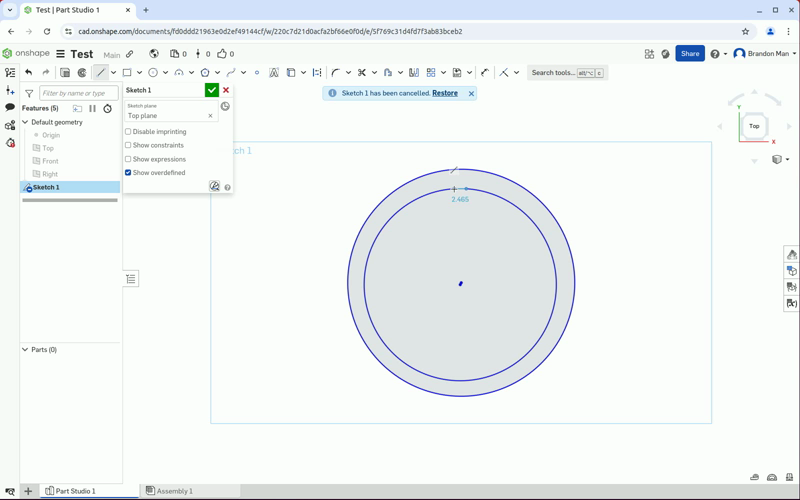
click(454, 188)
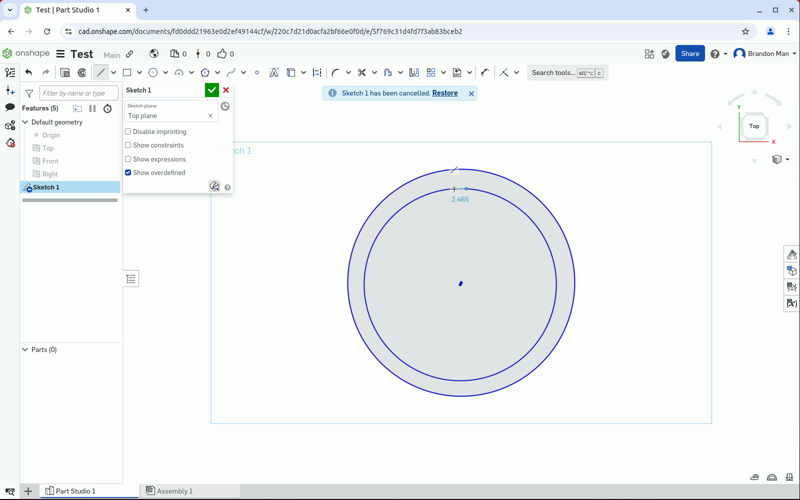
key(esc)
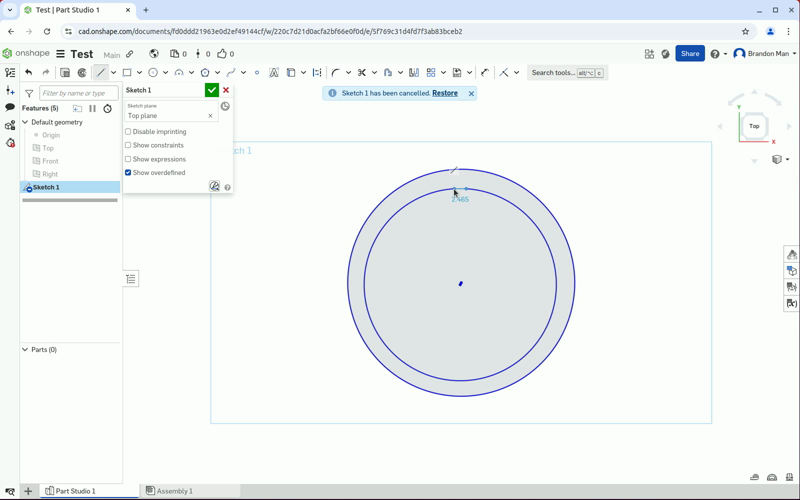
mouse_move(554, 329)
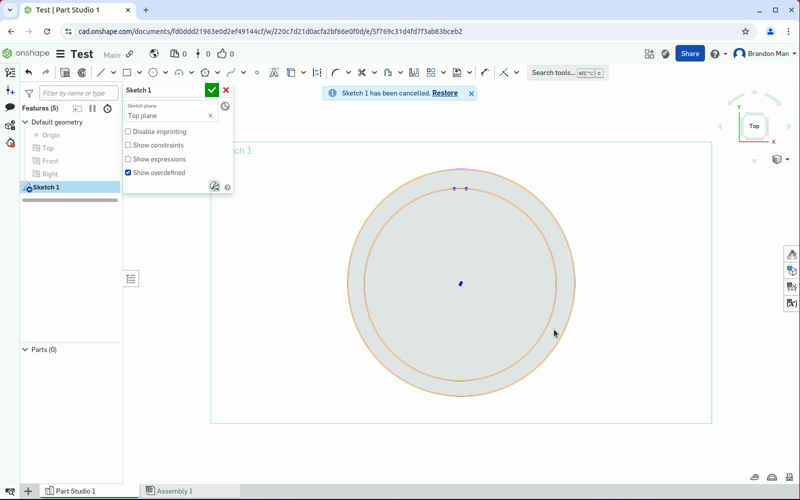
click(554, 329)
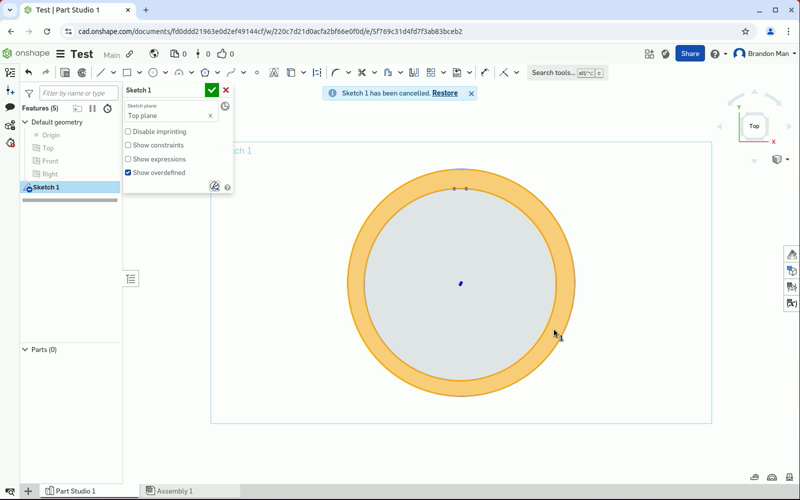
mouse_move(73, 352)
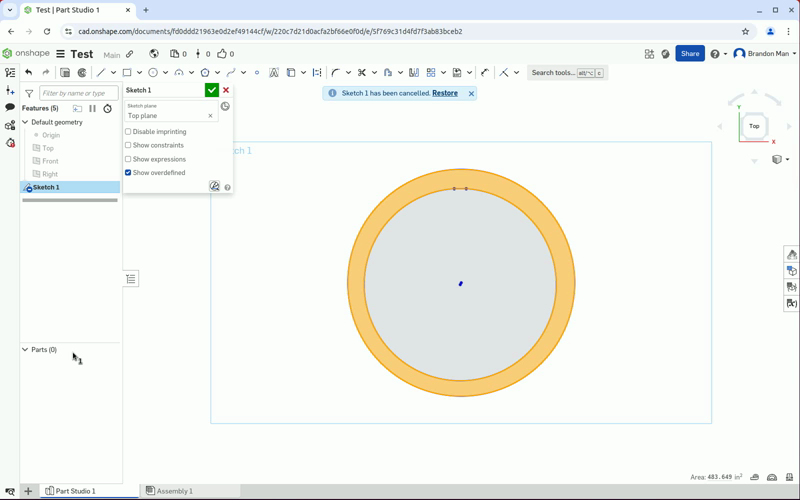
key(shift+y)
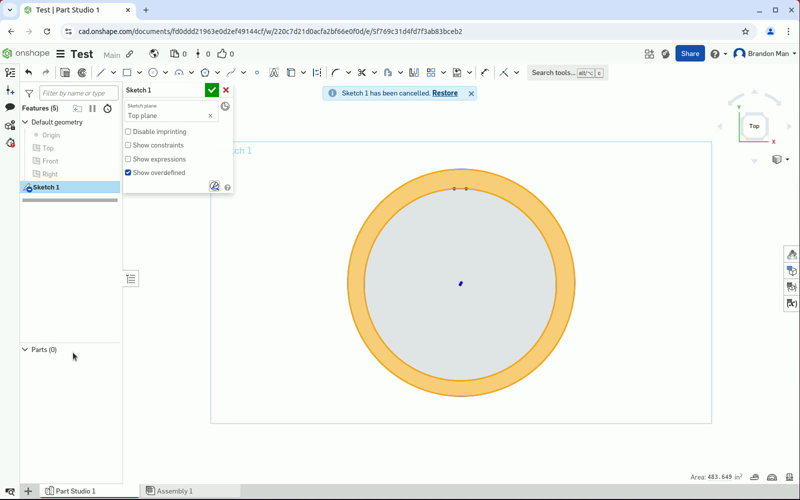
key(shift+e)
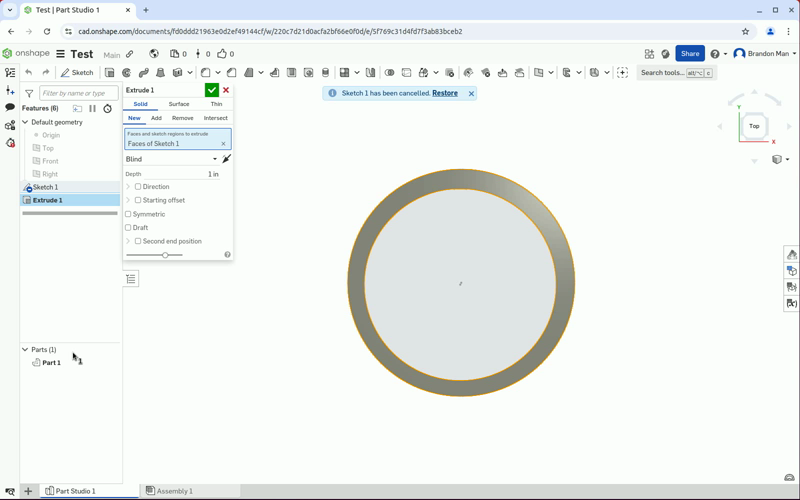
mouse_move(143, 106)
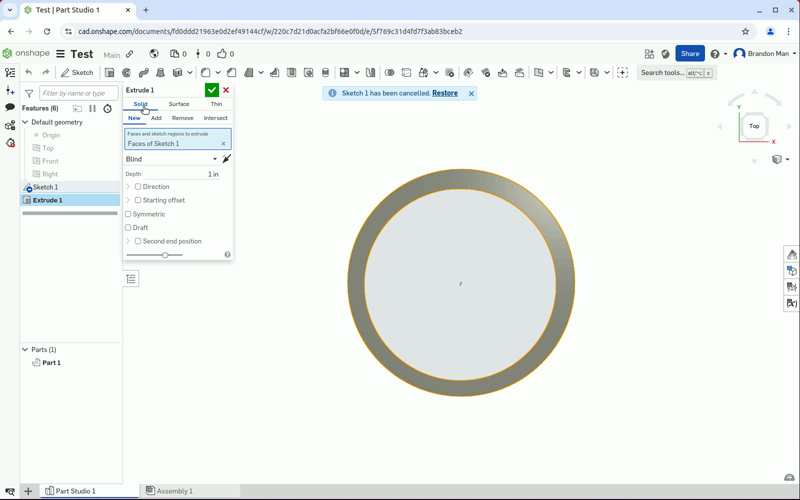
click(143, 106)
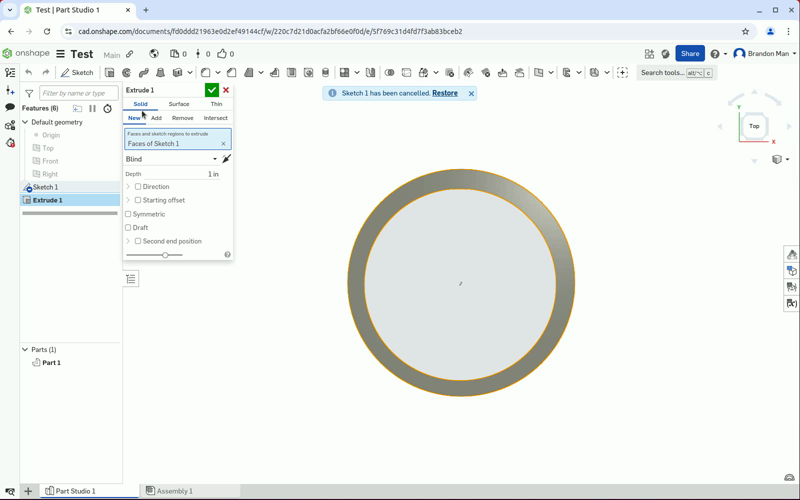
mouse_move(137, 120)
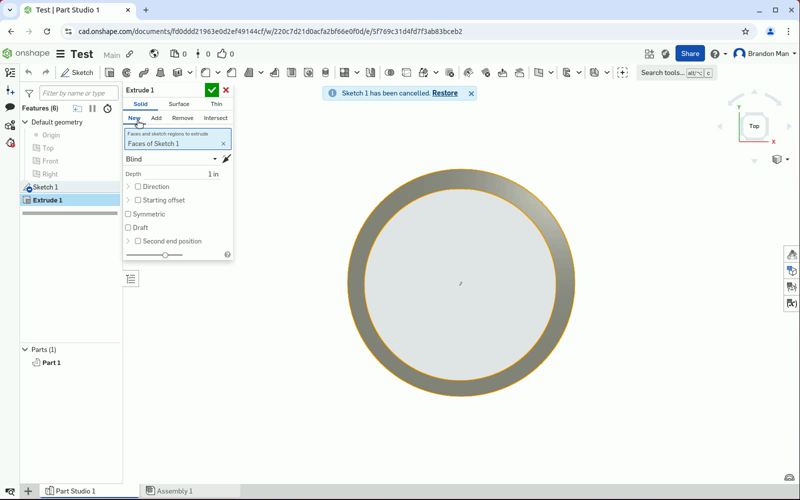
click(137, 120)
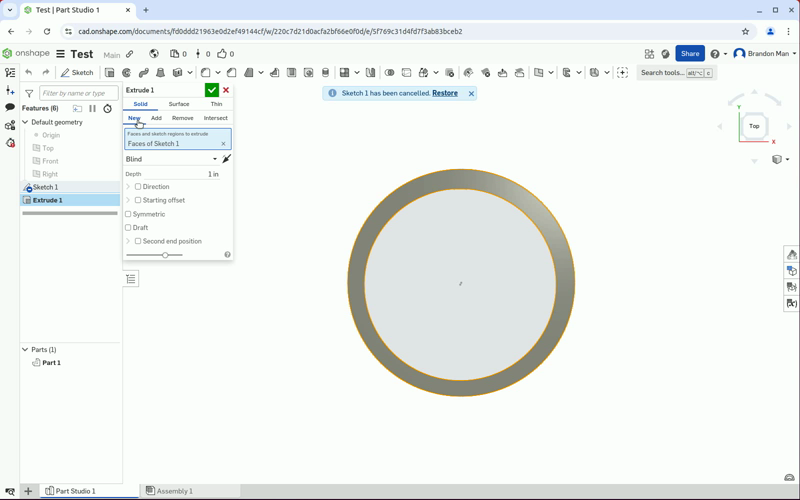
key(tab, 4)
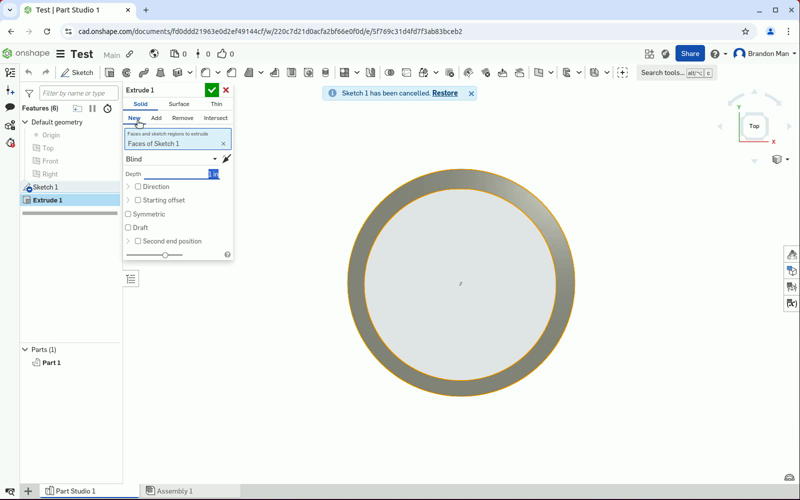
text(6.74)
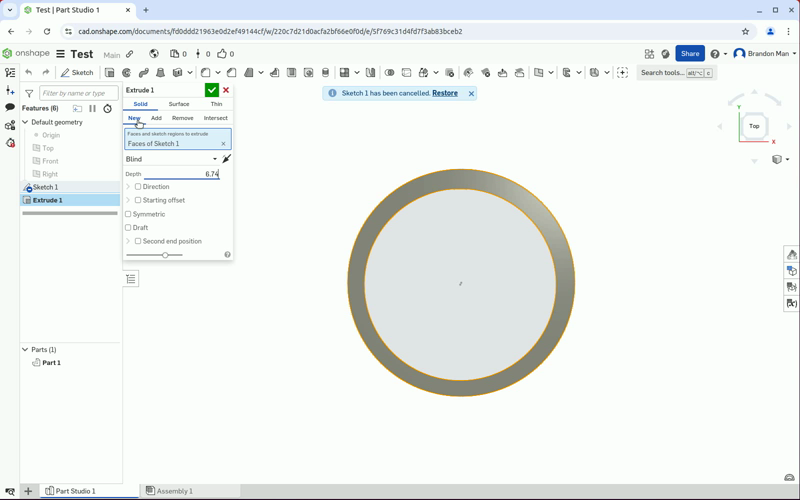
key(tab, 3)
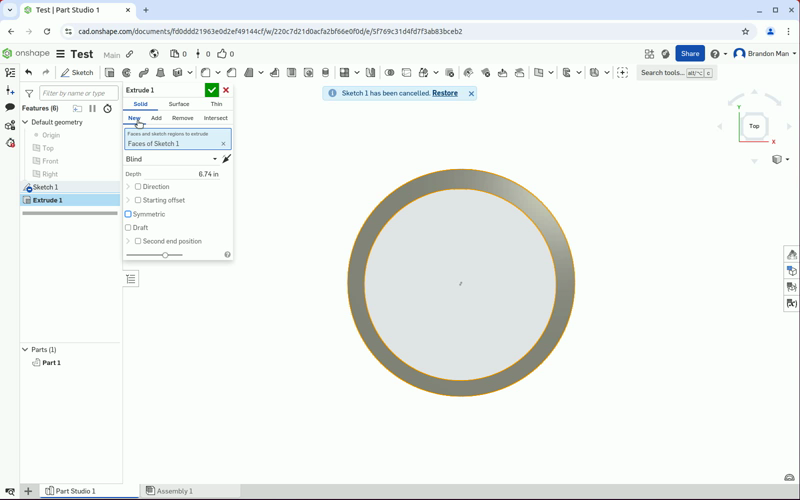
key(space)
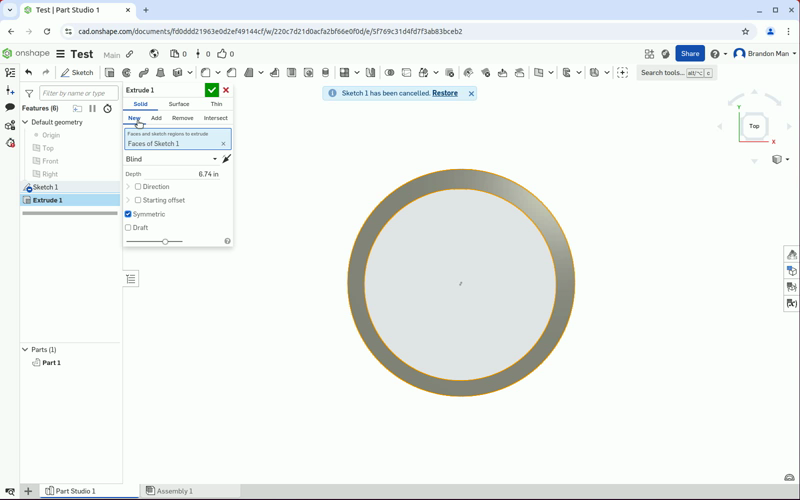
key(enter)
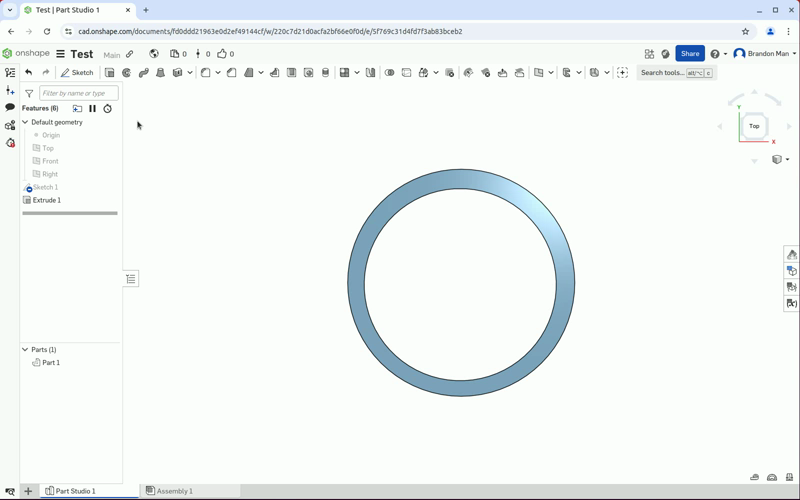
key(shift+h)
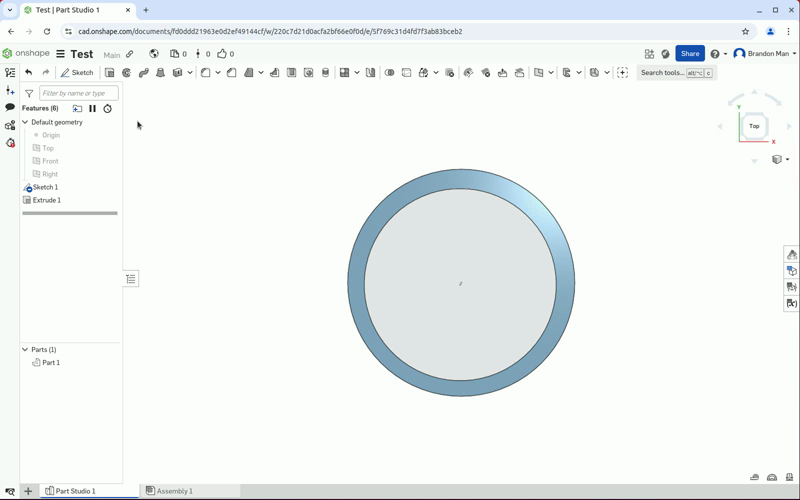
key(shift+h)
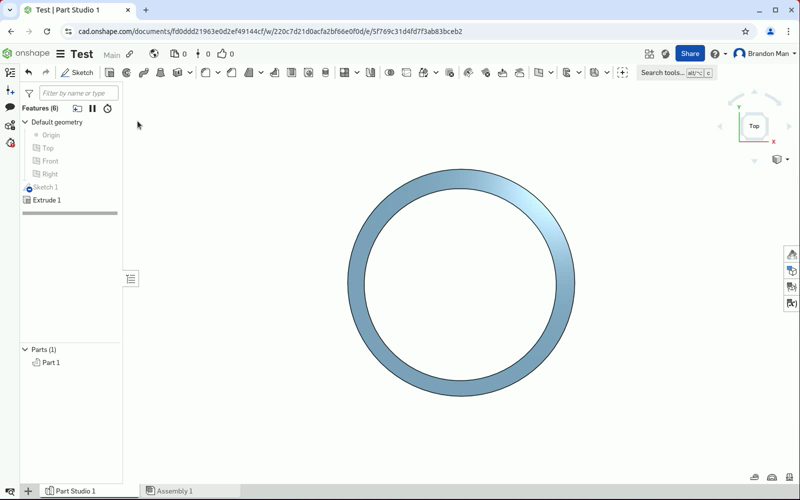
mouse_move(73, 189)
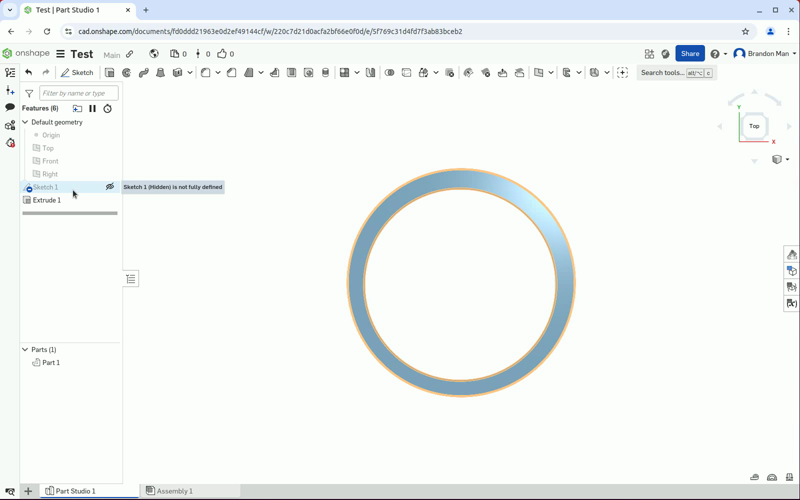
click(73, 189)
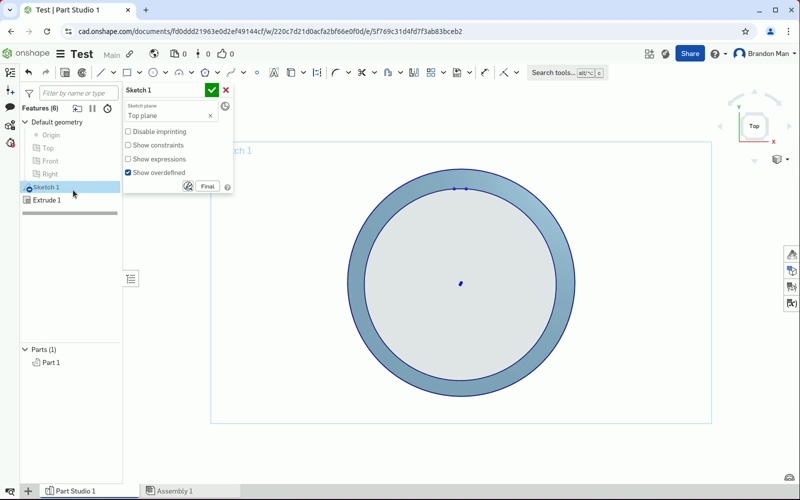
mouse_move(229, 92)
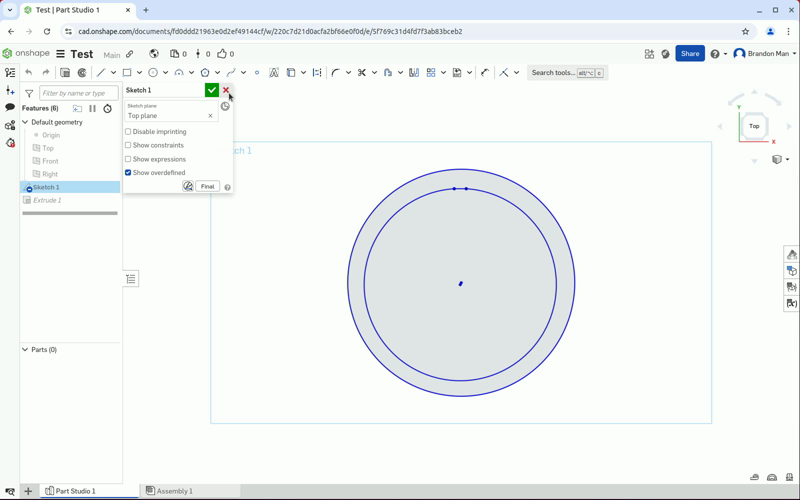
click(229, 92)
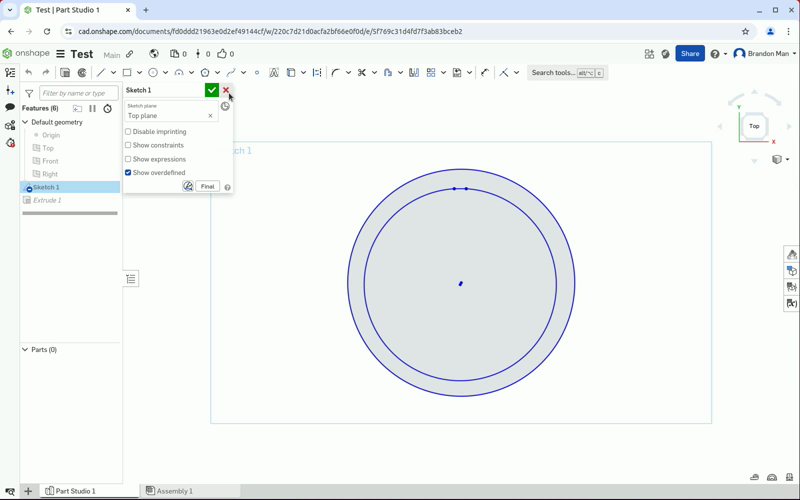
key(shift+s)
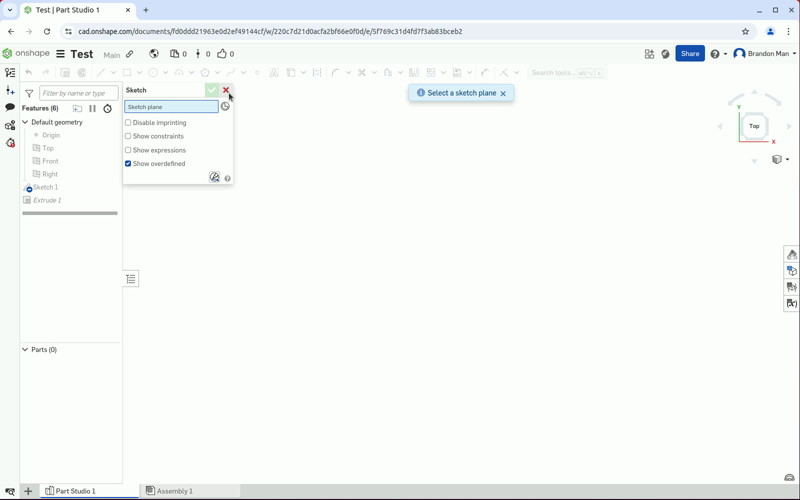
mouse_move(73, 150)
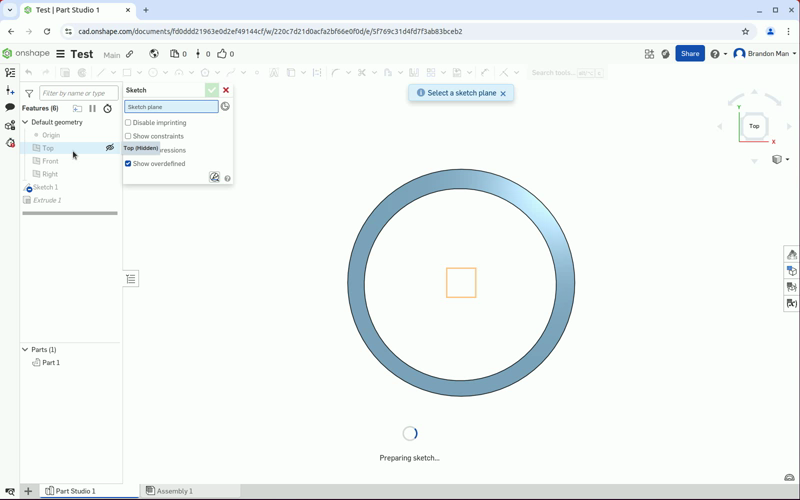
click(73, 150)
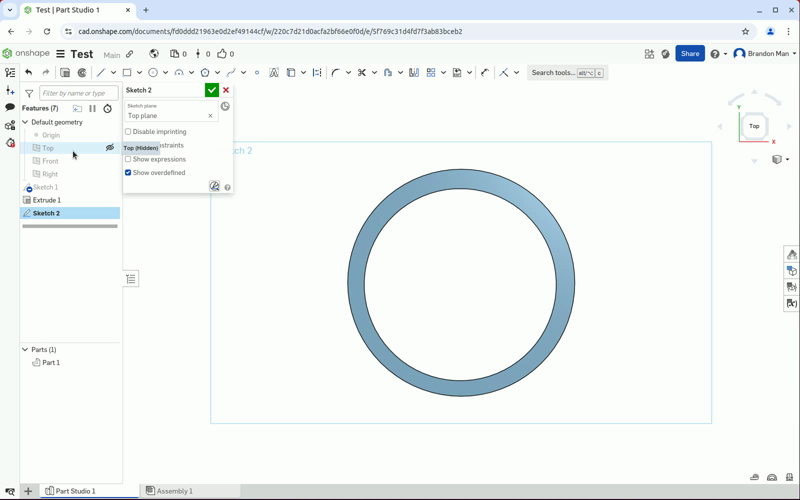
mouse_move(73, 352)
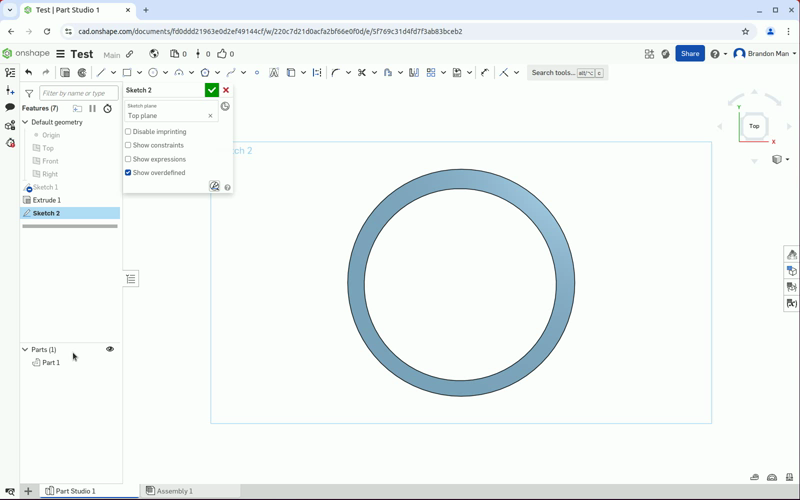
key(y)
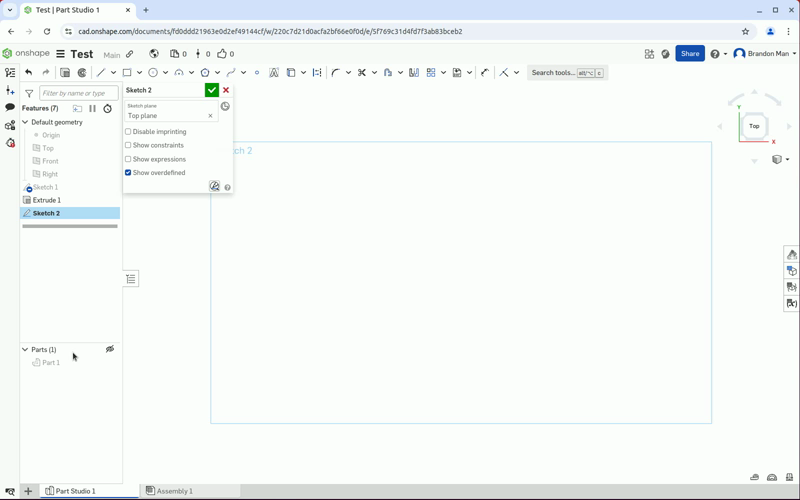
key(a)
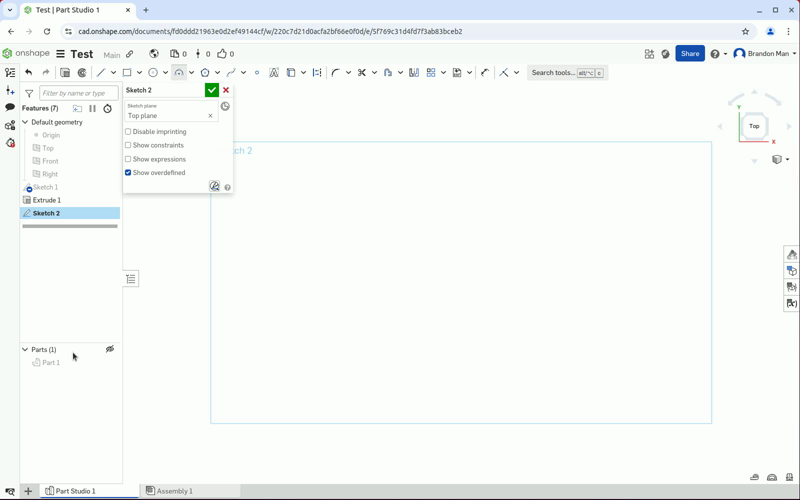
key_down(shift)
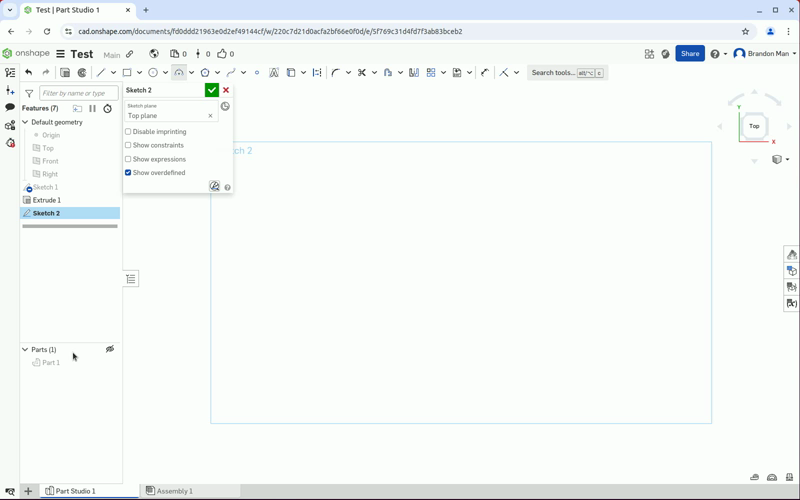
mouse_move(422, 287)
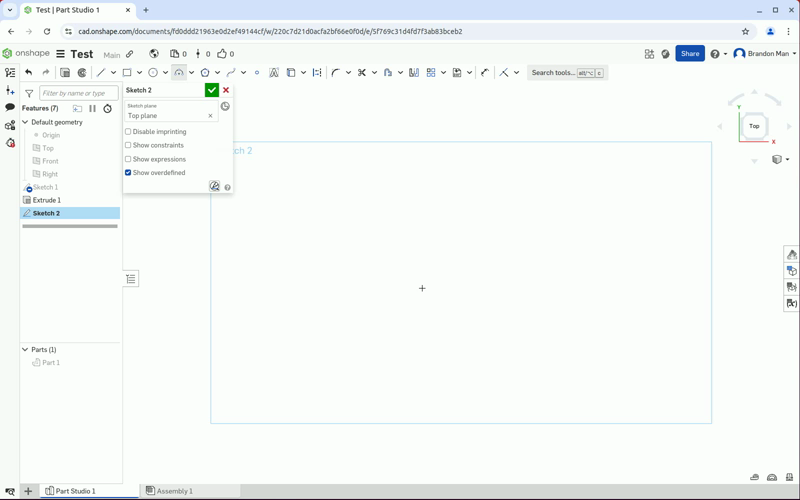
click(422, 287)
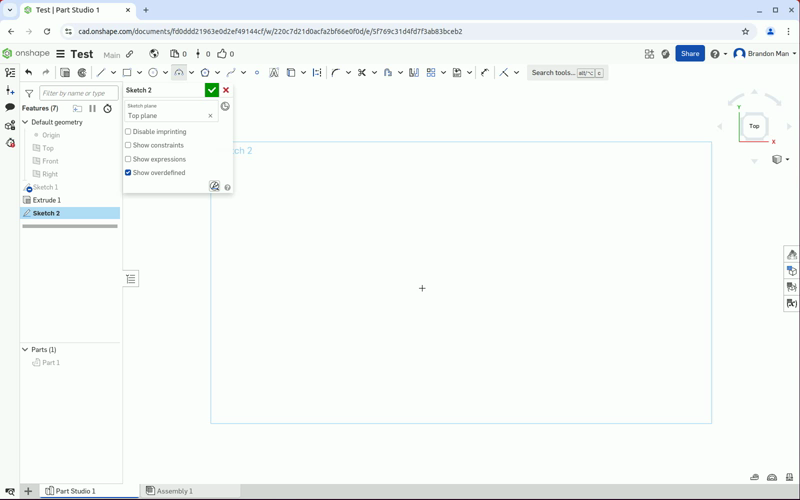
key_up(shift)
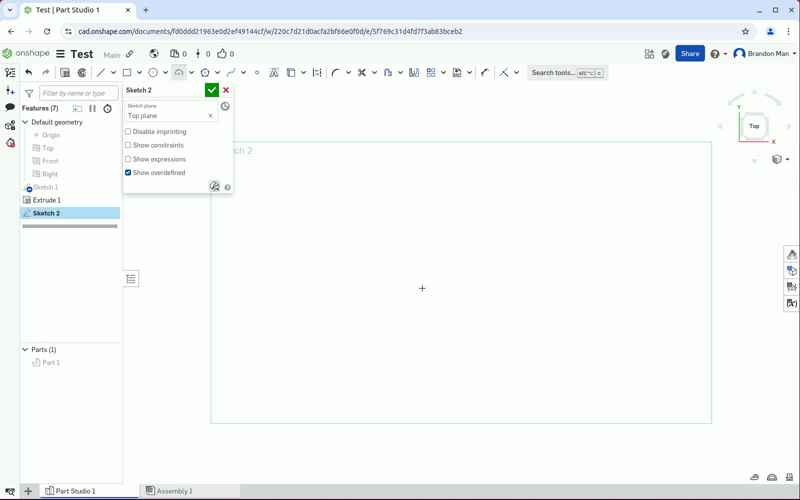
key_down(shift)
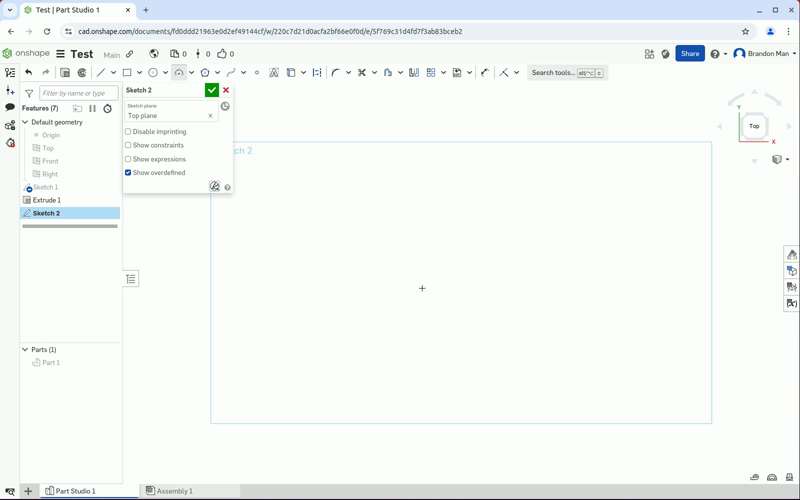
mouse_move(456, 322)
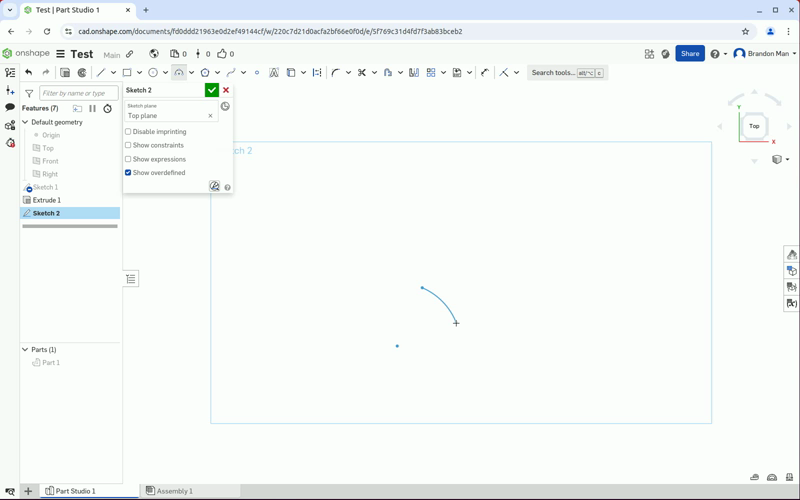
click(456, 322)
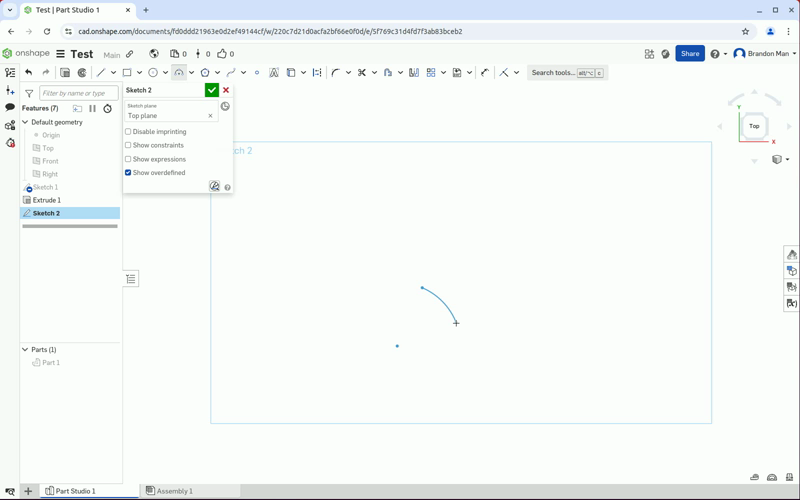
mouse_move(433, 310)
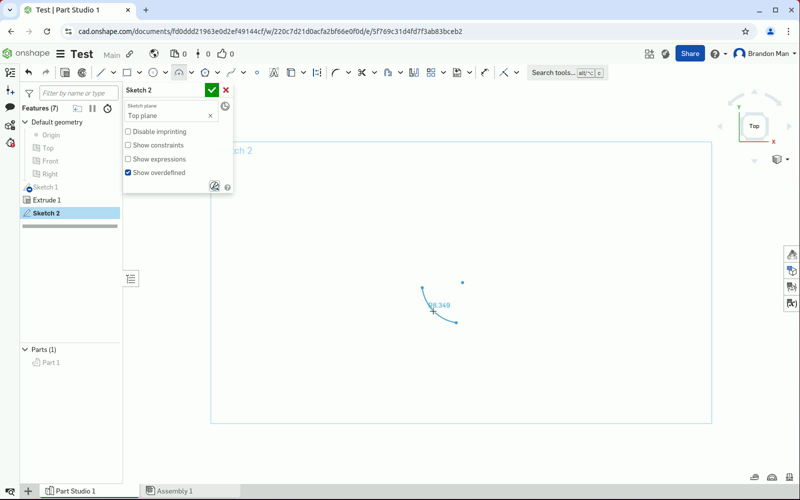
click(433, 310)
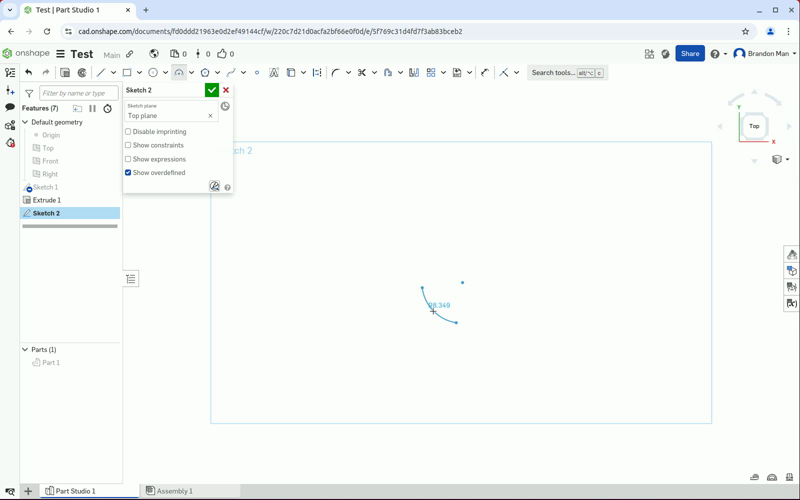
key_up(shift)
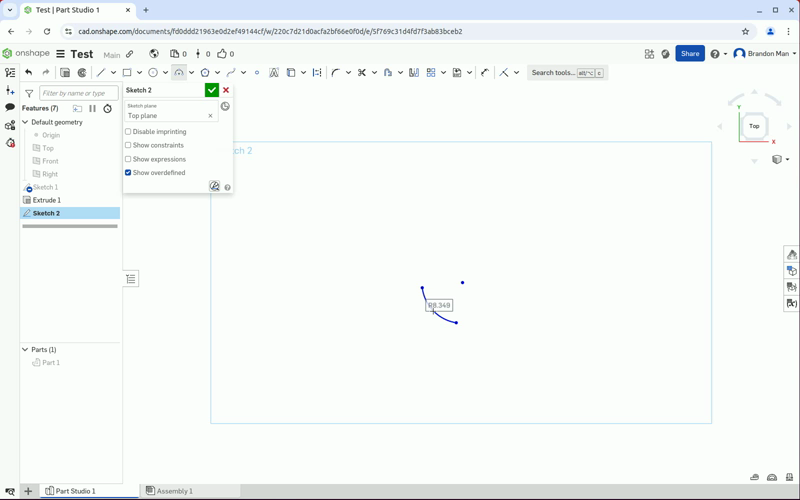
key(esc)
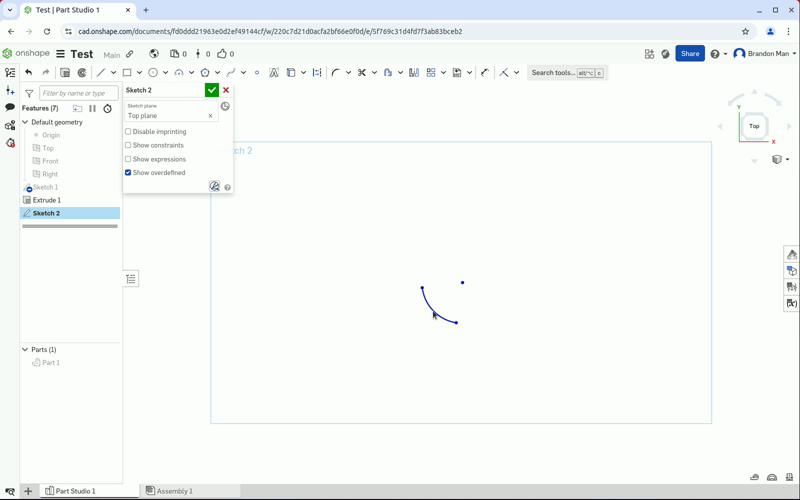
key(l)
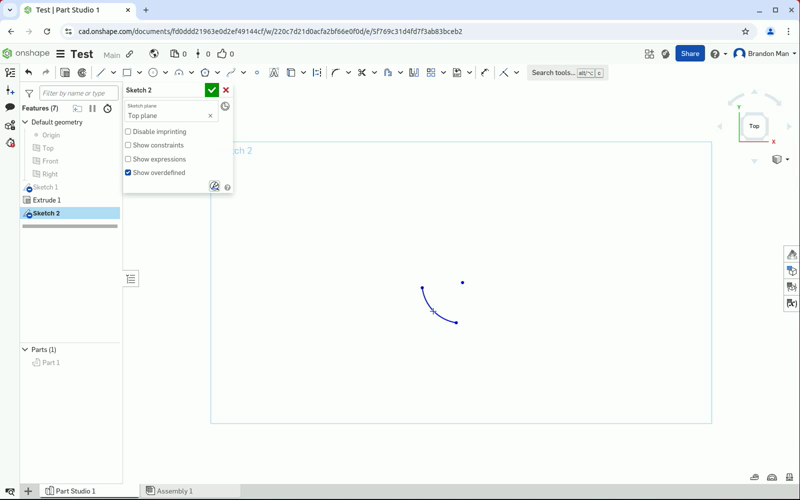
mouse_move(456, 322)
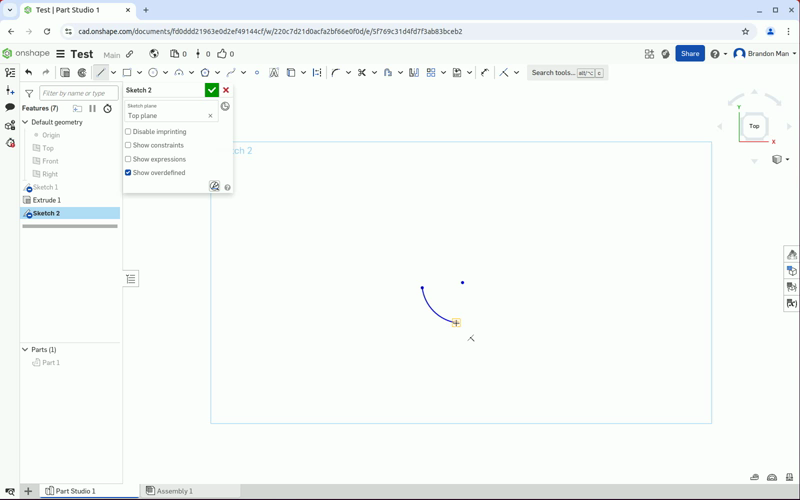
click(456, 322)
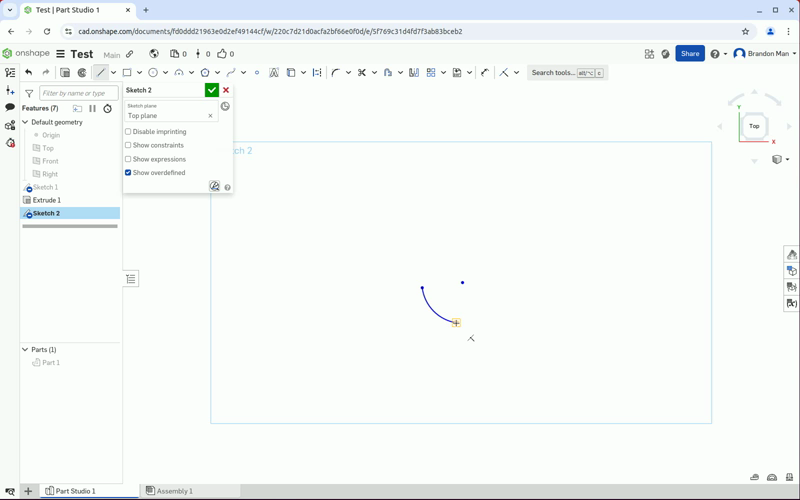
key_down(shift)
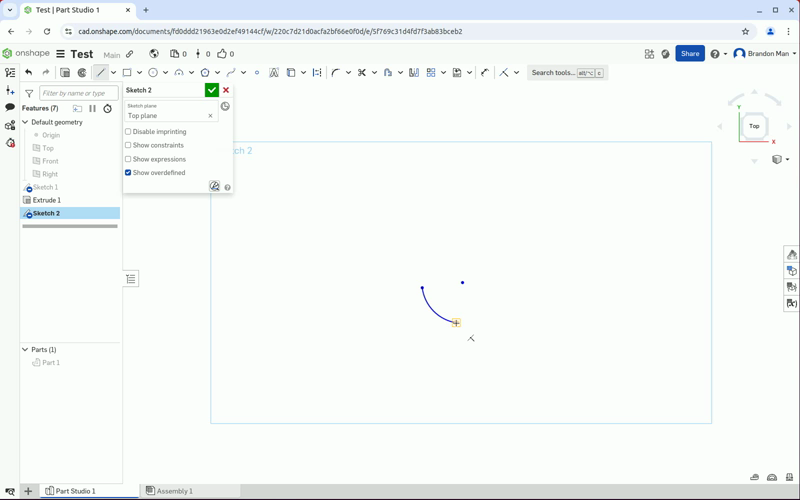
mouse_move(486, 322)
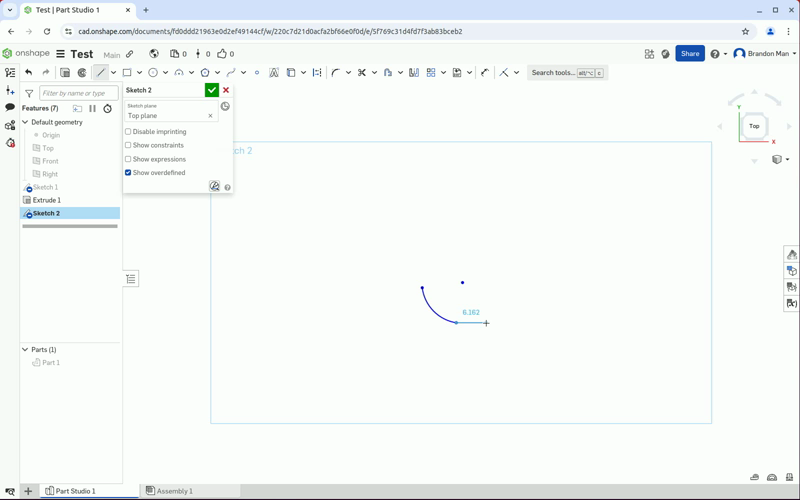
mouse_move(466, 322)
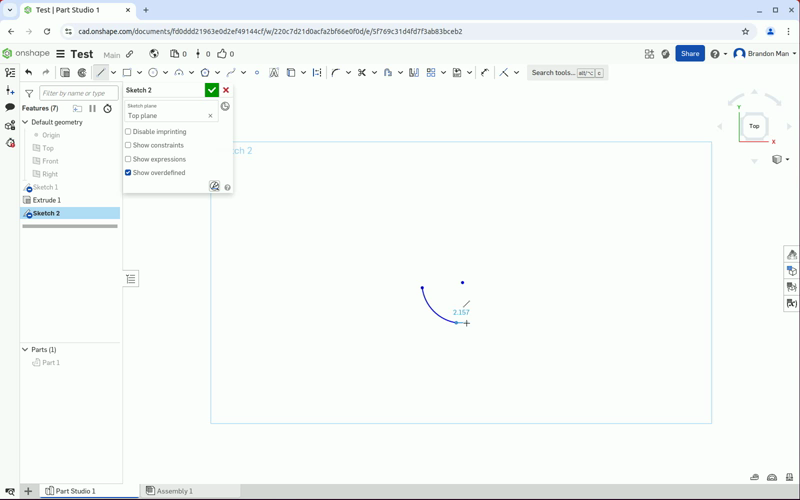
click(466, 322)
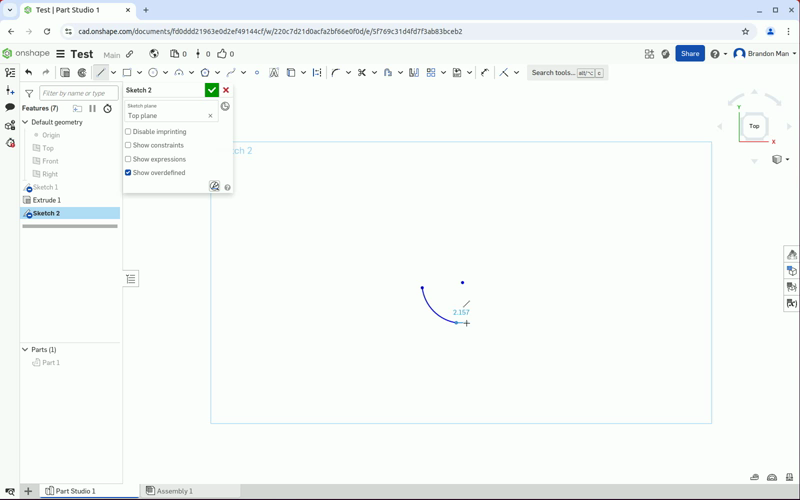
key_up(shift)
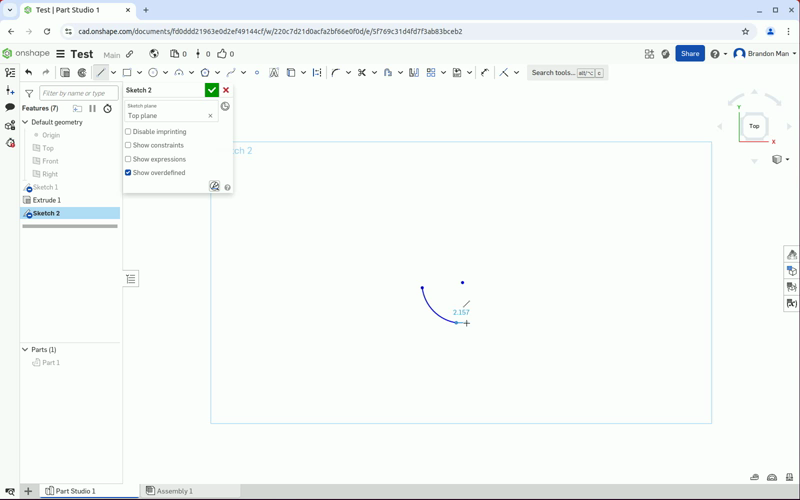
key(esc)
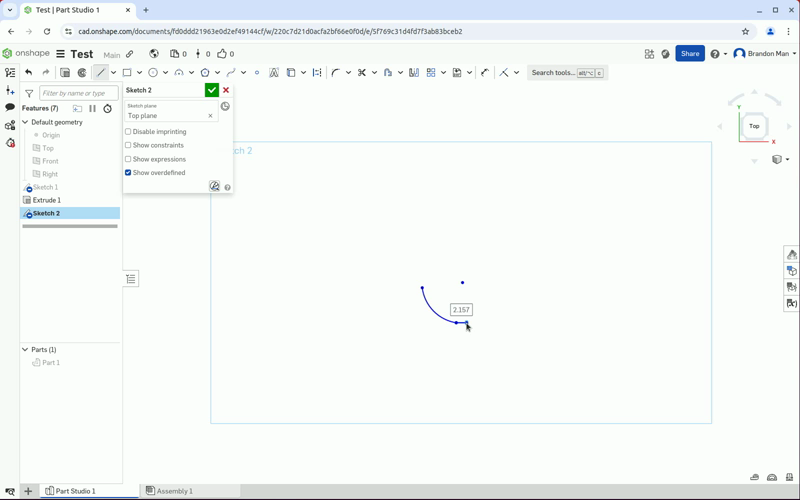
key(a)
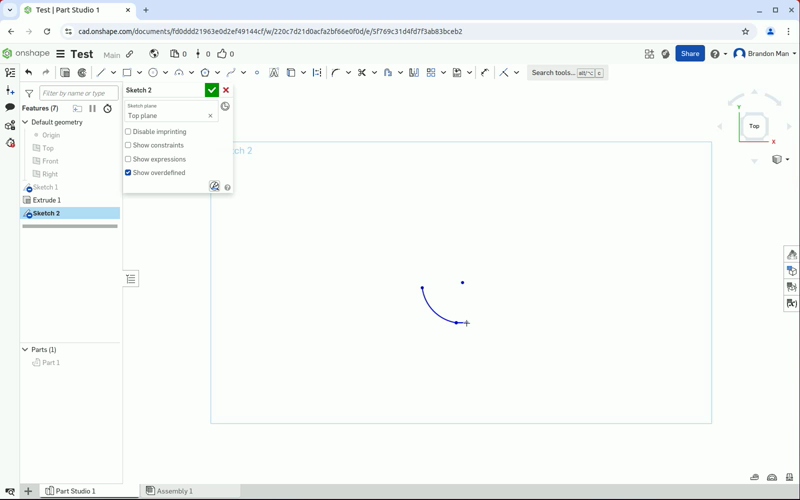
mouse_move(466, 322)
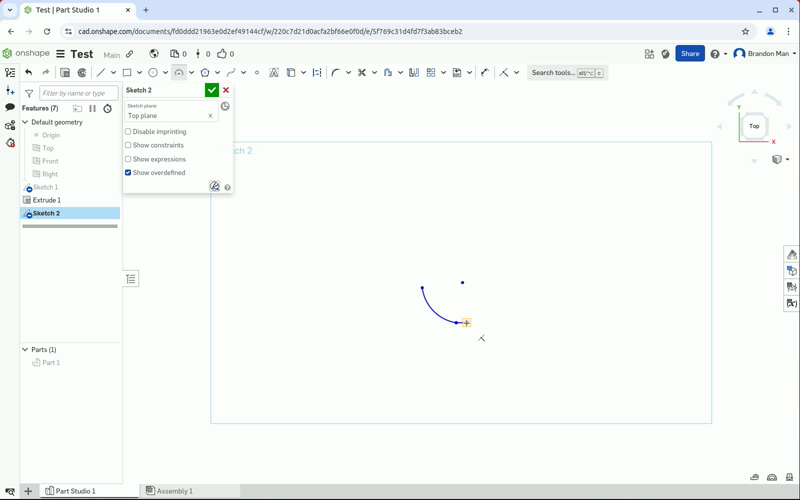
click(466, 322)
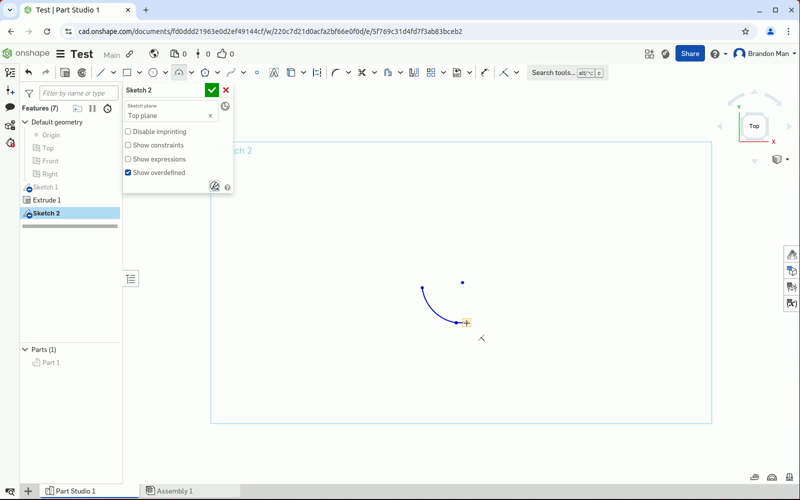
key_down(shift)
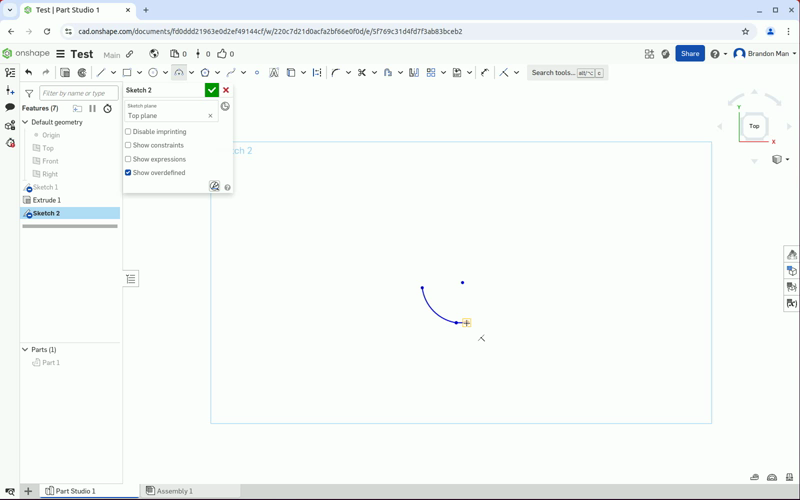
mouse_move(501, 287)
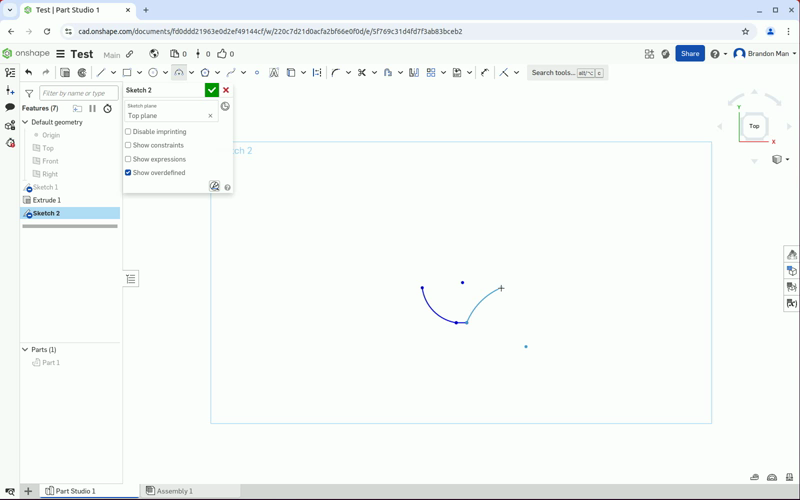
click(501, 287)
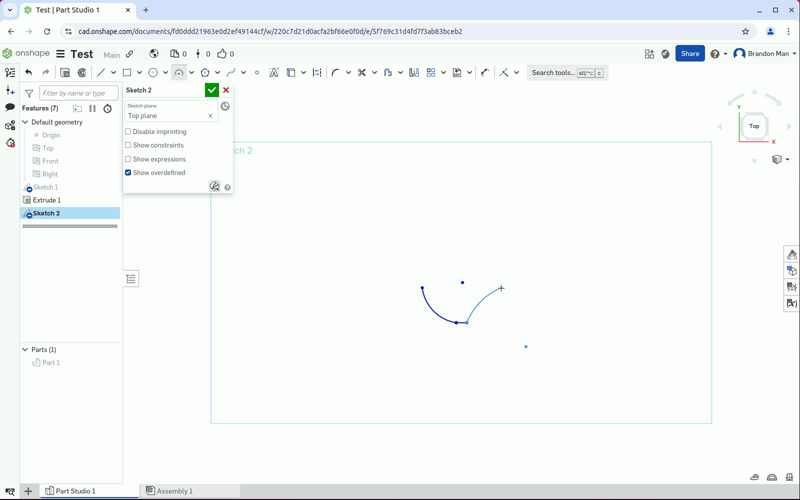
mouse_move(489, 310)
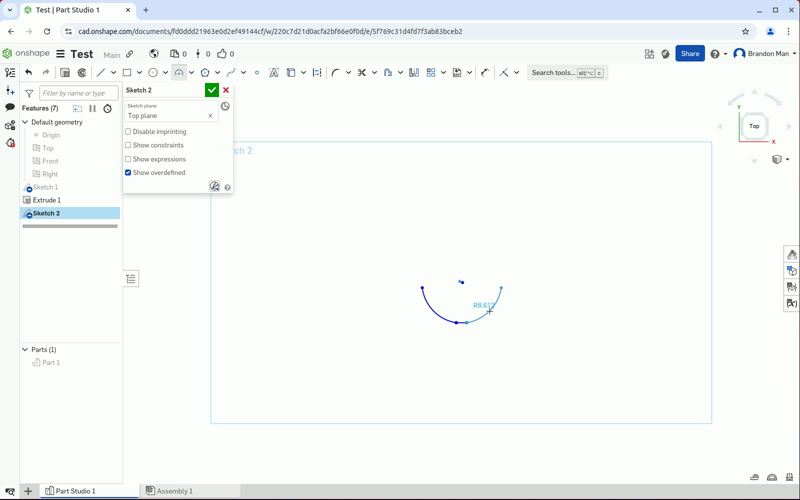
click(489, 310)
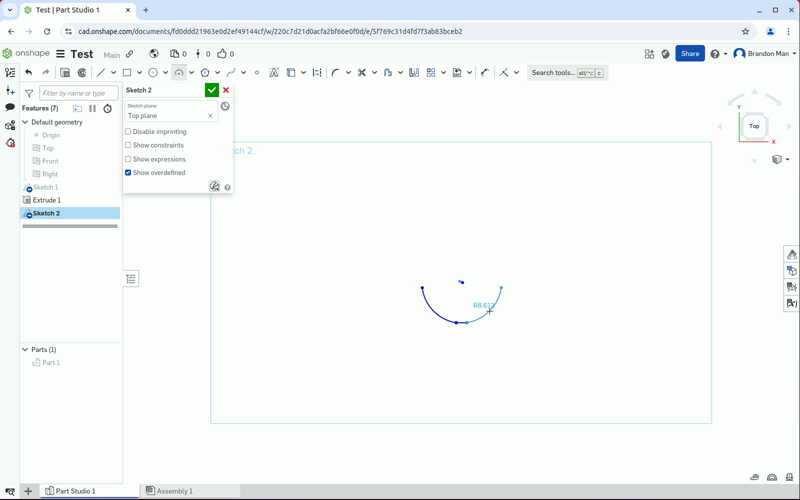
key_up(shift)
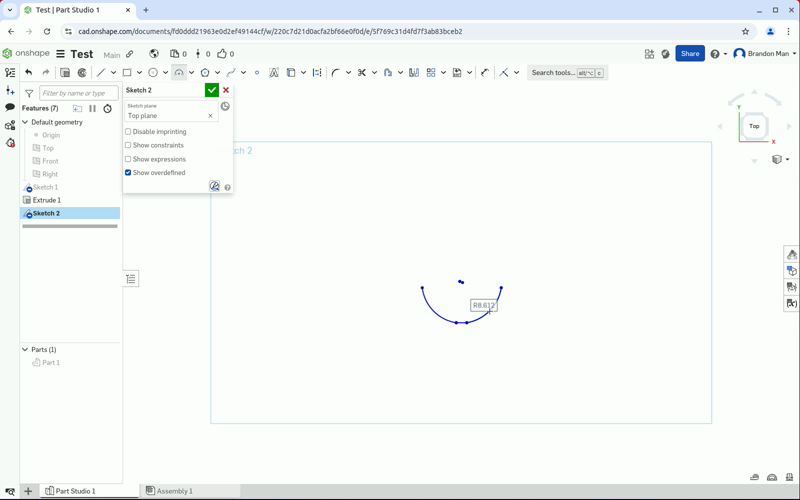
key(esc)
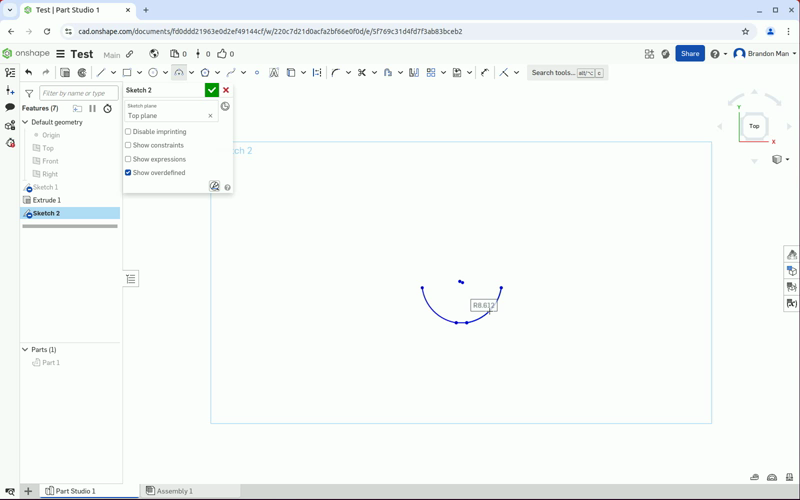
key(l)
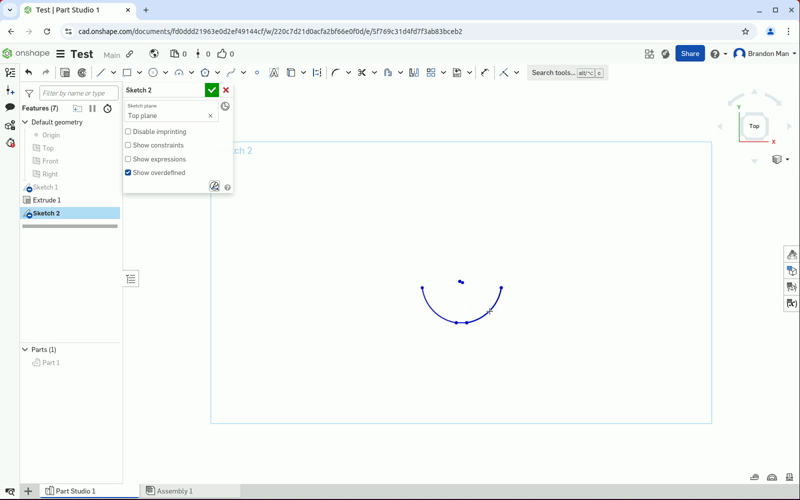
mouse_move(501, 287)
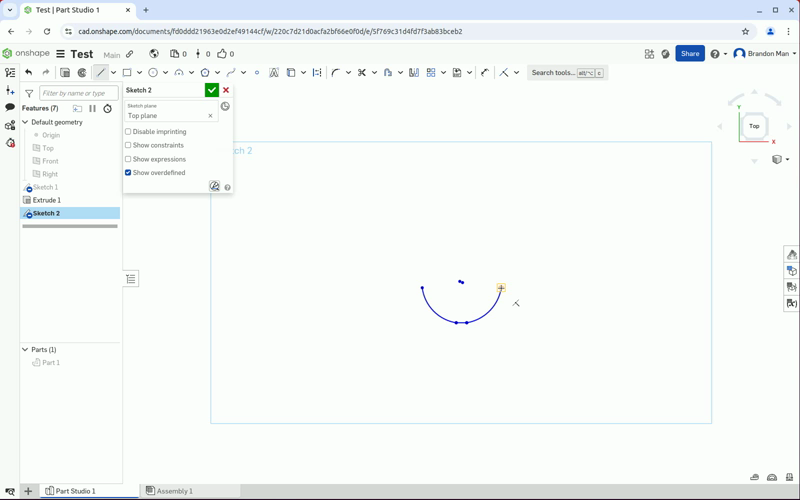
click(501, 287)
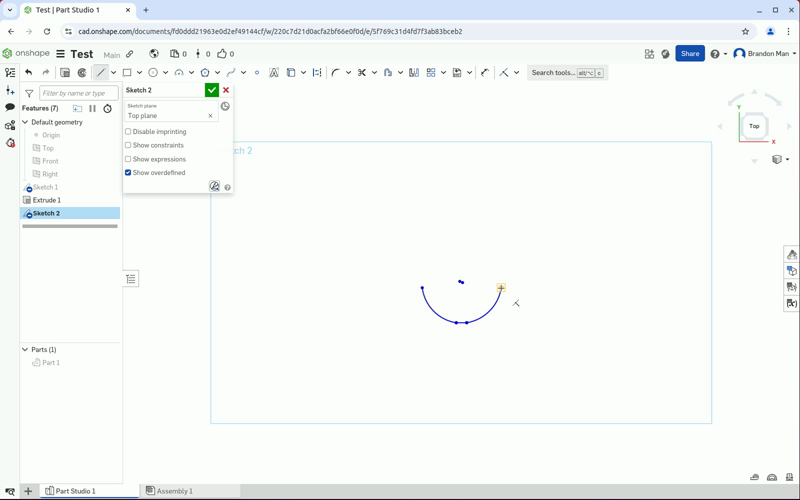
key_down(shift)
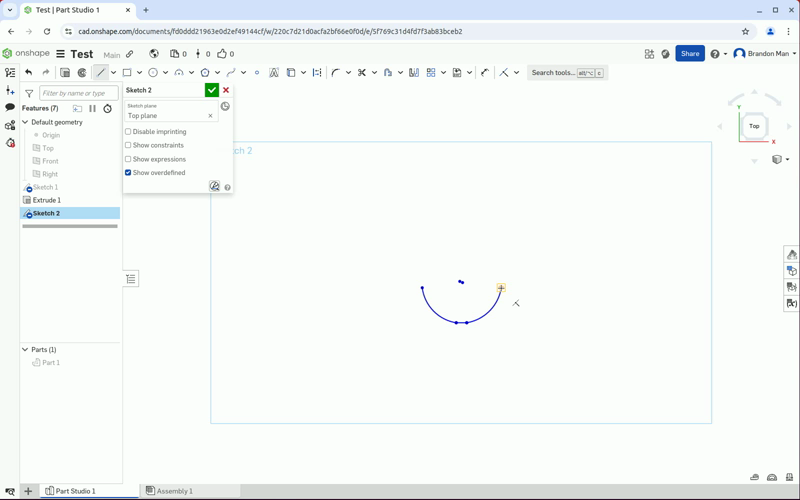
mouse_move(531, 287)
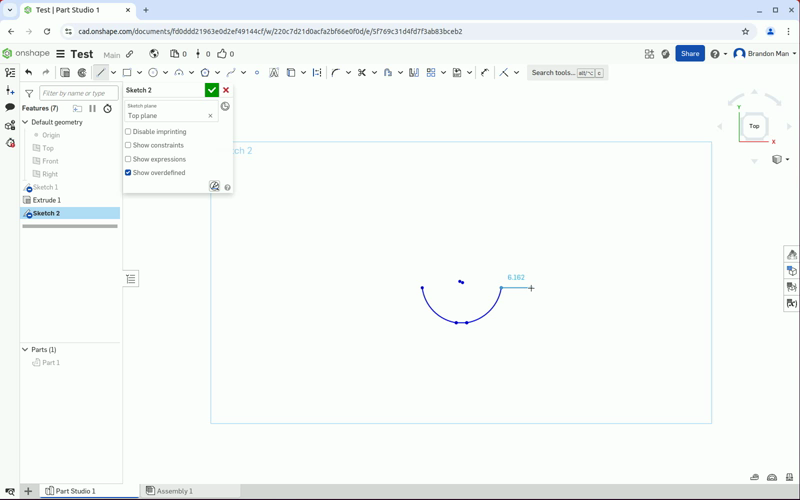
mouse_move(501, 278)
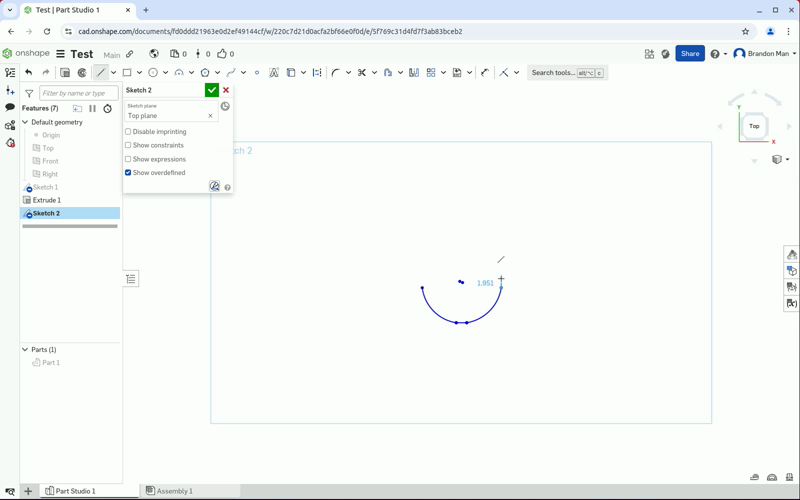
click(501, 278)
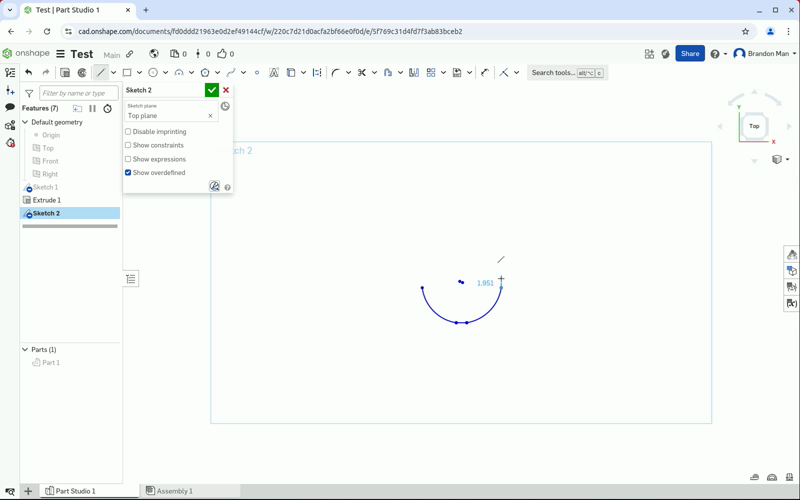
key_up(shift)
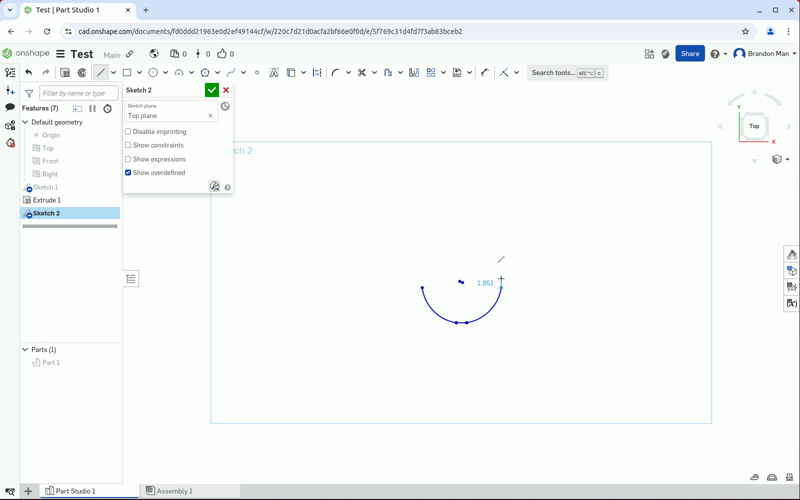
key(esc)
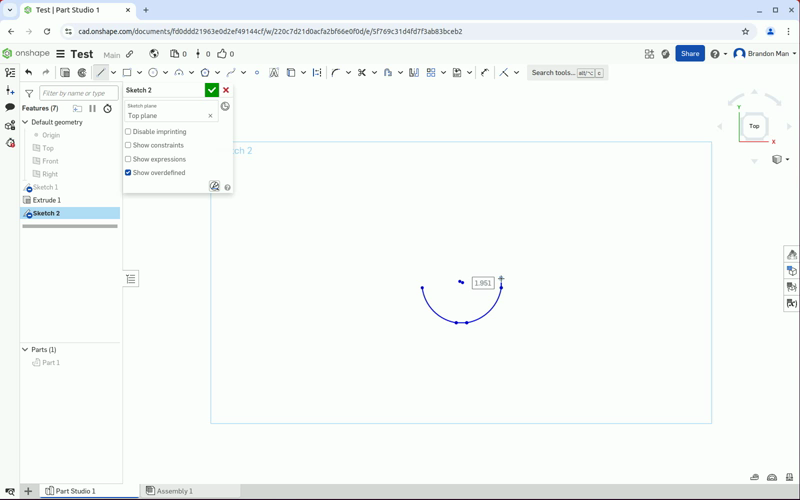
key(a)
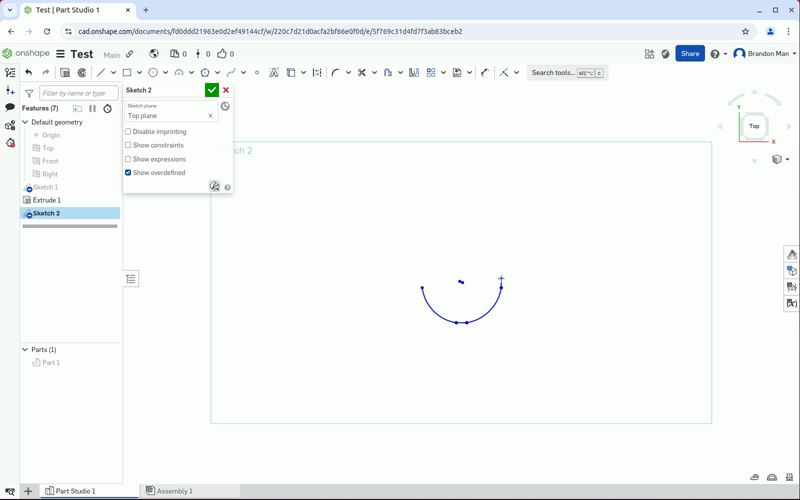
mouse_move(501, 278)
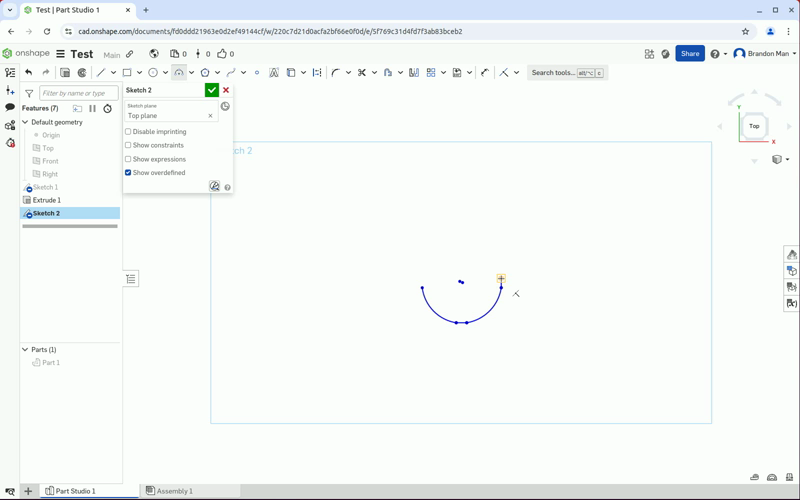
click(501, 278)
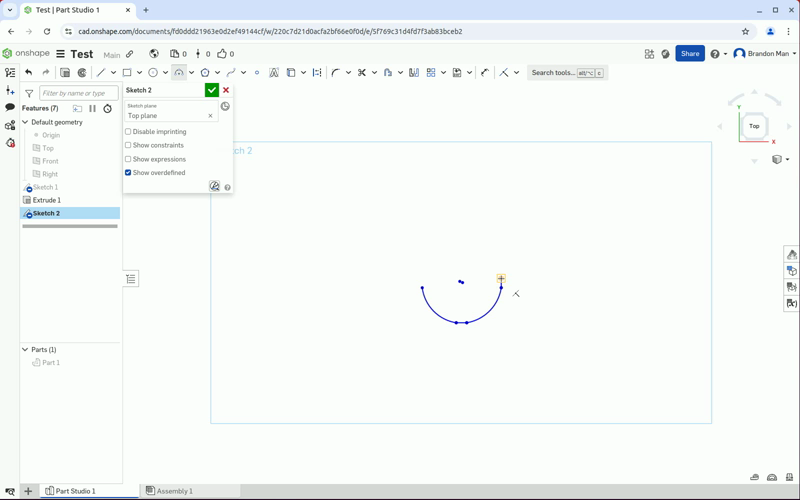
key_down(shift)
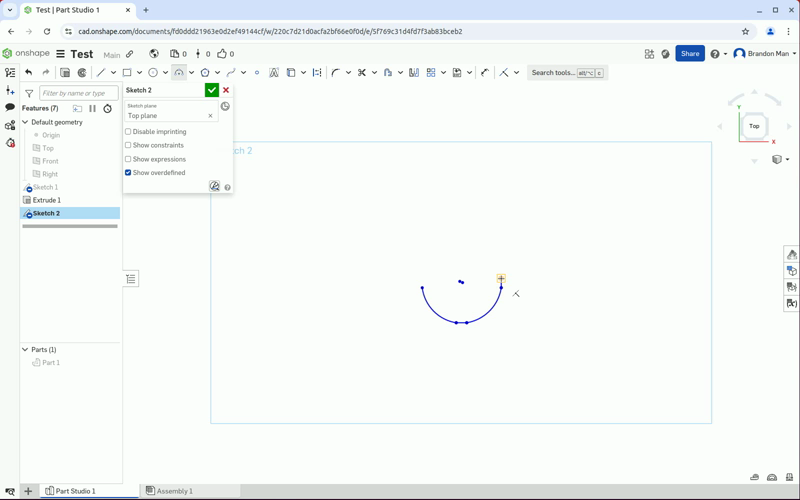
mouse_move(466, 243)
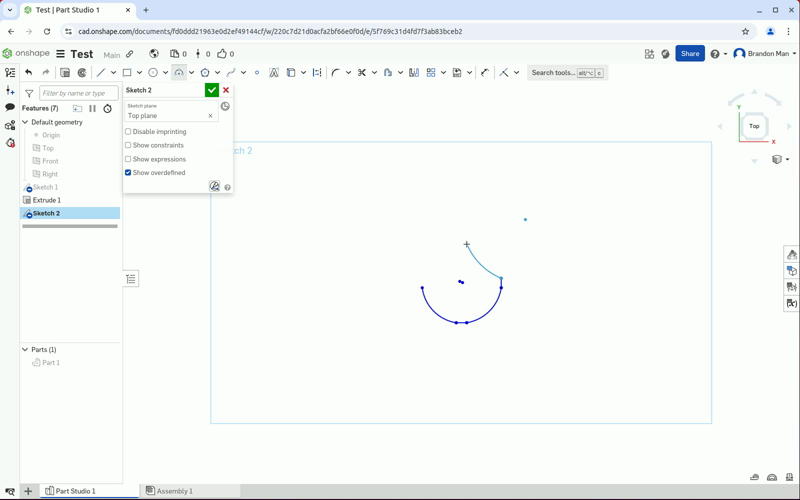
click(466, 243)
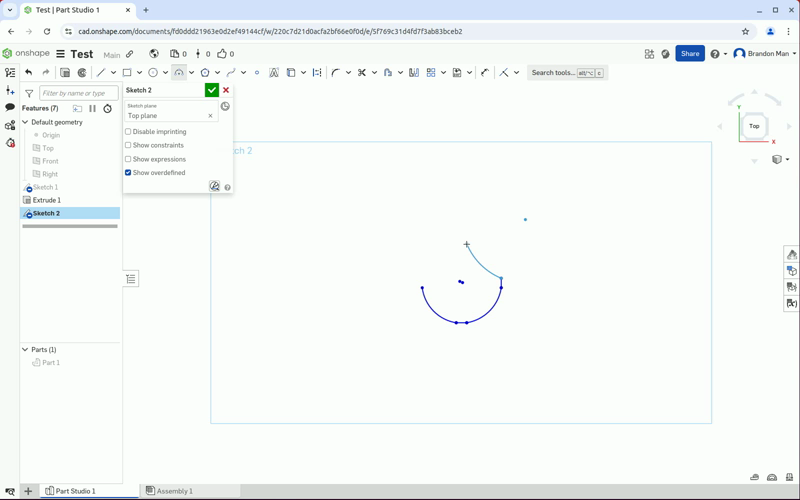
mouse_move(489, 255)
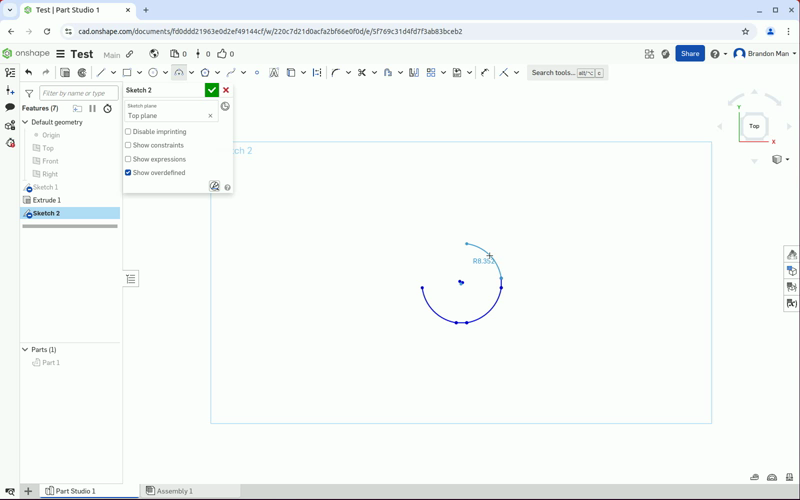
click(489, 255)
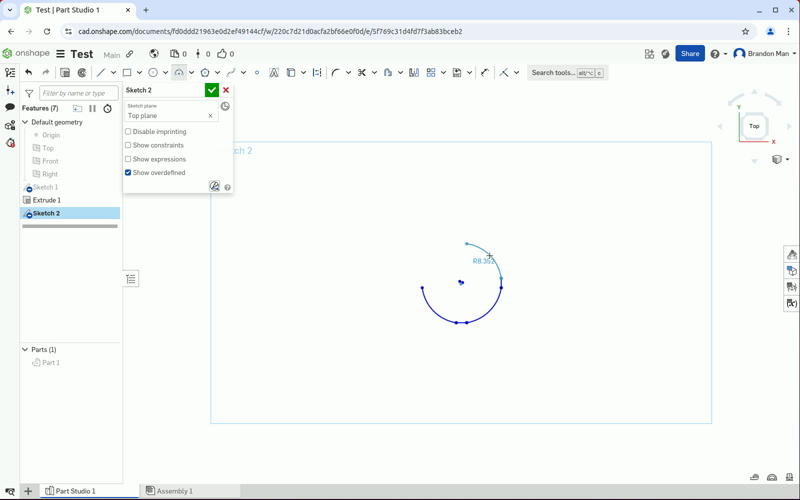
key_up(shift)
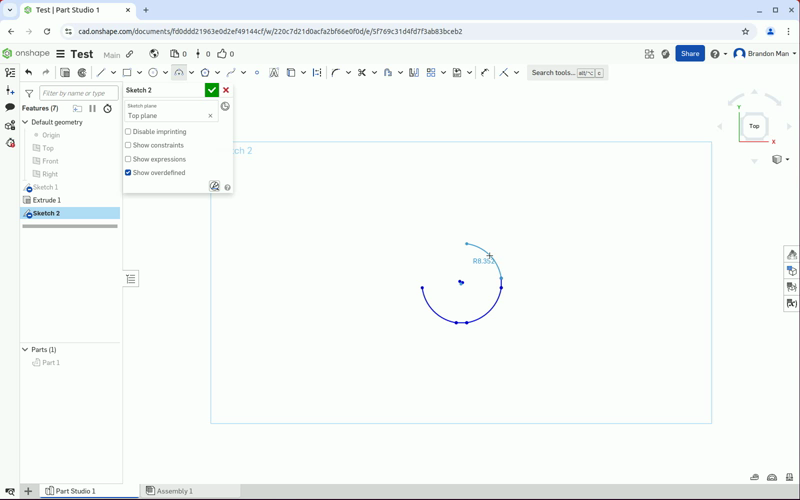
key(esc)
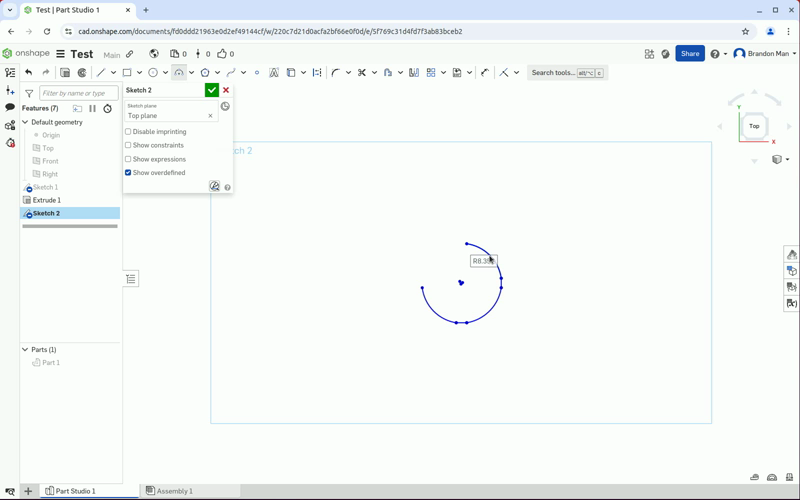
key(l)
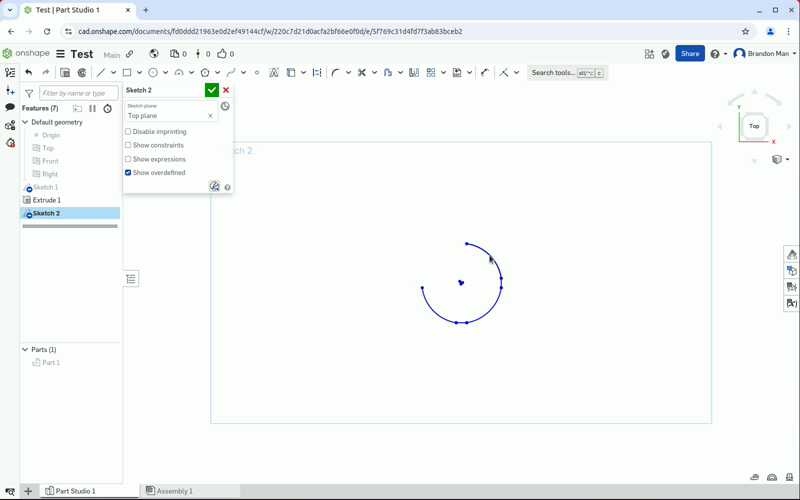
mouse_move(466, 243)
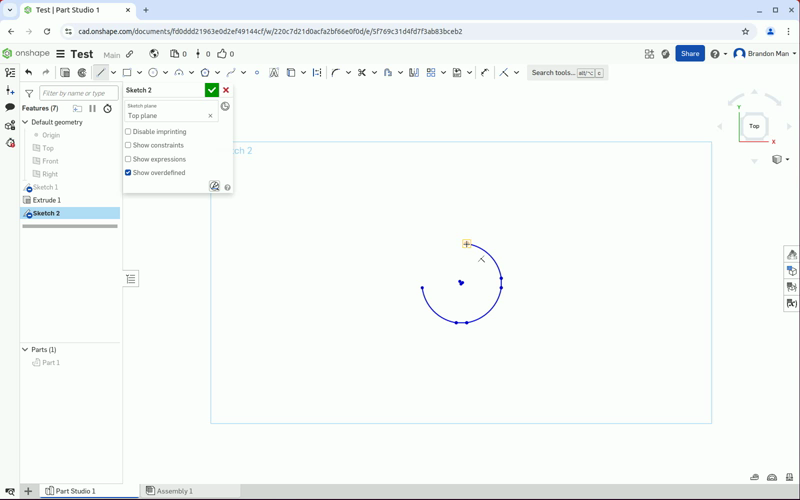
click(466, 243)
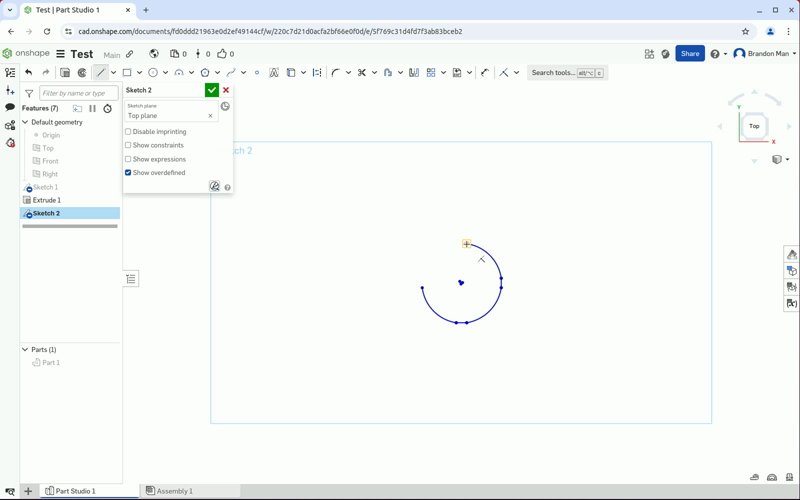
key_down(shift)
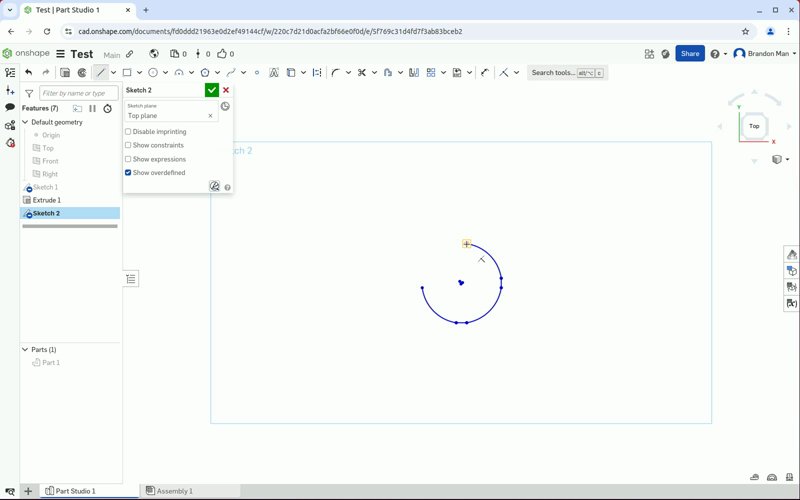
mouse_move(496, 243)
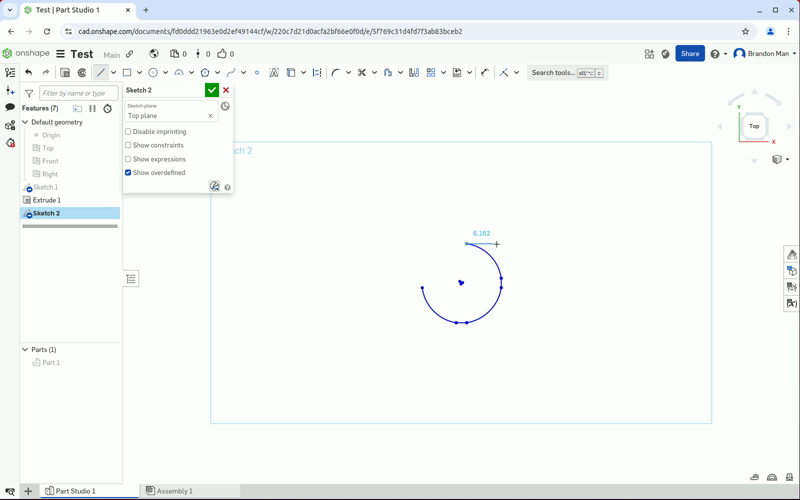
mouse_move(456, 243)
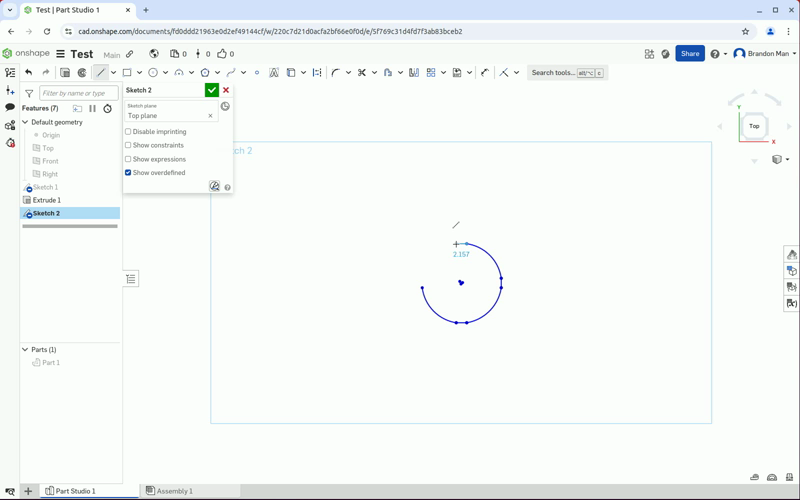
click(456, 243)
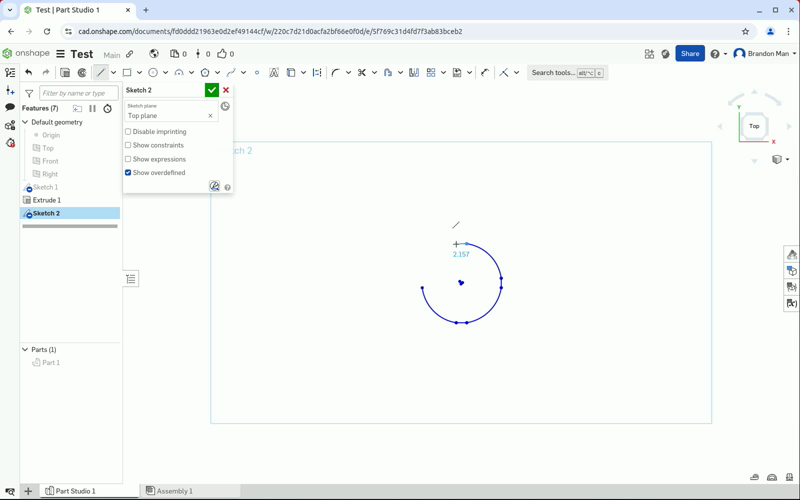
key_up(shift)
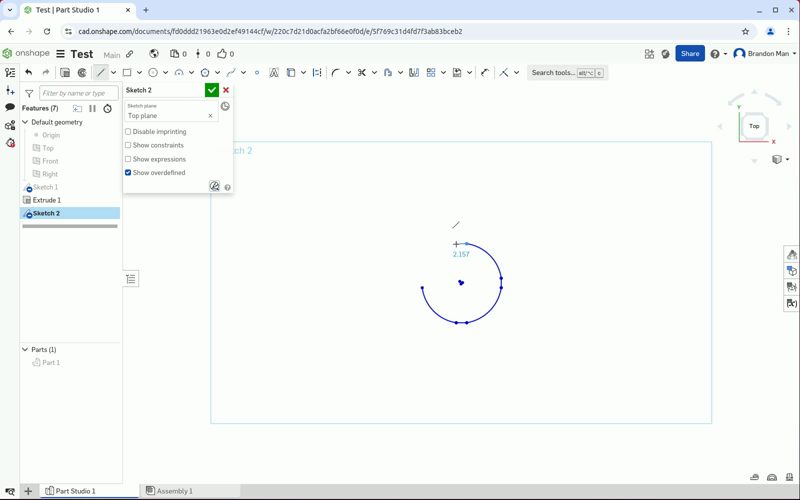
key(esc)
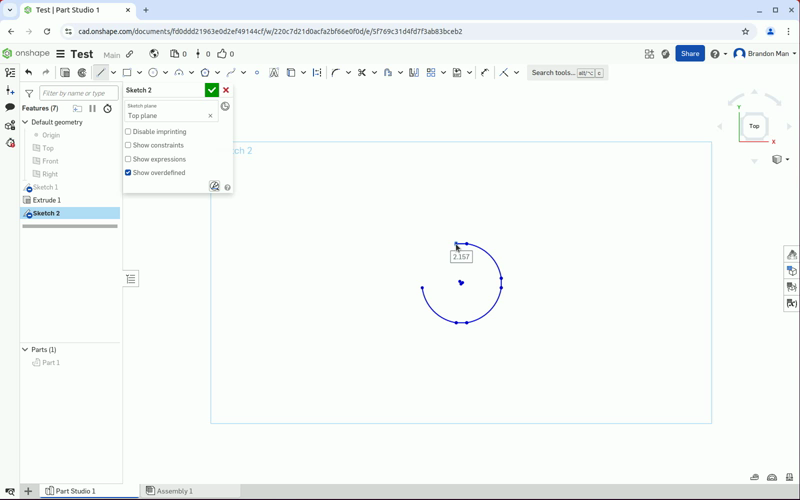
key(a)
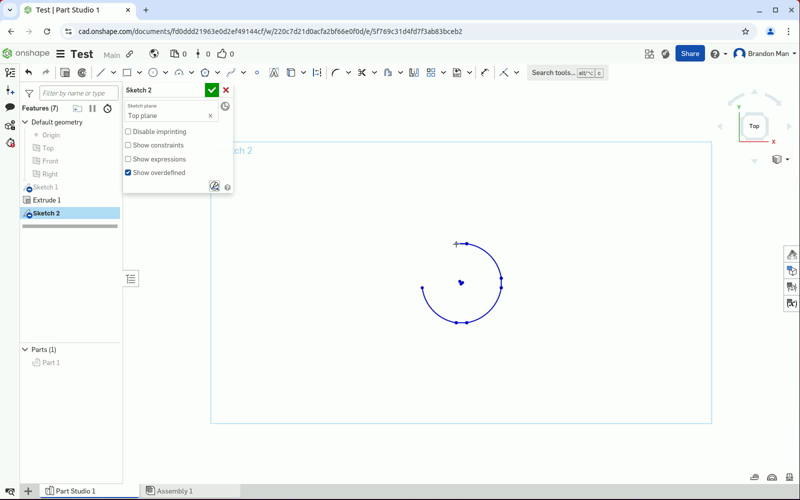
mouse_move(456, 243)
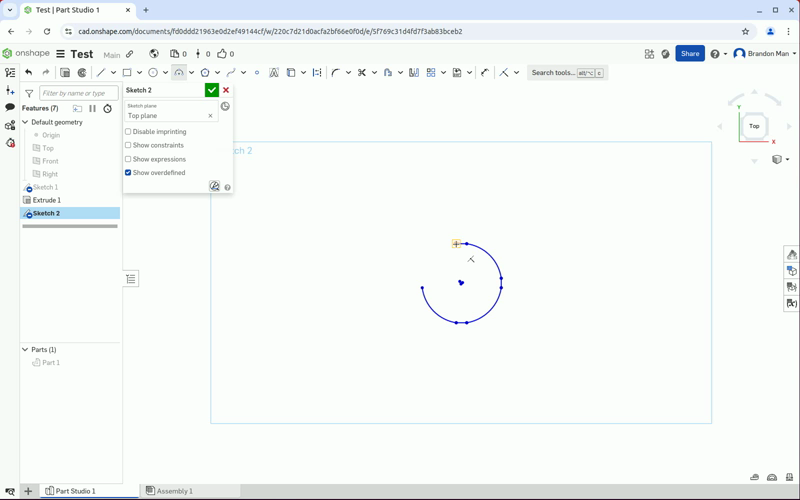
click(456, 243)
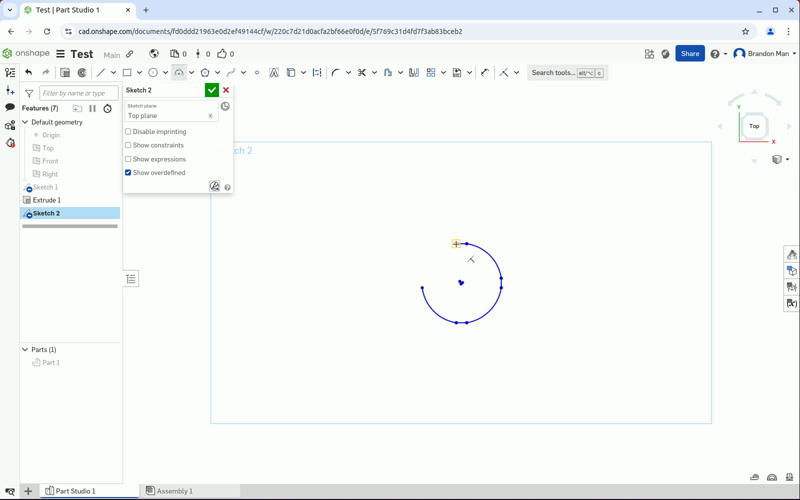
key_down(shift)
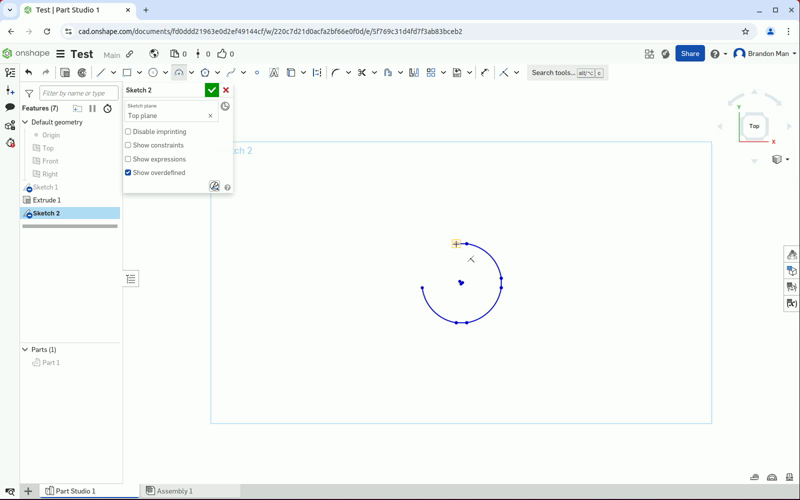
mouse_move(422, 278)
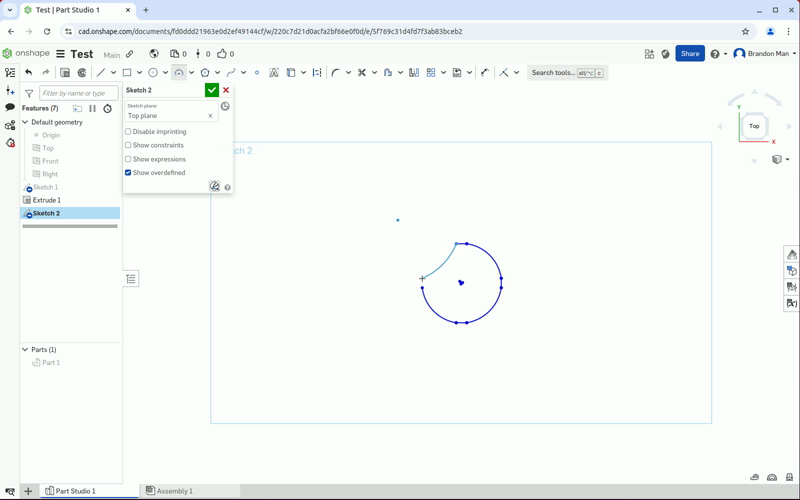
click(422, 278)
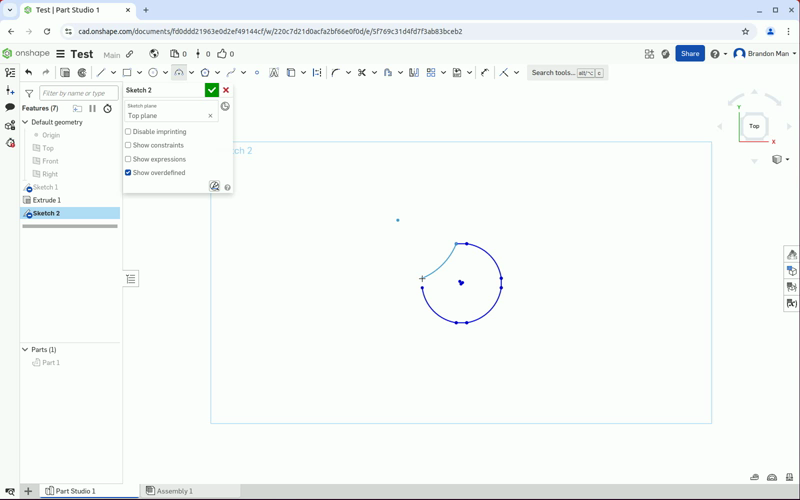
mouse_move(433, 255)
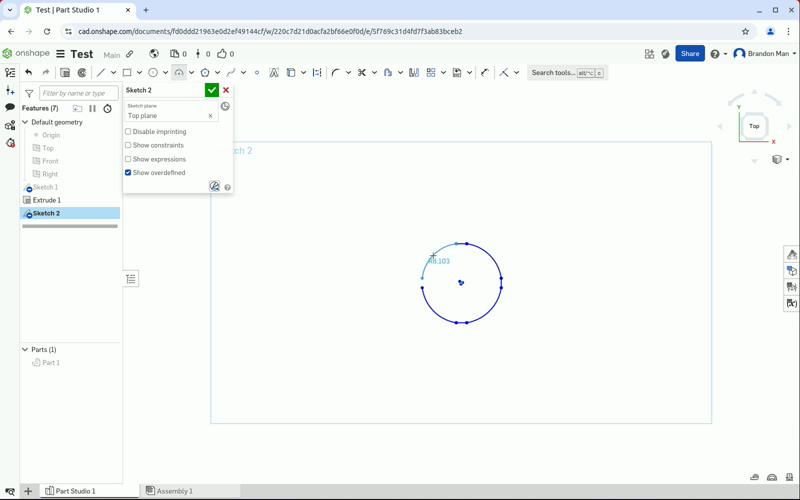
click(433, 255)
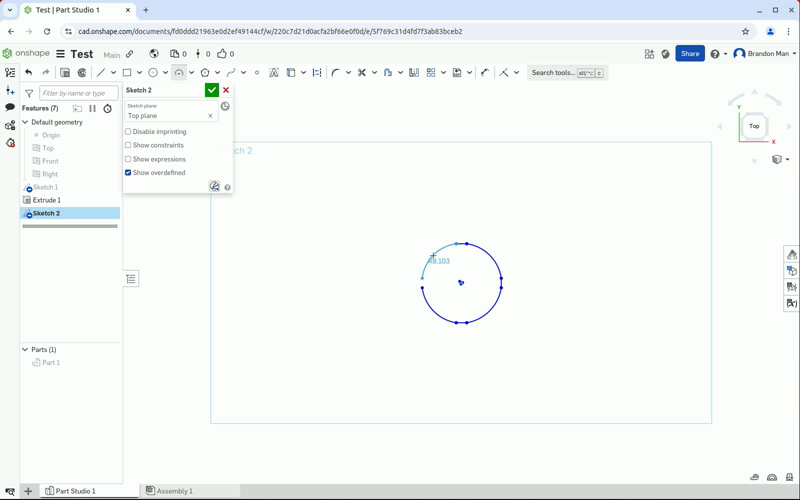
key_up(shift)
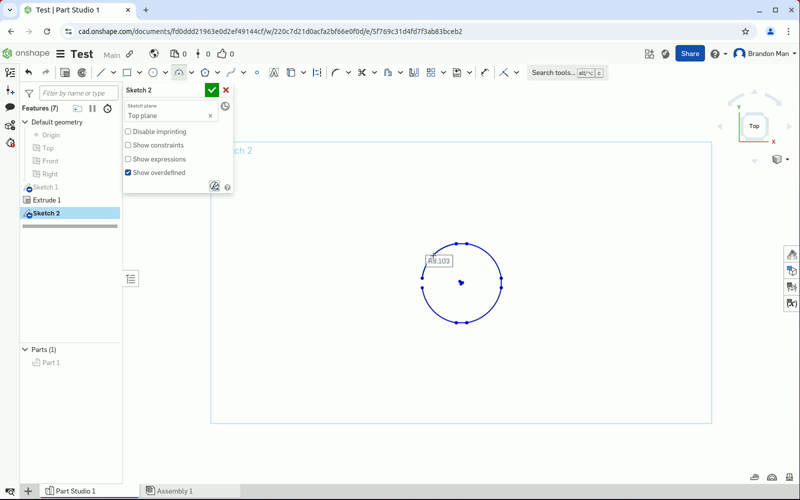
key(esc)
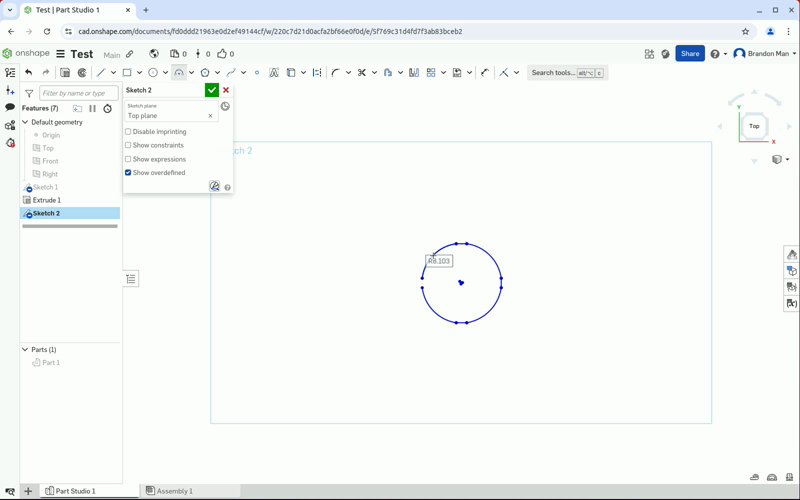
key(l)
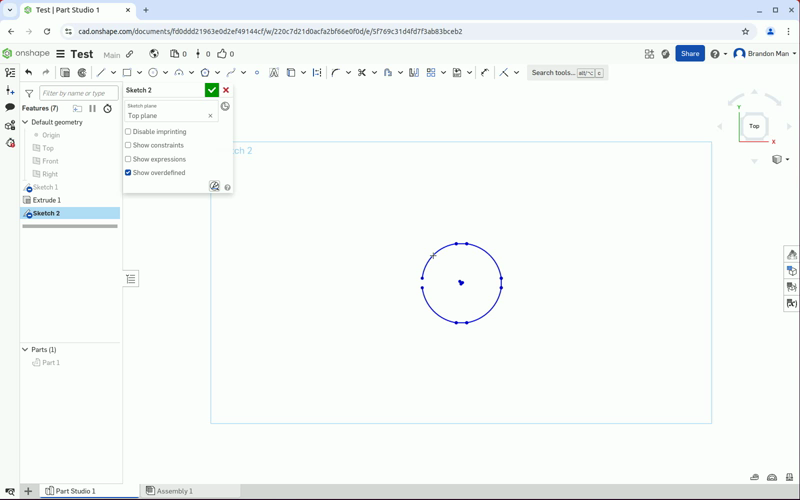
mouse_move(422, 278)
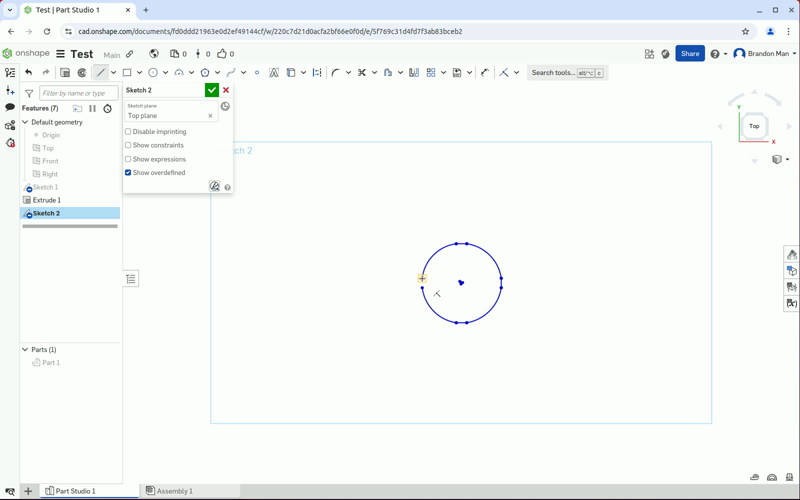
click(422, 278)
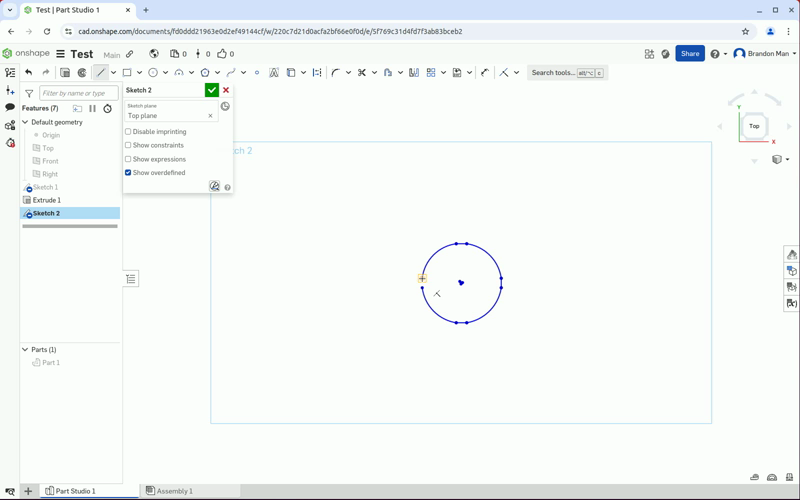
mouse_move(452, 278)
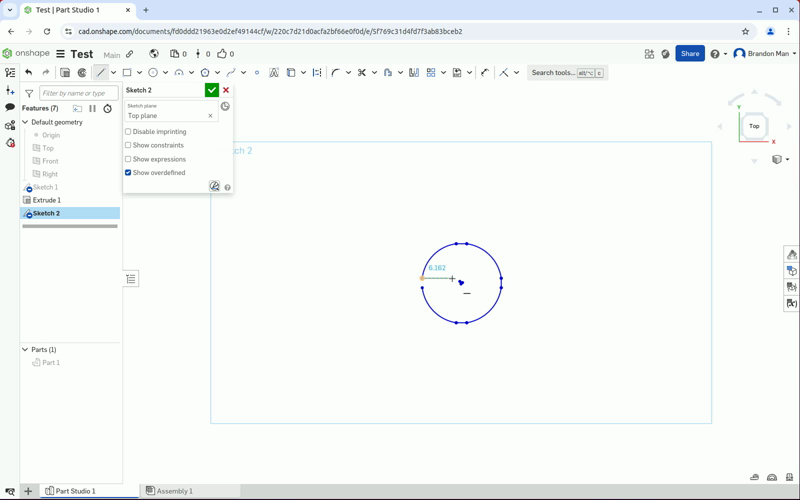
key_down(shift)
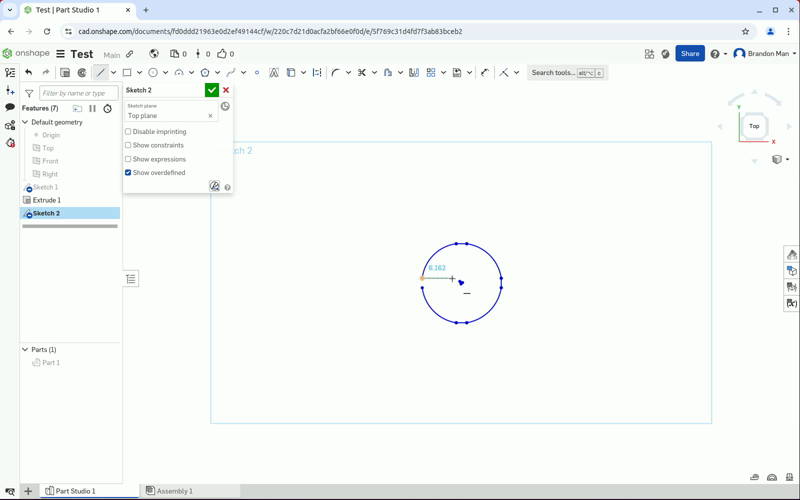
mouse_move(422, 287)
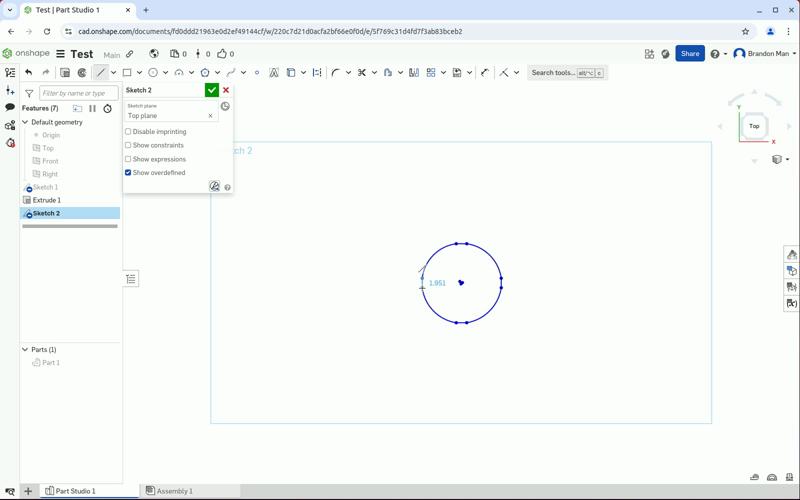
key_up(shift)
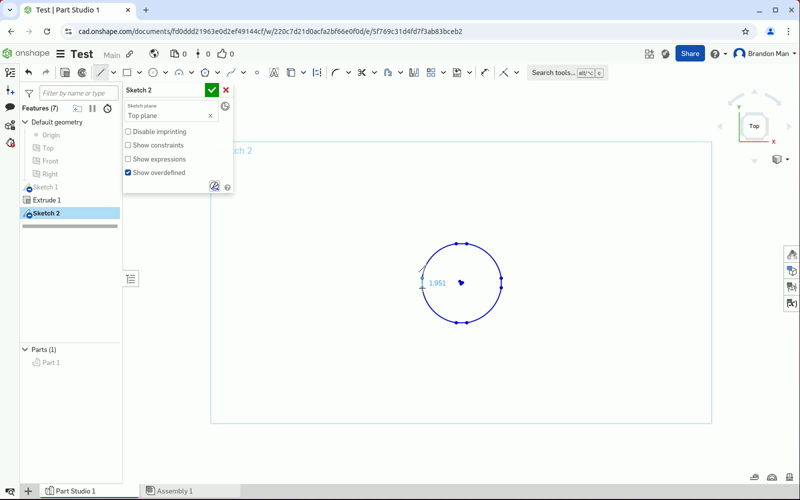
click(422, 287)
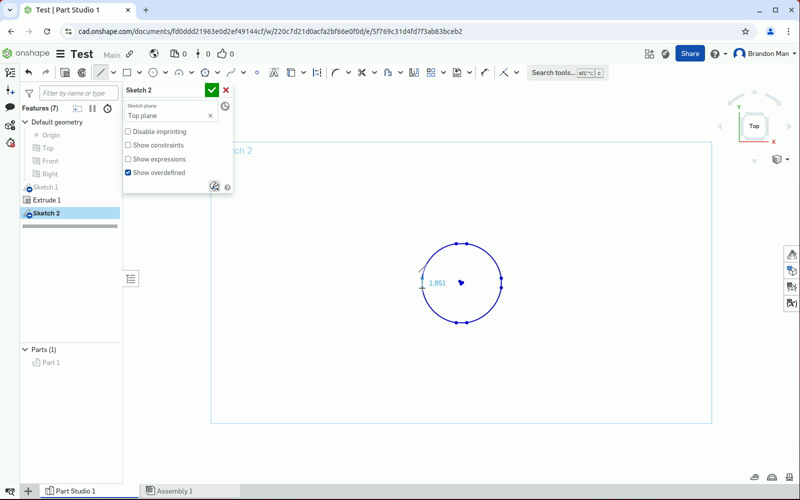
key(esc)
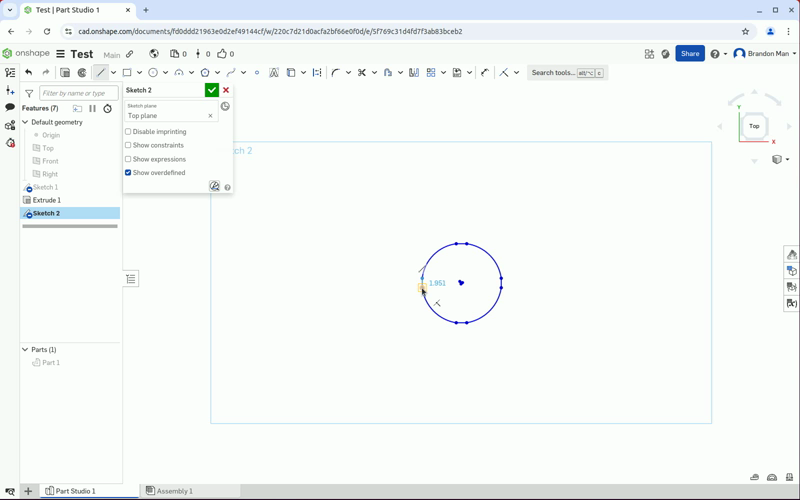
key(c)
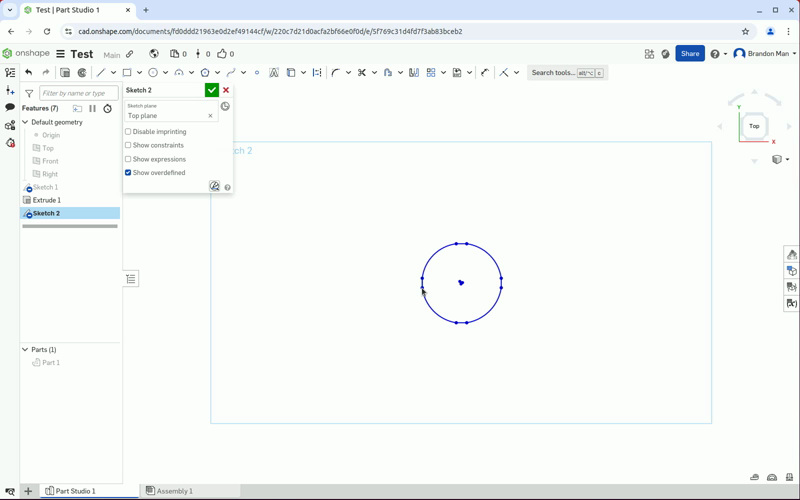
key_down(shift)
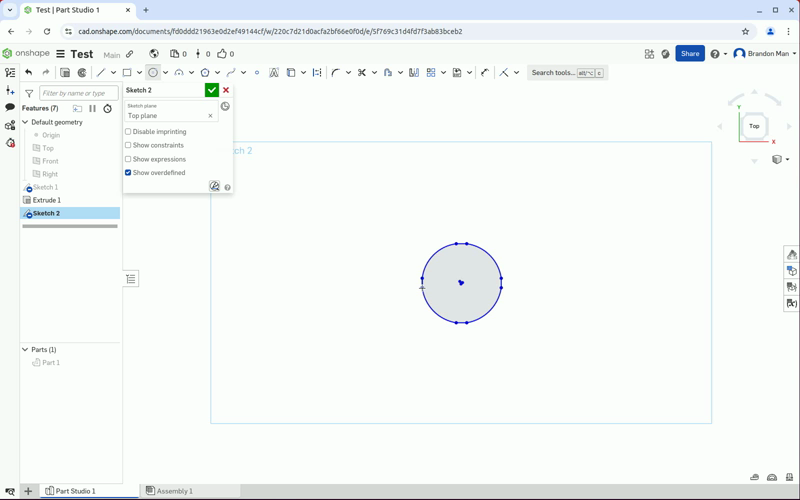
mouse_move(461, 282)
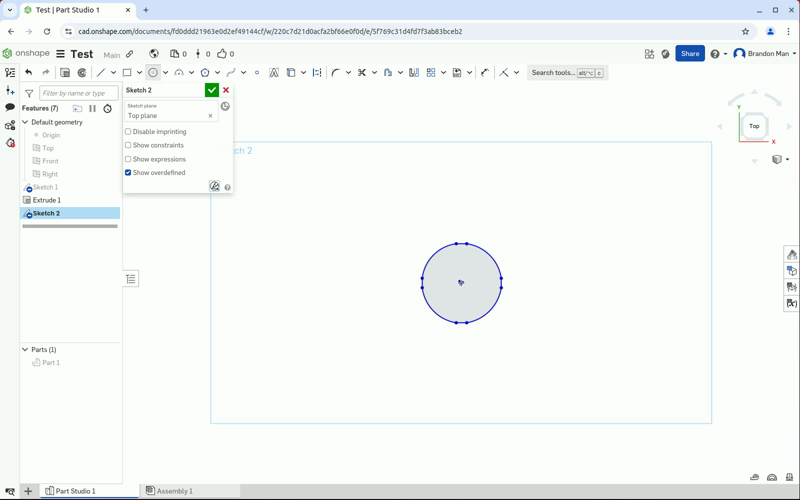
scroll(6)
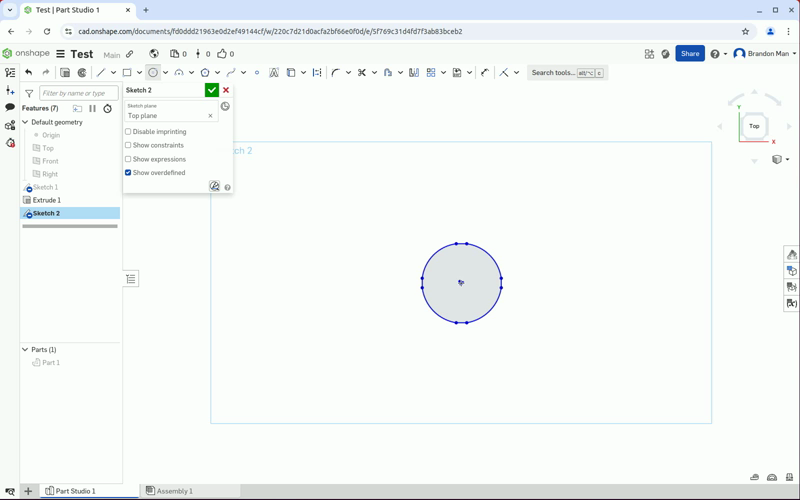
scroll(6)
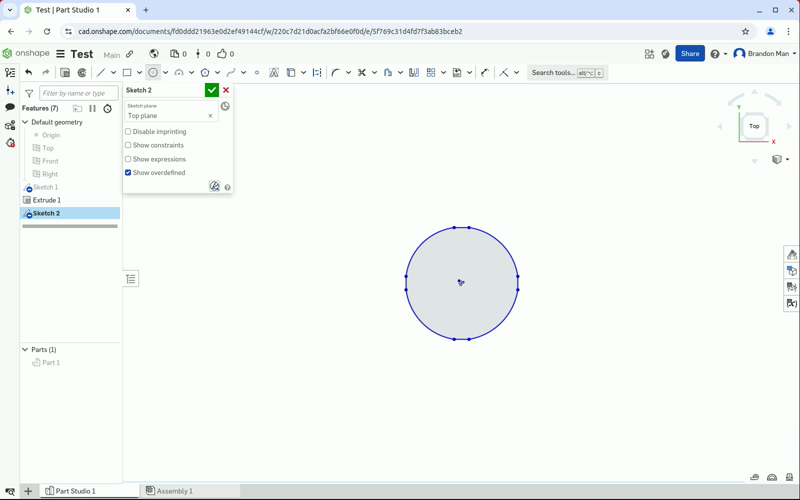
scroll(6)
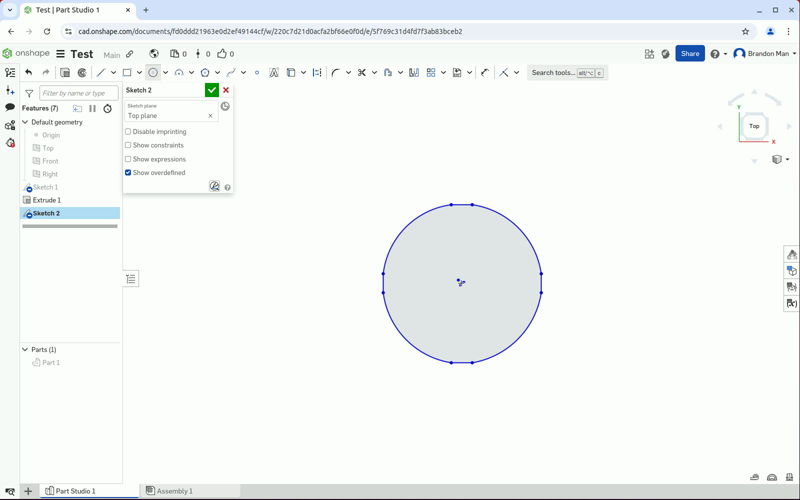
scroll(6)
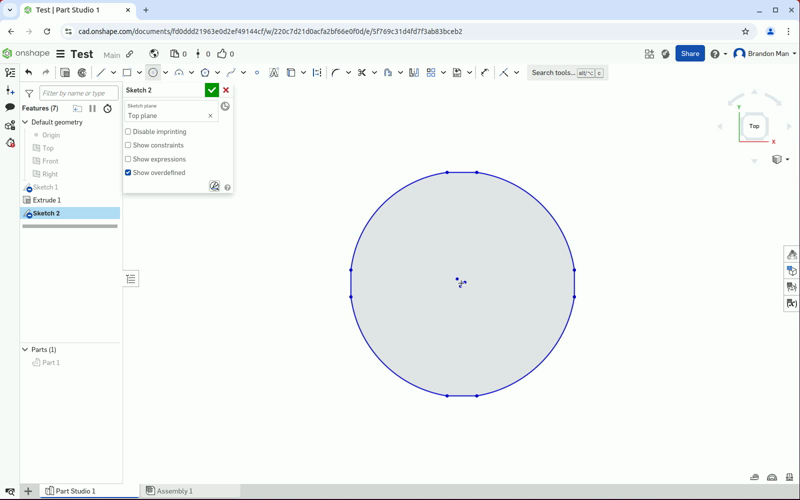
scroll(6)
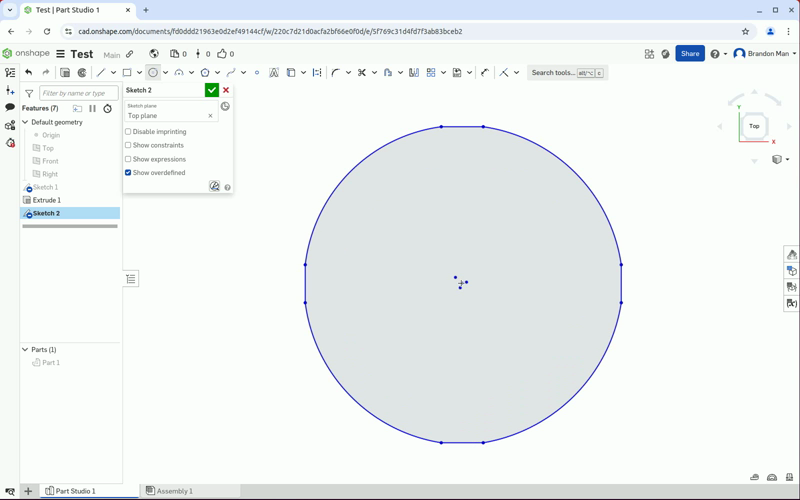
scroll(6)
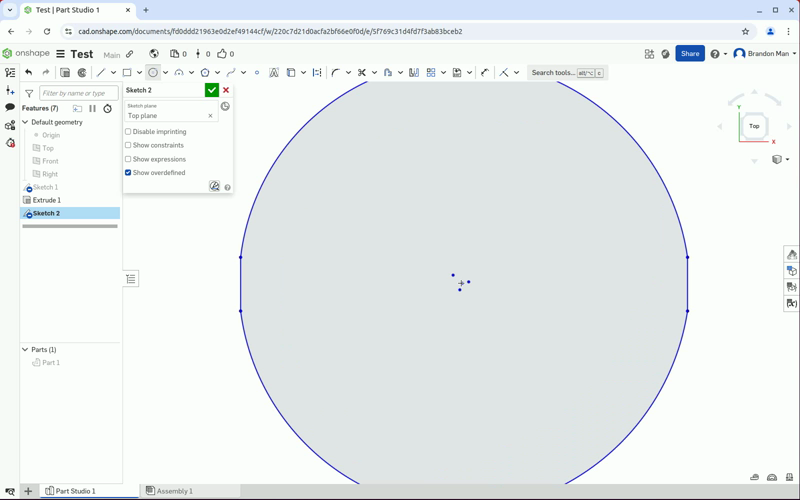
scroll(6)
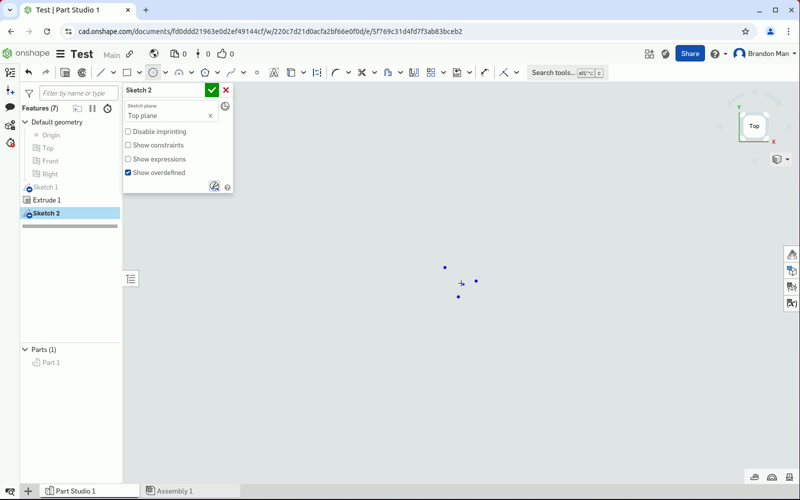
click(461, 282)
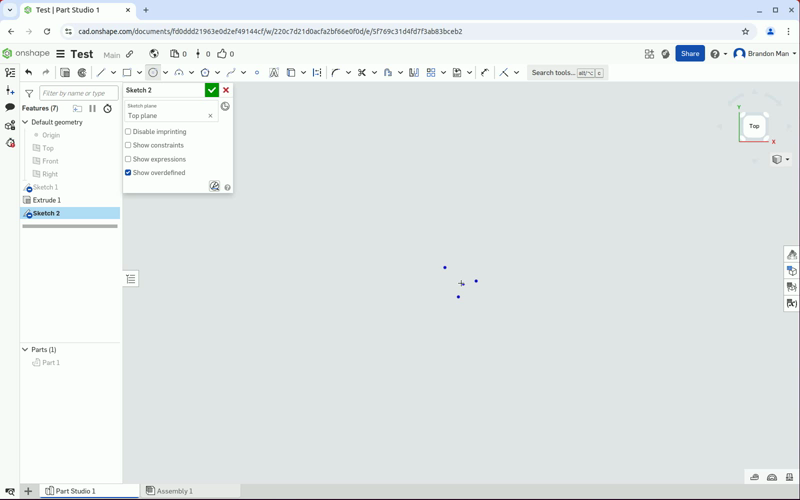
scroll(-6)
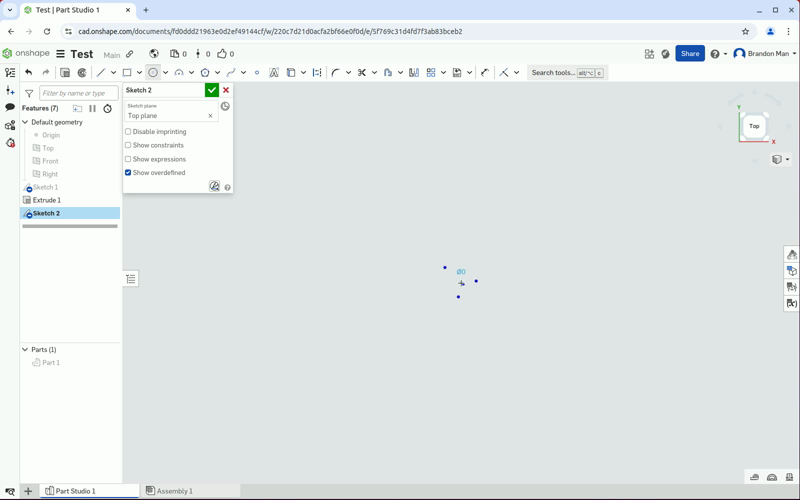
scroll(-6)
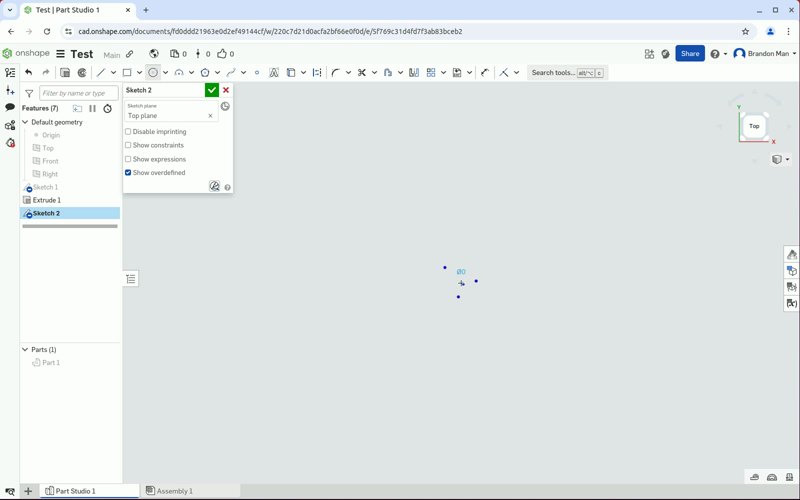
scroll(-6)
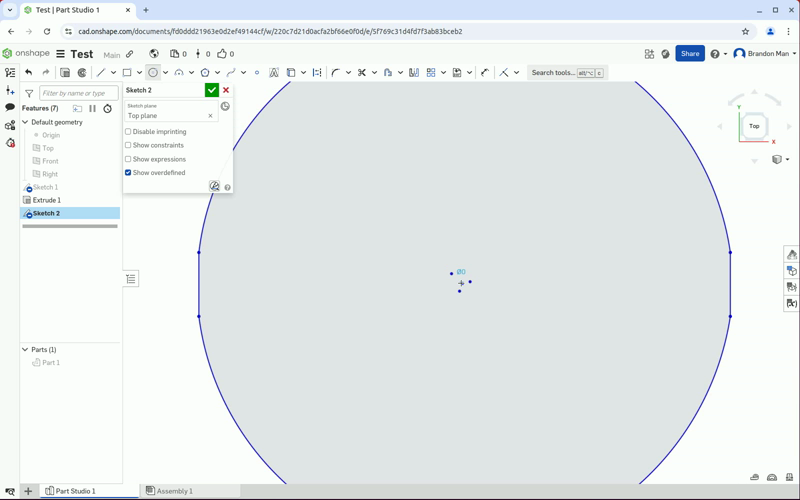
scroll(-6)
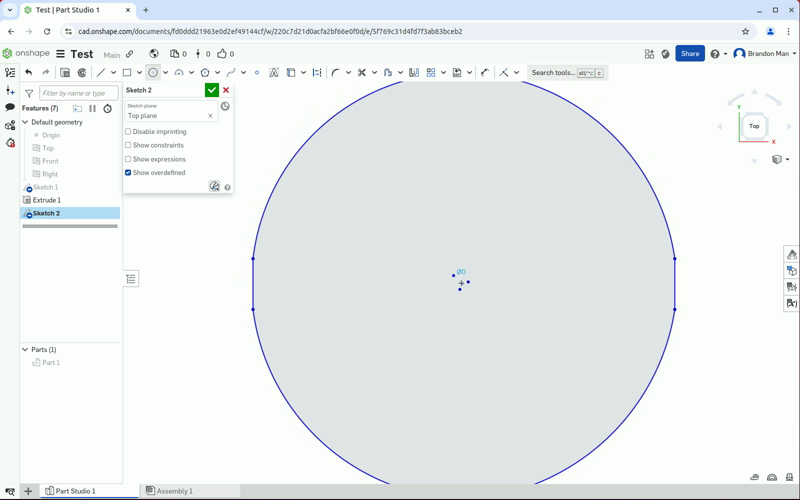
scroll(-6)
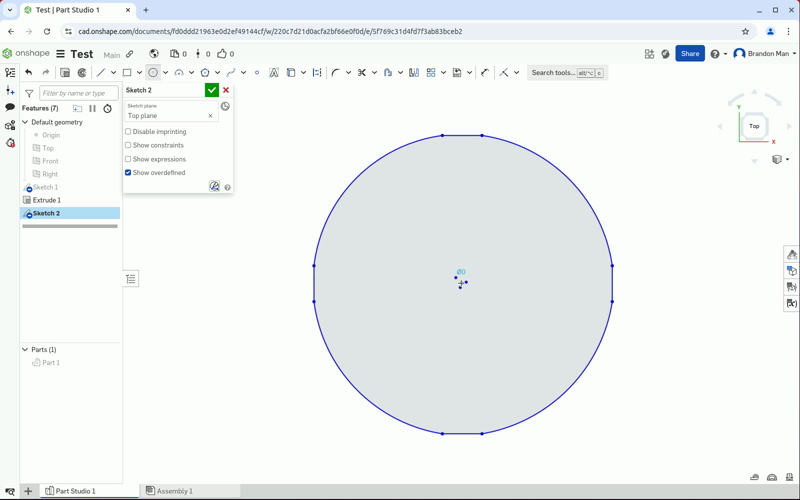
scroll(-6)
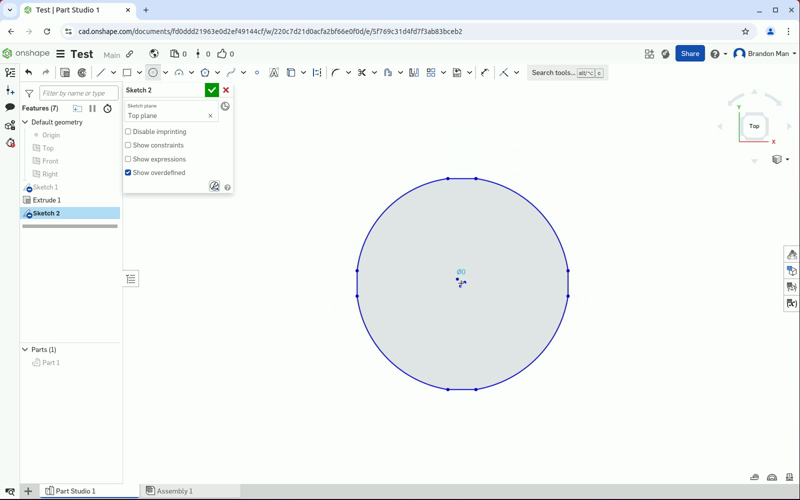
scroll(-6)
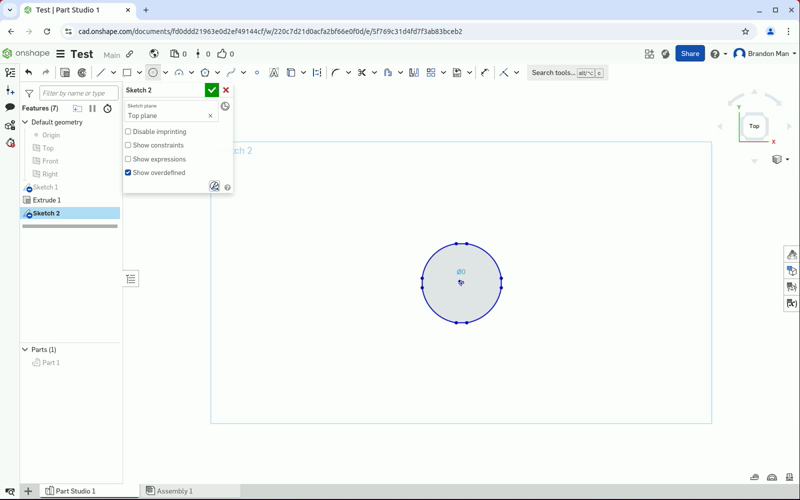
key_up(shift)
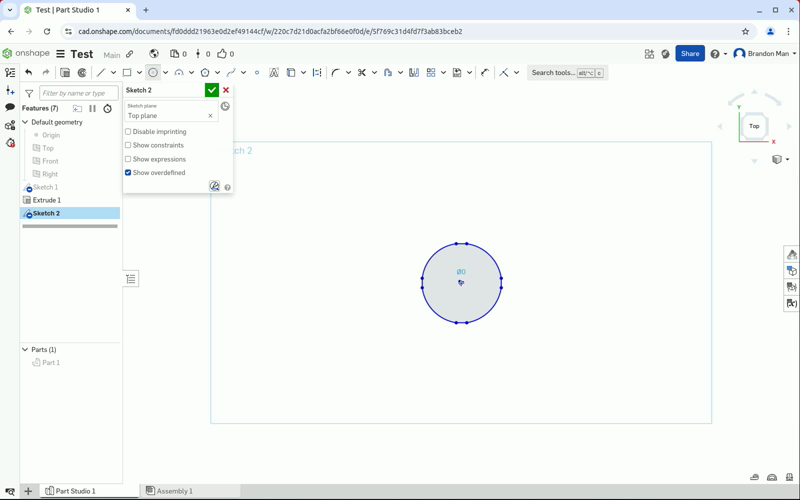
mouse_move(472, 282)
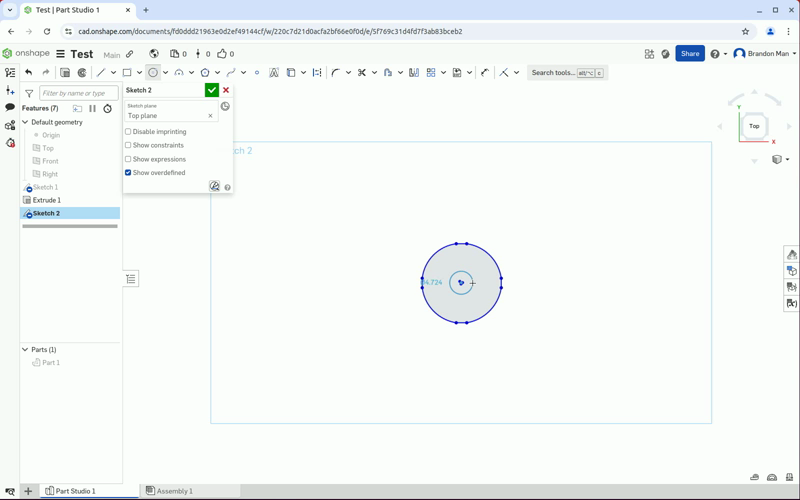
click(472, 282)
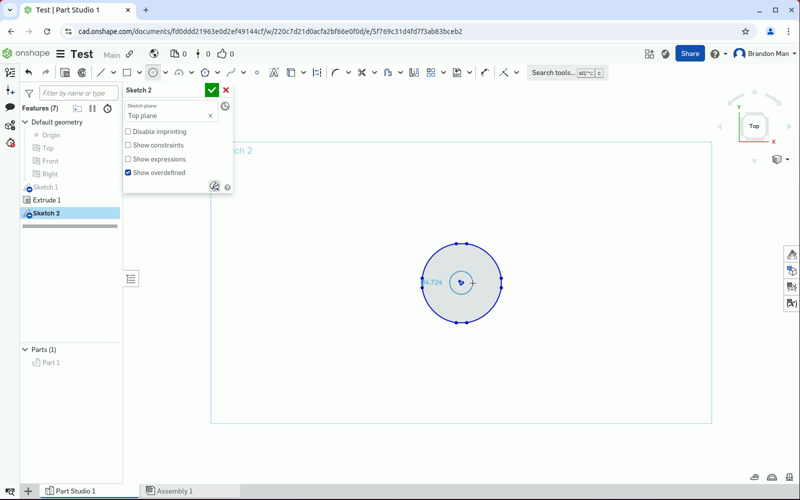
key(esc)
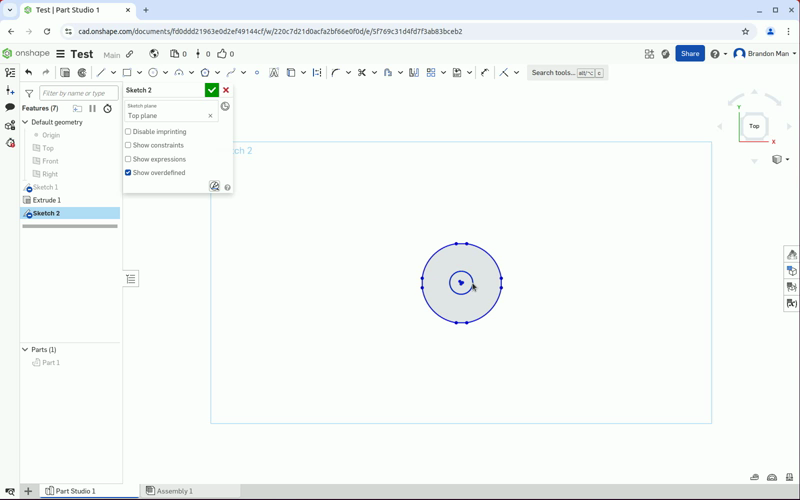
mouse_move(494, 273)
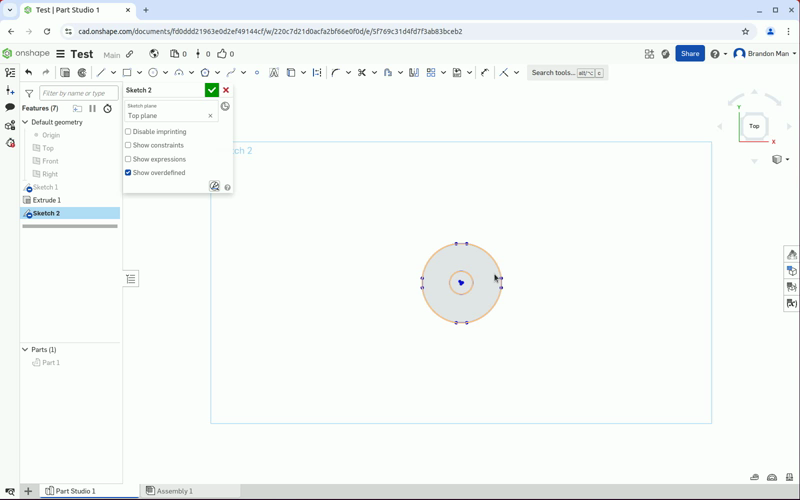
click(494, 273)
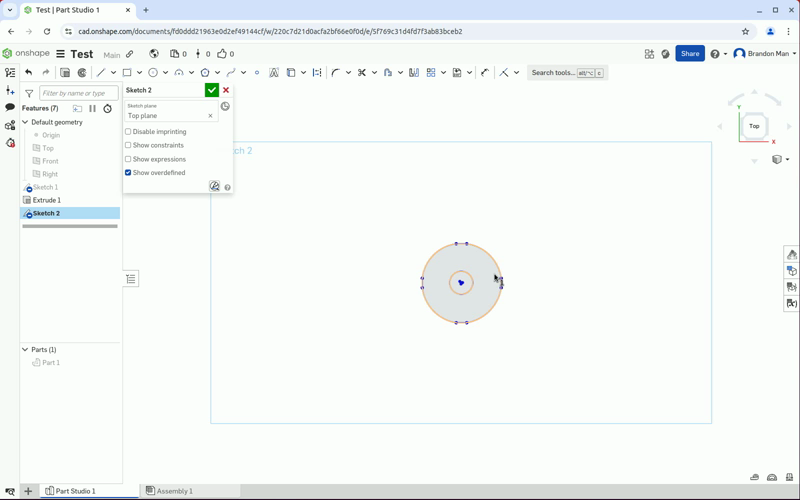
mouse_move(73, 352)
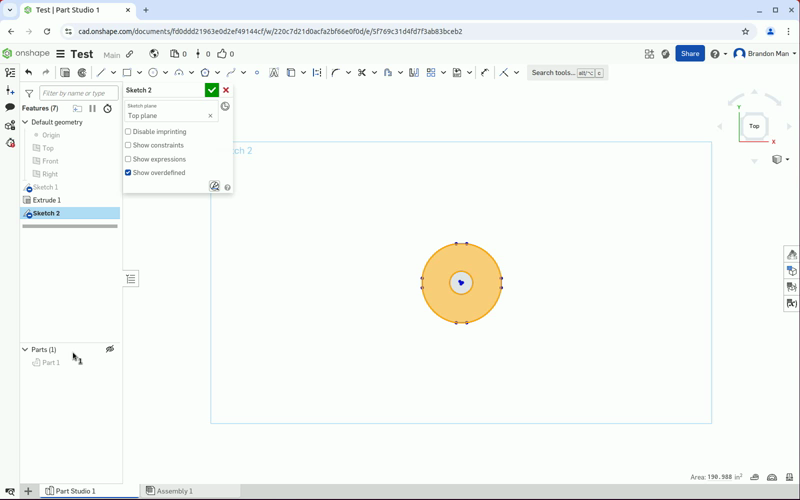
key(shift+y)
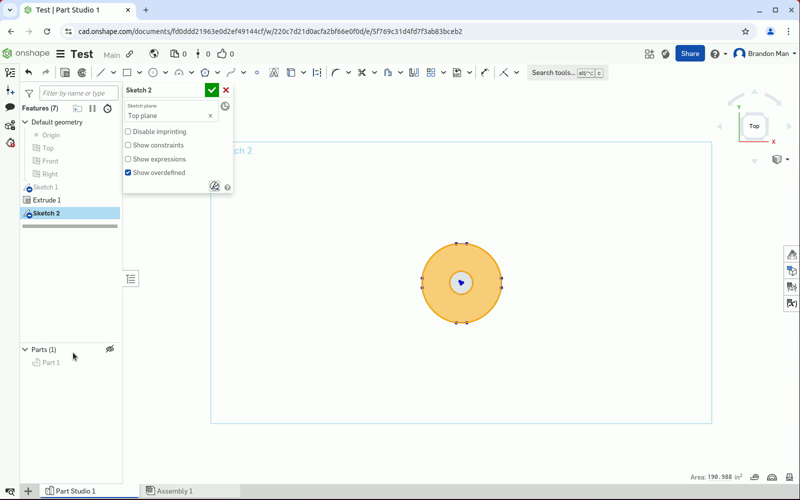
key(shift+e)
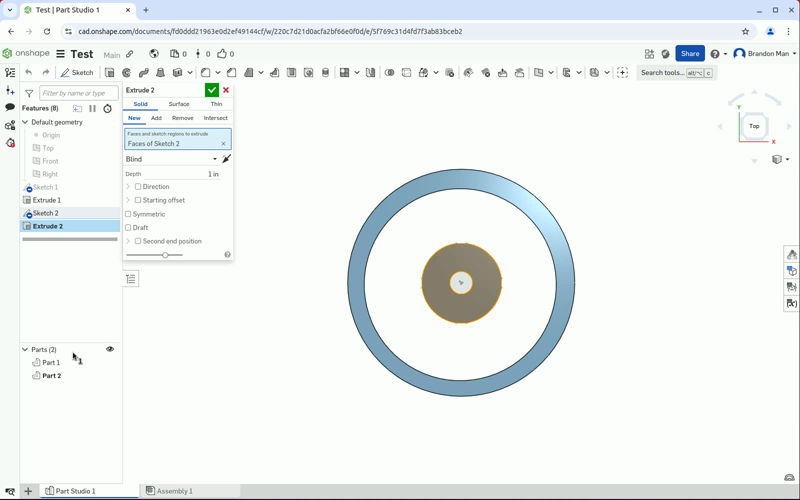
mouse_move(143, 106)
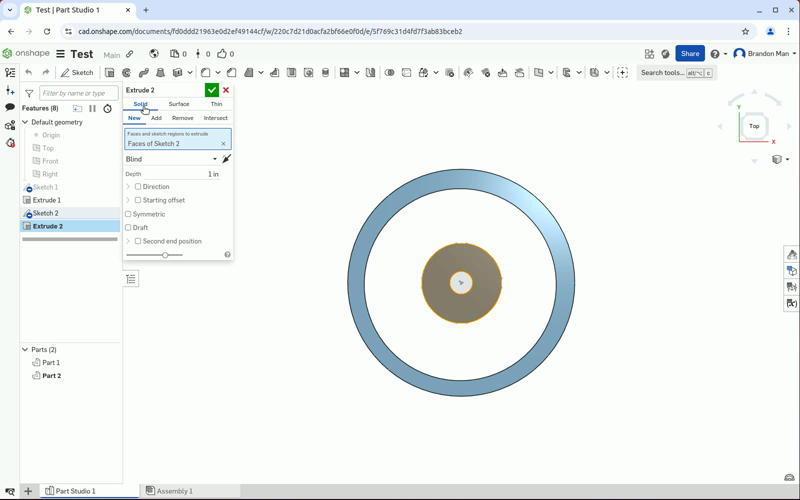
click(143, 106)
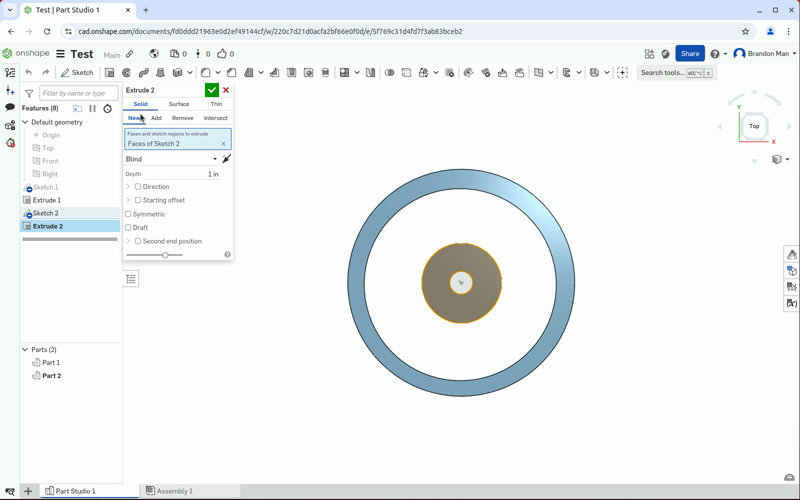
mouse_move(137, 120)
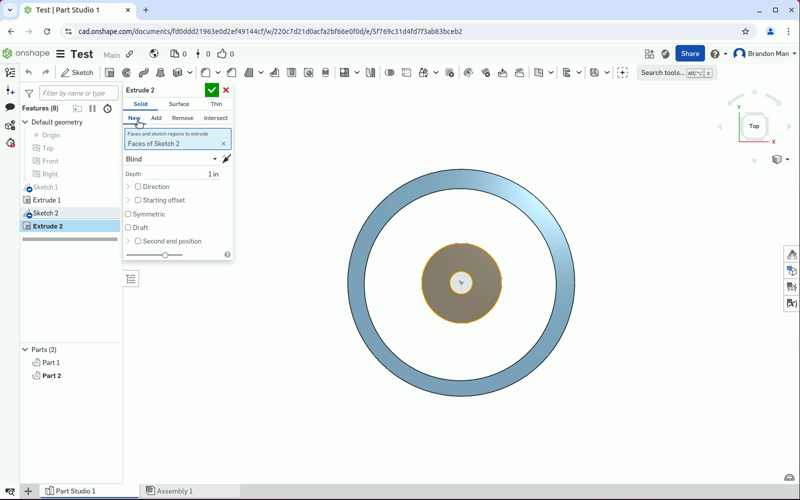
click(137, 120)
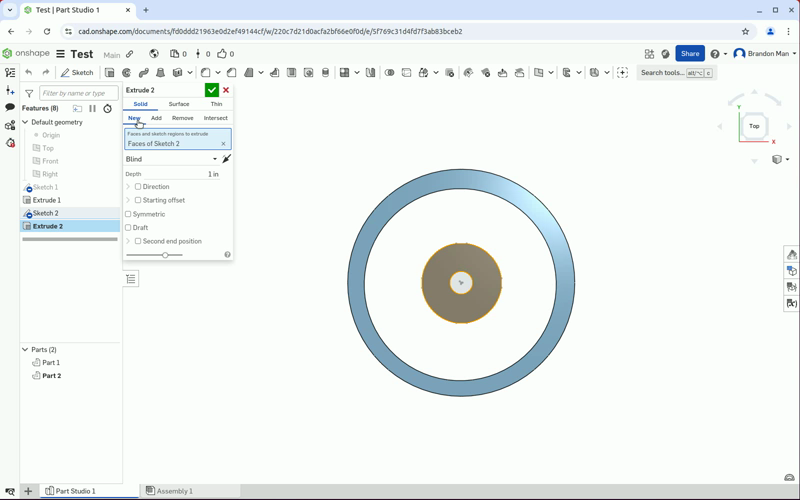
key(tab, 4)
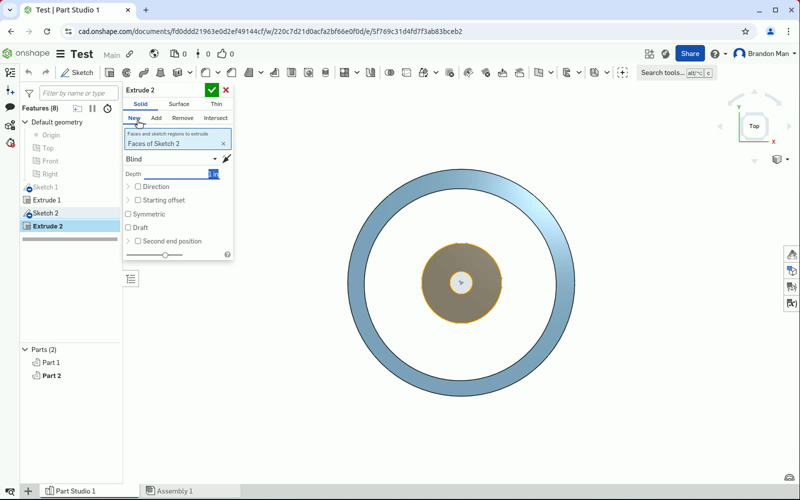
text(6.74)
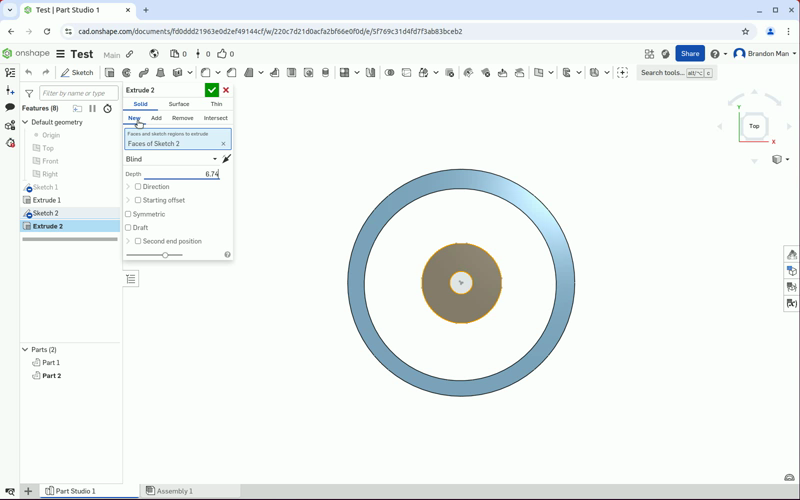
key(tab, 3)
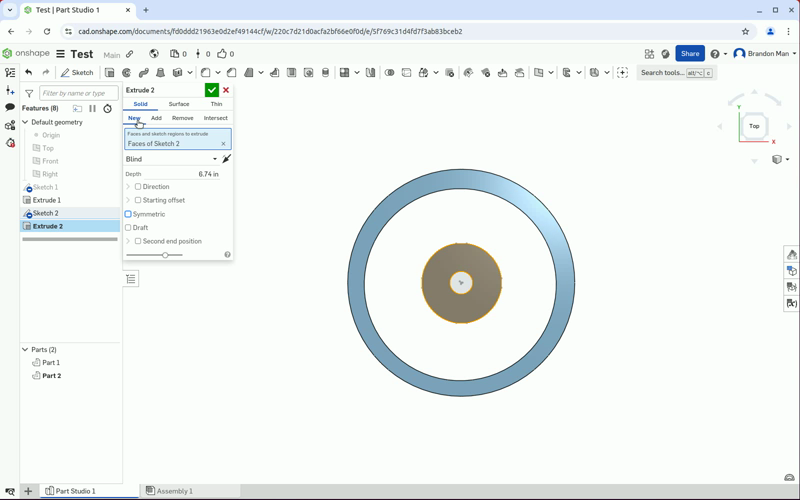
key(space)
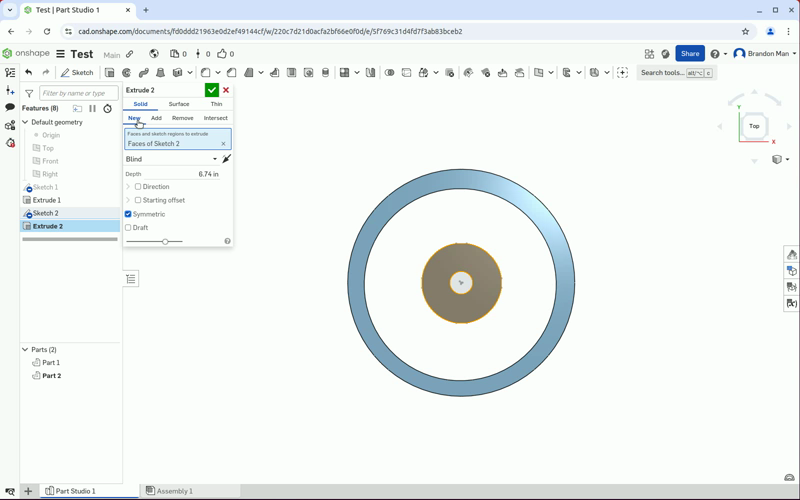
key(enter)
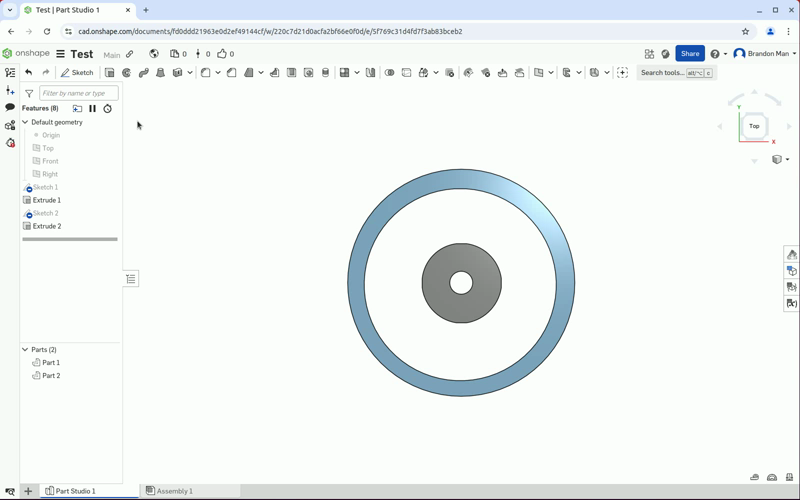
key(shift+h)
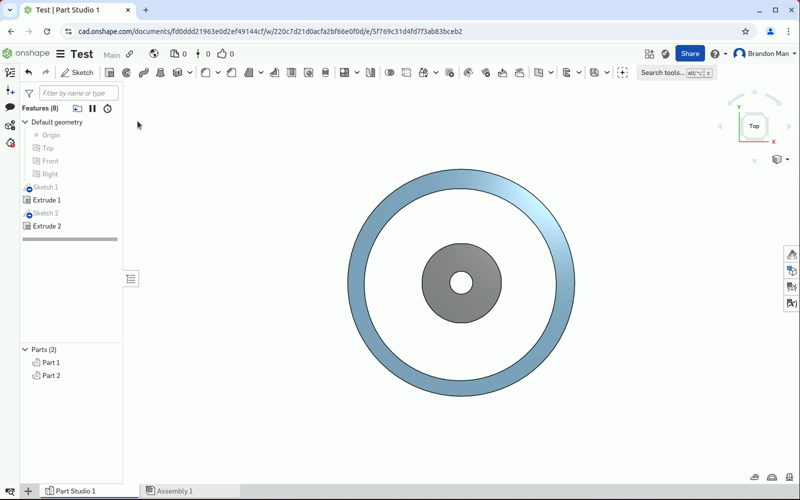
key(shift+h)
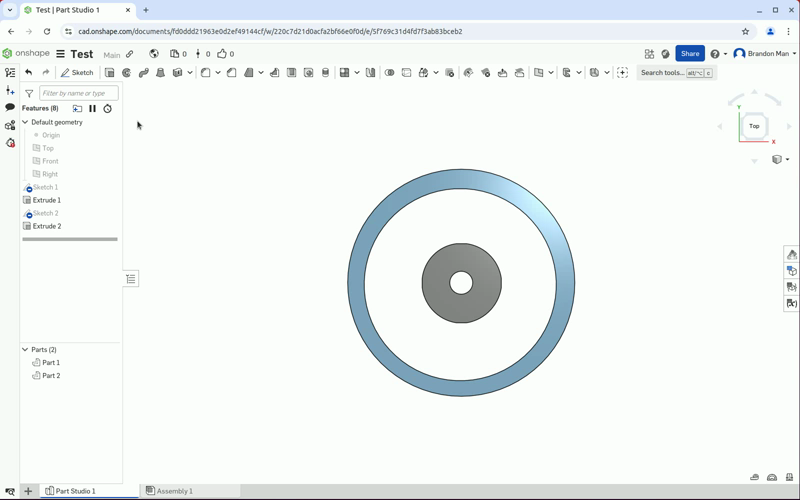
mouse_move(73, 189)
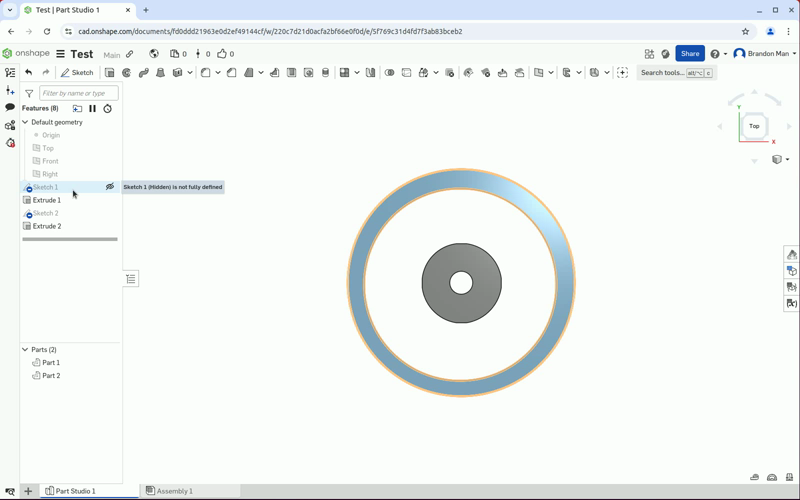
click(73, 189)
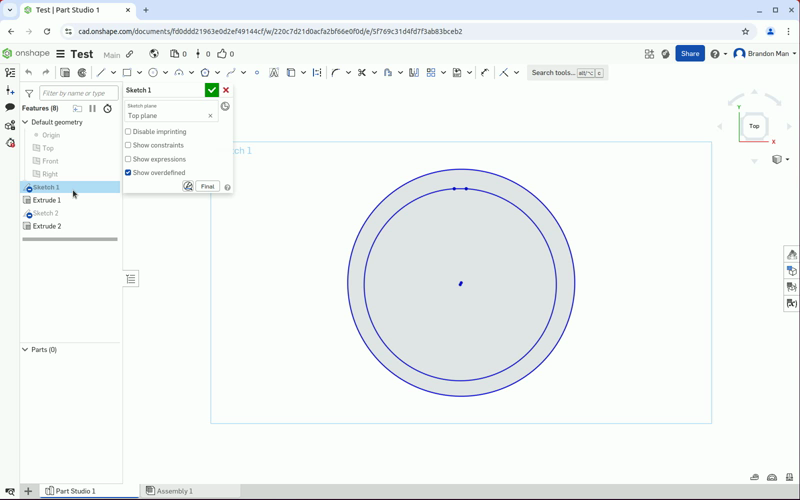
mouse_move(229, 92)
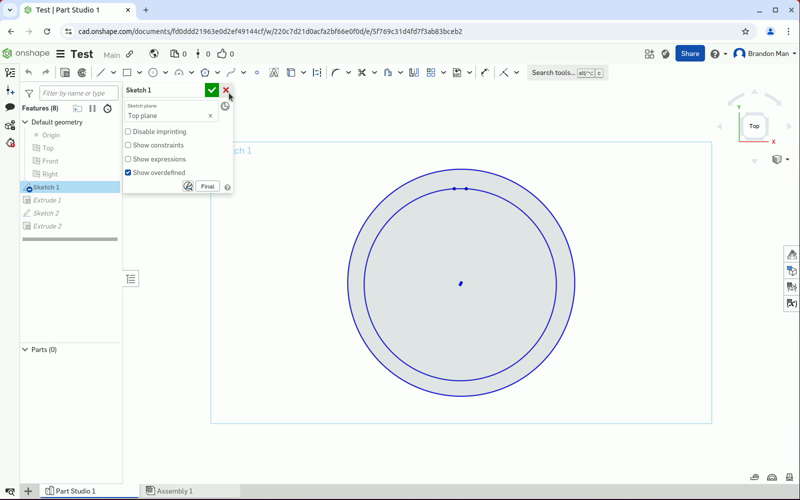
click(229, 92)
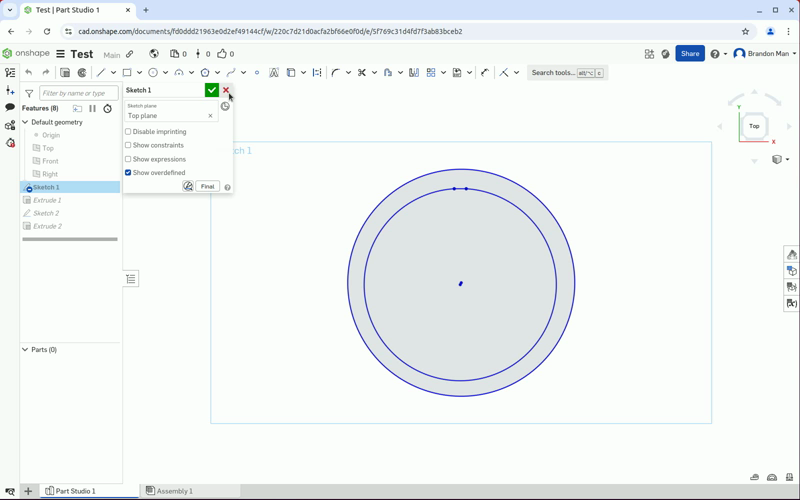
key(shift+s)
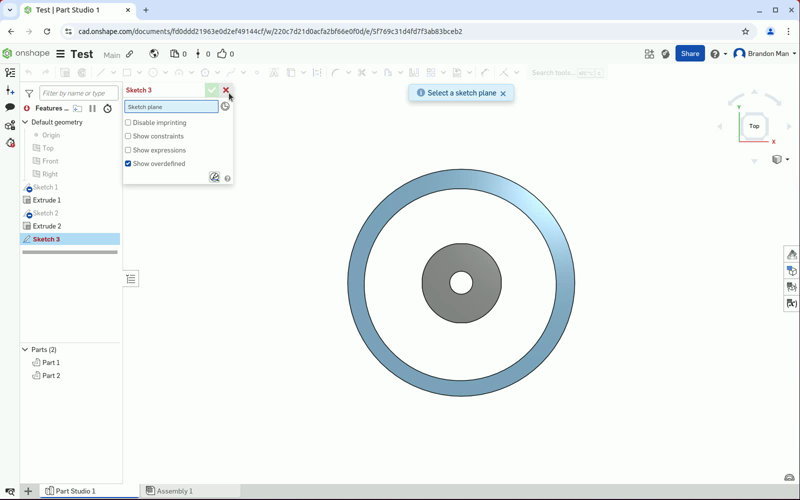
mouse_move(73, 150)
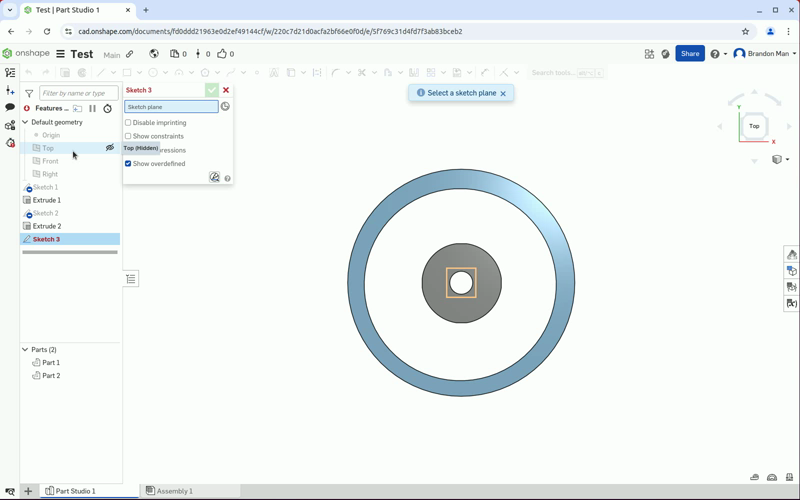
click(73, 150)
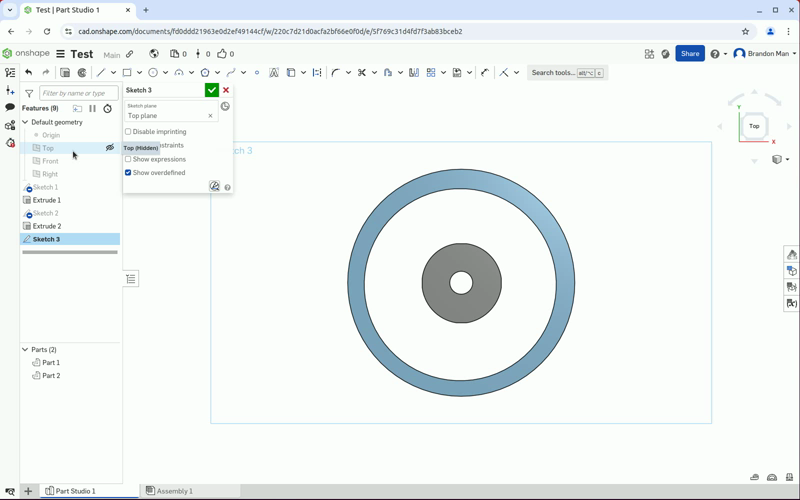
mouse_move(73, 352)
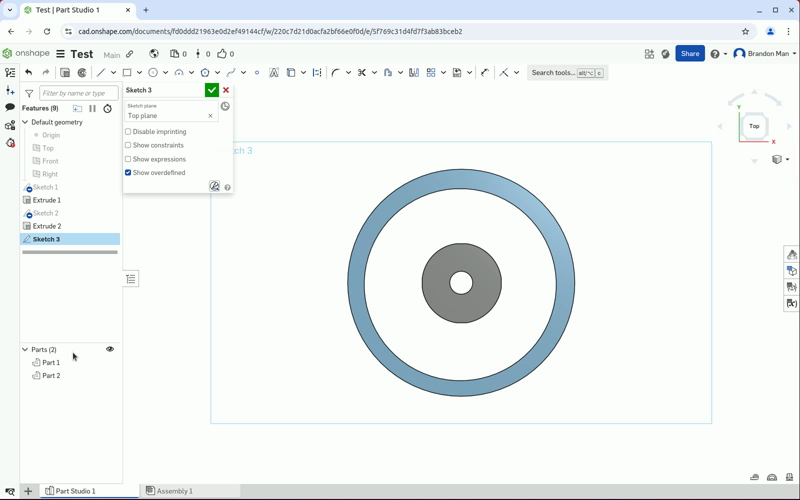
key(y)
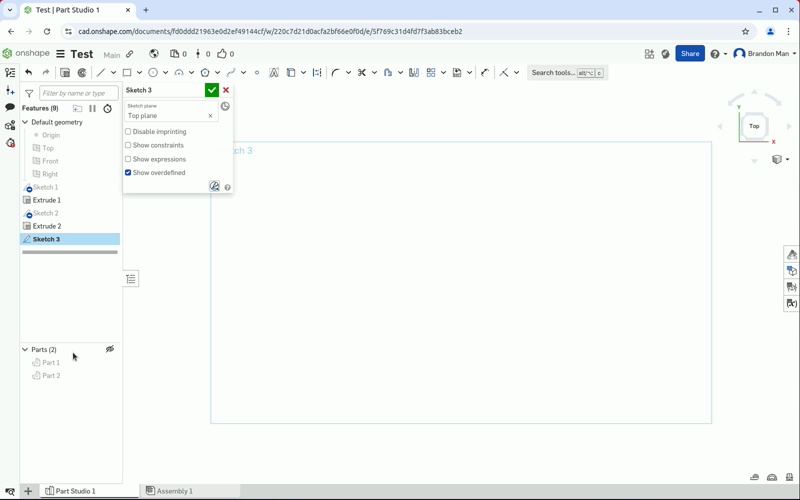
key(l)
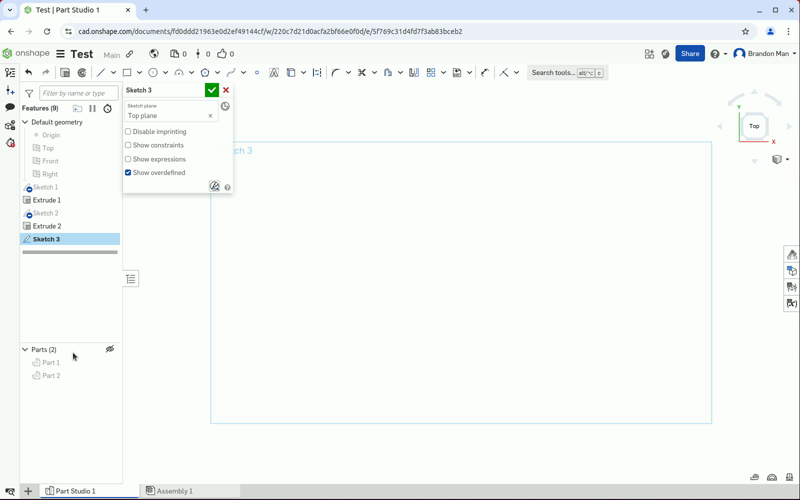
key_down(shift)
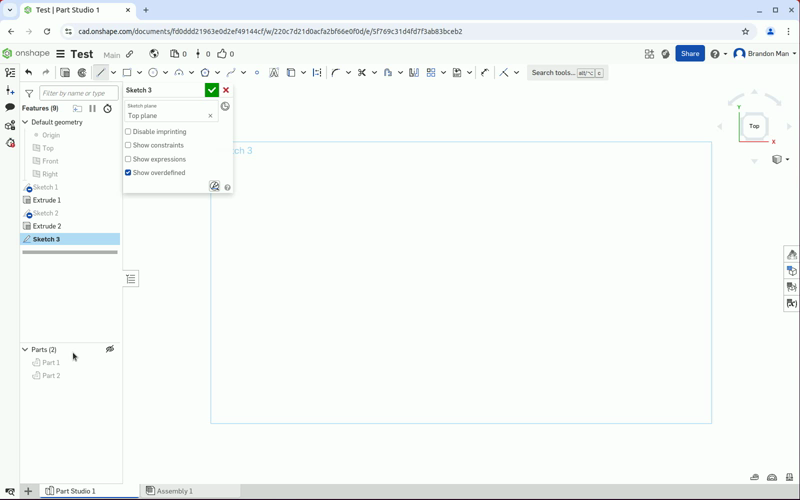
mouse_move(388, 220)
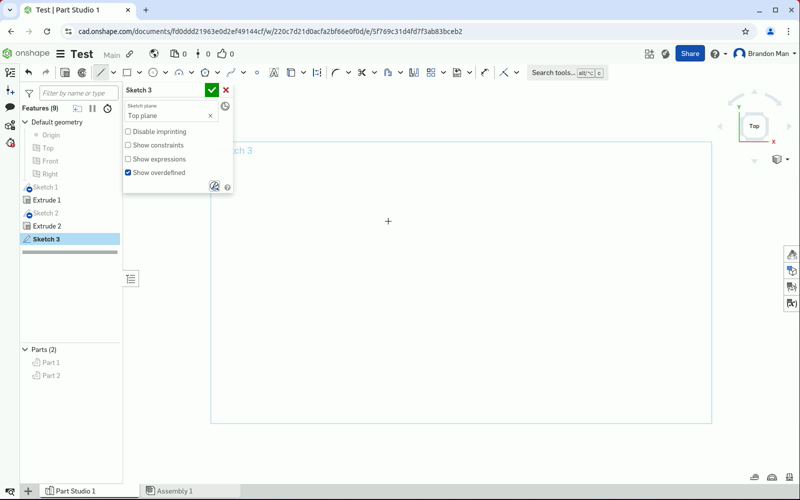
click(388, 220)
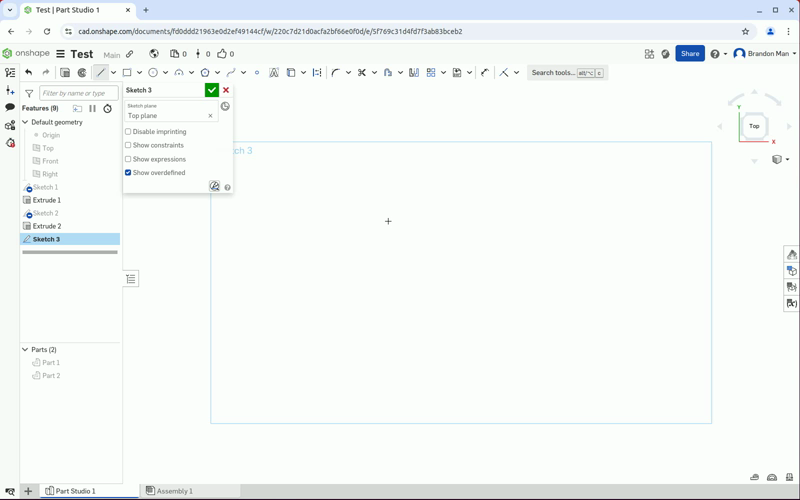
key_up(shift)
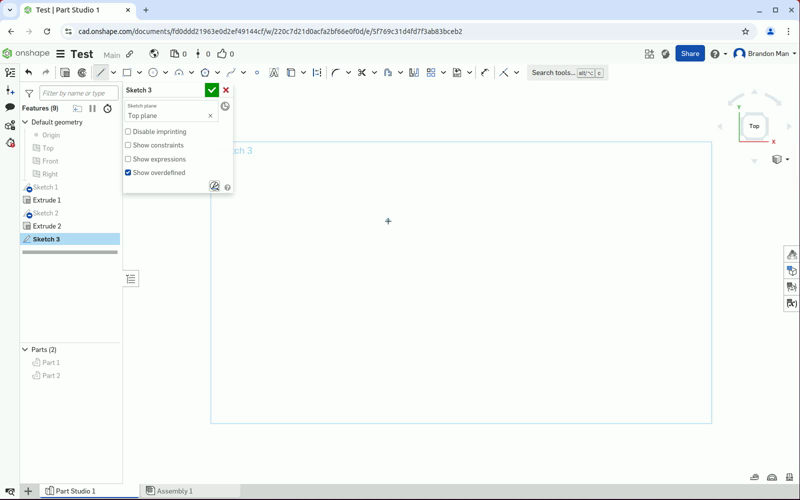
key_down(shift)
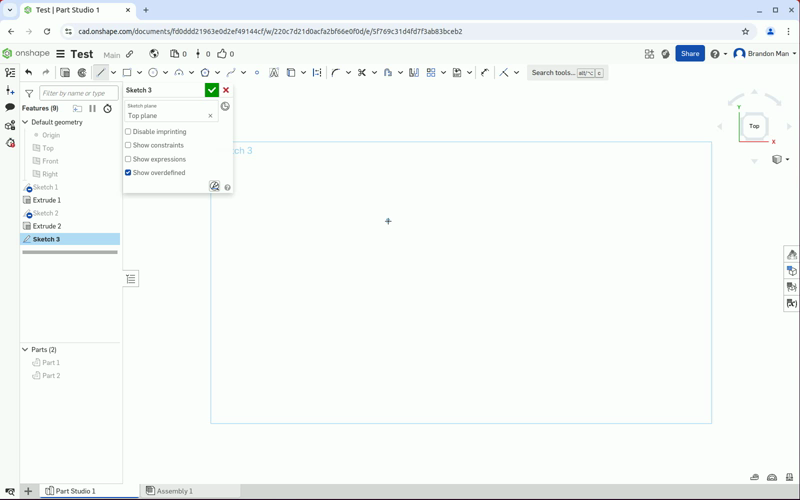
mouse_move(418, 220)
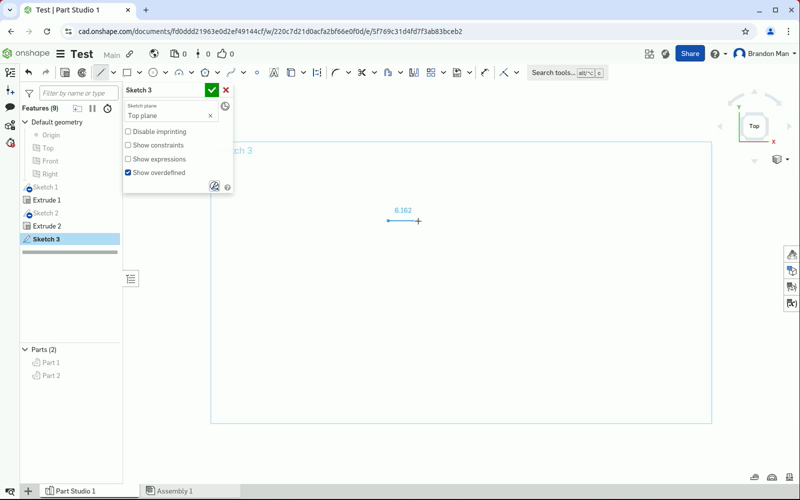
mouse_move(430, 257)
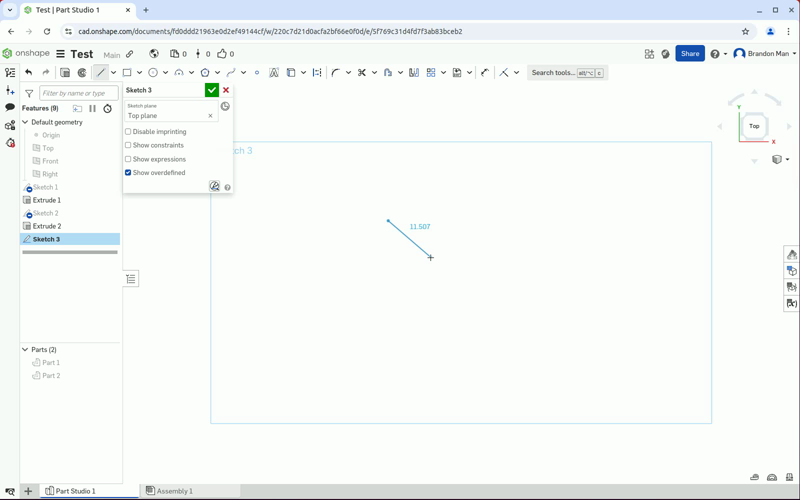
click(430, 257)
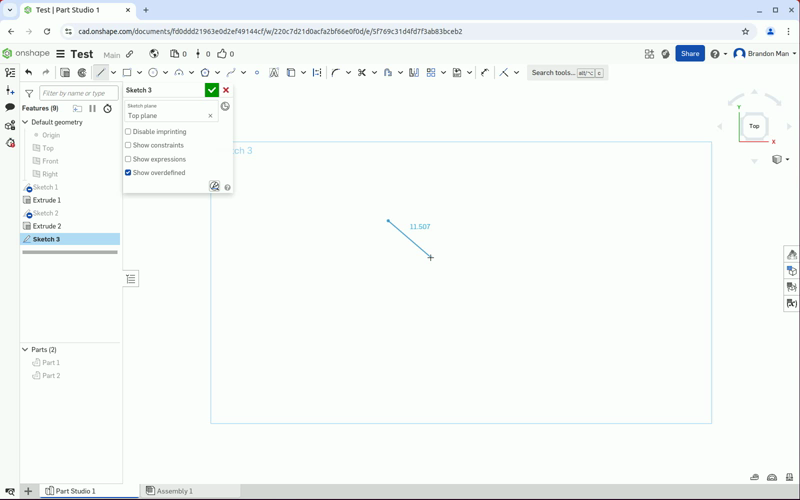
key_up(shift)
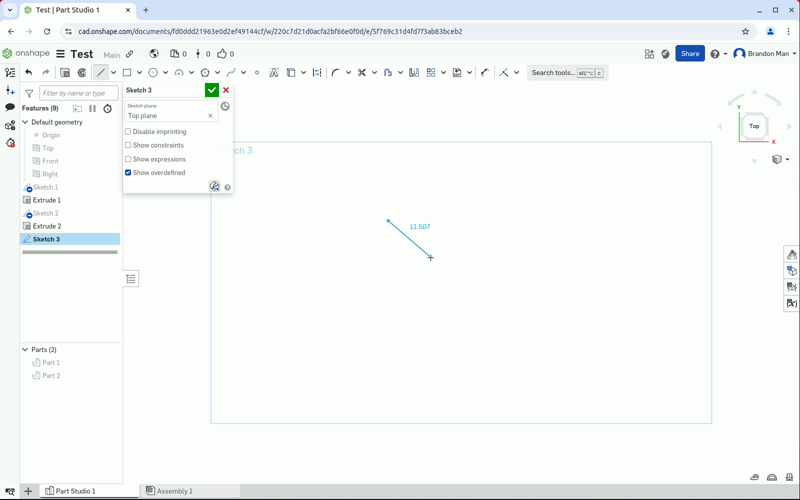
key(esc)
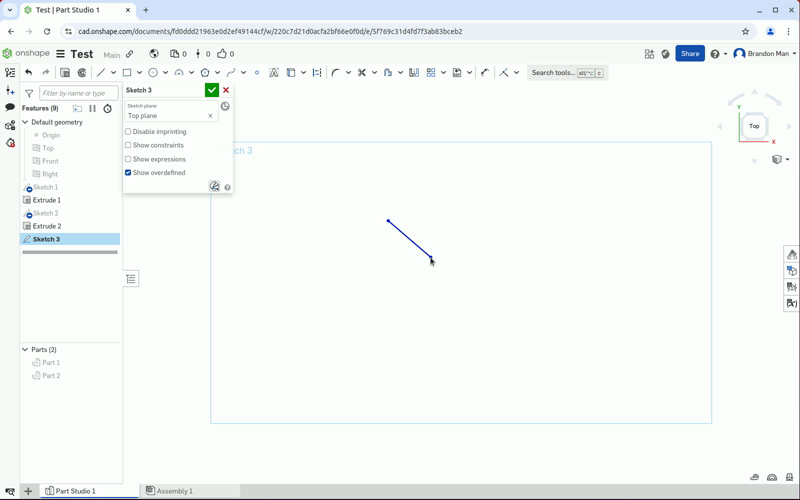
key(a)
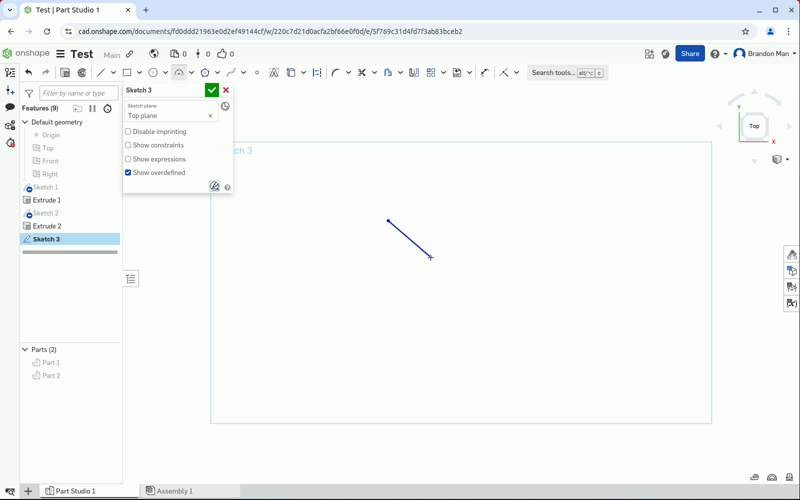
mouse_move(430, 257)
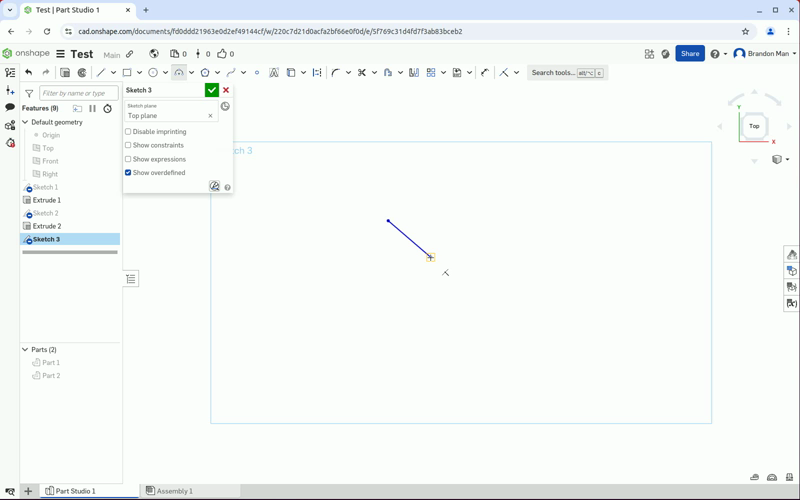
click(430, 257)
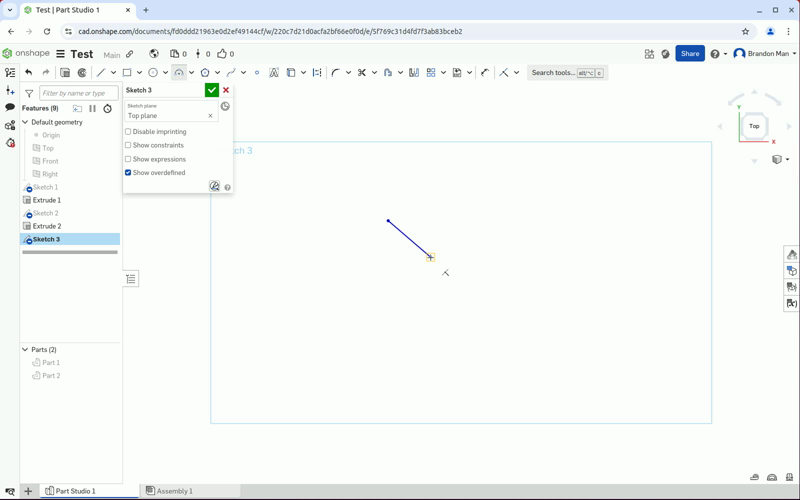
key_down(shift)
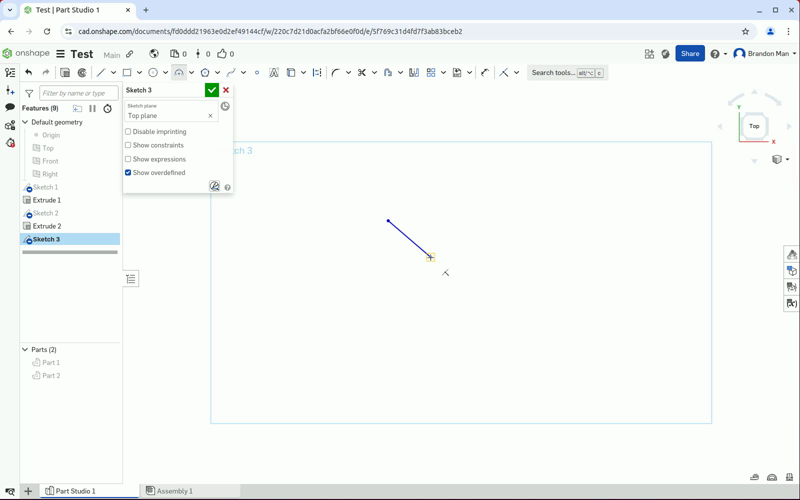
mouse_move(455, 243)
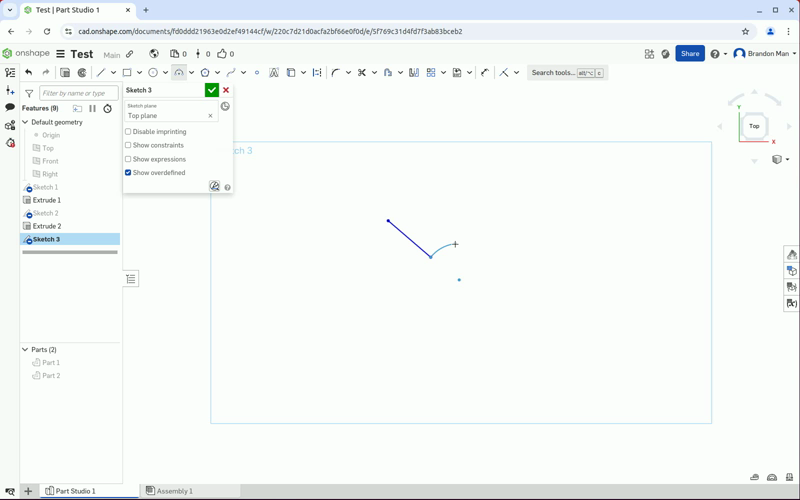
click(455, 243)
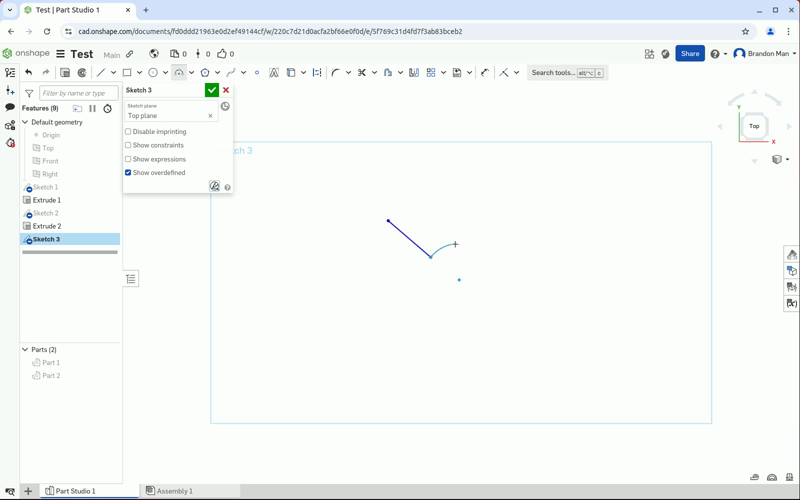
mouse_move(441, 248)
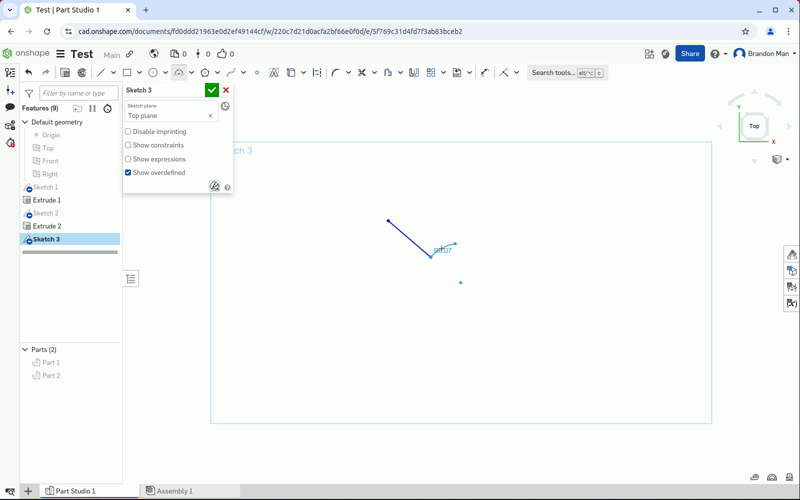
click(441, 248)
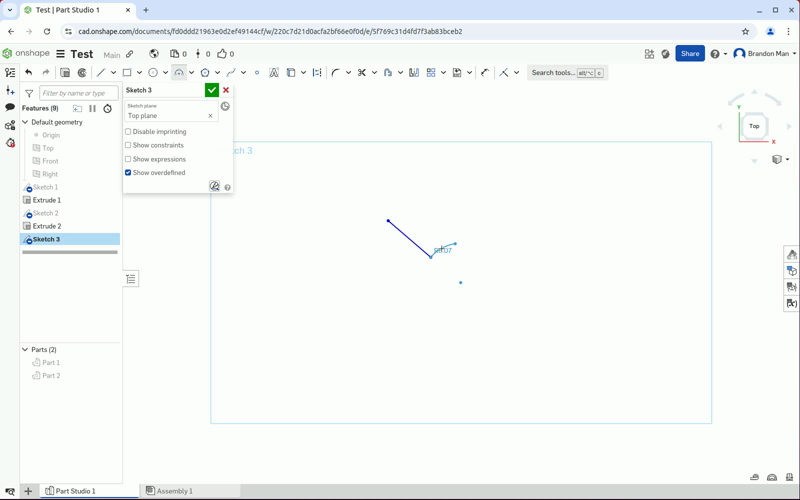
key_up(shift)
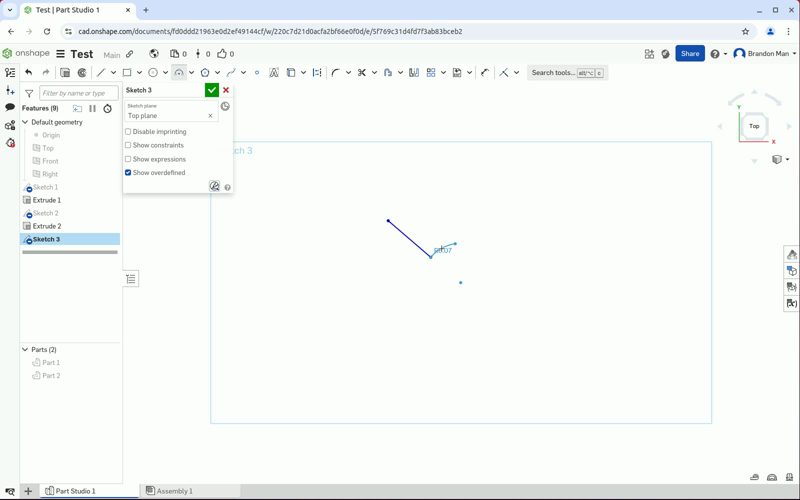
key(esc)
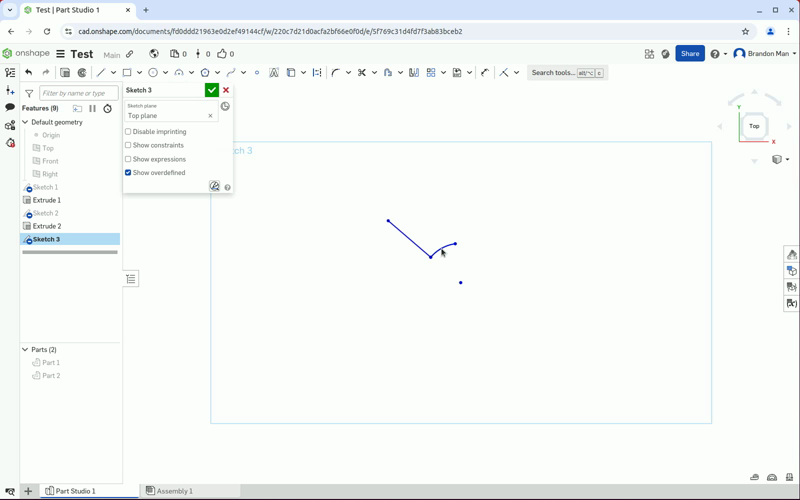
key(l)
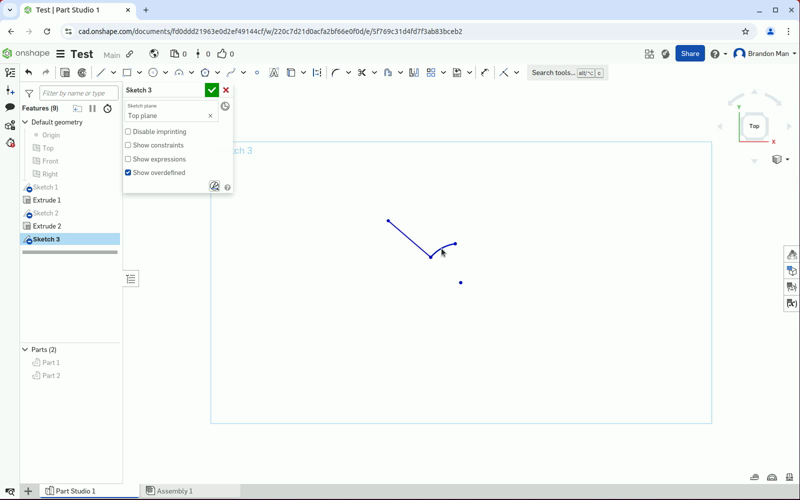
mouse_move(455, 243)
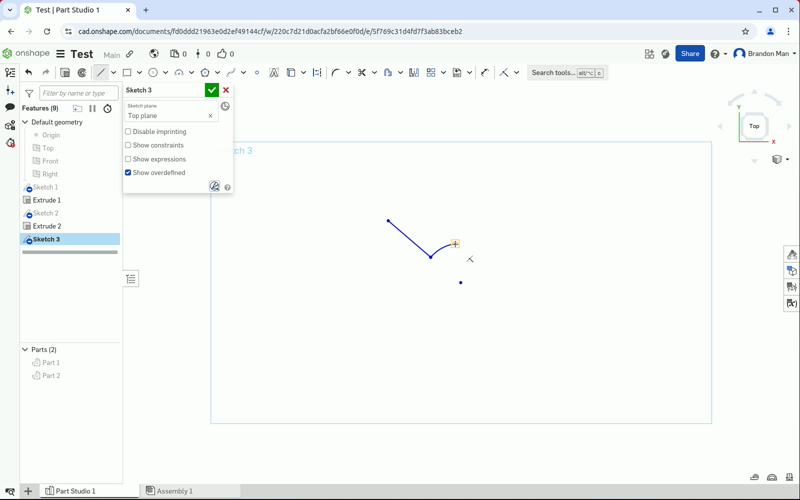
click(455, 243)
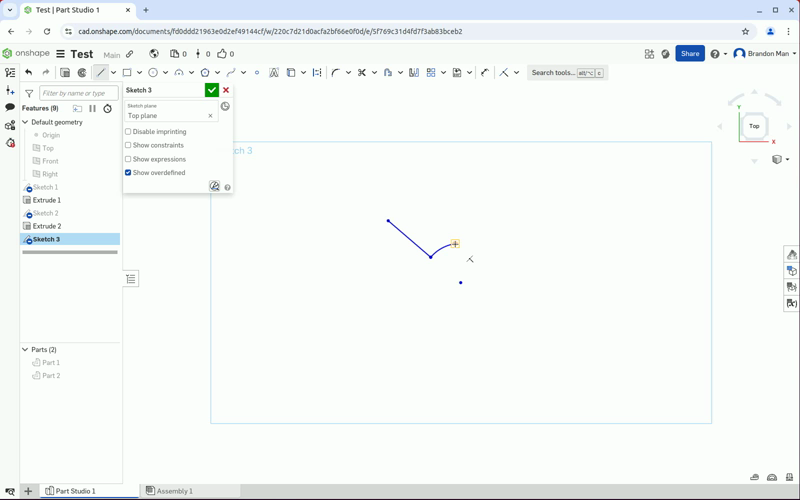
key_down(shift)
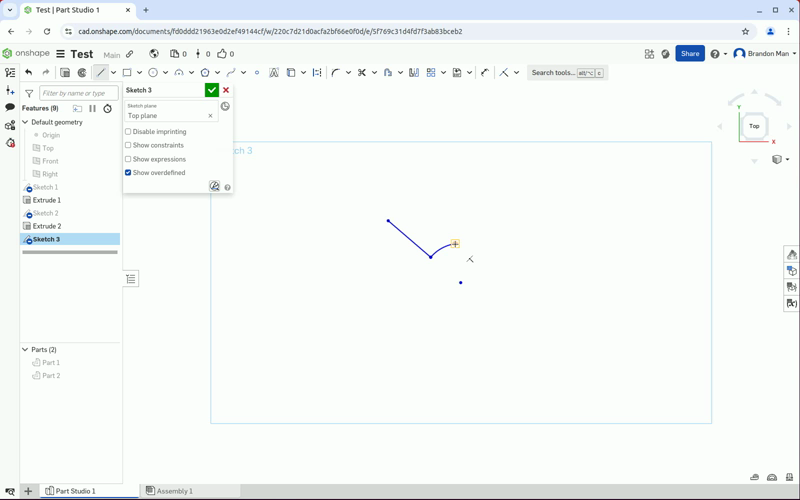
mouse_move(485, 243)
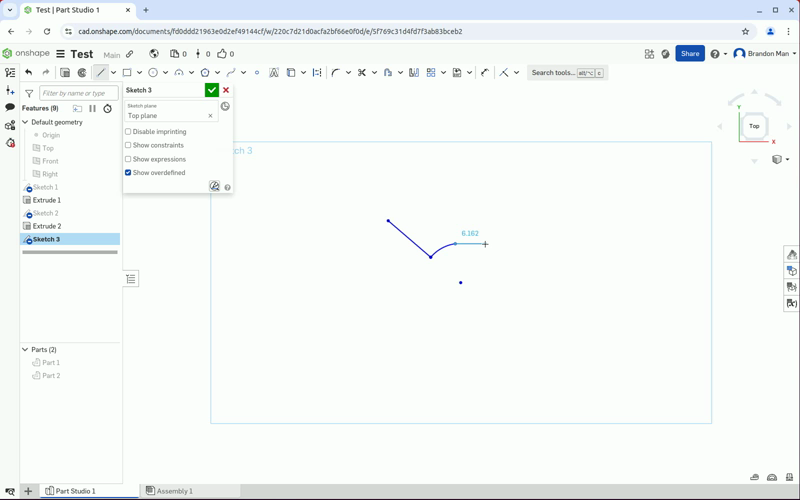
mouse_move(465, 243)
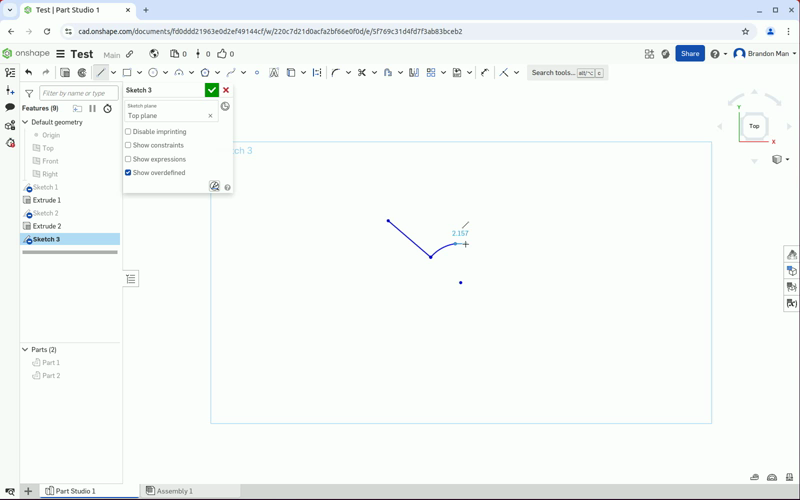
click(465, 243)
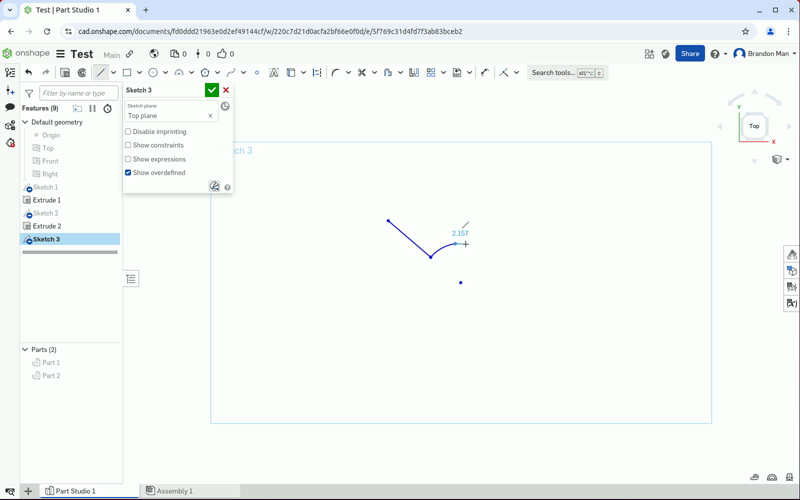
key_up(shift)
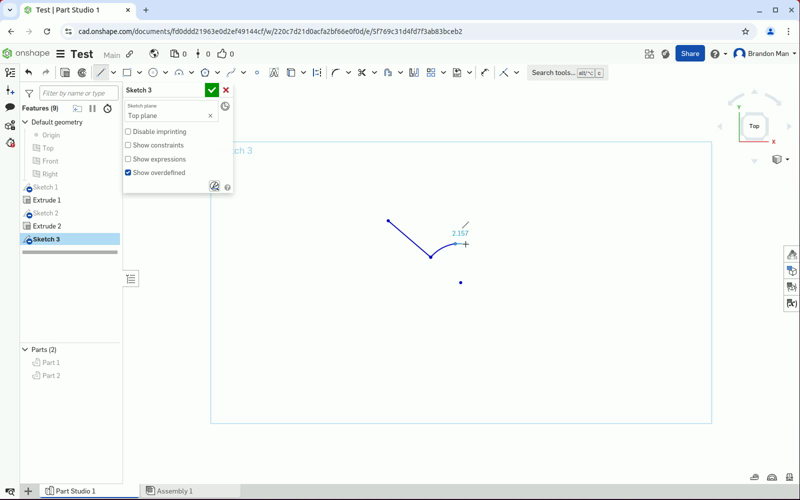
key(esc)
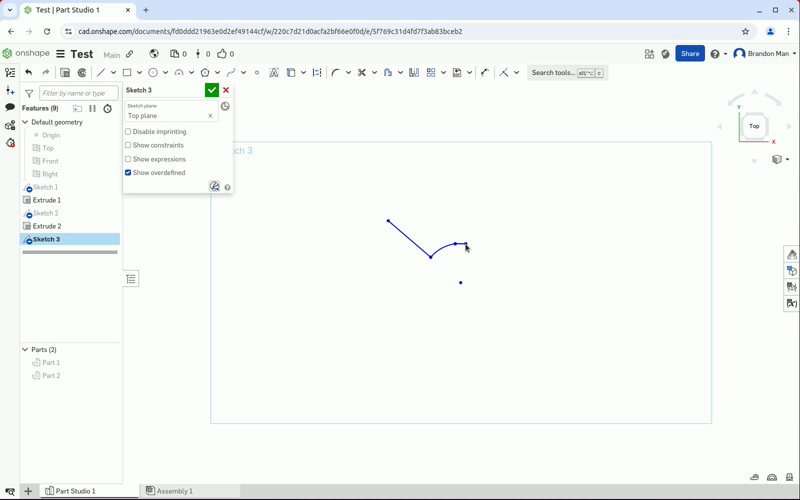
key(a)
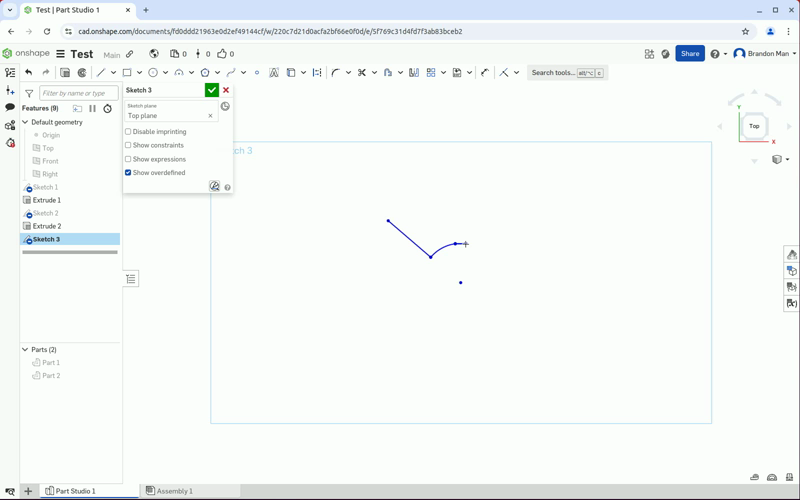
mouse_move(465, 243)
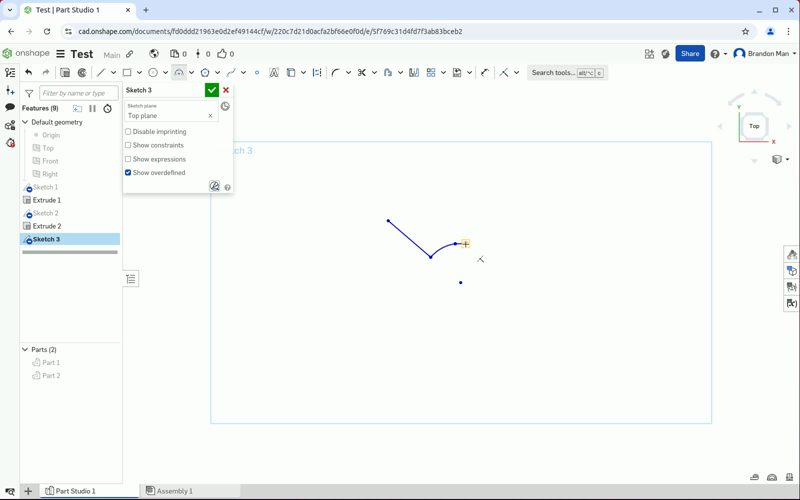
click(465, 243)
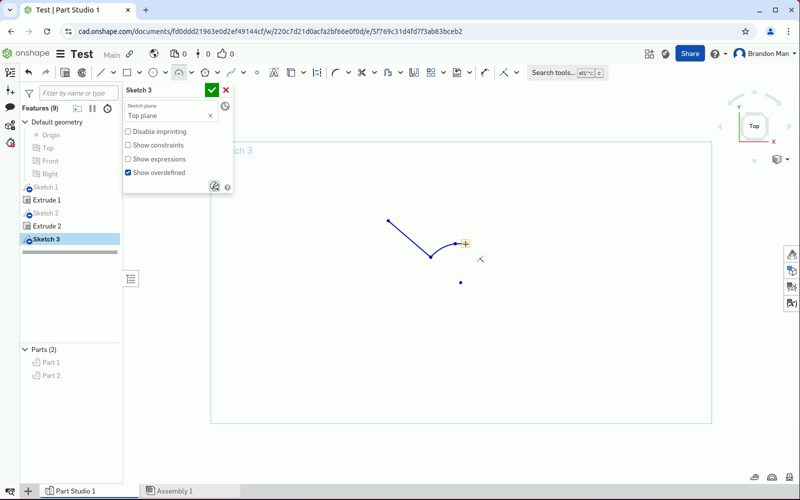
key_down(shift)
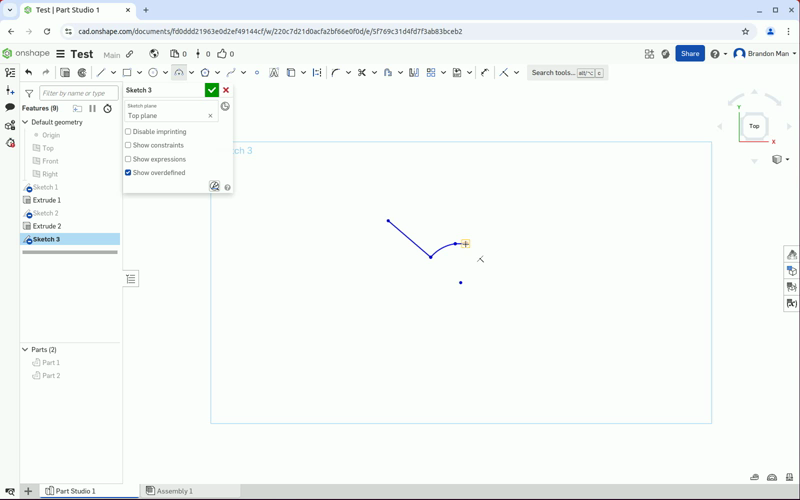
mouse_move(490, 257)
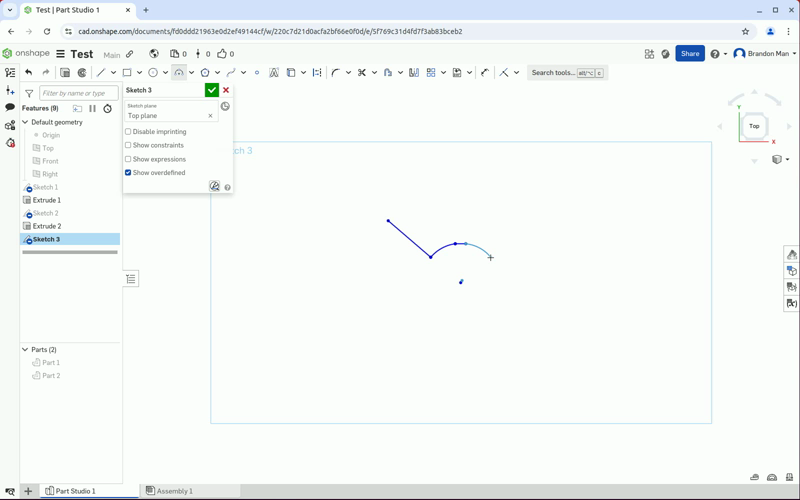
click(490, 257)
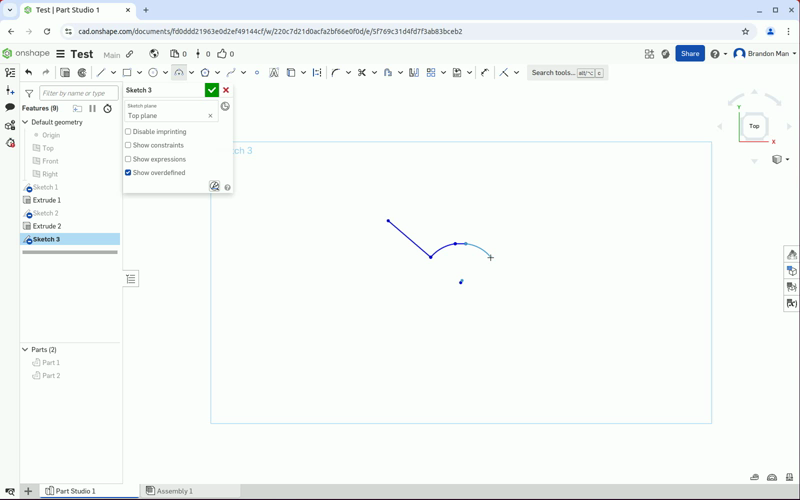
mouse_move(479, 248)
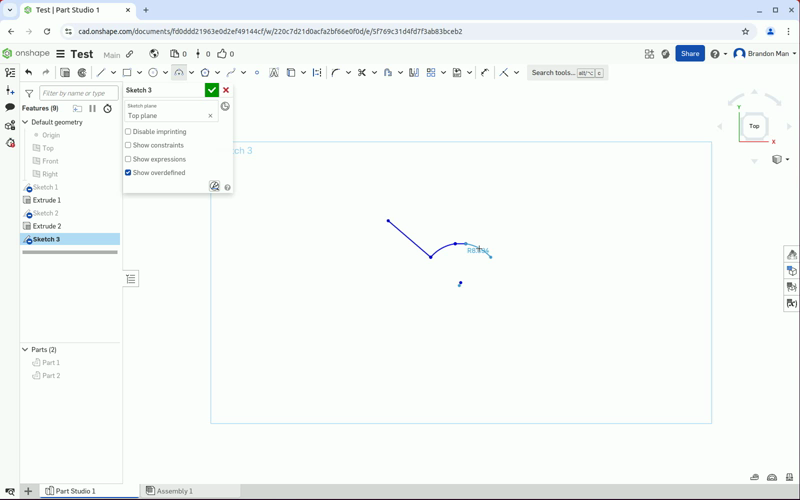
click(479, 248)
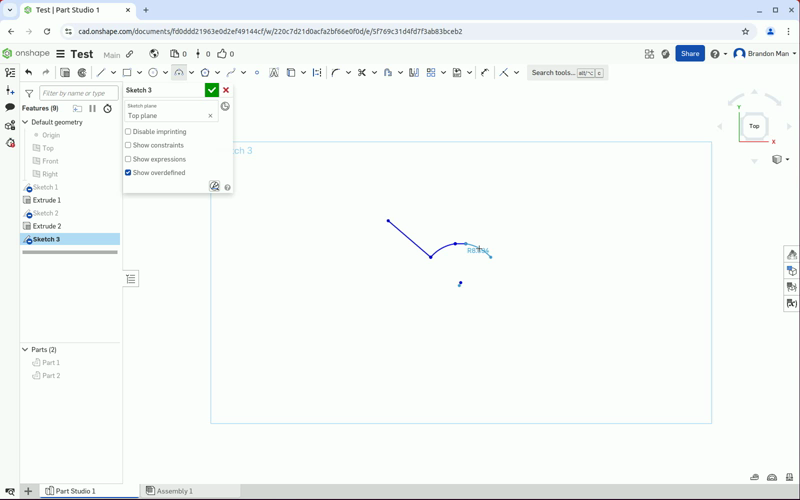
key_up(shift)
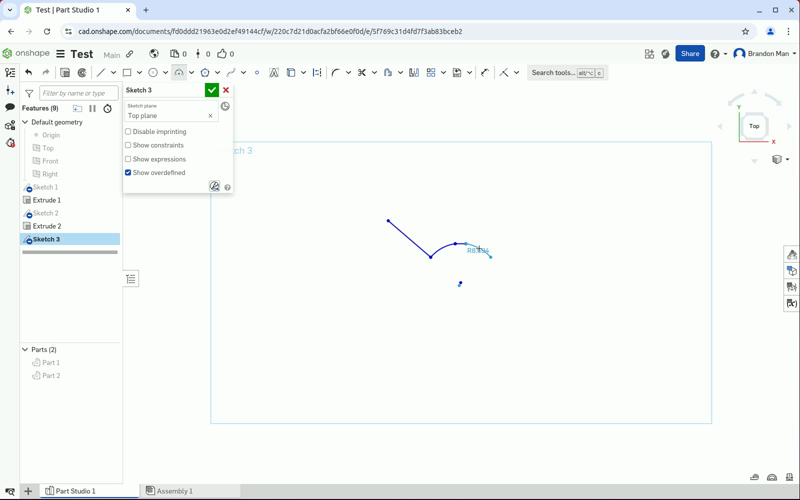
key(esc)
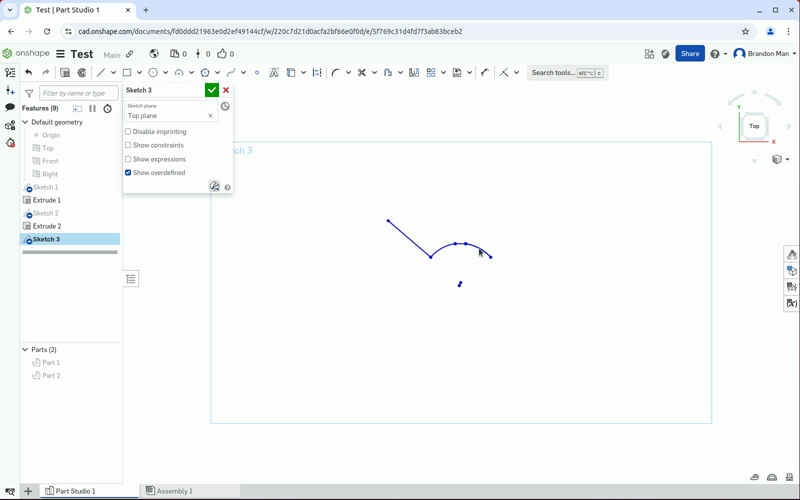
key(l)
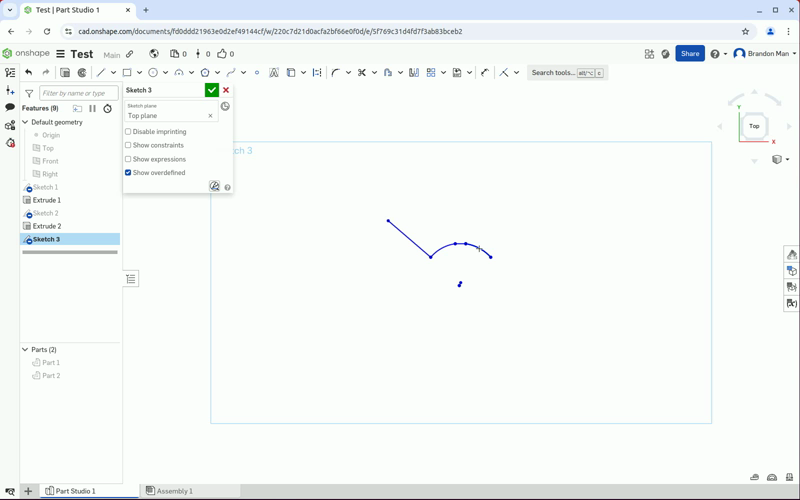
mouse_move(490, 257)
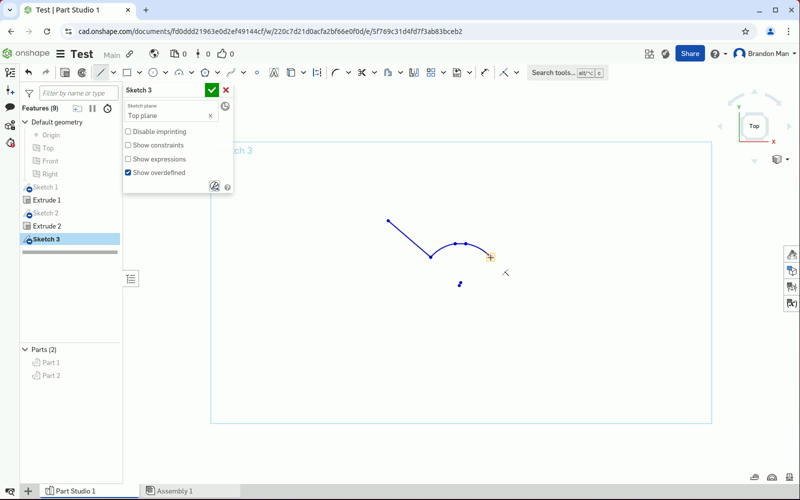
click(490, 257)
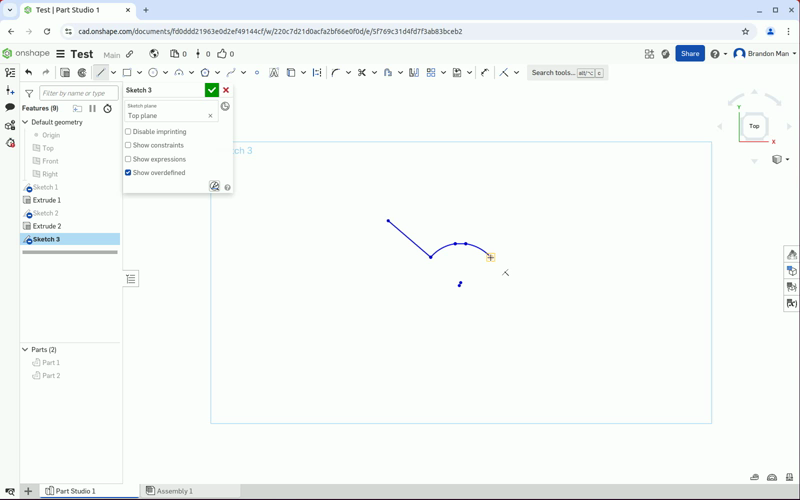
key_down(shift)
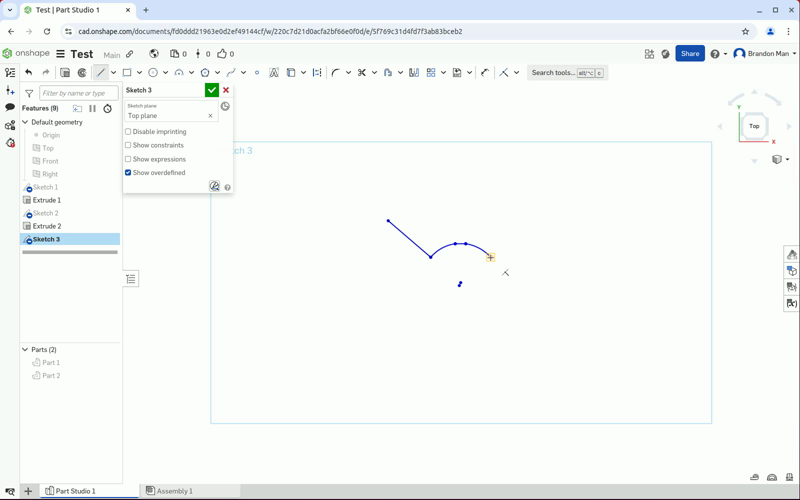
mouse_move(520, 257)
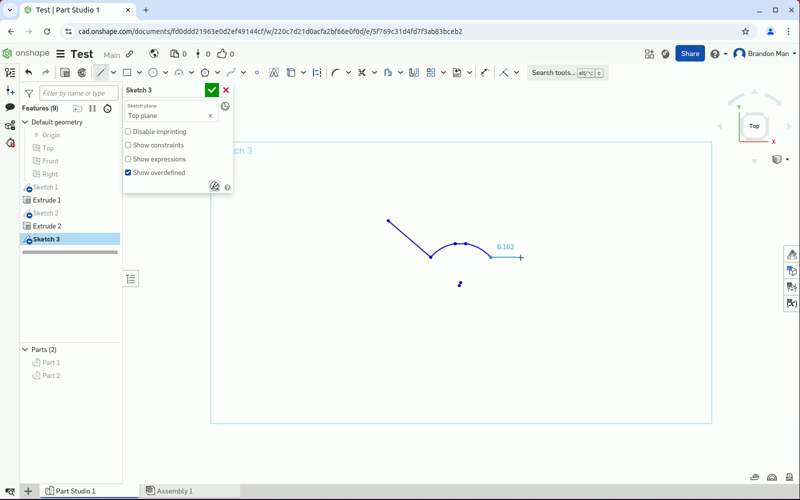
mouse_move(533, 220)
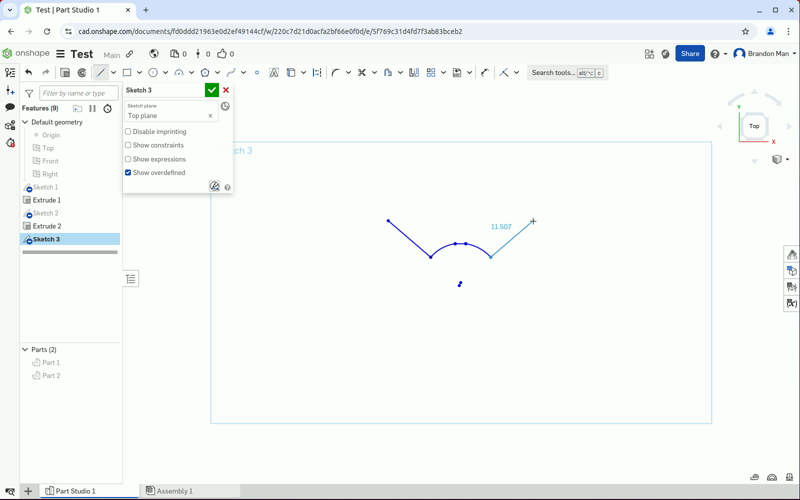
click(533, 220)
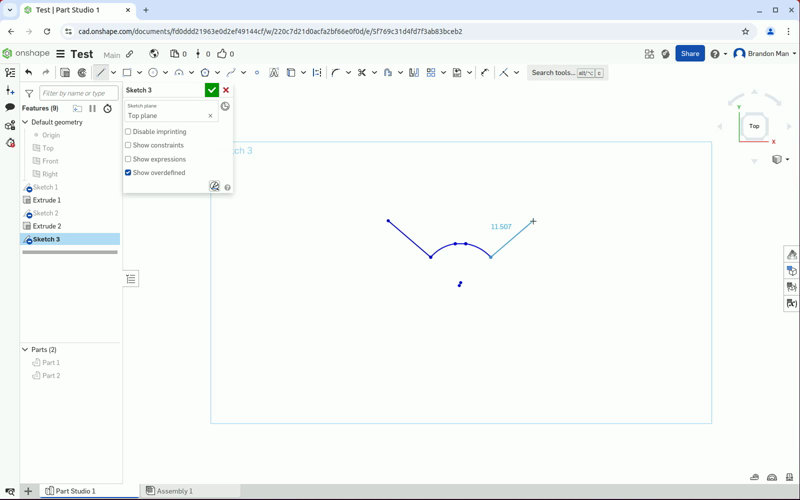
key_up(shift)
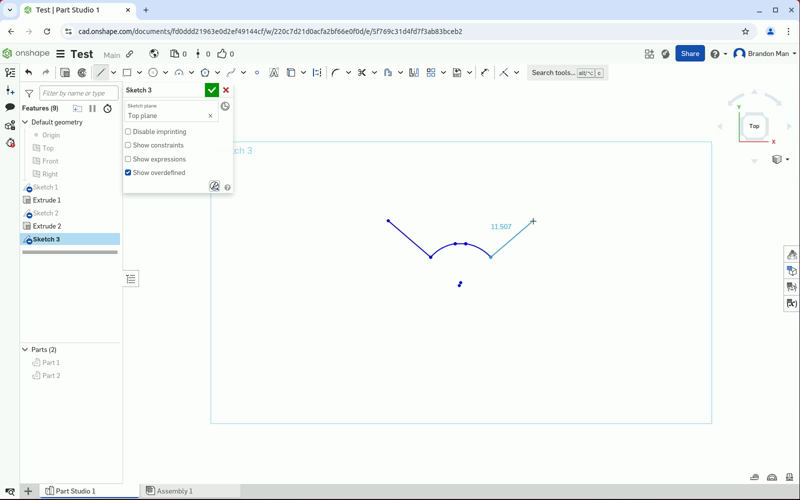
key(esc)
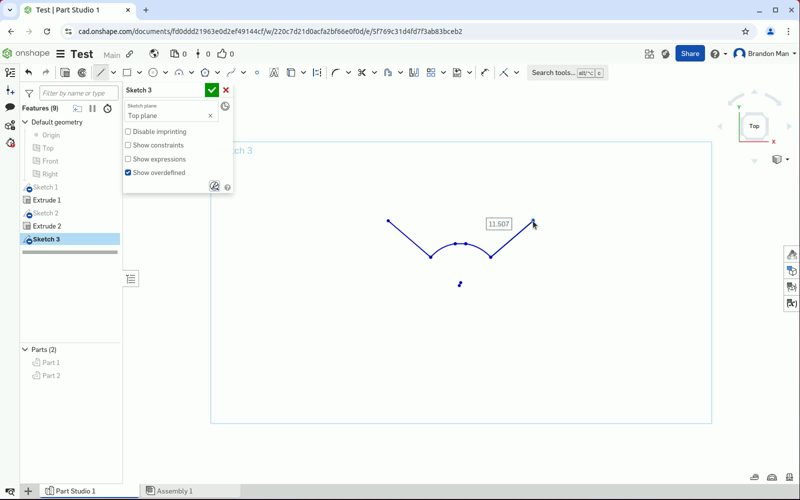
key(a)
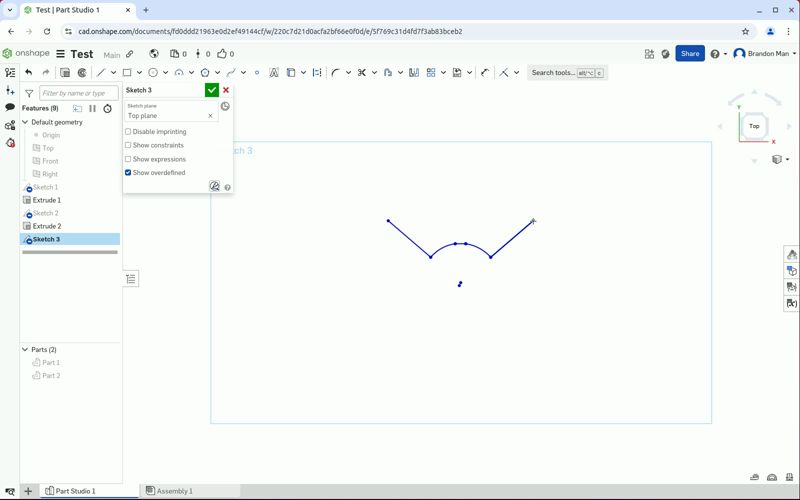
mouse_move(533, 220)
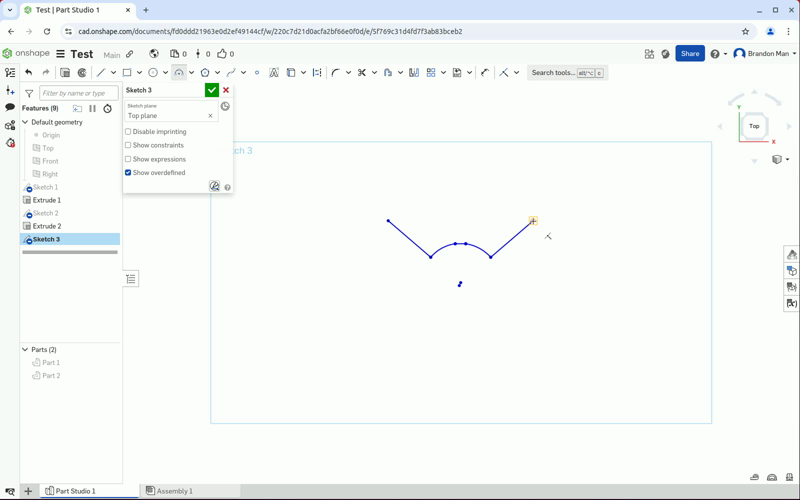
click(533, 220)
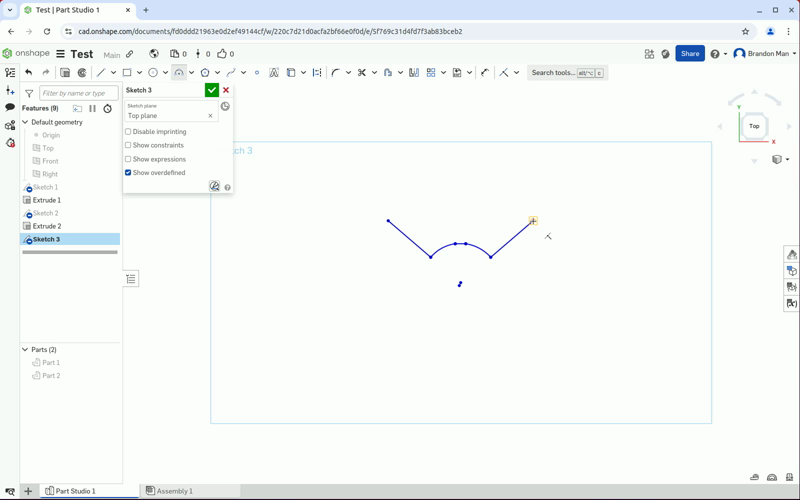
key_down(shift)
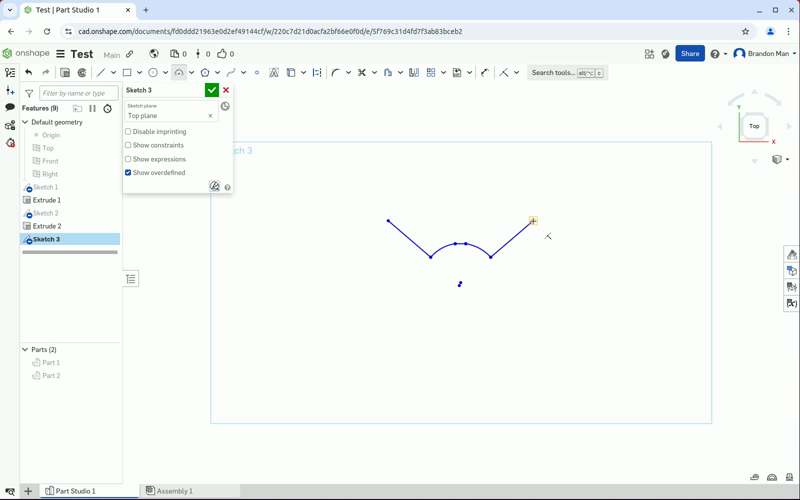
mouse_move(465, 187)
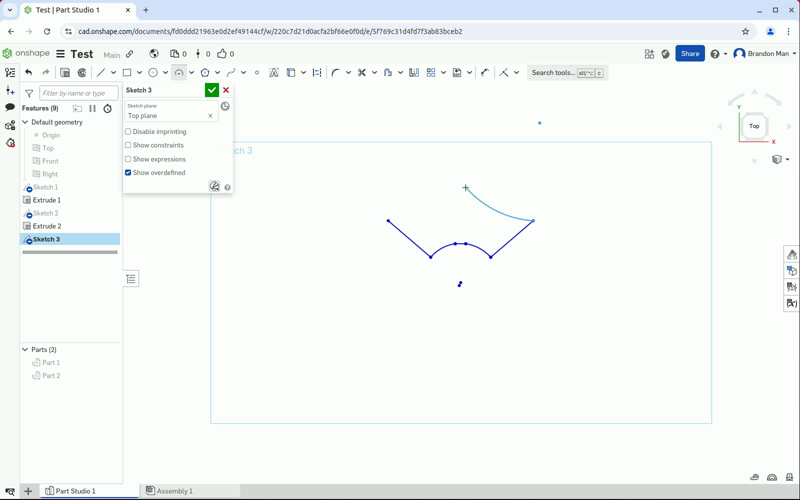
click(465, 187)
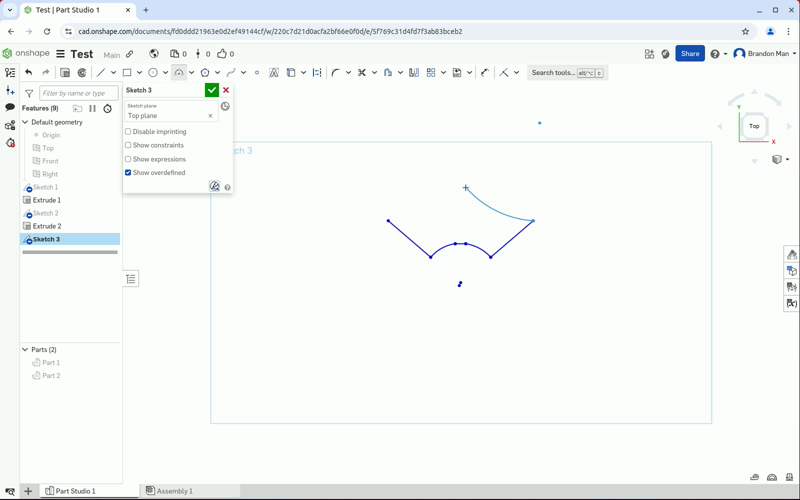
mouse_move(503, 197)
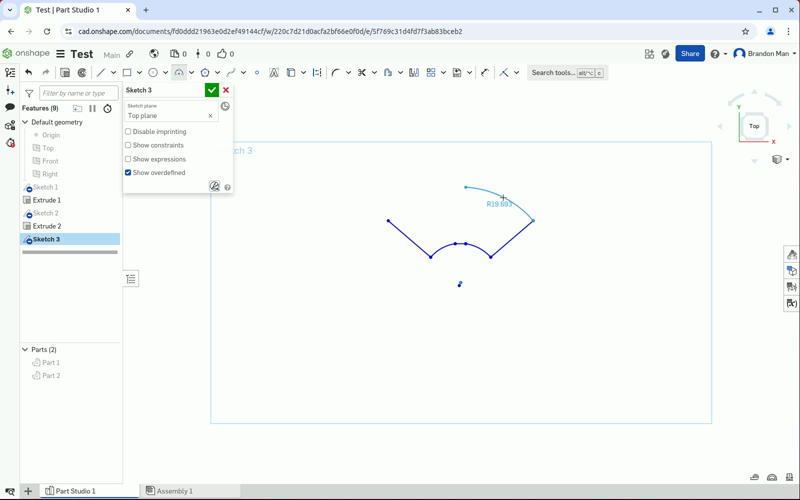
click(503, 197)
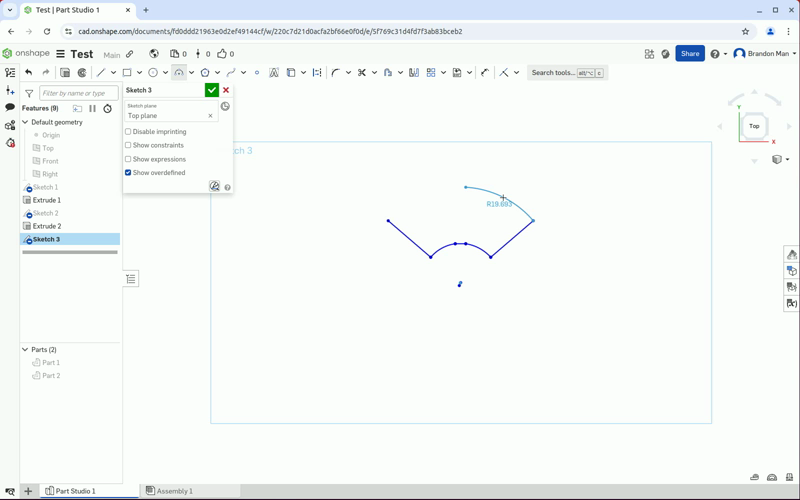
key_up(shift)
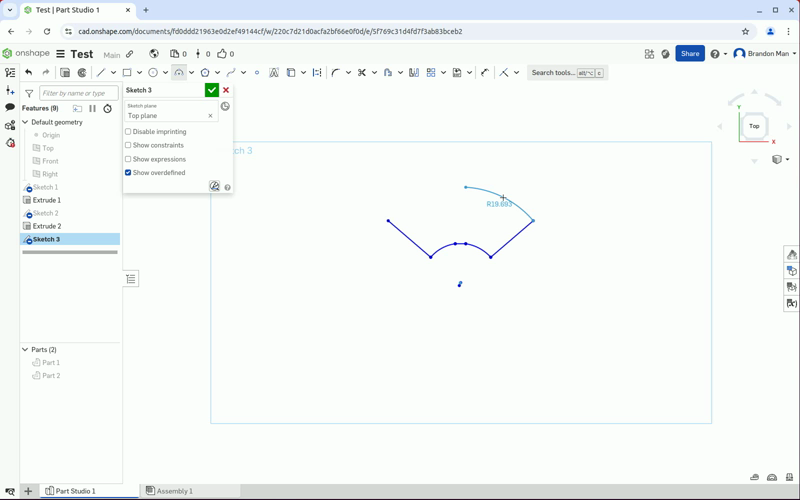
key(esc)
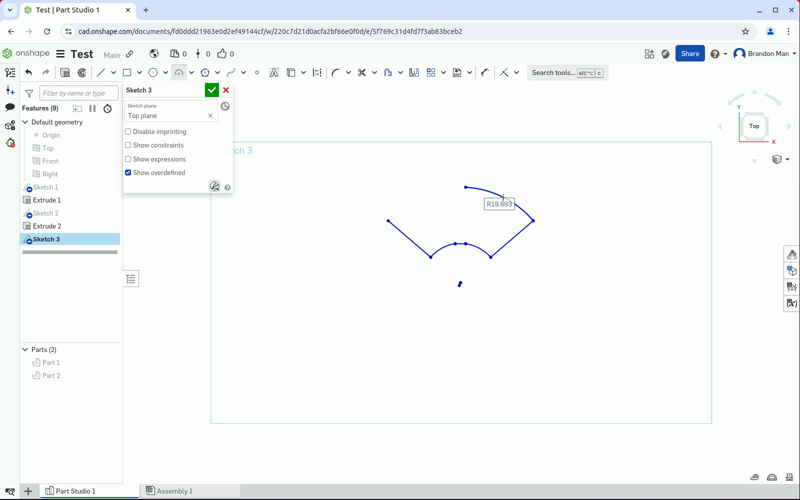
key(l)
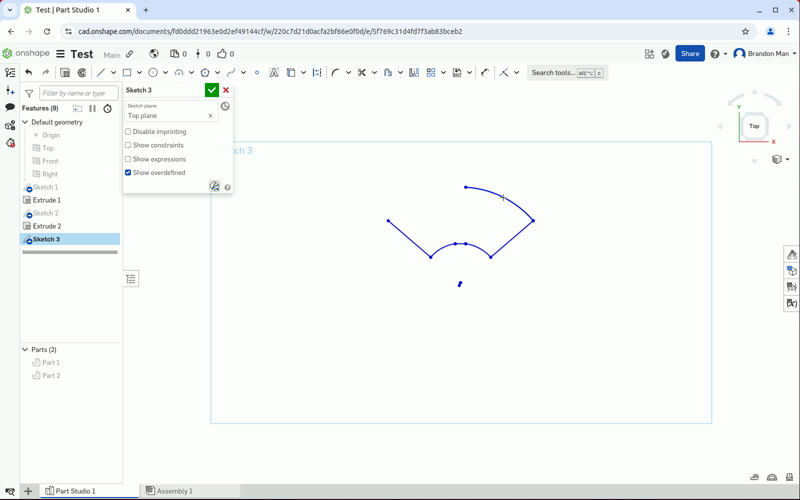
mouse_move(465, 187)
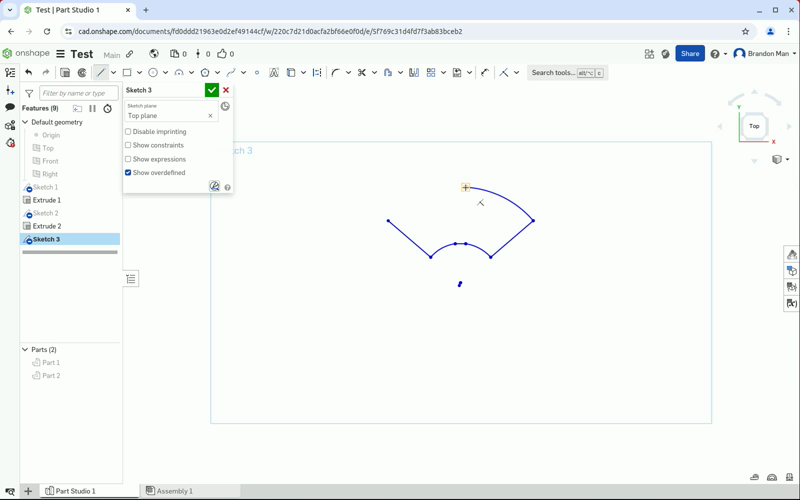
click(465, 187)
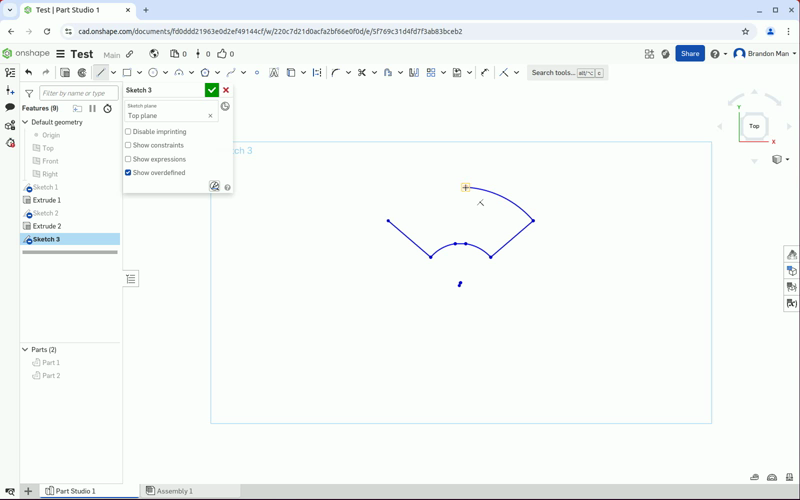
key_down(shift)
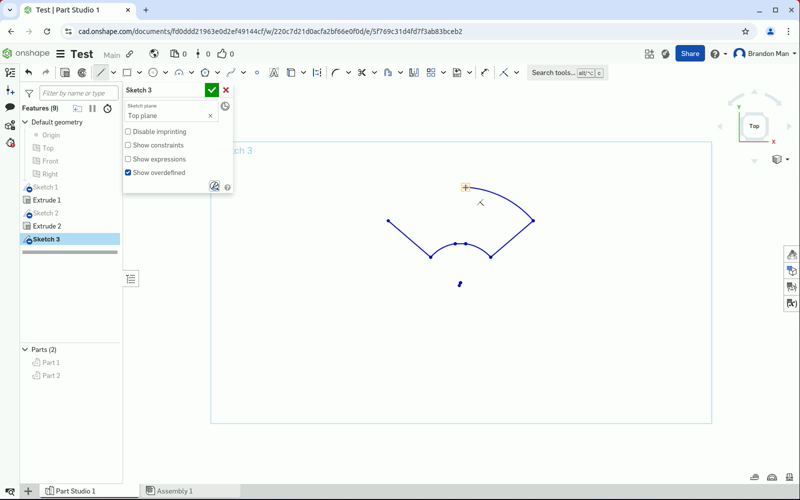
mouse_move(495, 187)
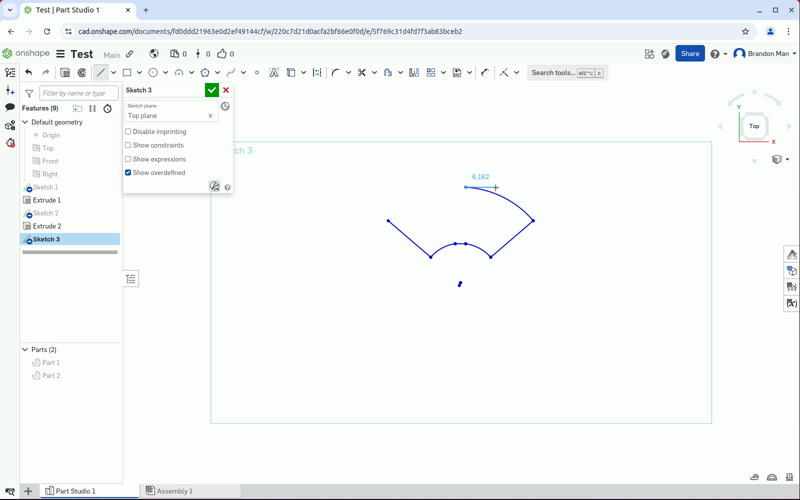
mouse_move(455, 187)
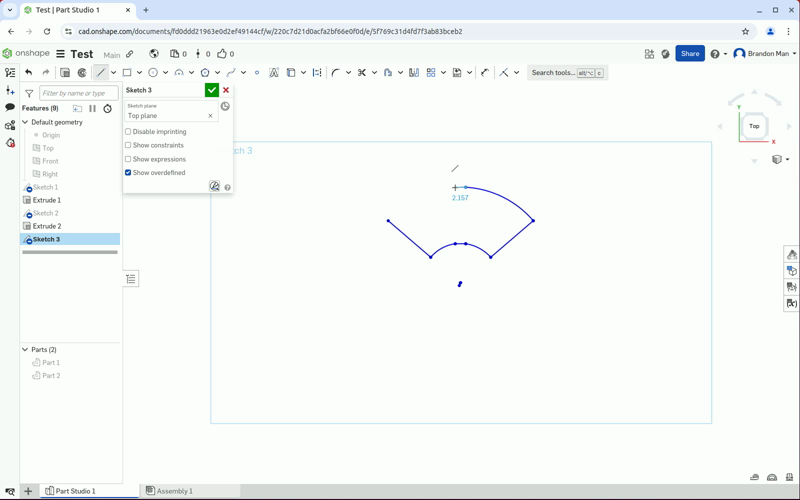
click(455, 187)
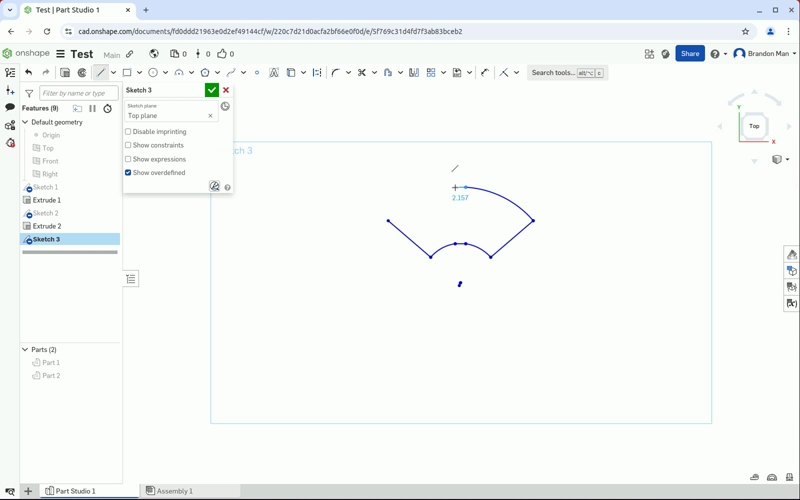
key_up(shift)
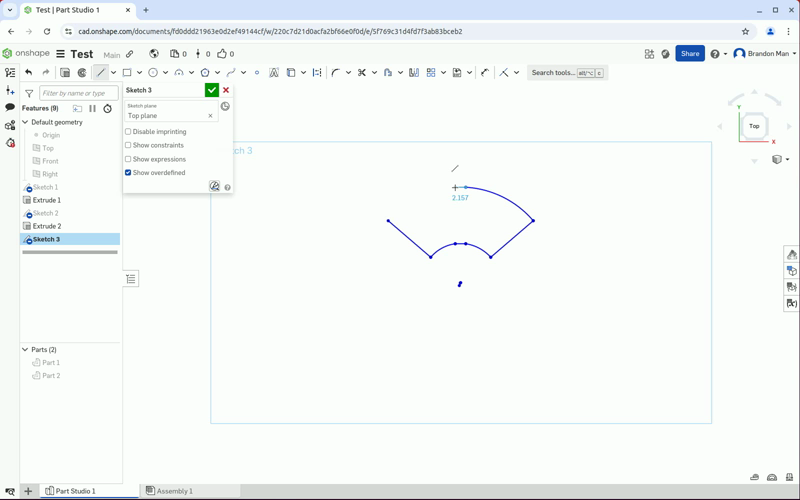
key(esc)
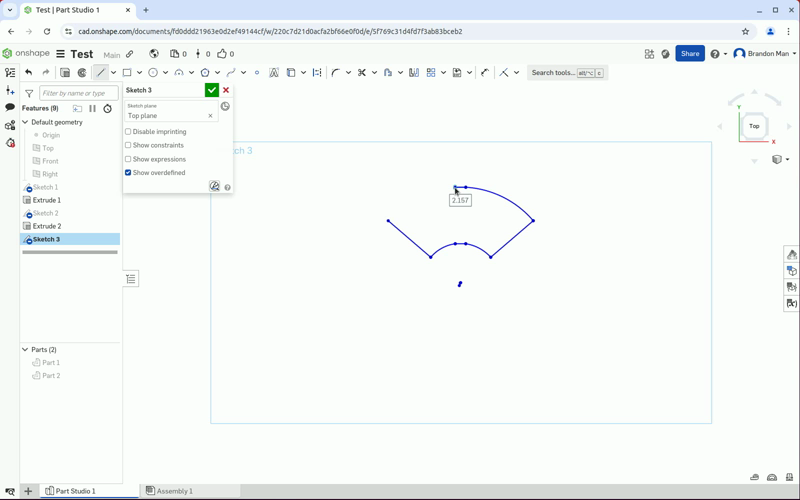
key(a)
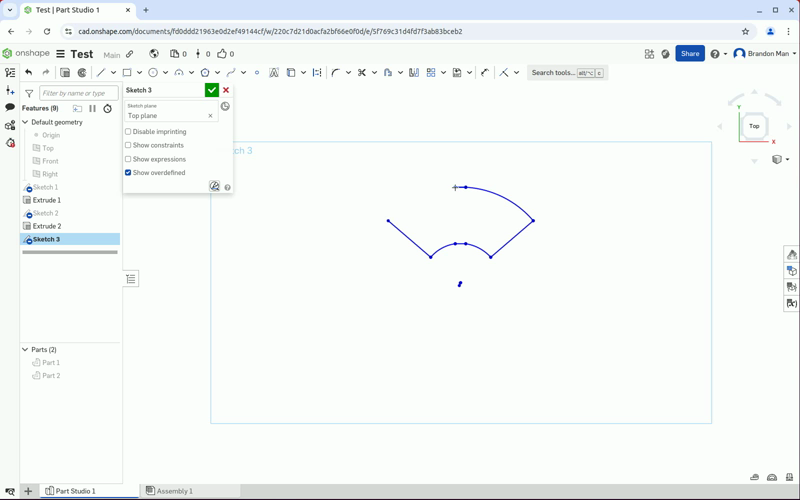
mouse_move(455, 187)
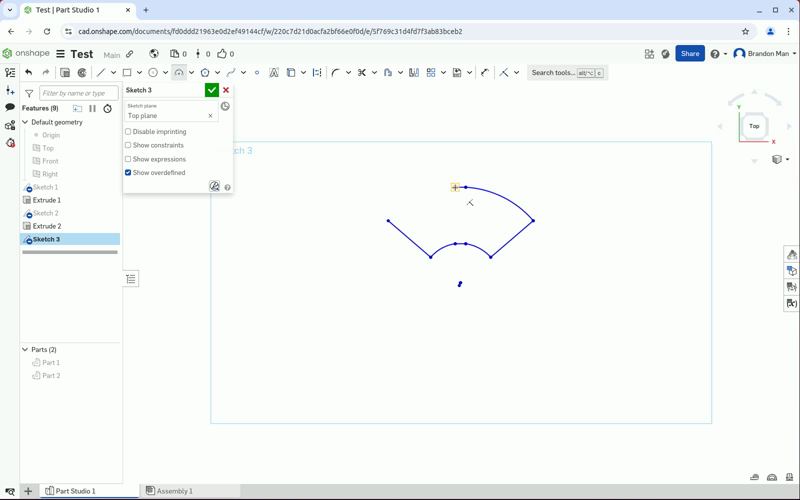
click(455, 187)
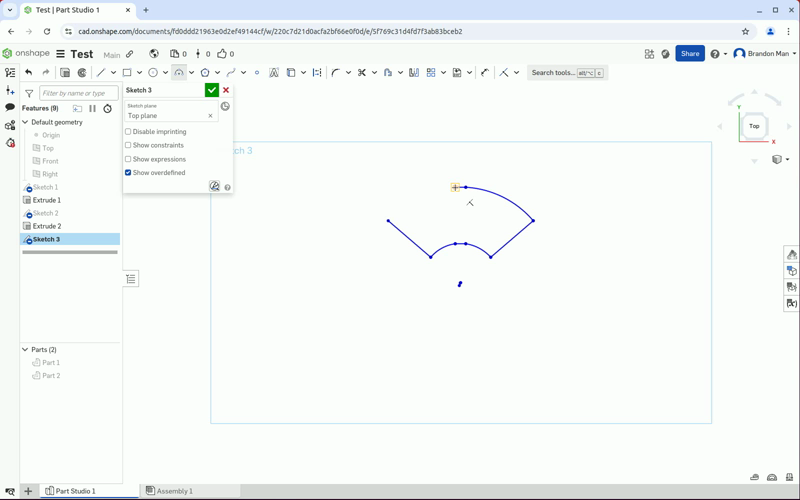
mouse_move(388, 220)
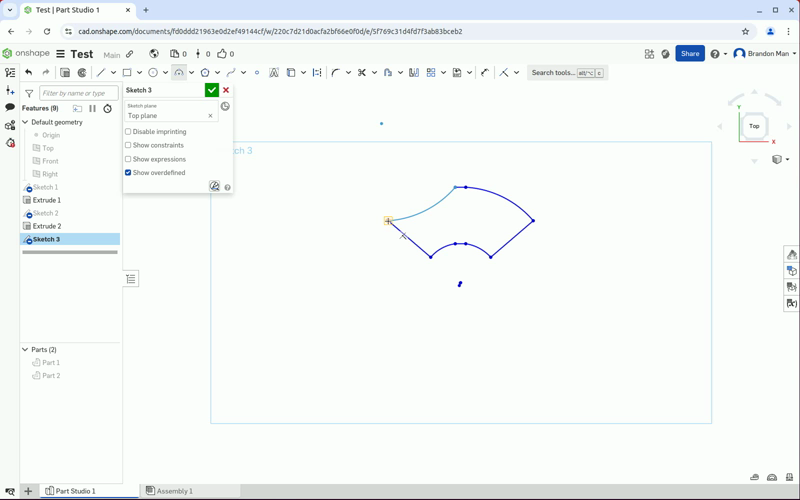
click(388, 220)
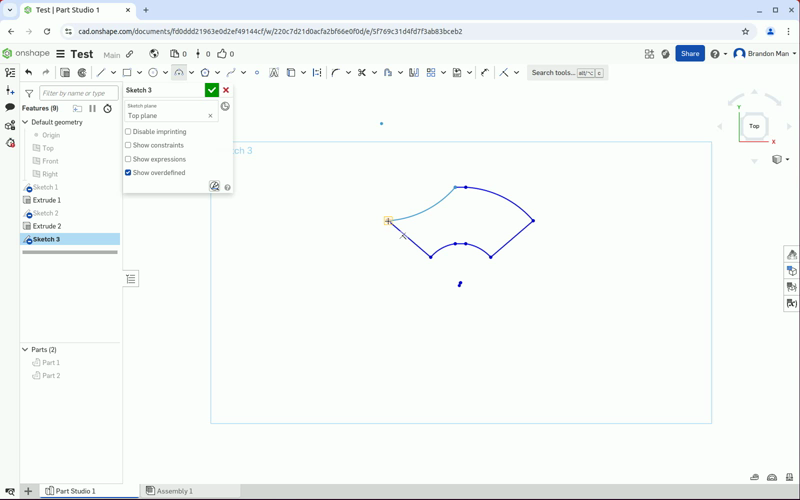
key_down(shift)
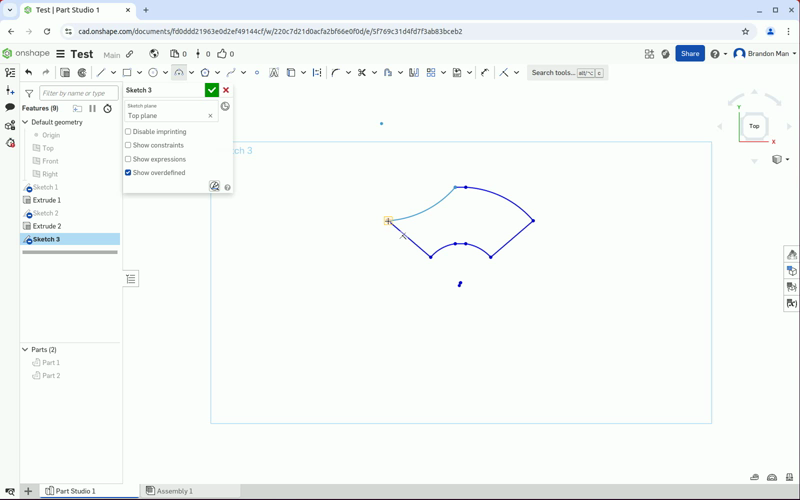
mouse_move(418, 197)
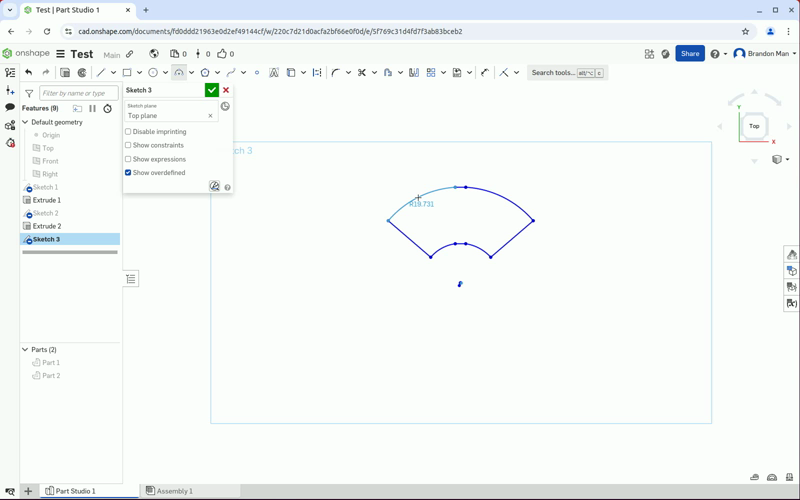
click(418, 197)
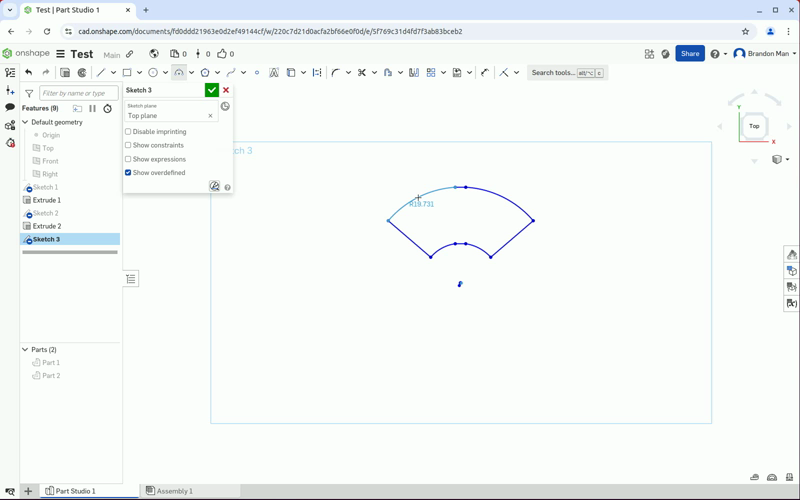
key_up(shift)
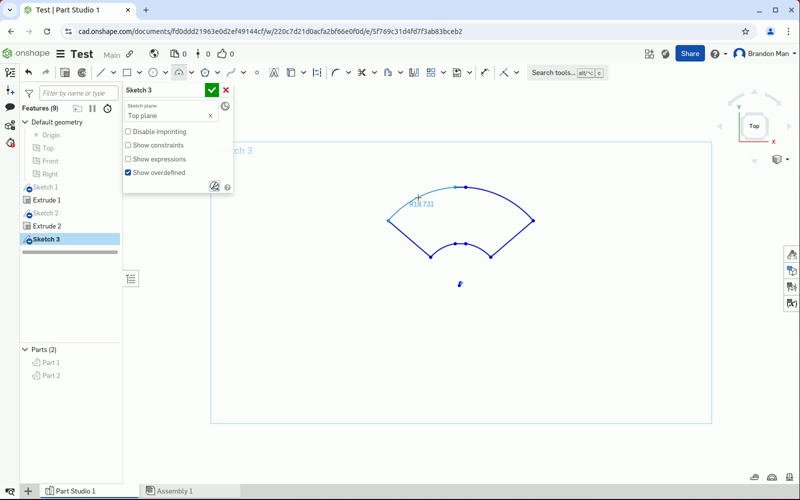
key(esc)
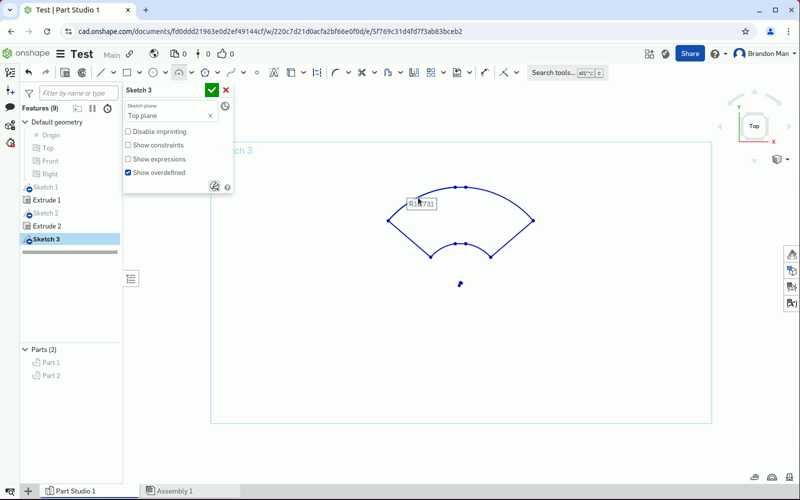
mouse_move(471, 198)
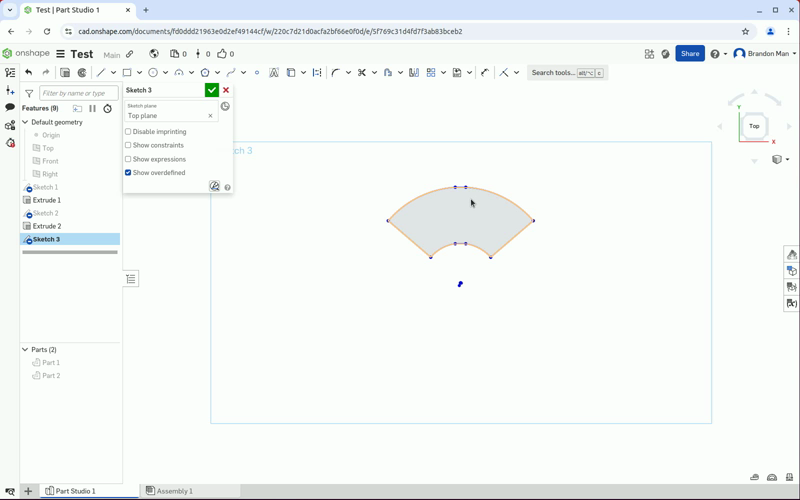
click(471, 198)
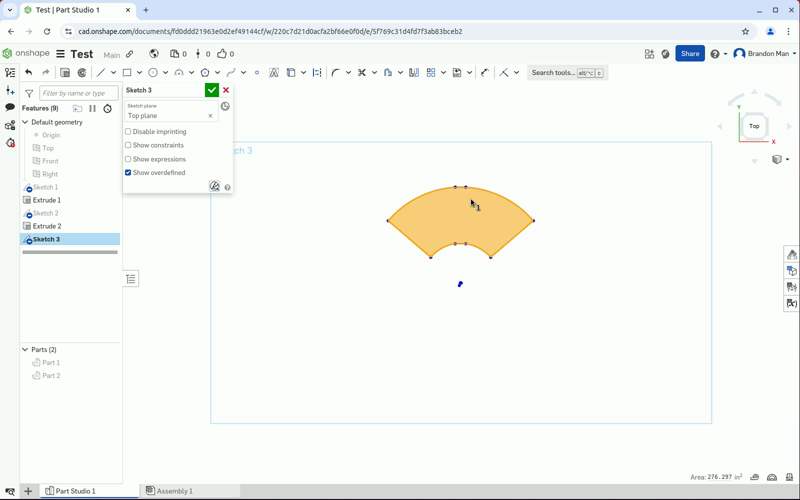
mouse_move(73, 352)
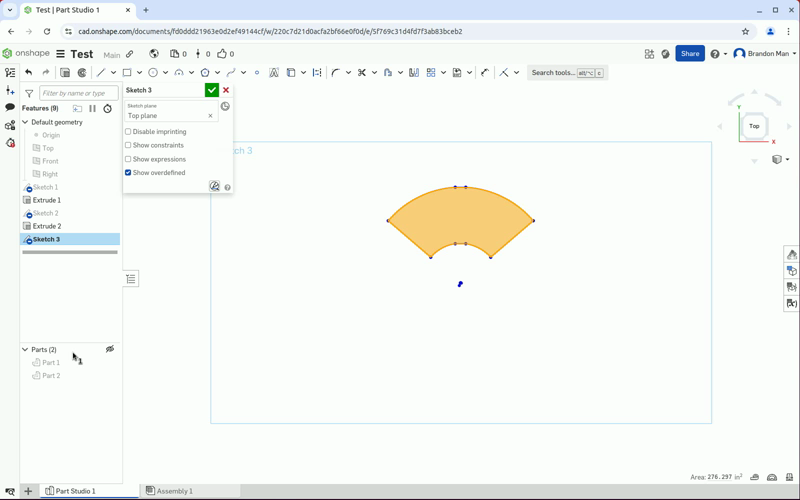
key(shift+y)
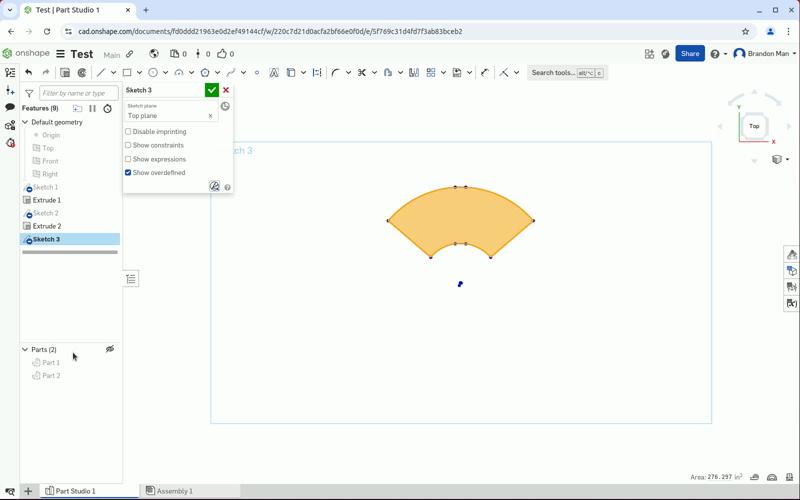
key(shift+e)
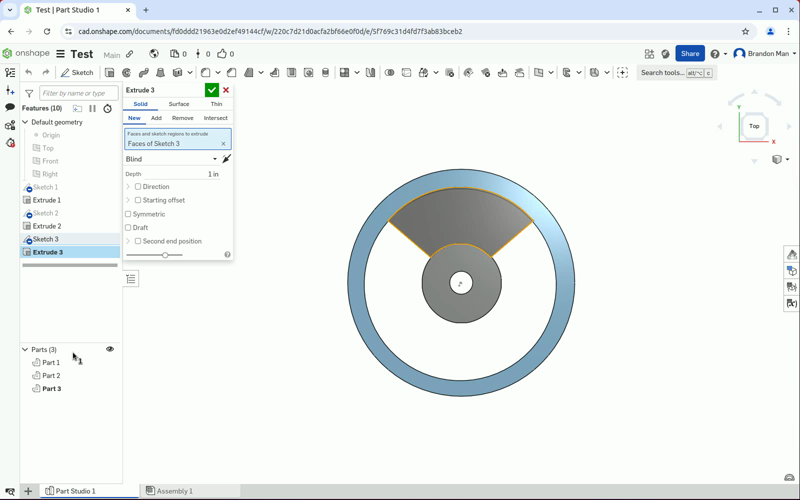
mouse_move(143, 106)
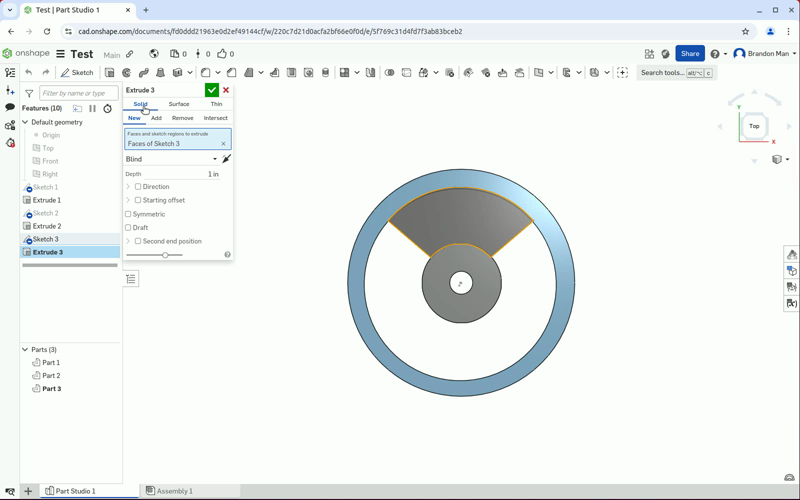
click(143, 106)
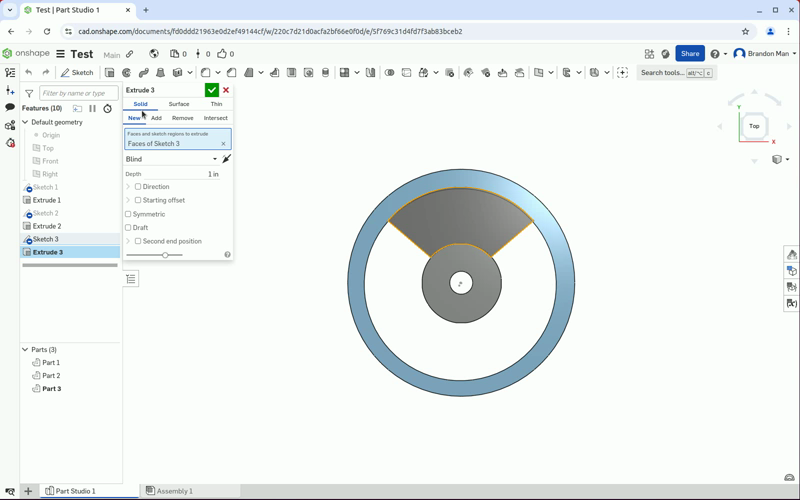
mouse_move(137, 120)
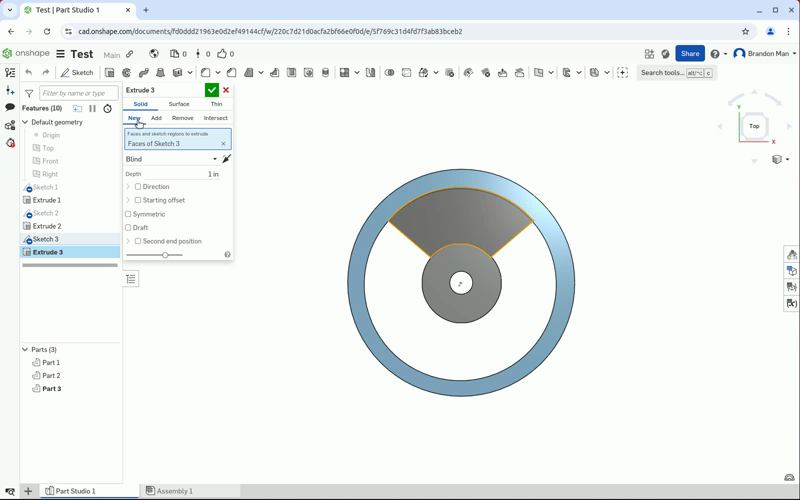
click(137, 120)
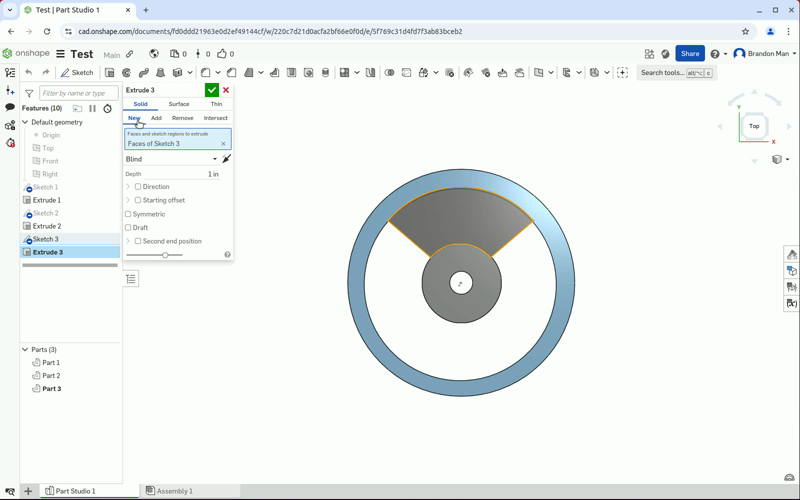
key(tab, 4)
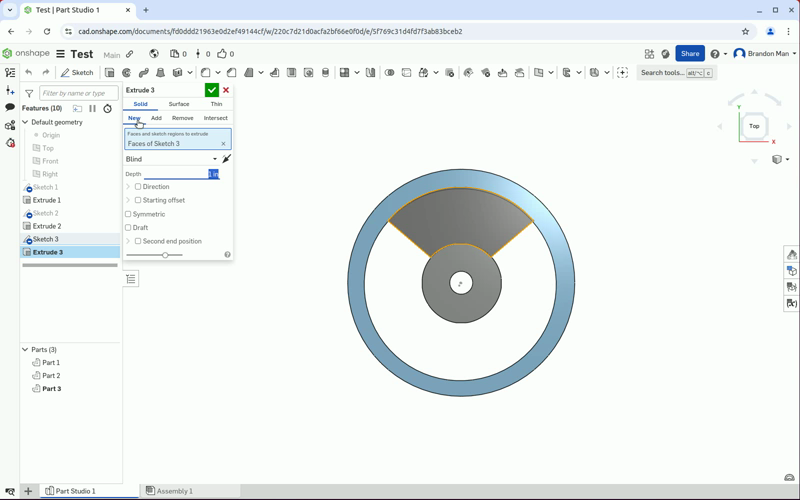
text(6.74)
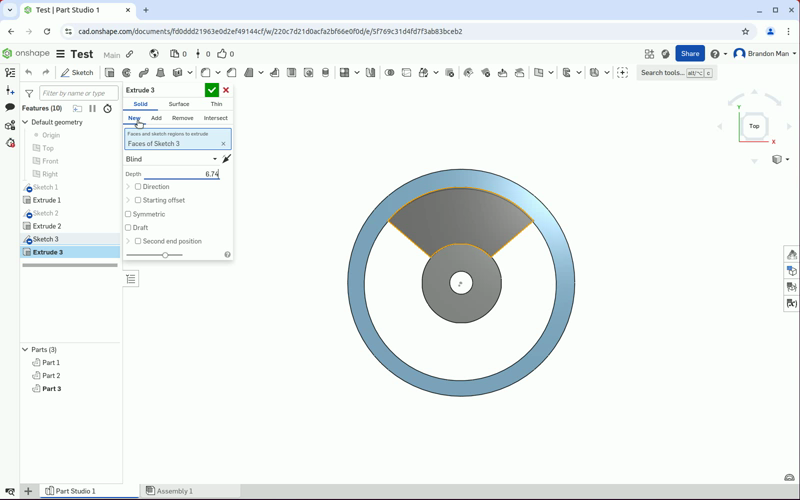
key(tab, 3)
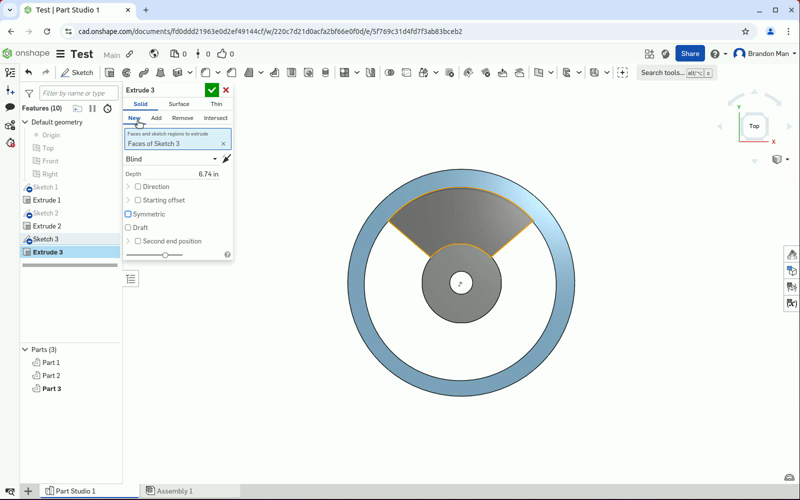
key(space)
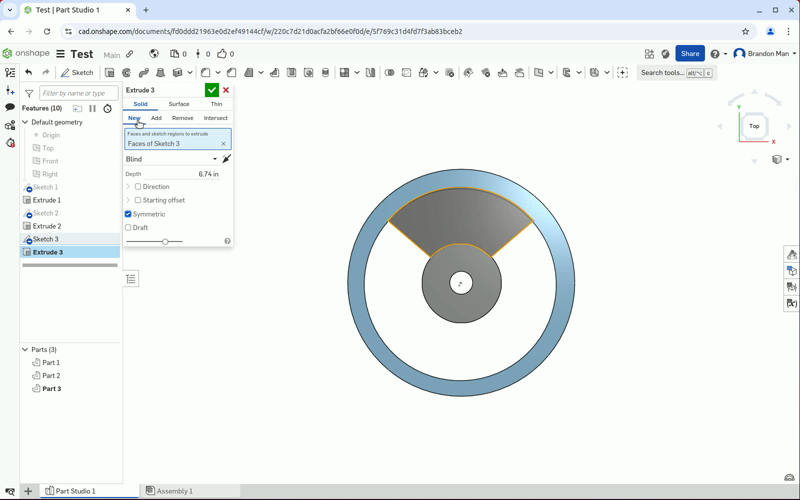
key(enter)
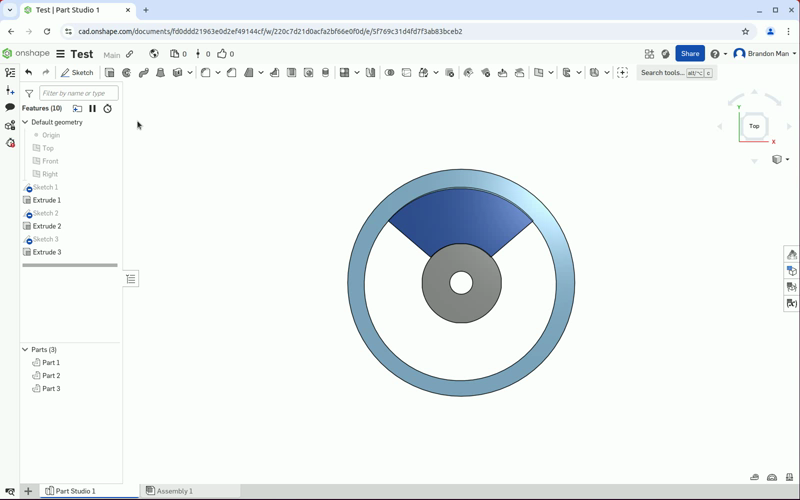
key(shift+h)
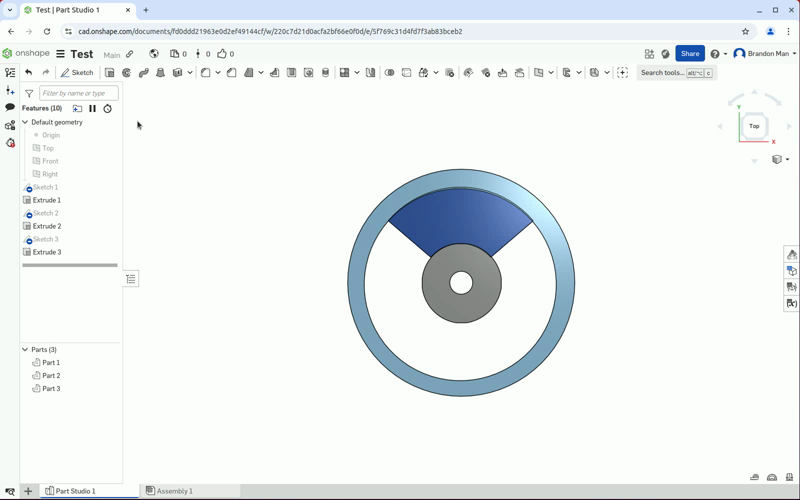
key(shift+h)
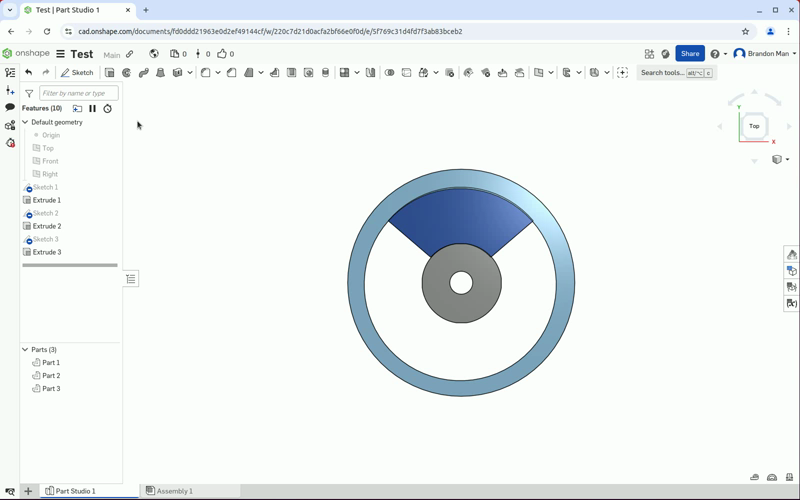
mouse_move(73, 189)
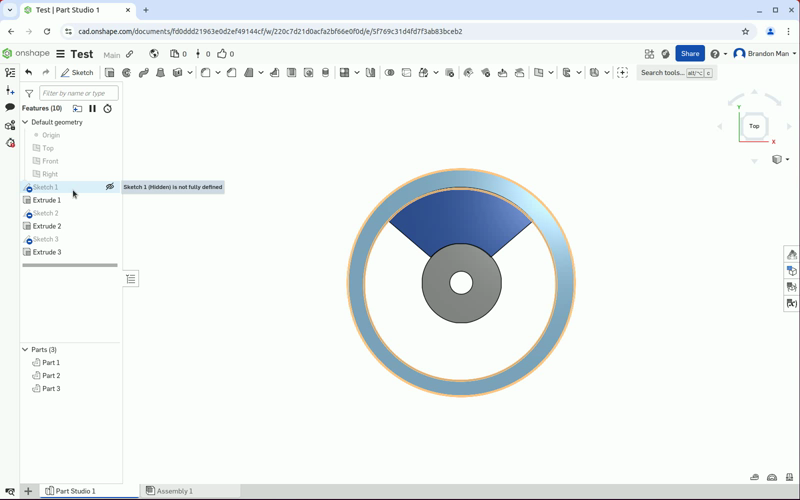
click(73, 189)
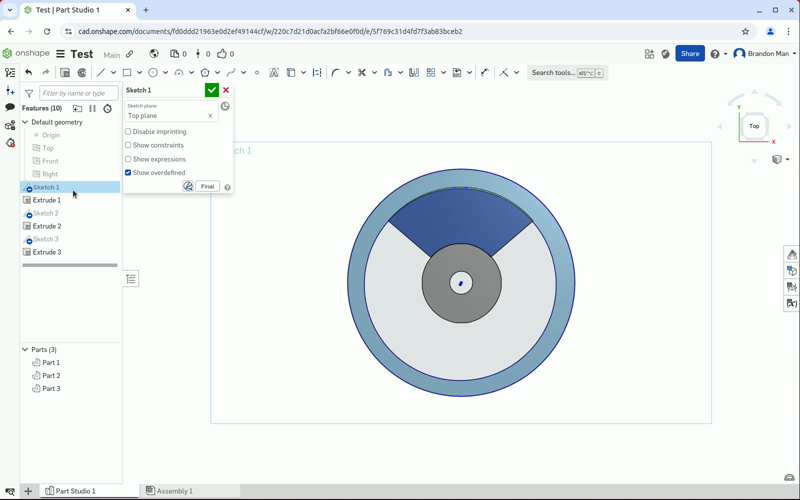
mouse_move(229, 92)
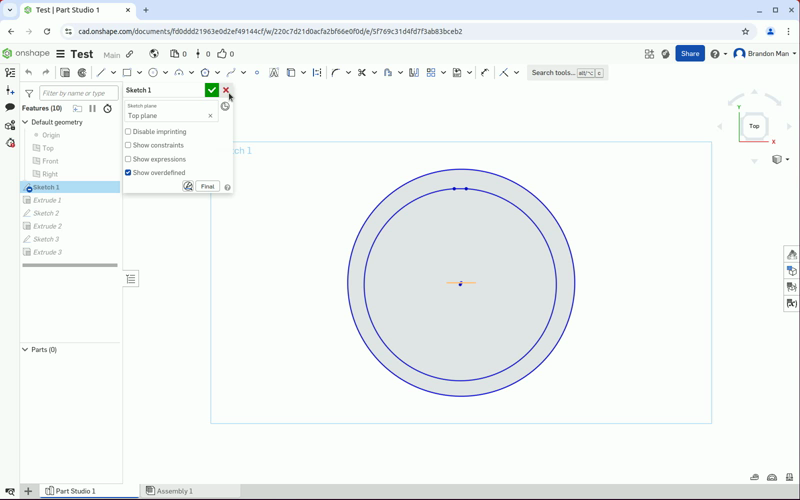
click(229, 92)
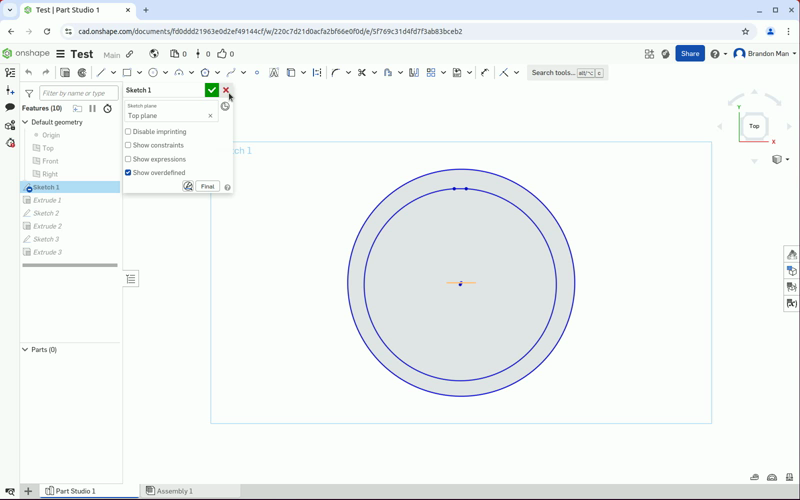
key(shift+s)
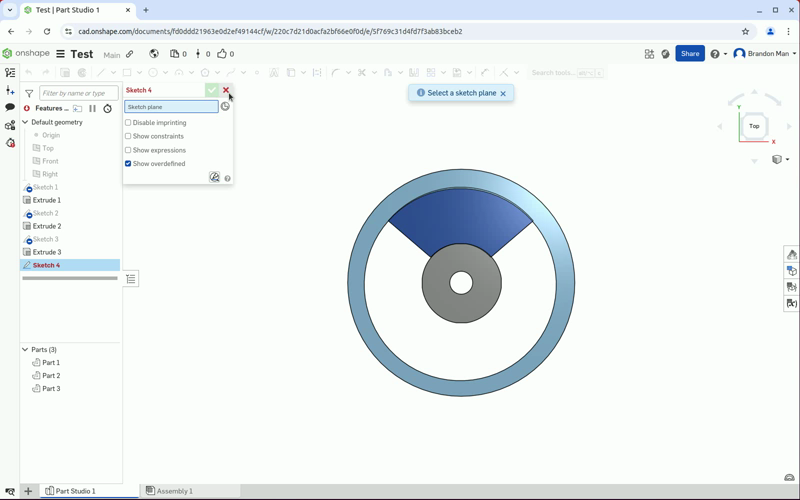
mouse_move(73, 150)
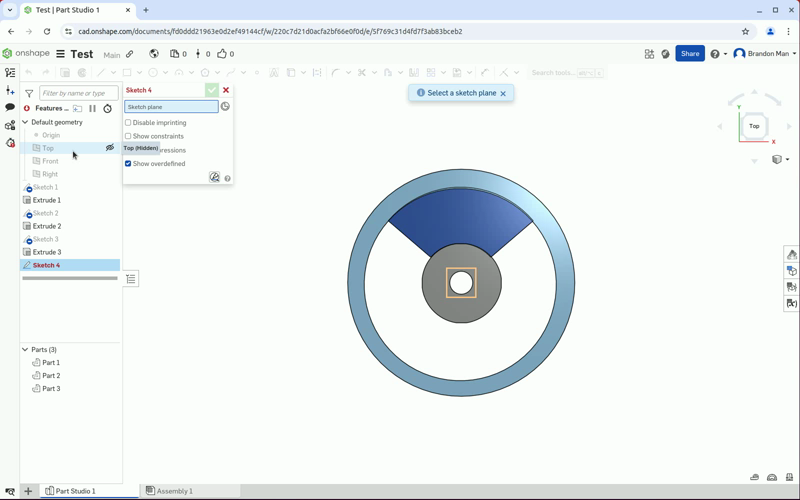
click(73, 150)
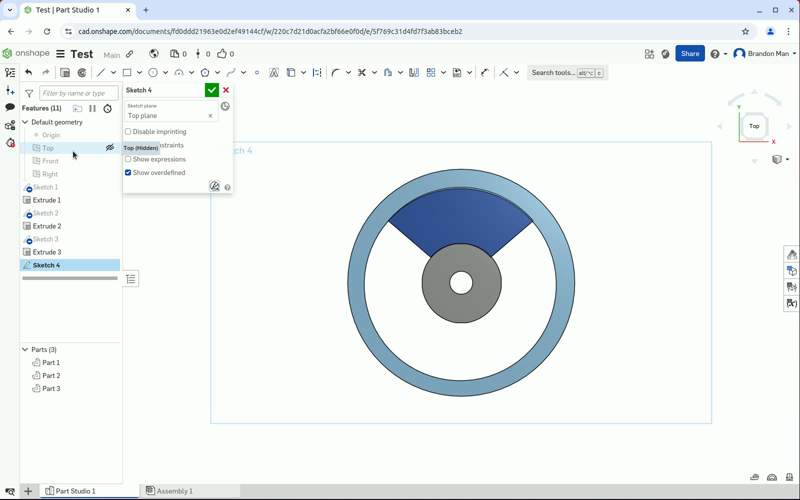
mouse_move(73, 352)
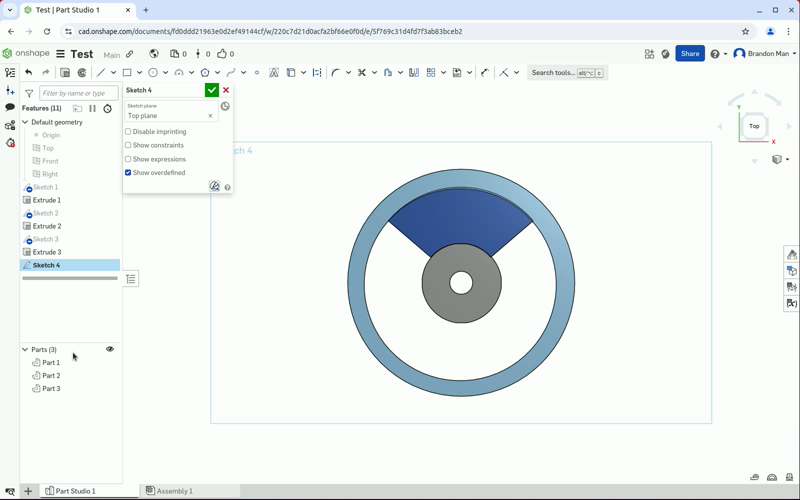
key(y)
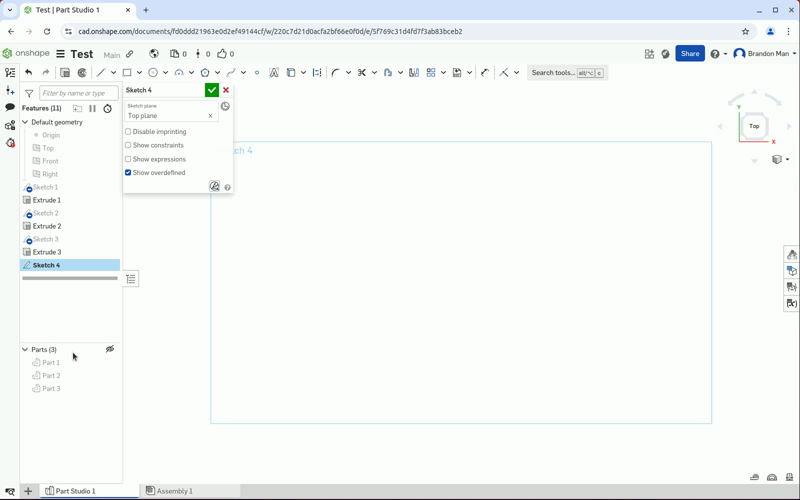
key(a)
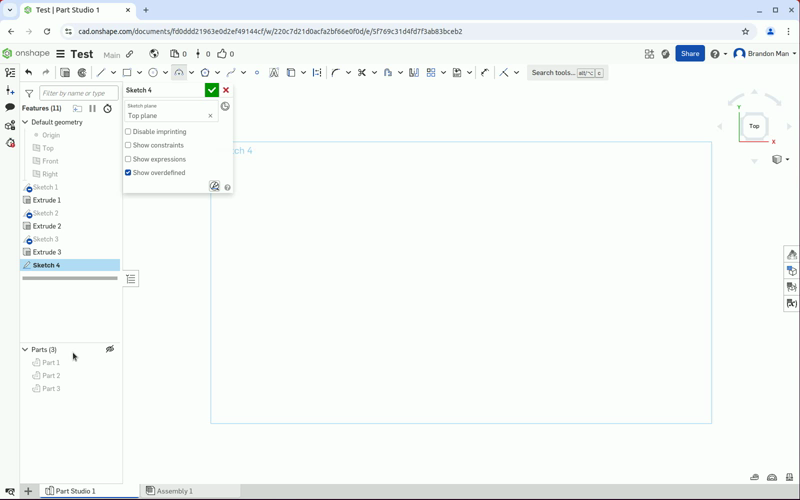
key_down(shift)
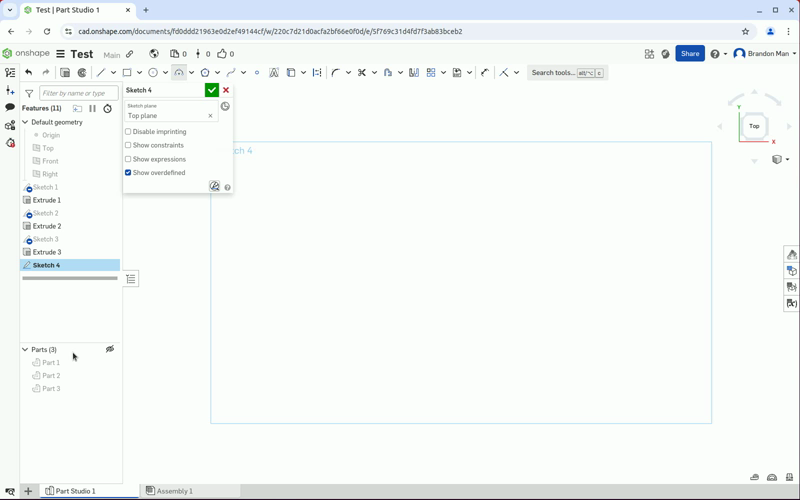
mouse_move(392, 349)
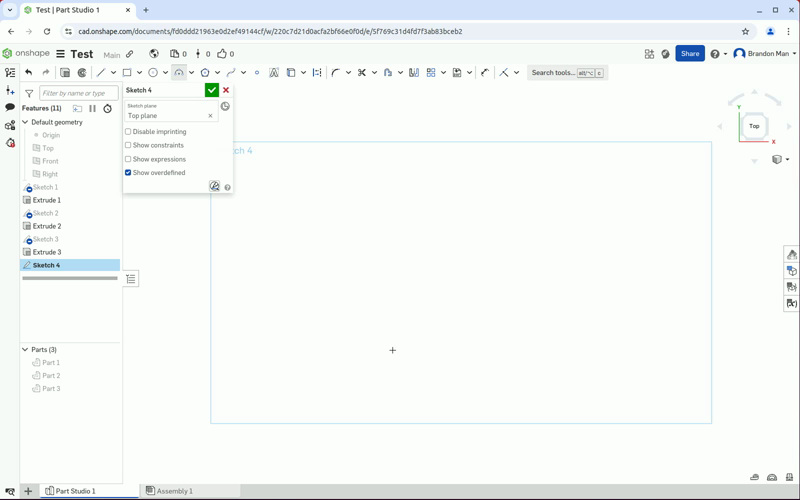
click(392, 349)
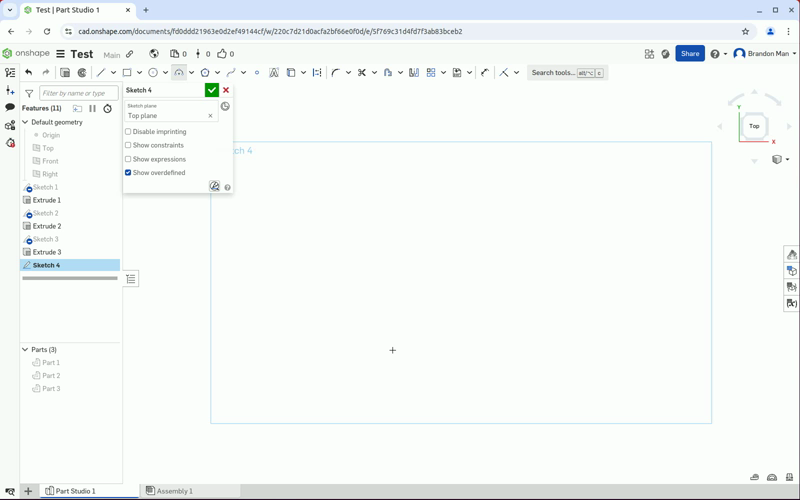
key_up(shift)
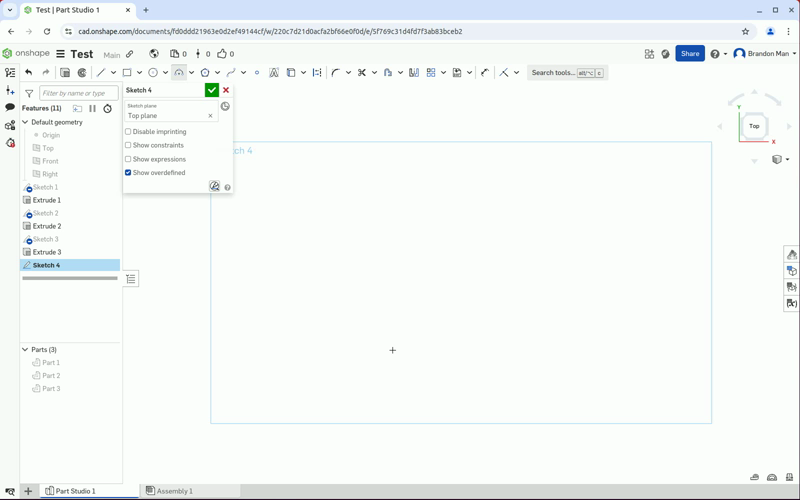
key_down(shift)
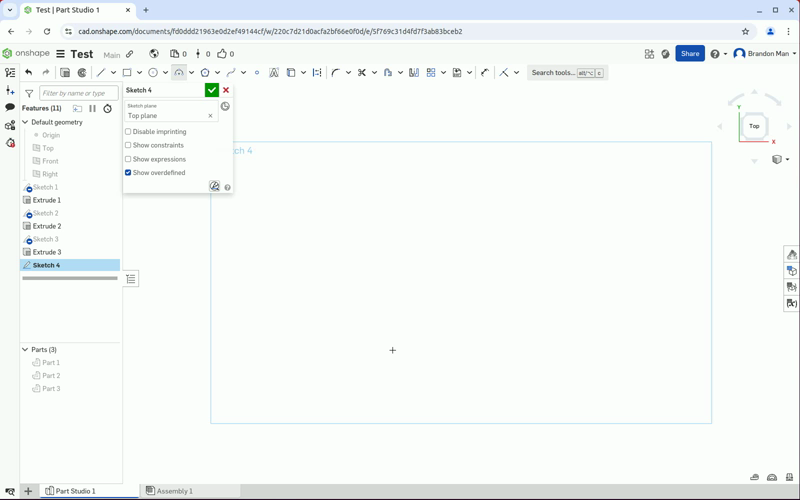
mouse_move(454, 378)
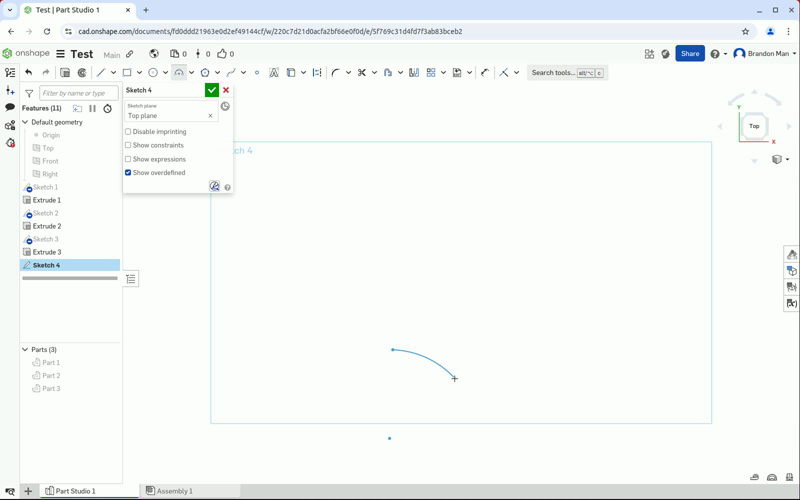
click(454, 378)
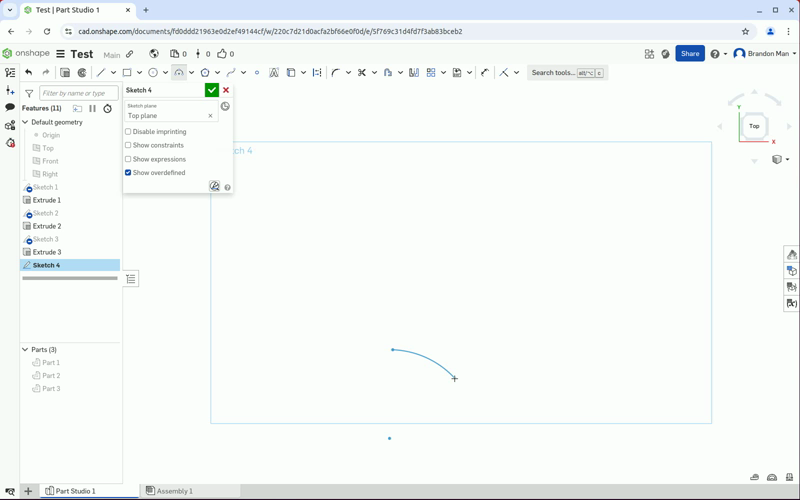
mouse_move(421, 369)
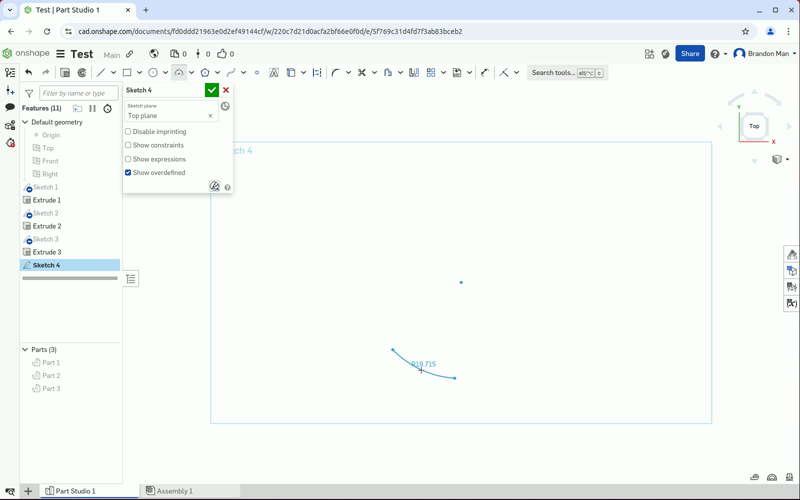
click(421, 369)
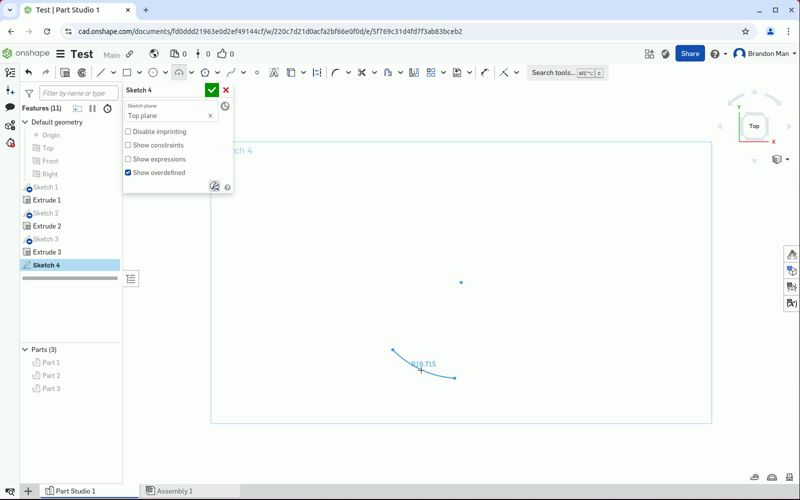
key_up(shift)
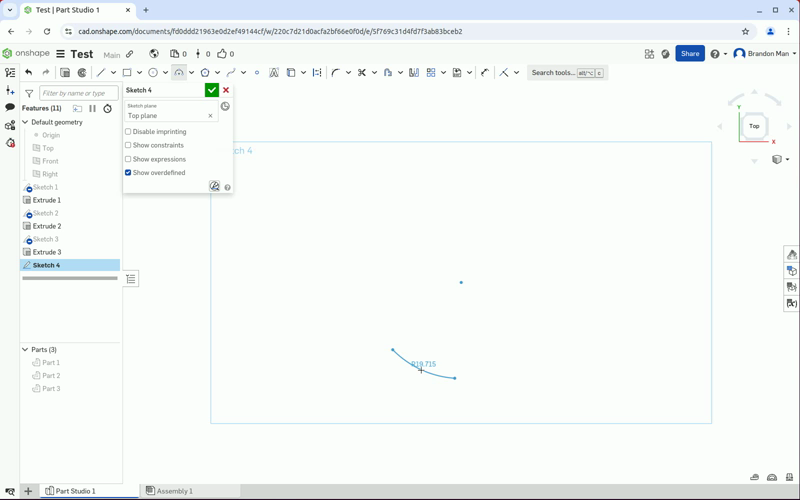
key(esc)
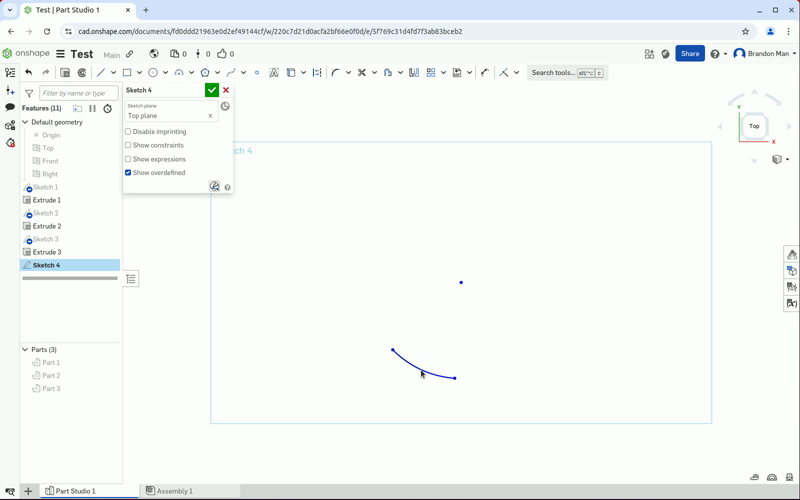
key(l)
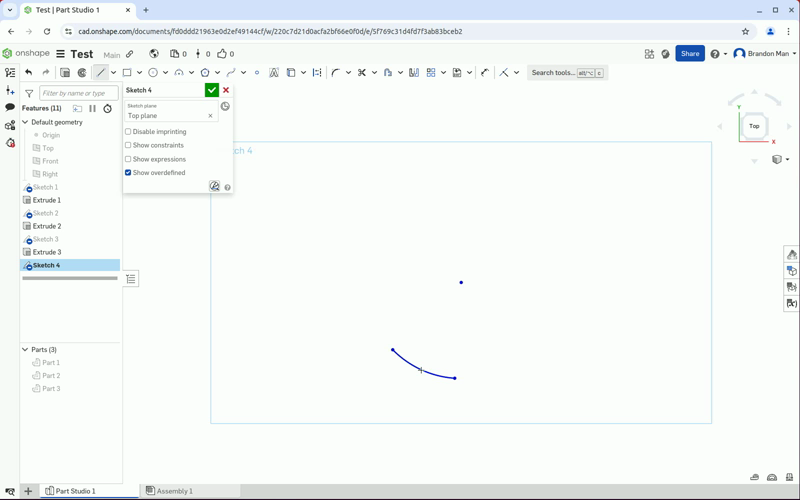
mouse_move(454, 378)
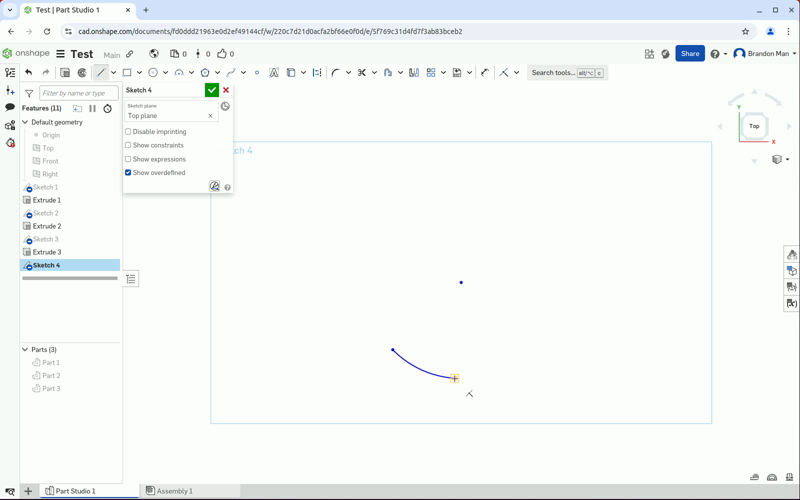
click(454, 378)
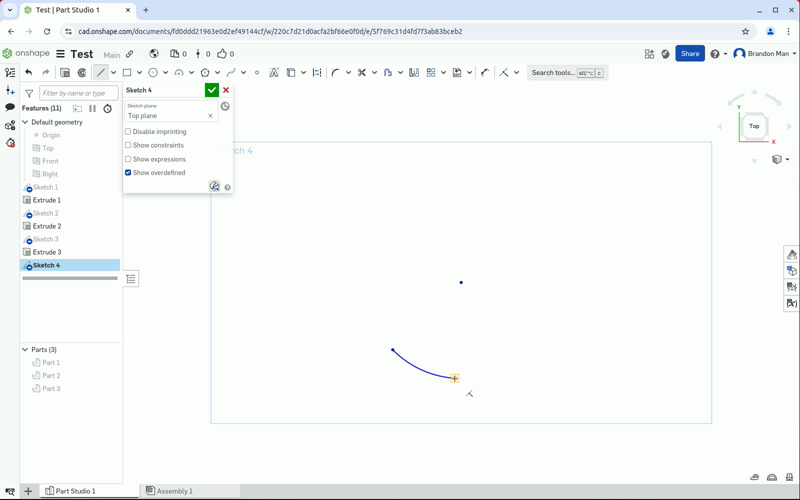
key_down(shift)
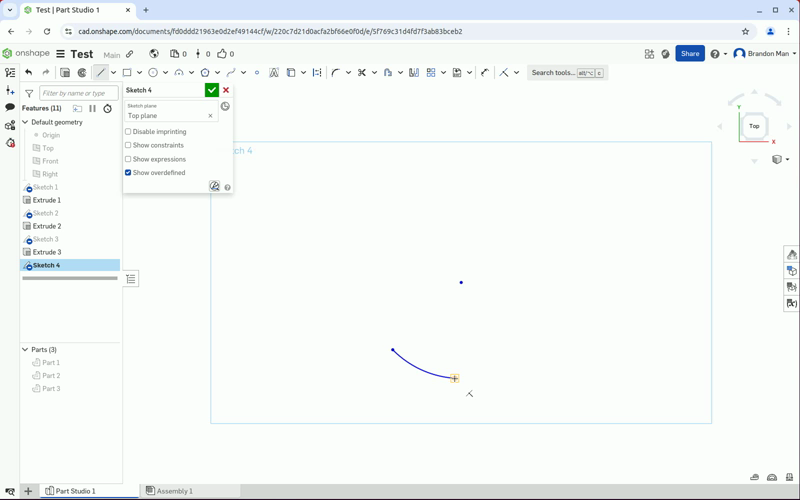
mouse_move(484, 378)
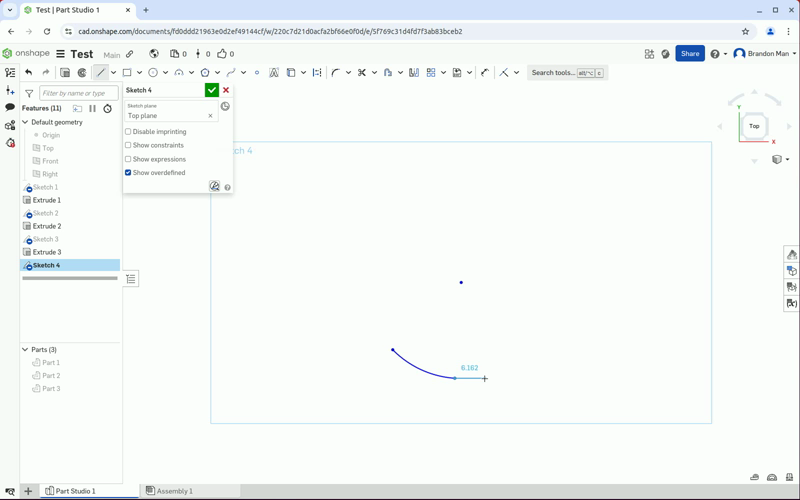
mouse_move(467, 378)
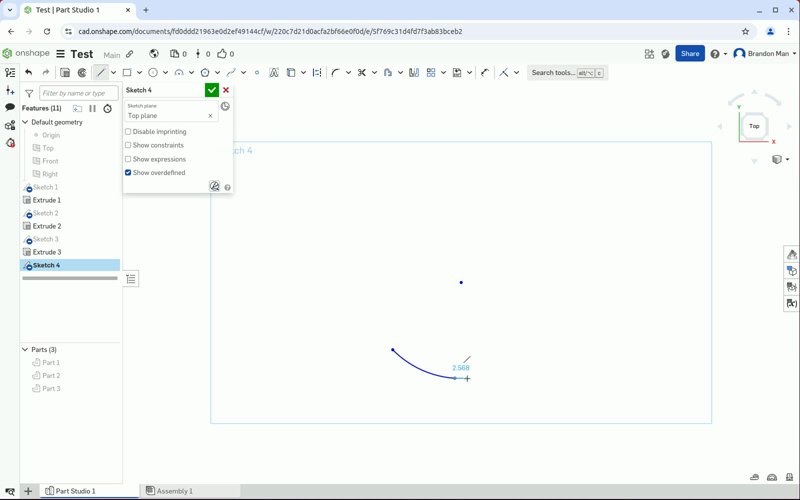
click(467, 378)
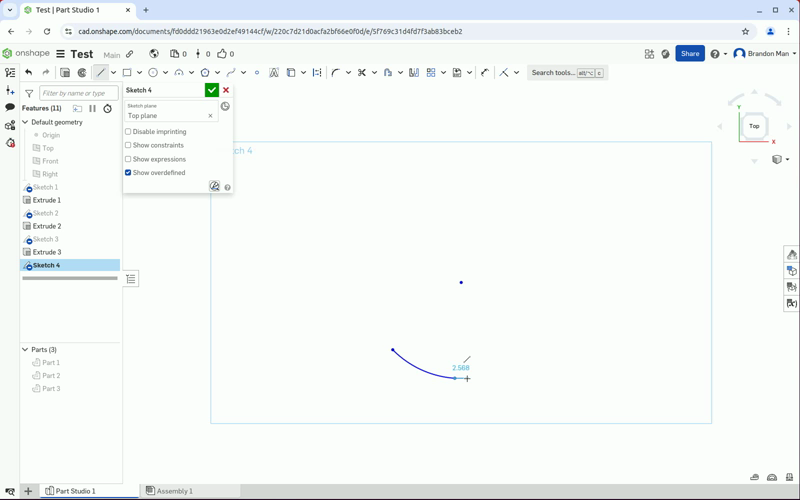
key_up(shift)
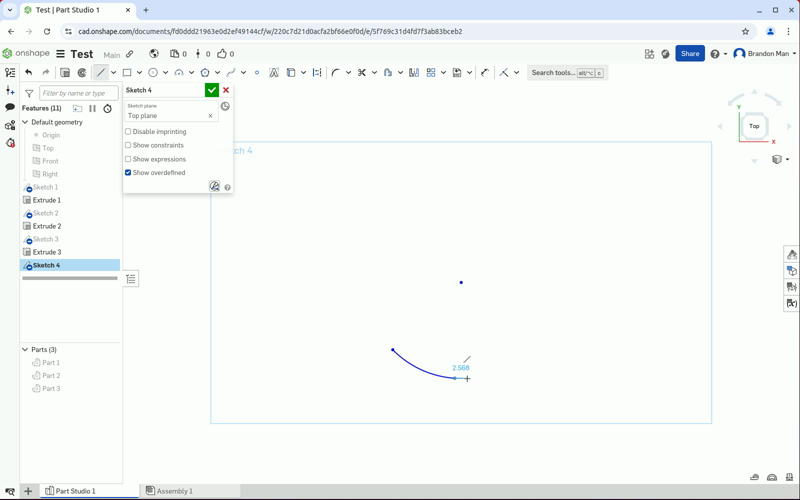
key(esc)
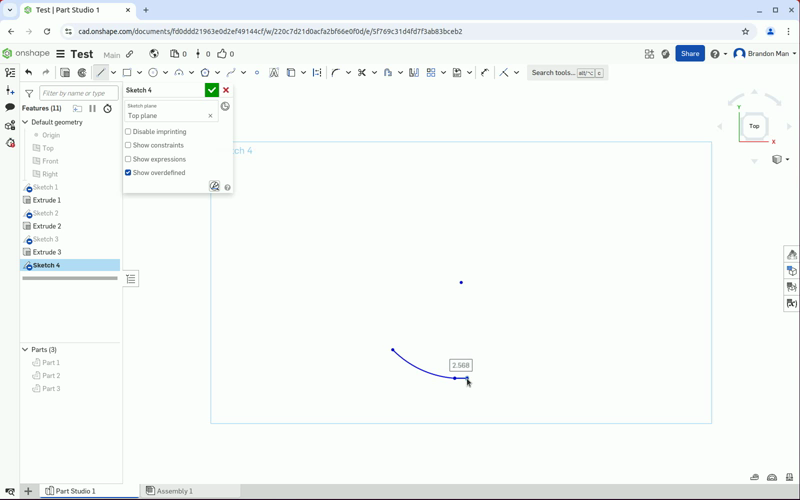
key(a)
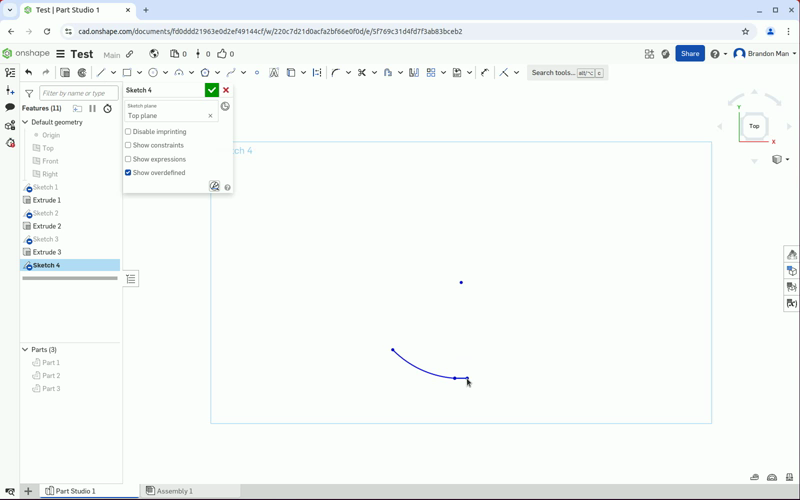
mouse_move(467, 378)
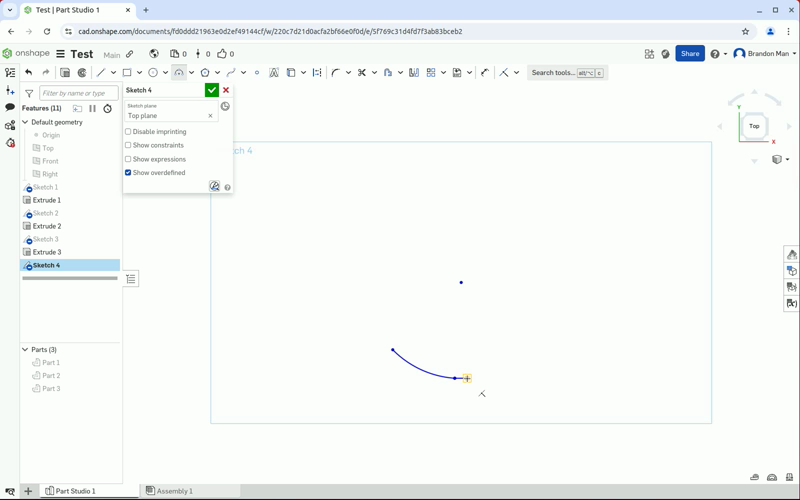
click(467, 378)
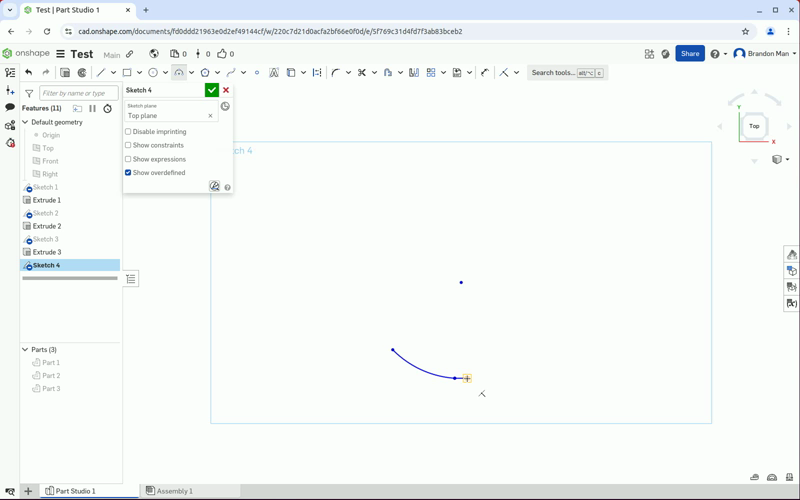
key_down(shift)
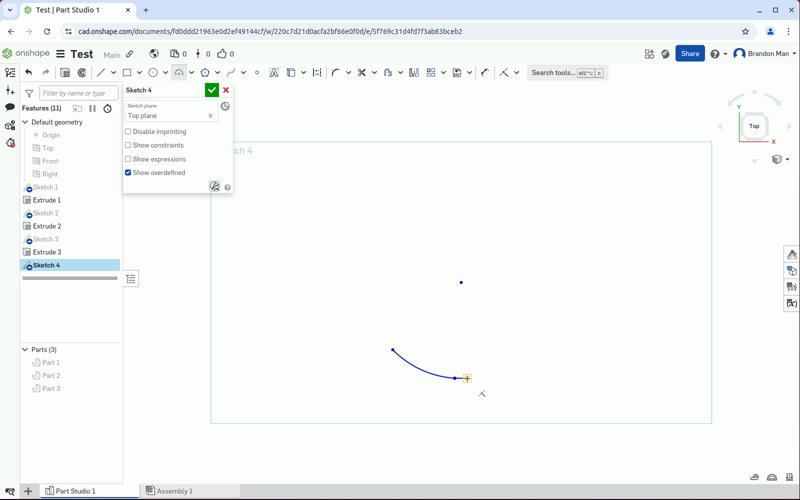
mouse_move(536, 340)
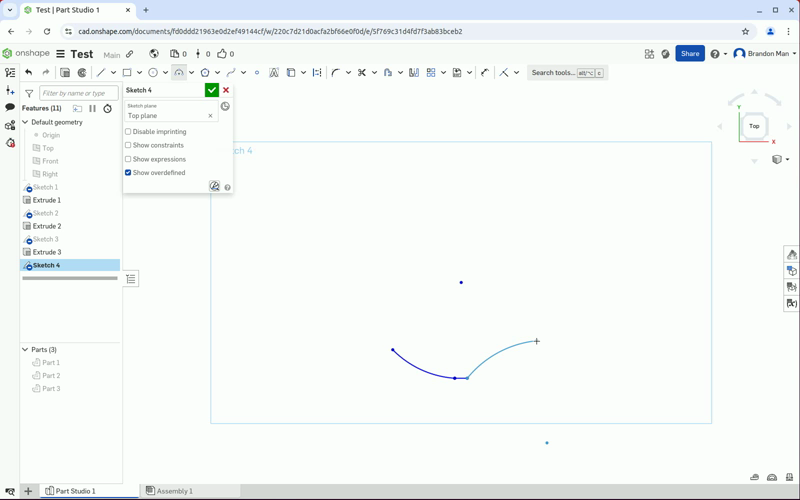
click(536, 340)
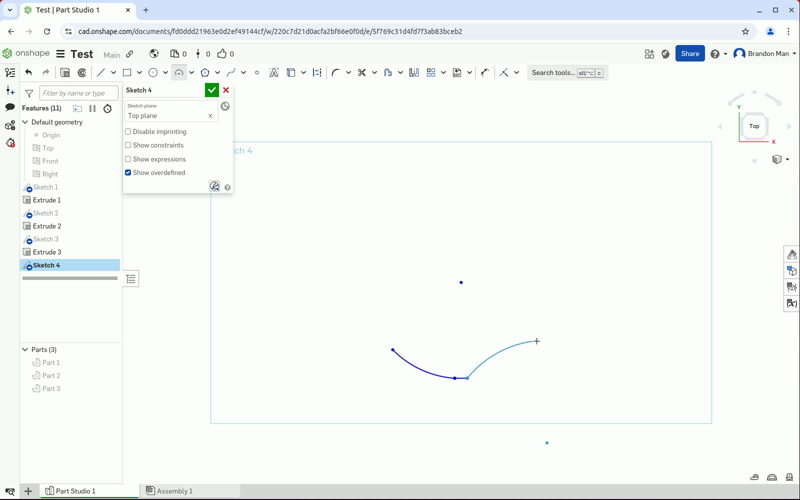
mouse_move(506, 367)
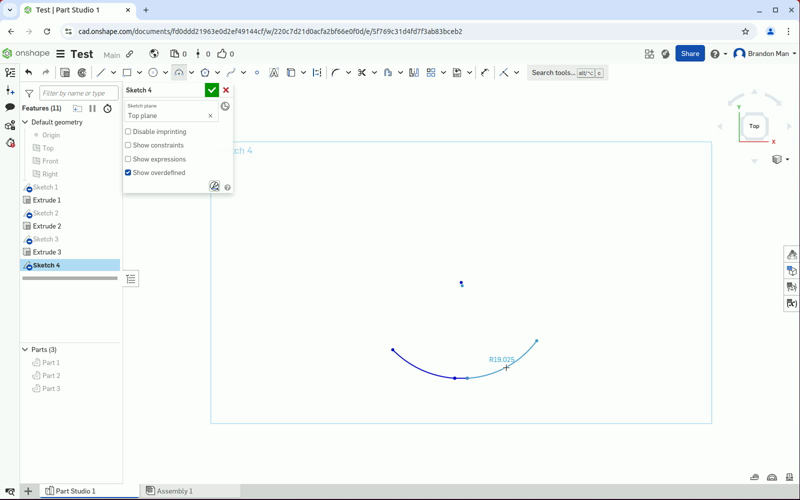
click(506, 367)
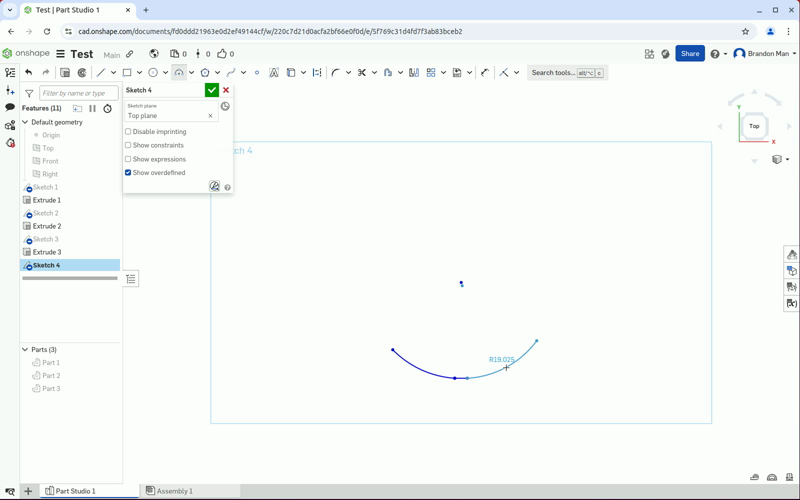
key_up(shift)
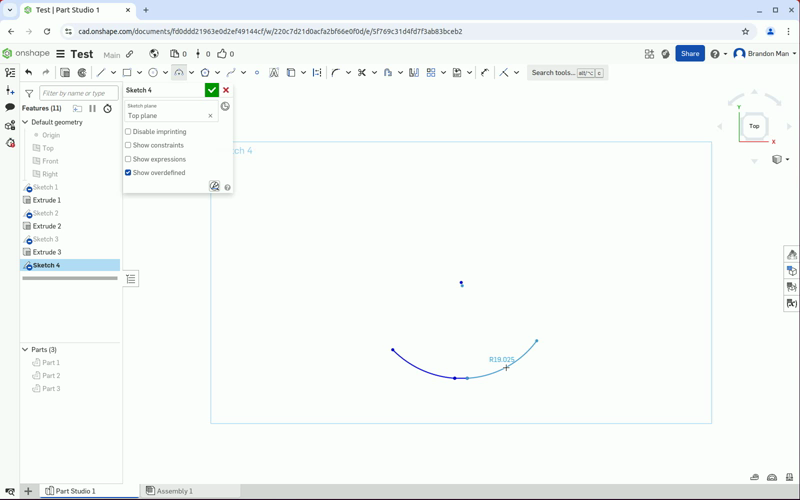
key(esc)
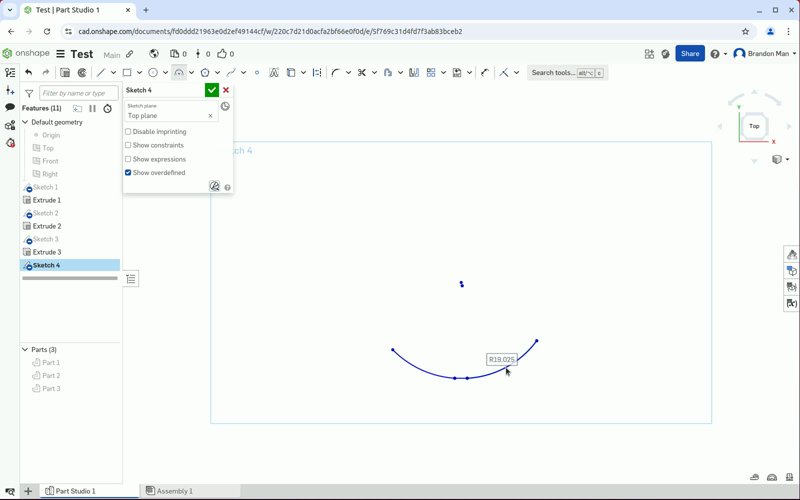
key(l)
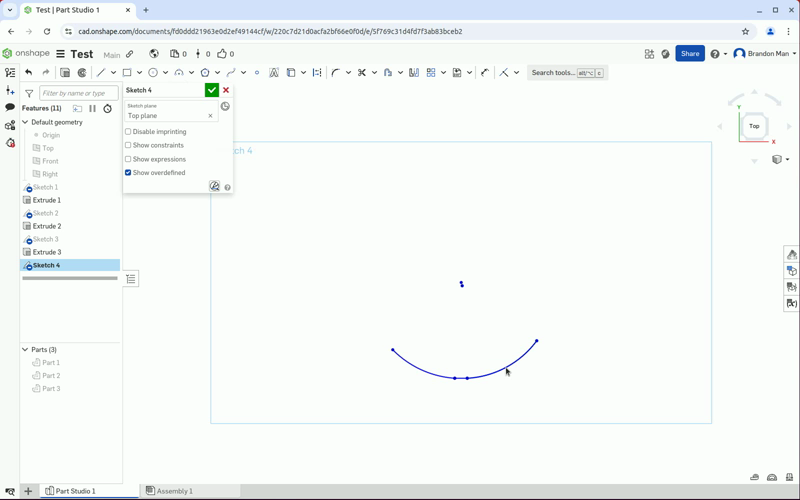
mouse_move(536, 340)
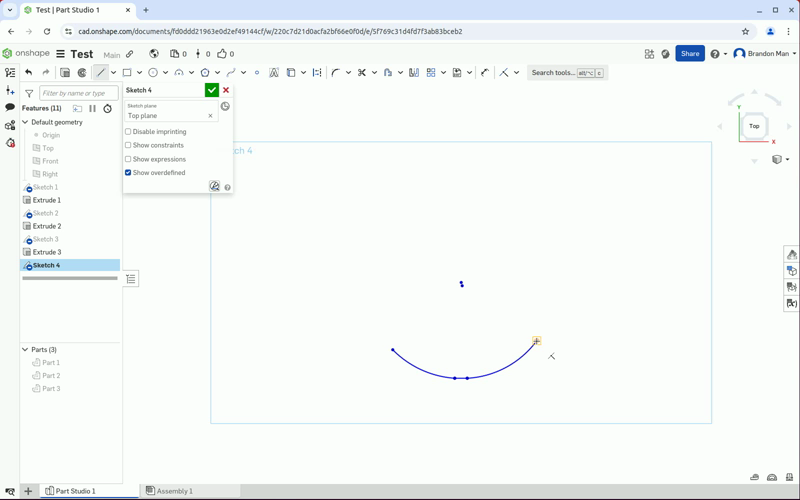
click(536, 340)
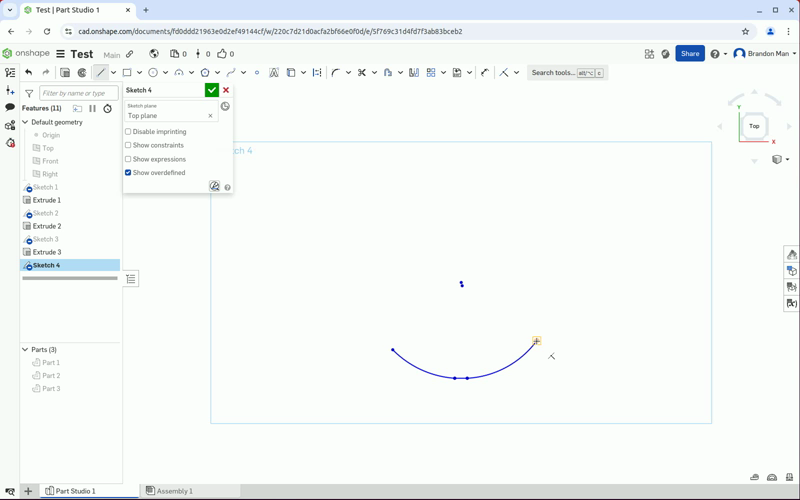
key_down(shift)
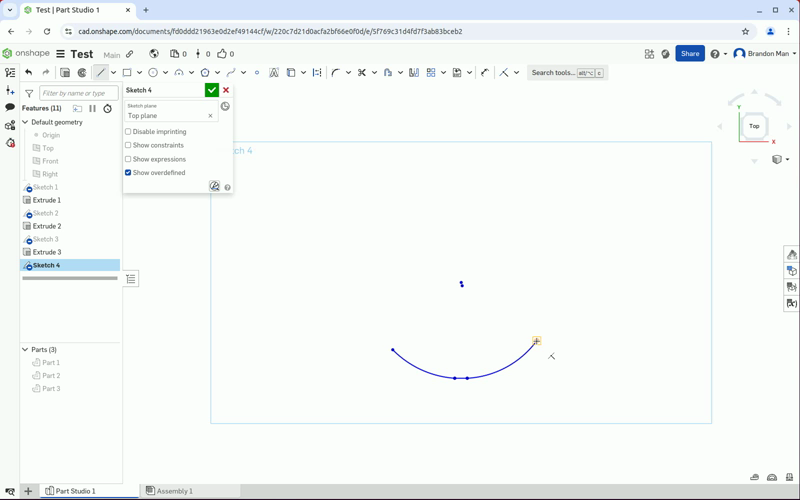
mouse_move(566, 340)
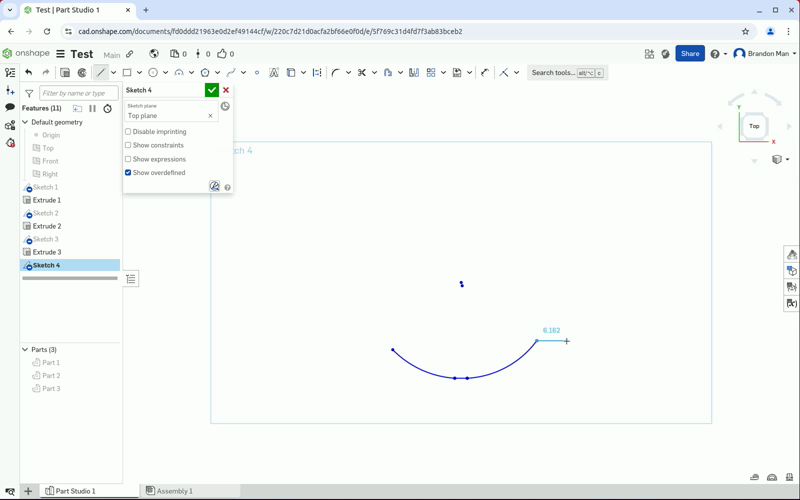
mouse_move(492, 307)
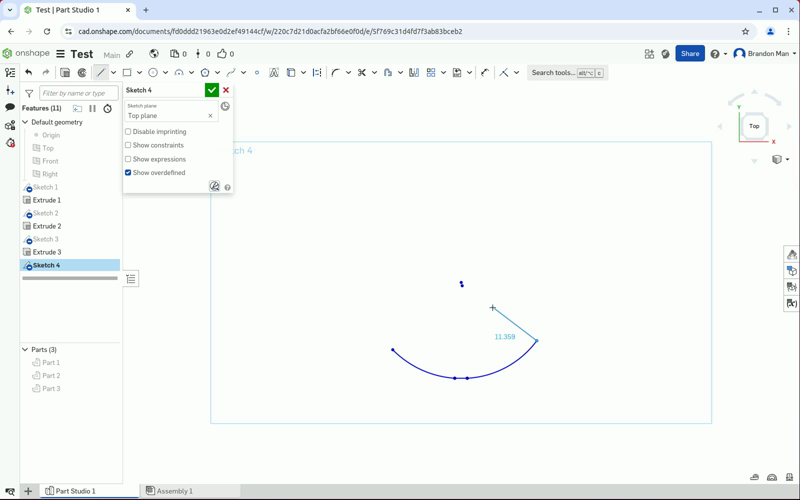
click(492, 307)
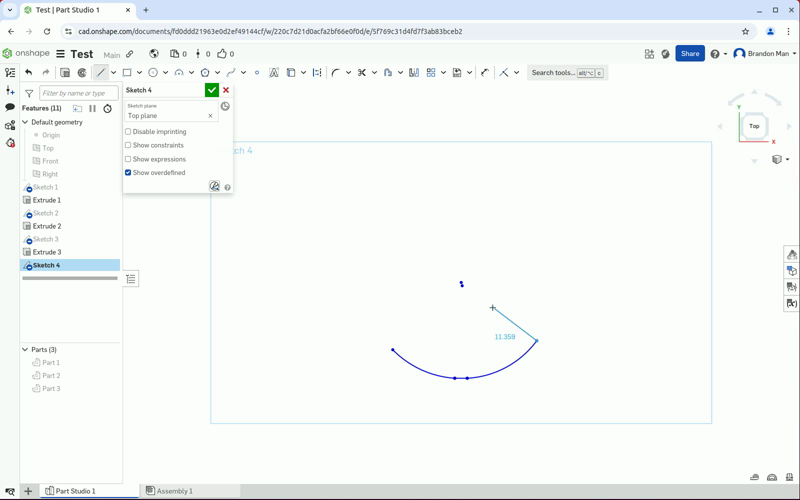
key_up(shift)
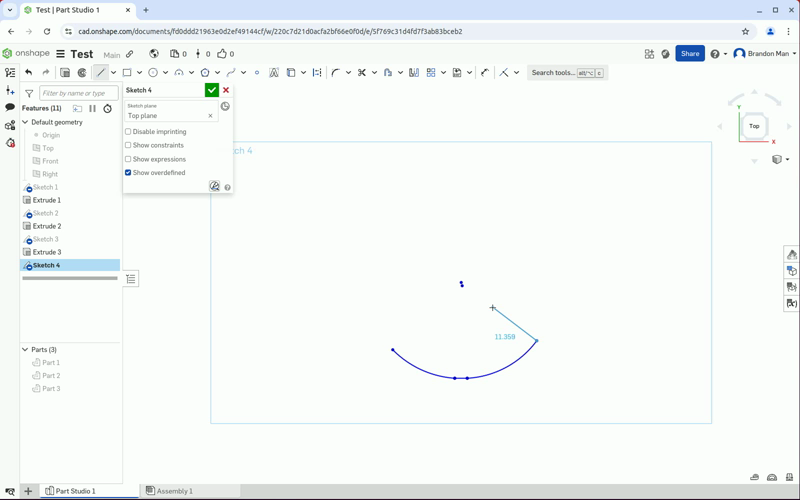
key(esc)
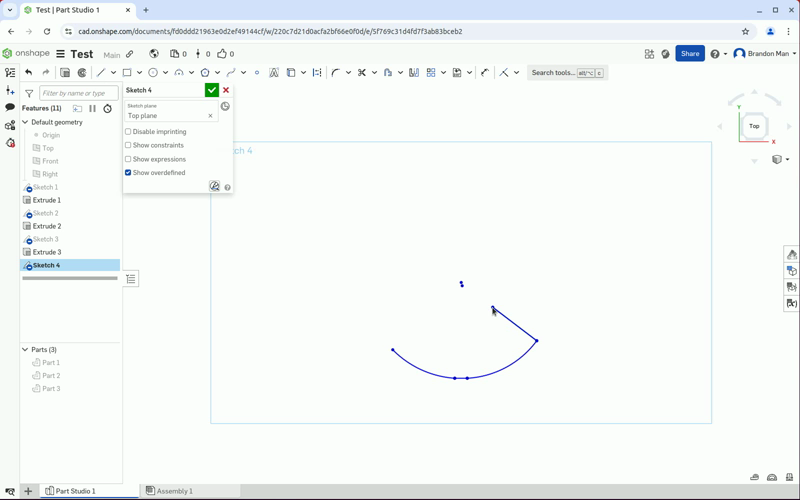
key(a)
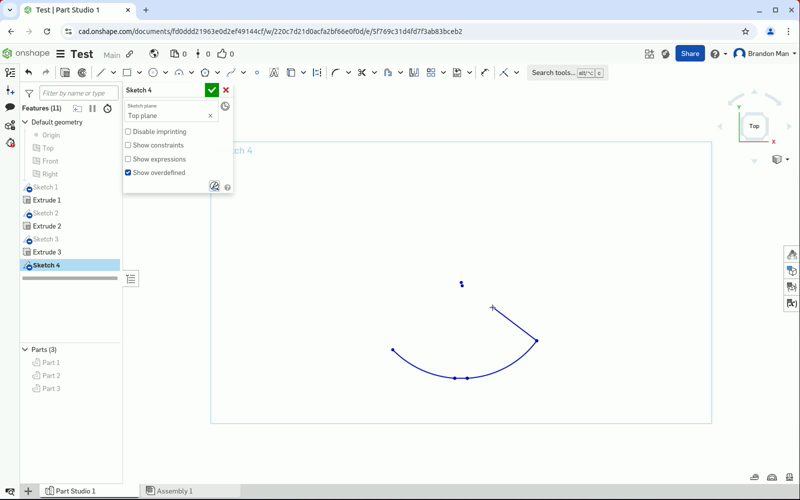
mouse_move(492, 307)
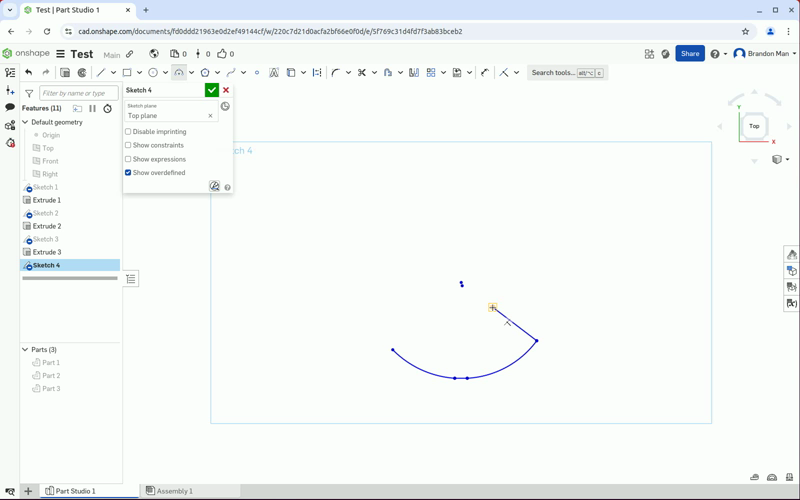
click(492, 307)
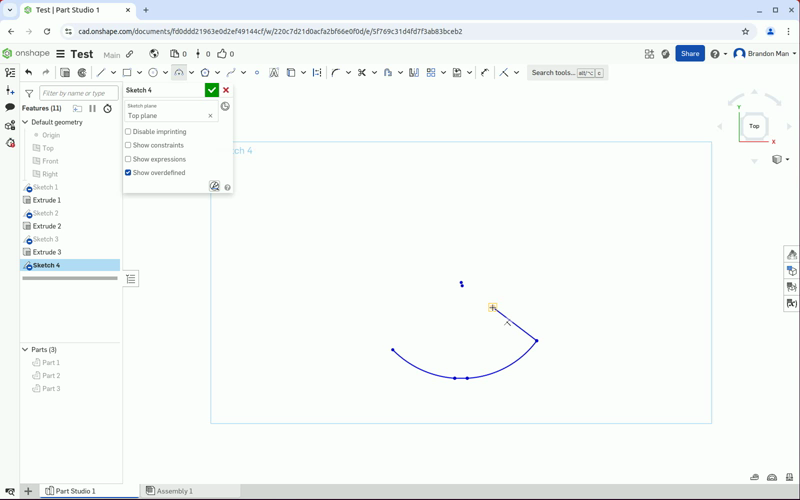
key_down(shift)
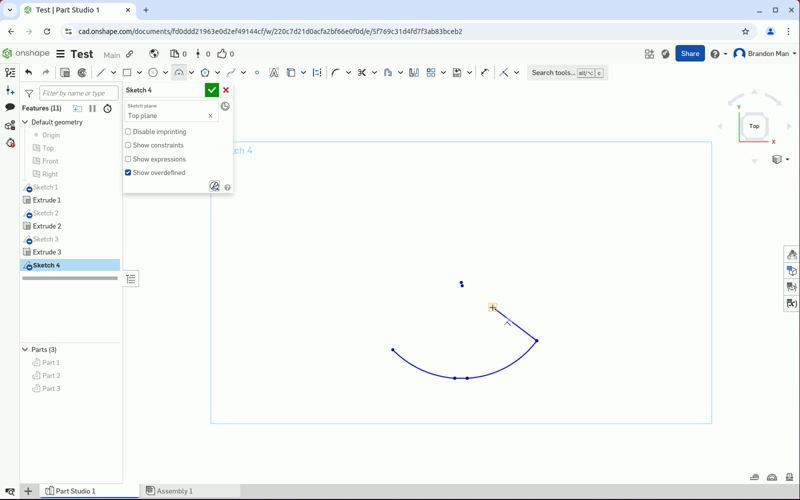
mouse_move(432, 310)
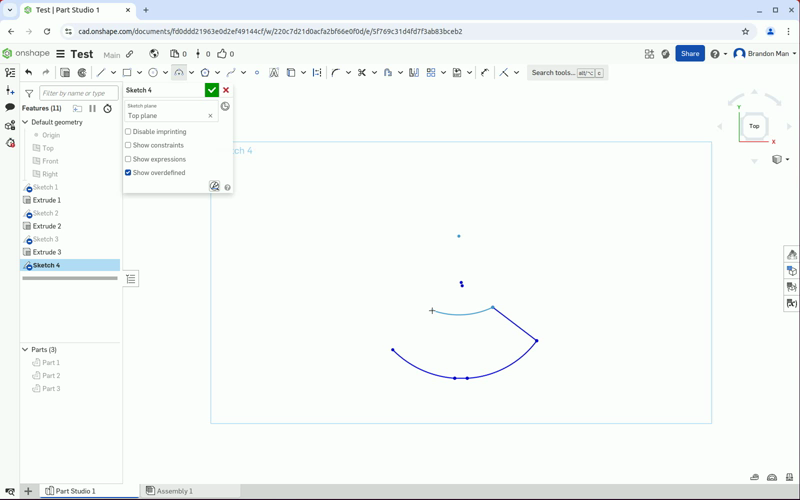
click(432, 310)
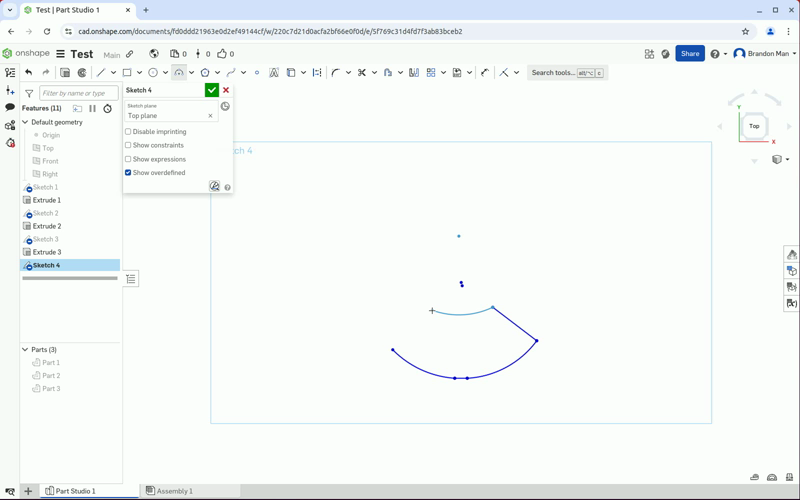
mouse_move(463, 322)
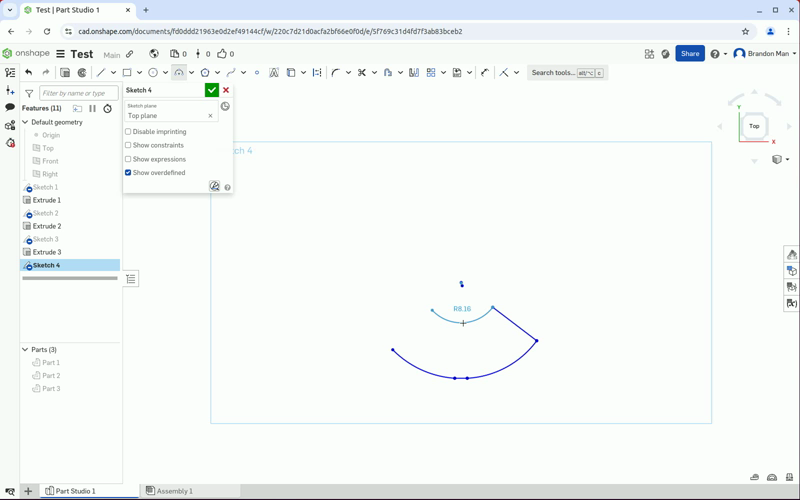
click(463, 322)
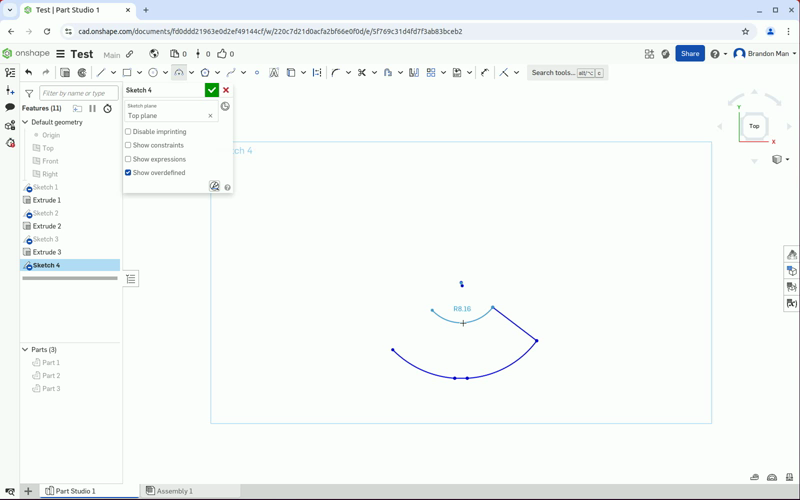
key_up(shift)
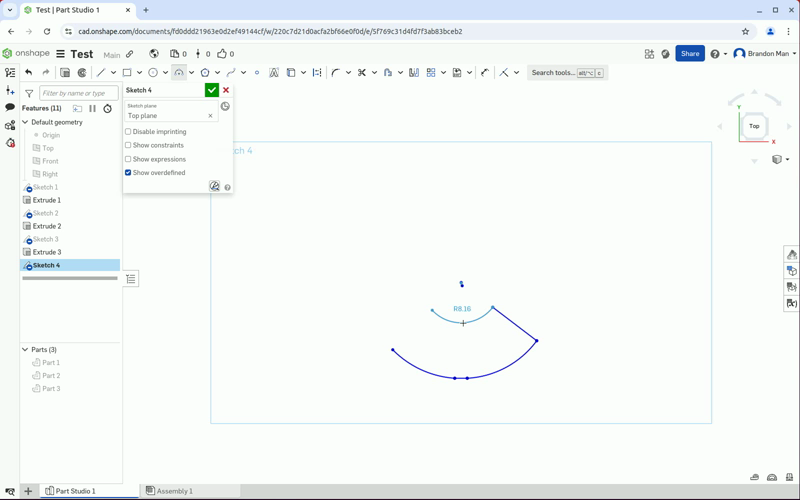
key(esc)
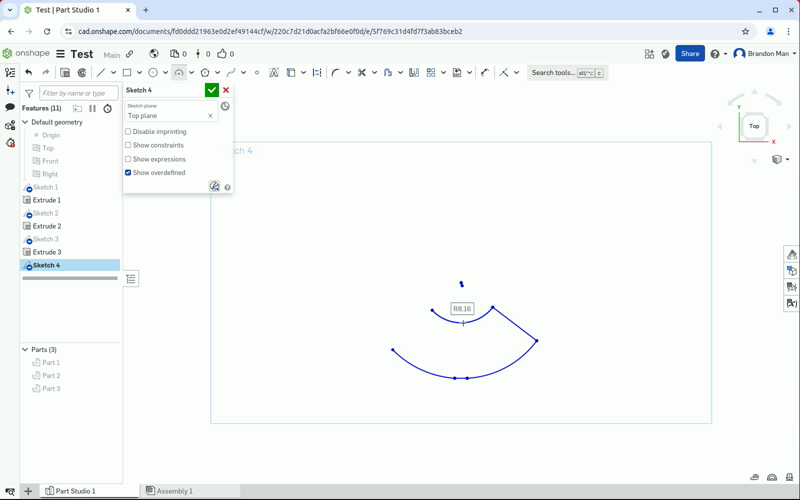
key(l)
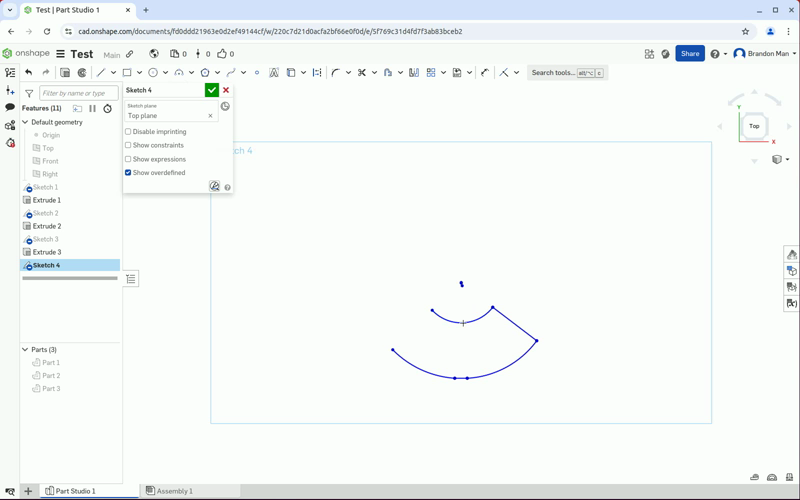
mouse_move(432, 310)
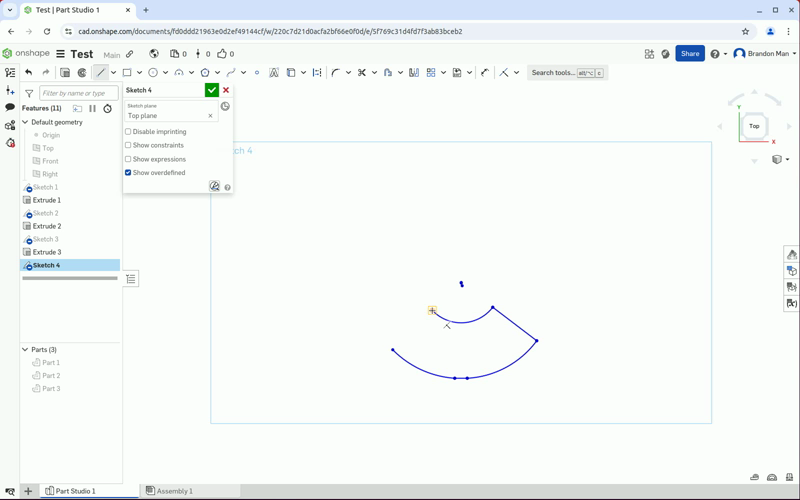
click(432, 310)
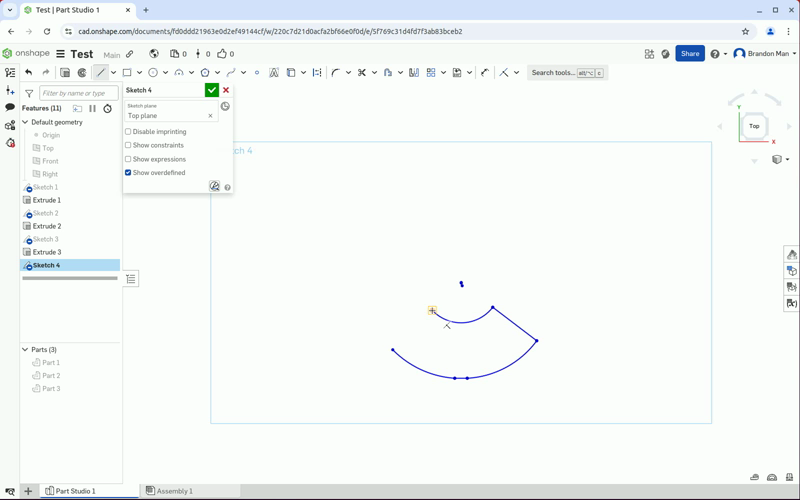
mouse_move(462, 310)
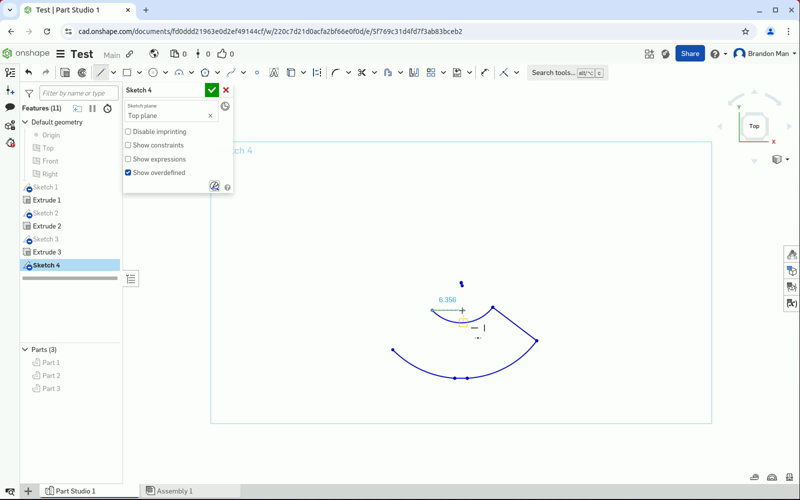
key_down(shift)
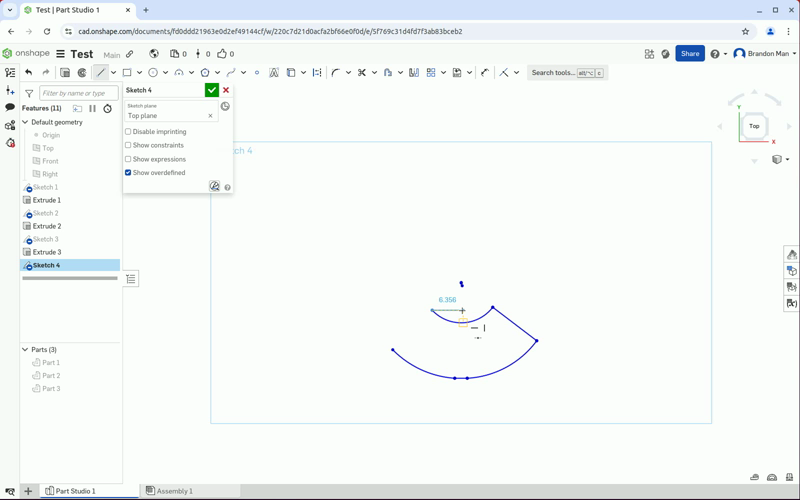
mouse_move(392, 349)
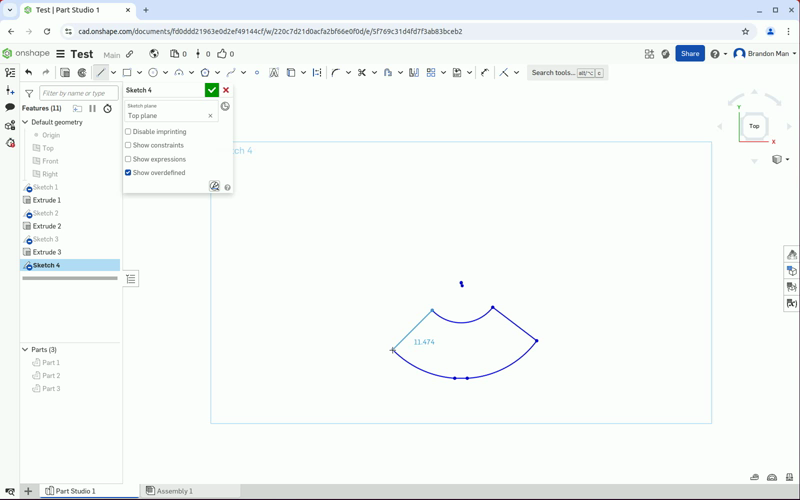
key_up(shift)
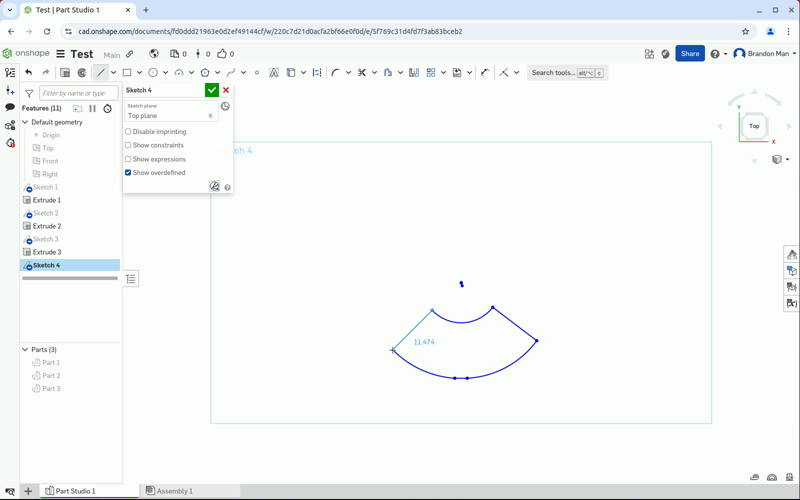
click(392, 349)
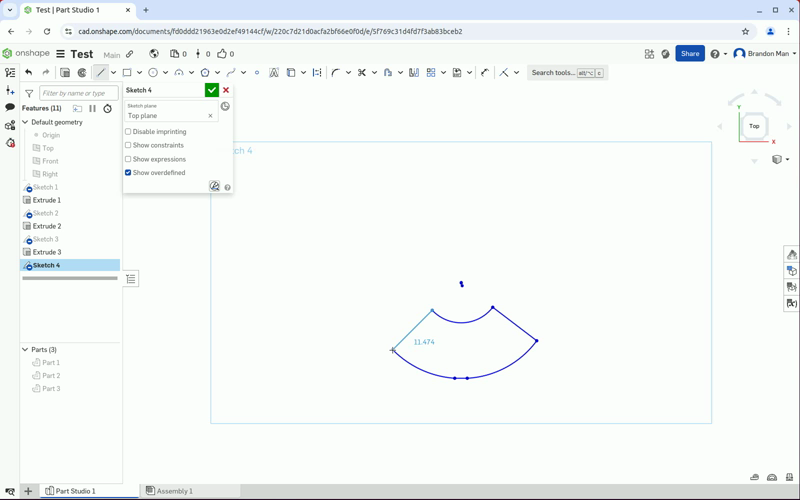
key(esc)
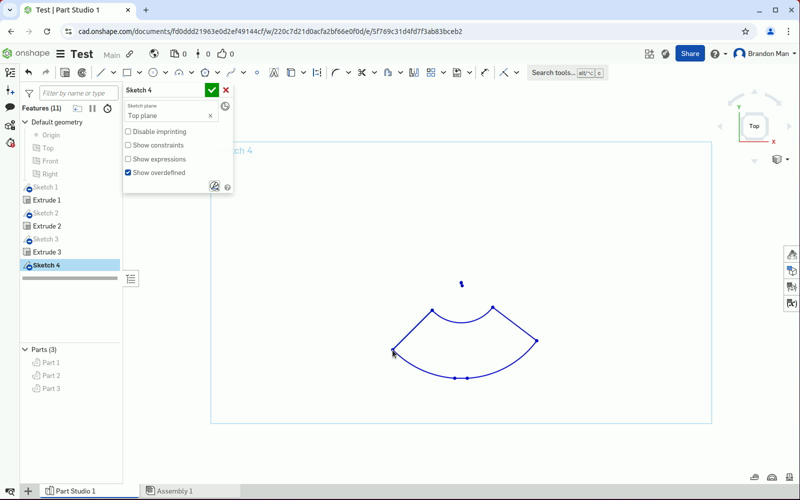
mouse_move(442, 368)
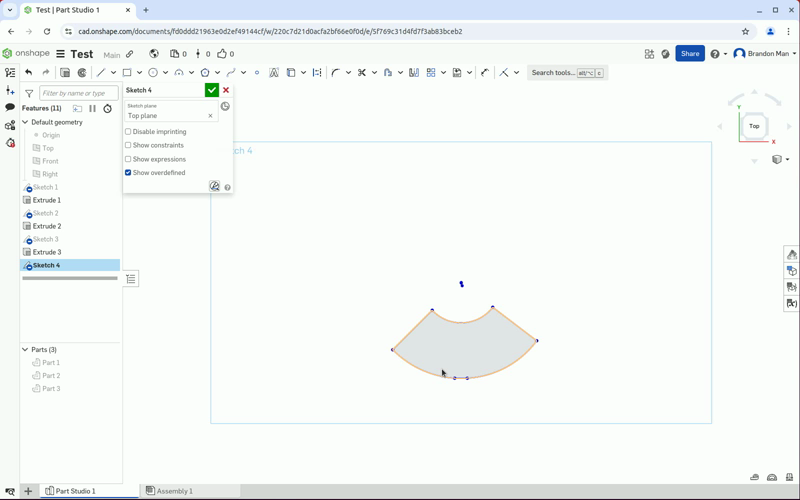
click(442, 368)
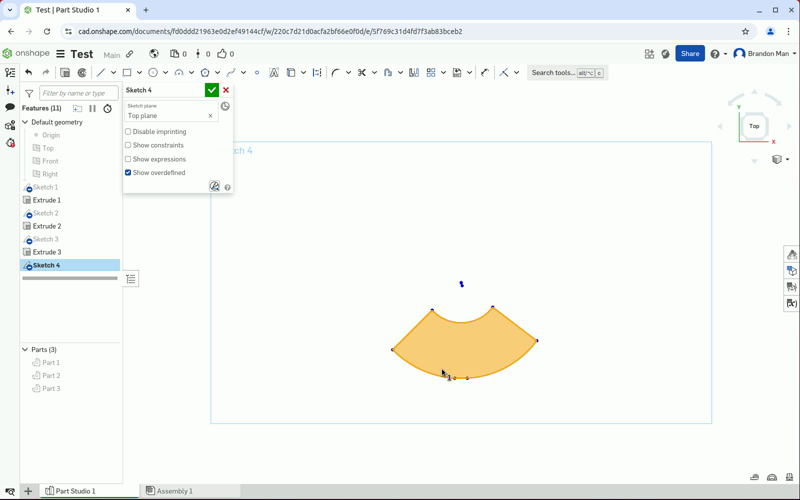
mouse_move(73, 352)
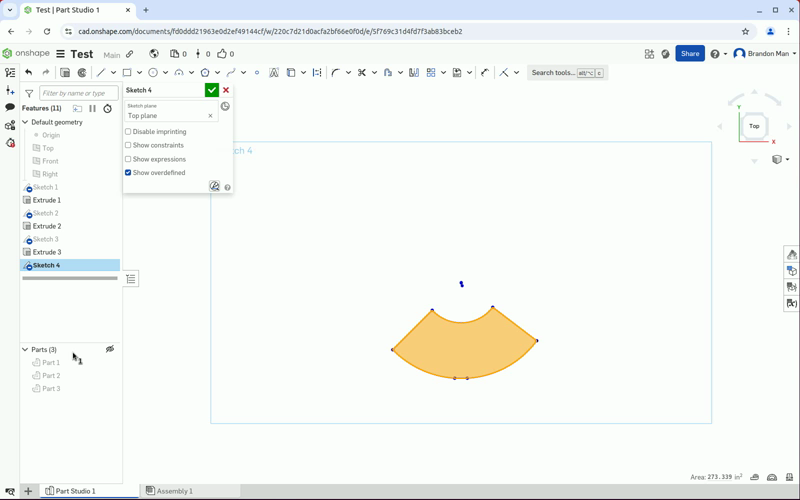
key(shift+y)
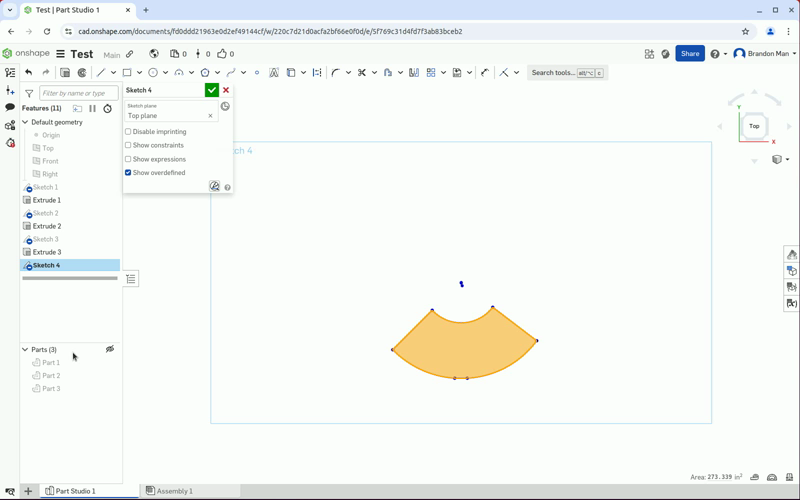
key(shift+e)
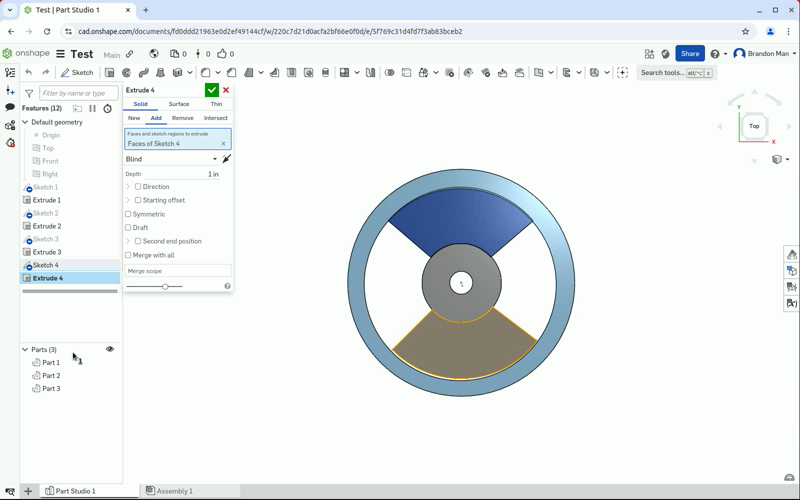
mouse_move(143, 106)
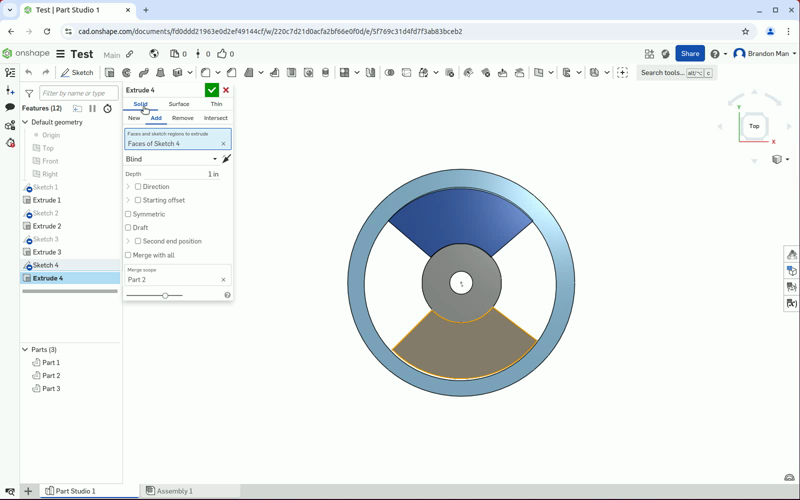
click(143, 106)
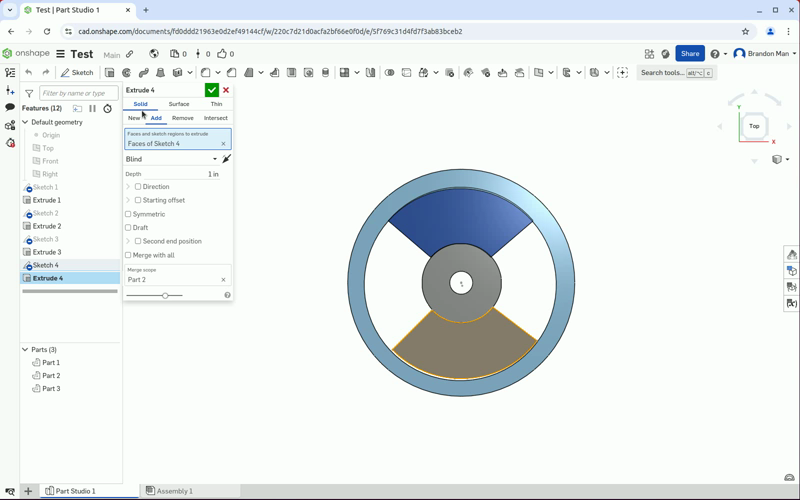
mouse_move(137, 120)
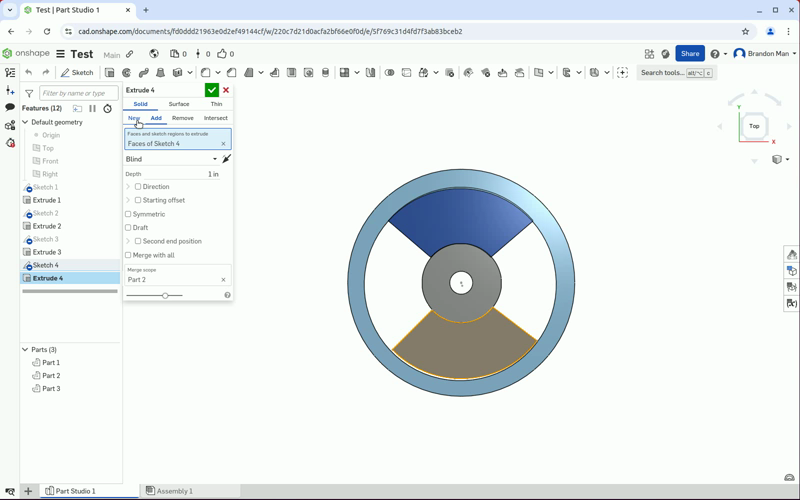
click(137, 120)
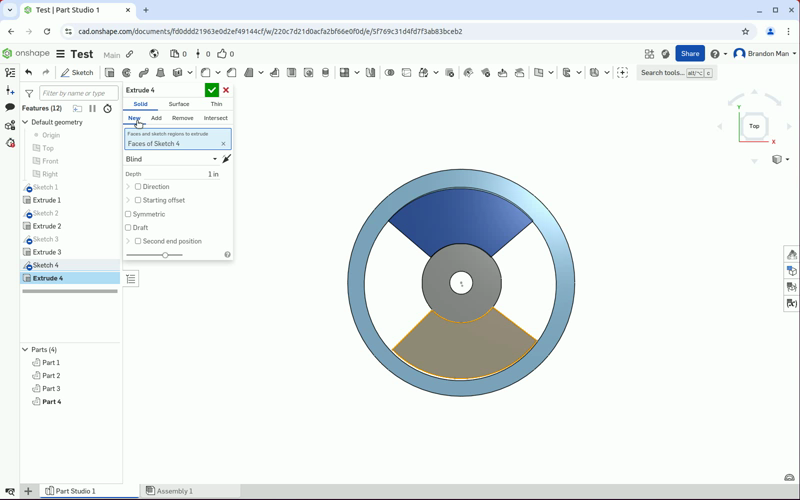
key(tab, 4)
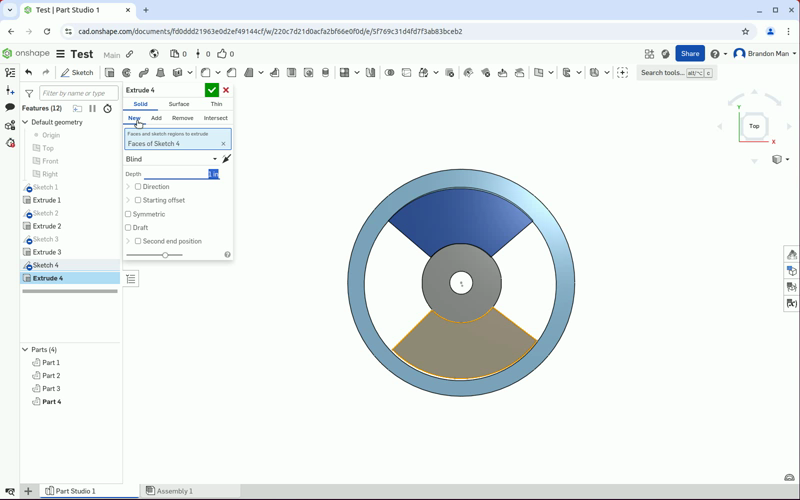
text(6.74)
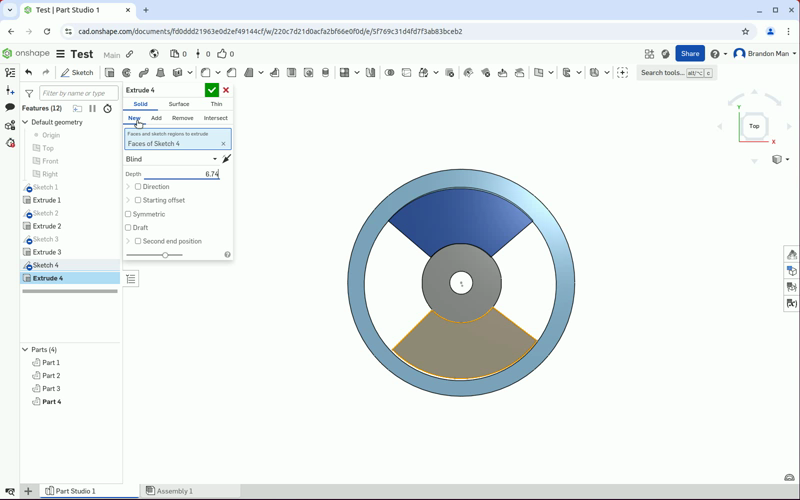
key(tab, 3)
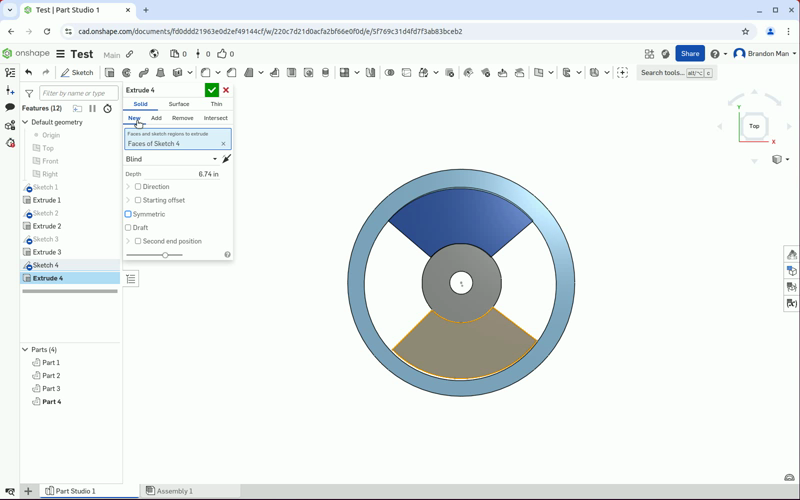
key(space)
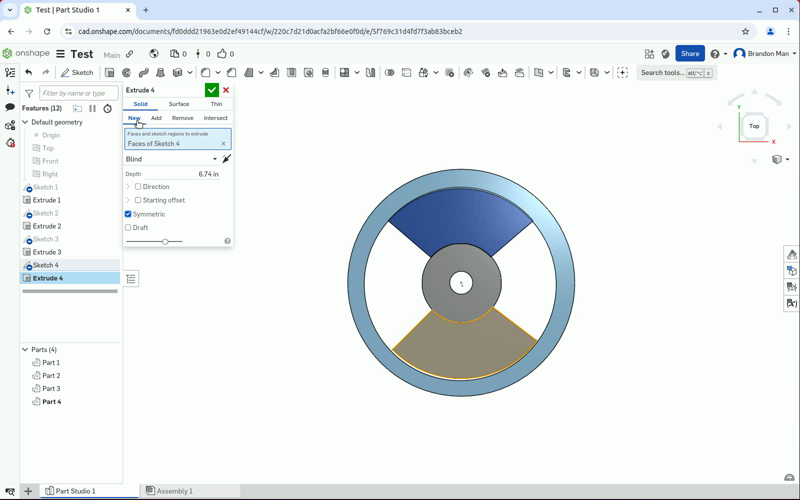
key(enter)
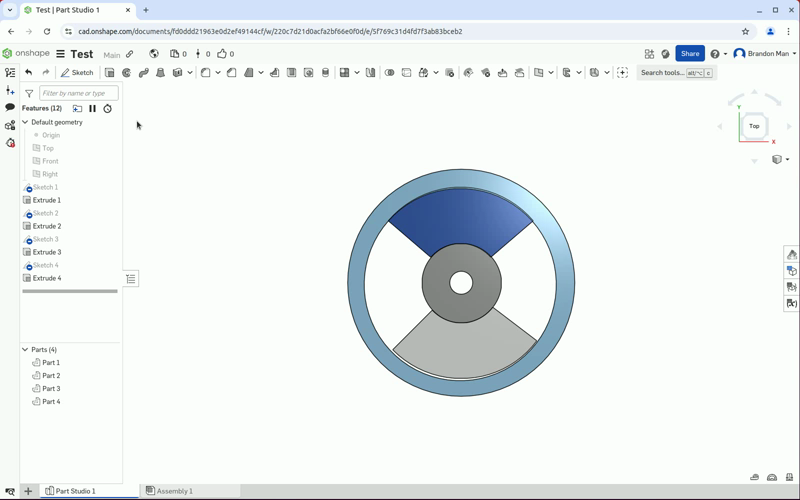
key(shift+h)
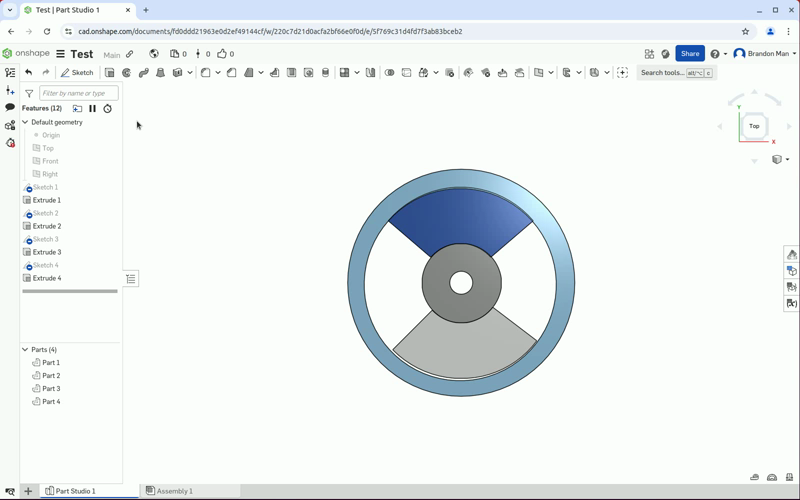
key(shift+h)
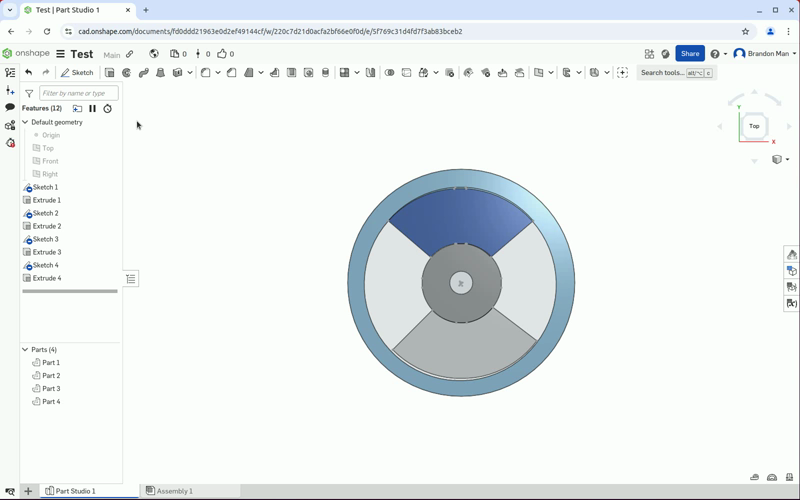
key(shift+7)
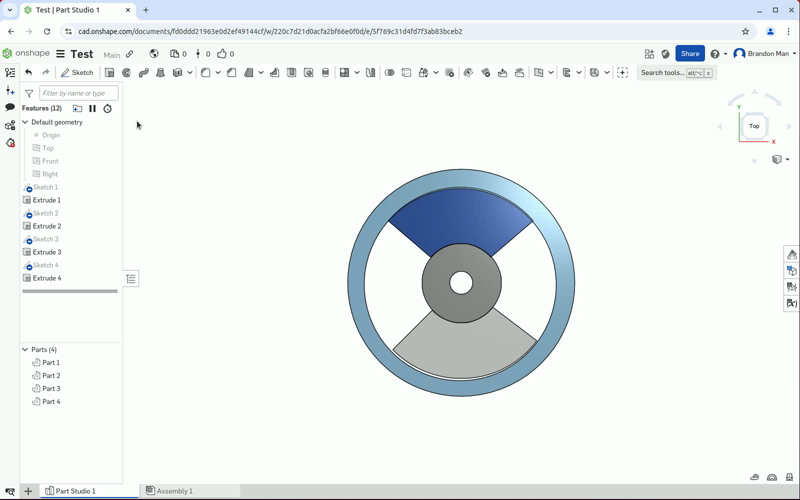
key(up, 3)
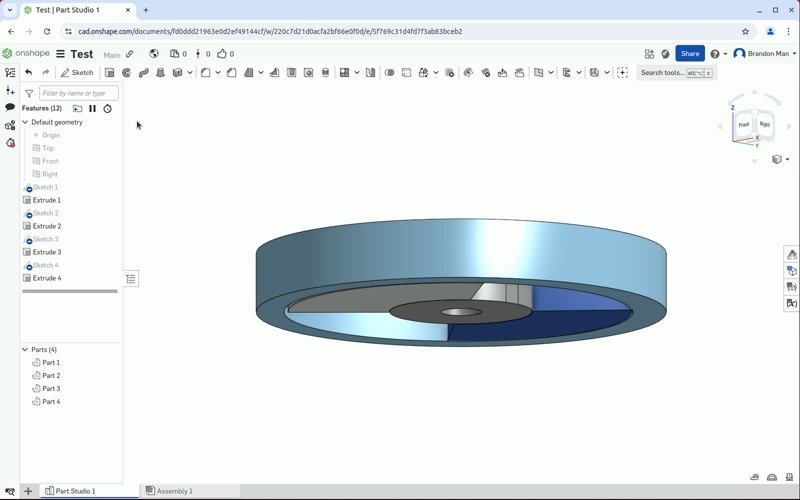
key(left, 3)
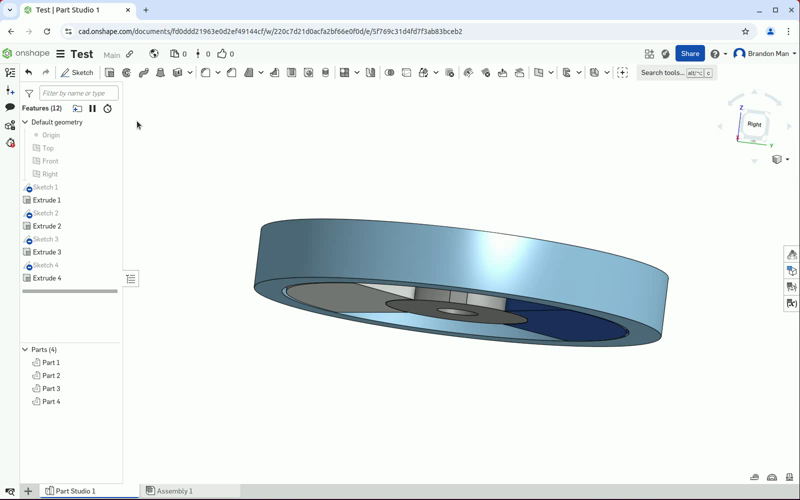
key(right, 3)
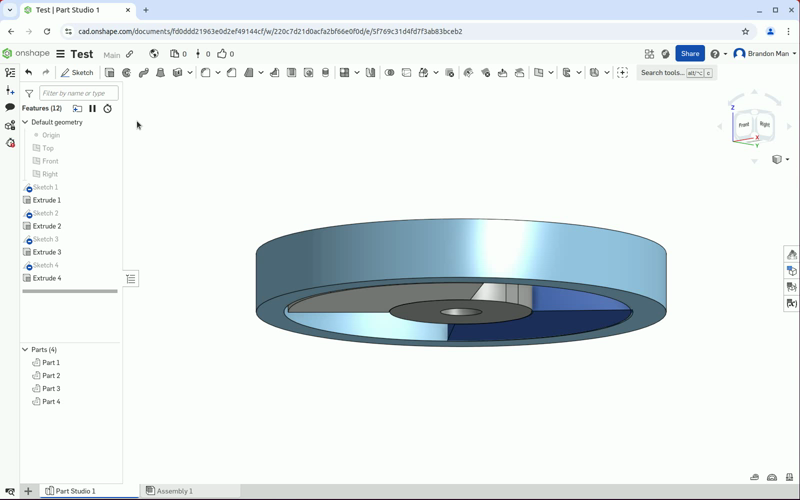
key(down, 3)
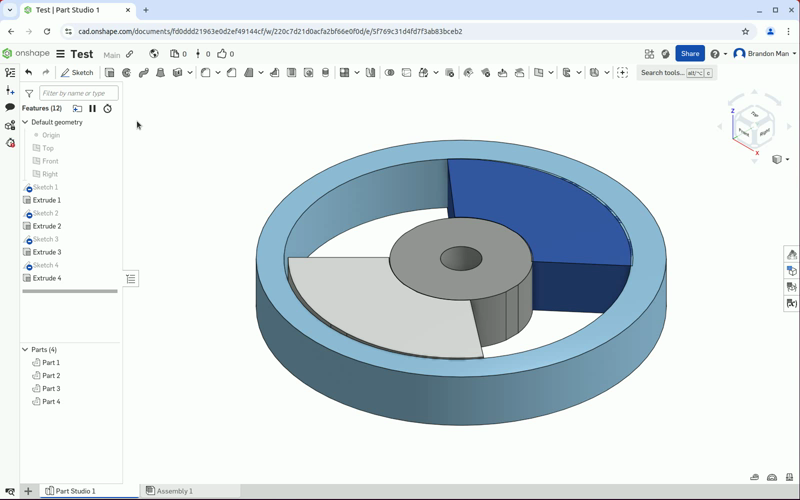
mouse_move(73, 189)
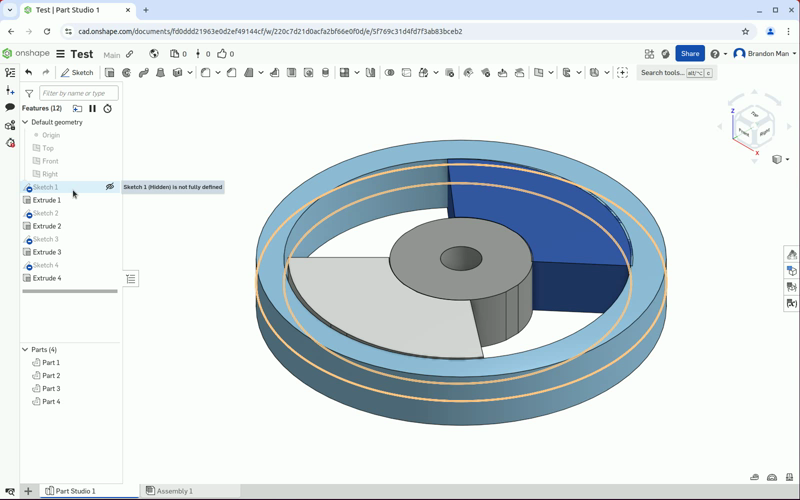
click(73, 189)